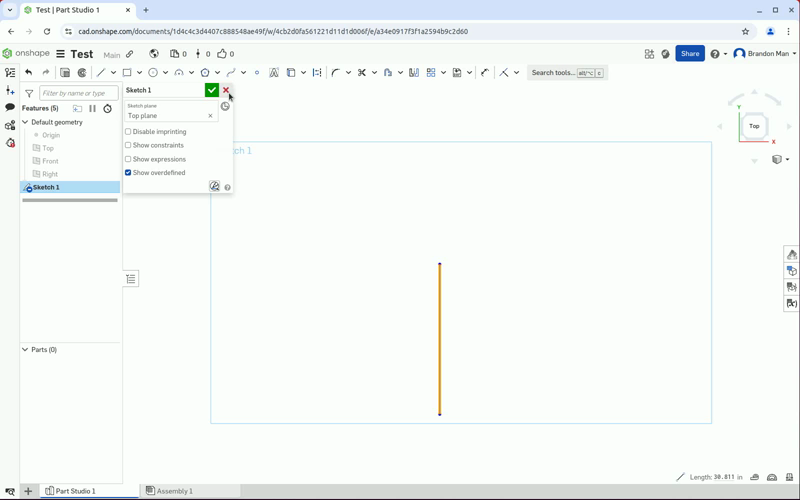
key(shift+h)
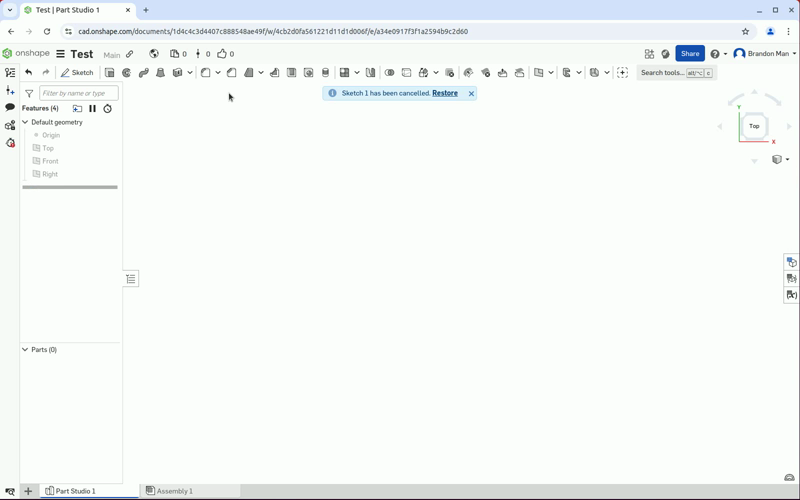
mouse_move(73, 352)
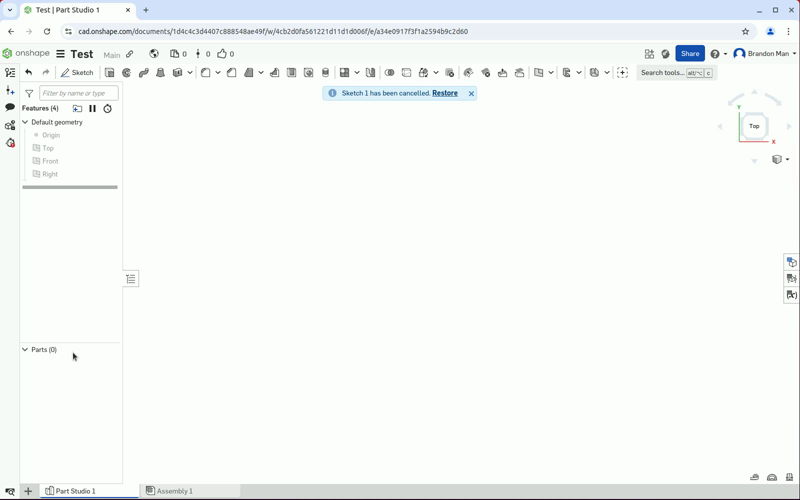
key(y)
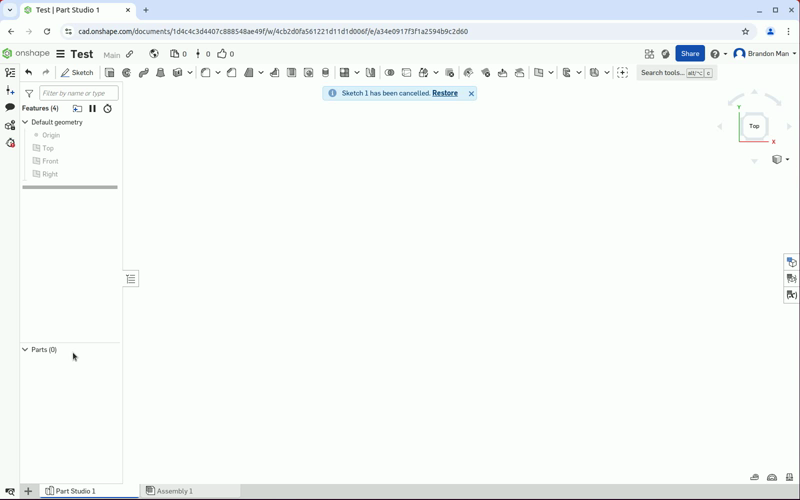
key(shift+p)
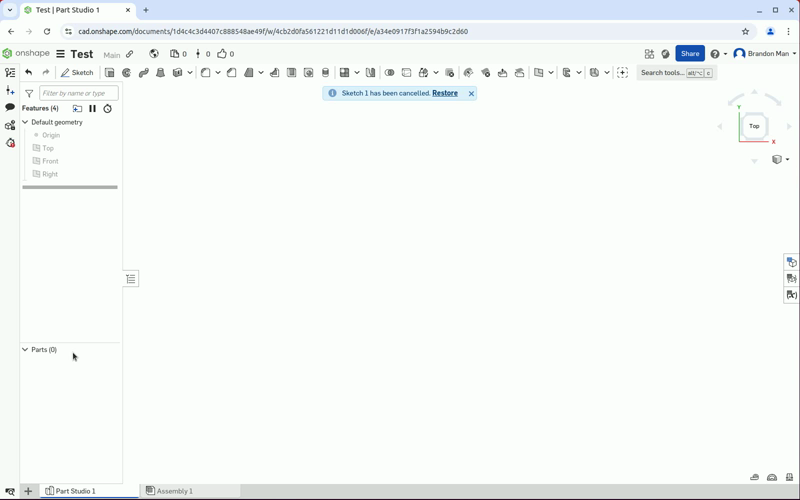
key(space)
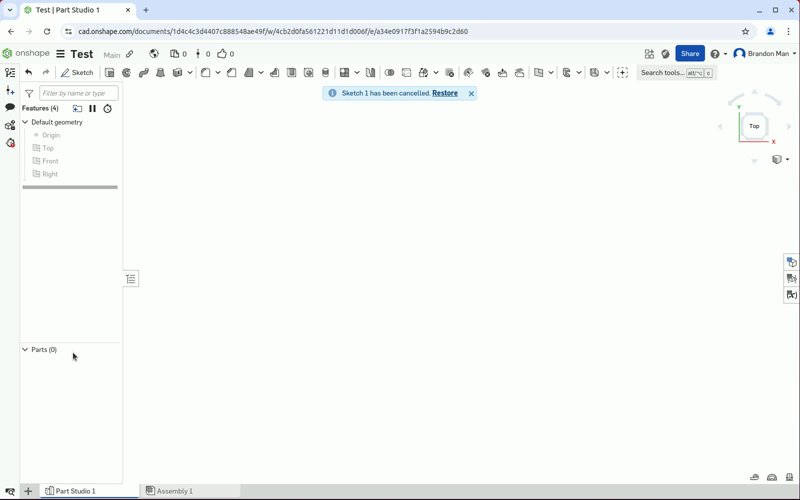
key_down(shift)
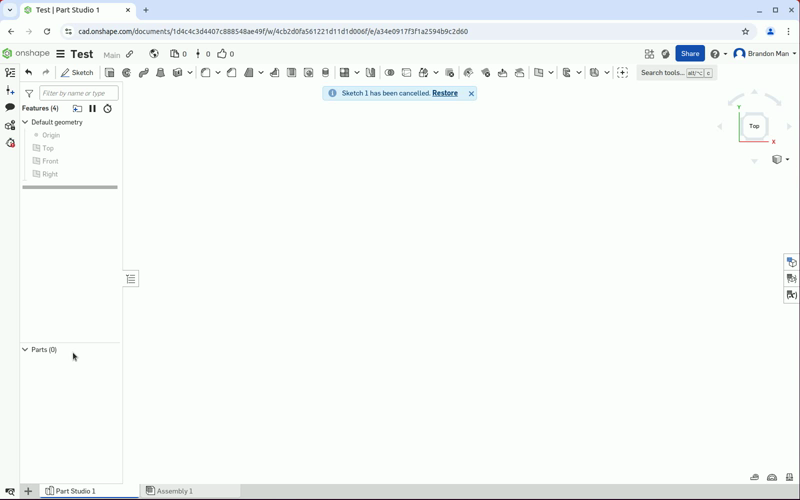
key(up)
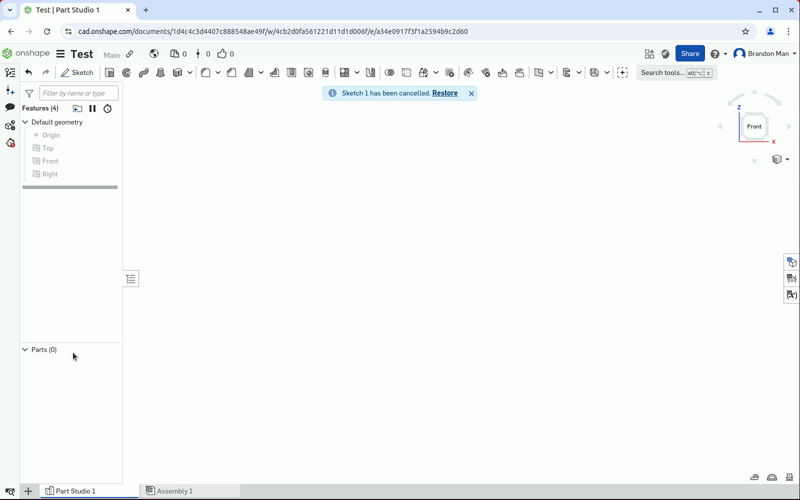
key_up(shift)
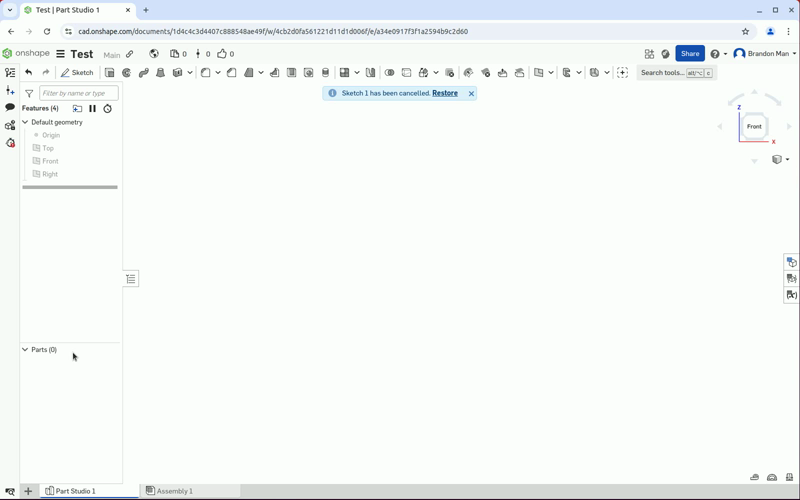
mouse_move(73, 352)
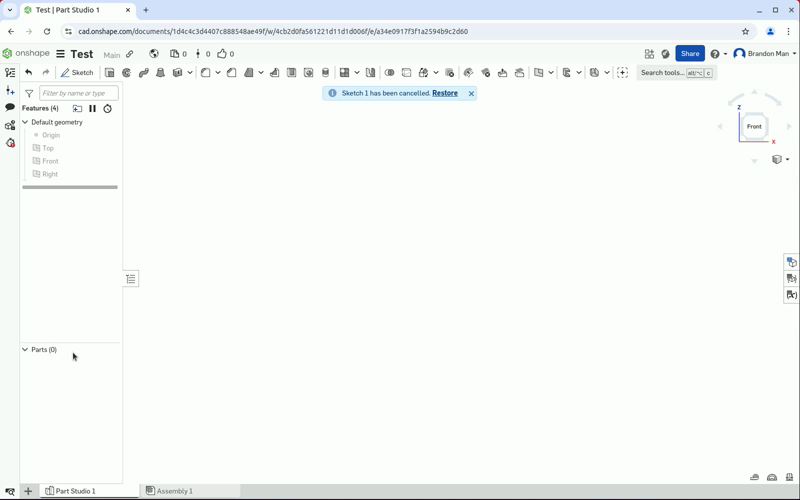
key(shift+y)
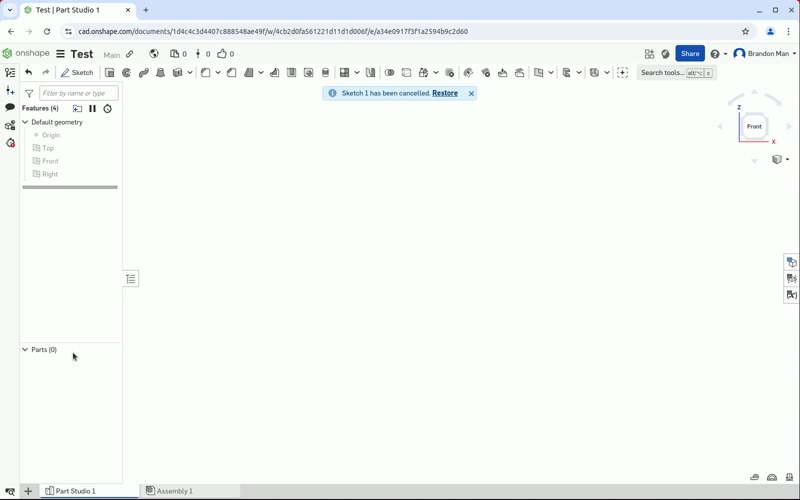
key(shift+s)
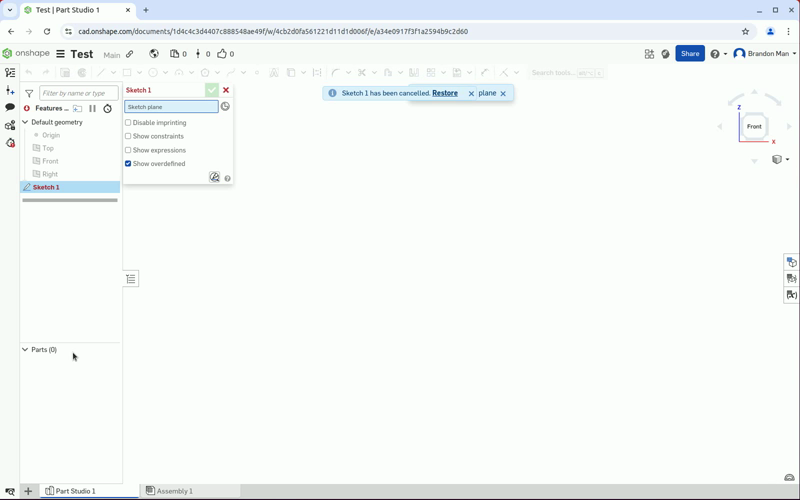
mouse_move(73, 163)
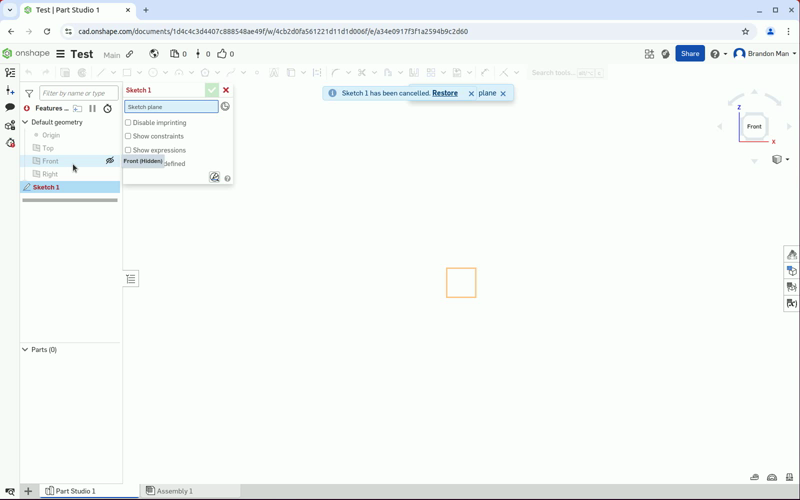
click(73, 163)
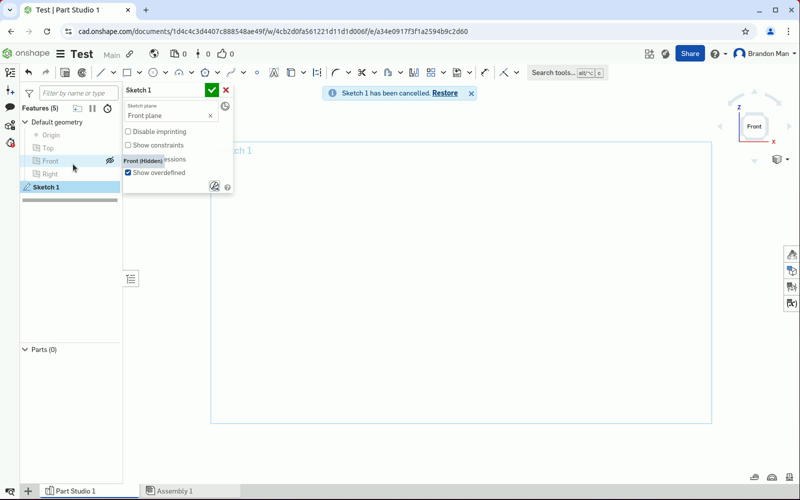
mouse_move(73, 352)
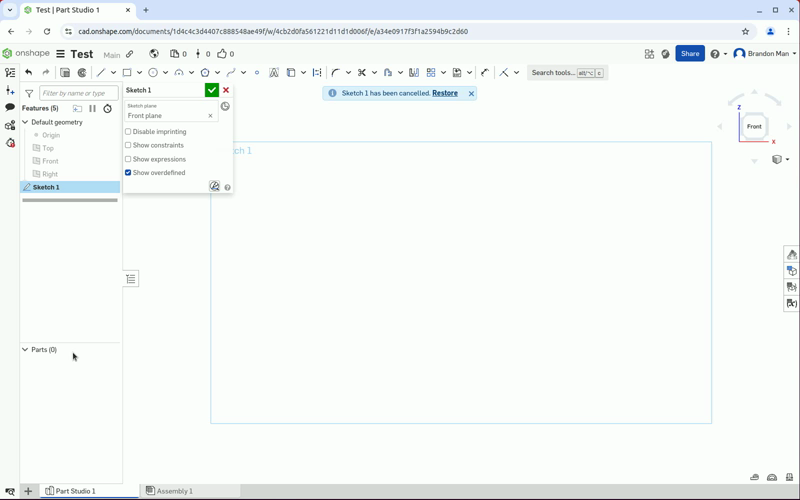
key(y)
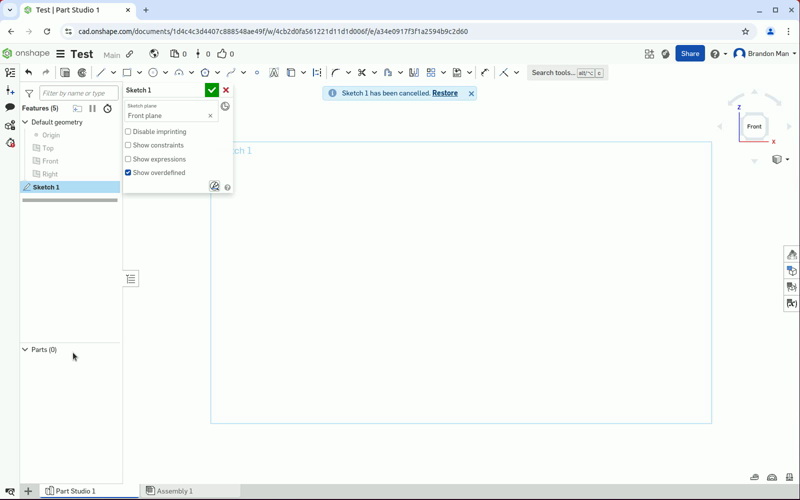
key(c)
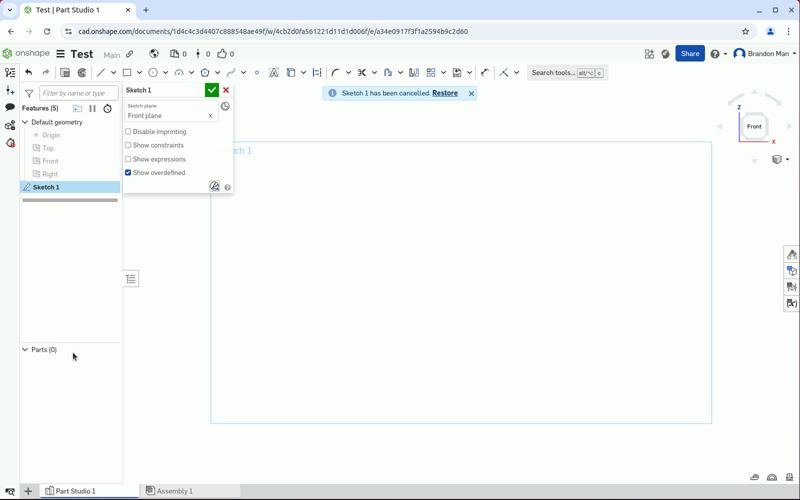
key_down(shift)
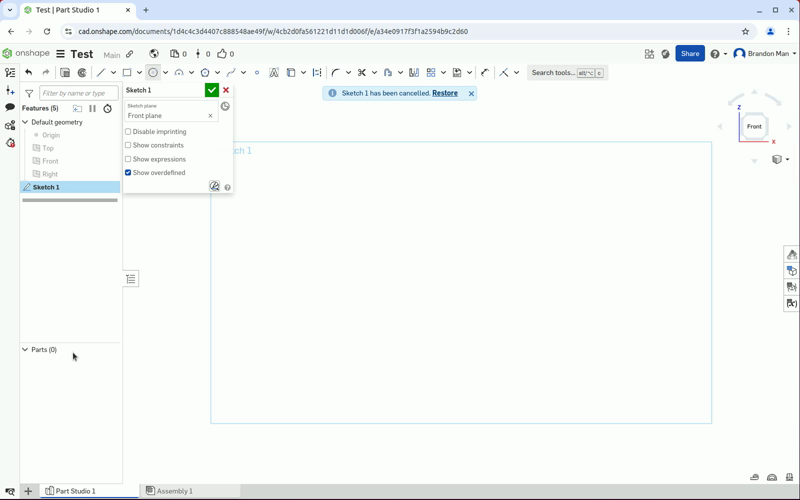
mouse_move(461, 282)
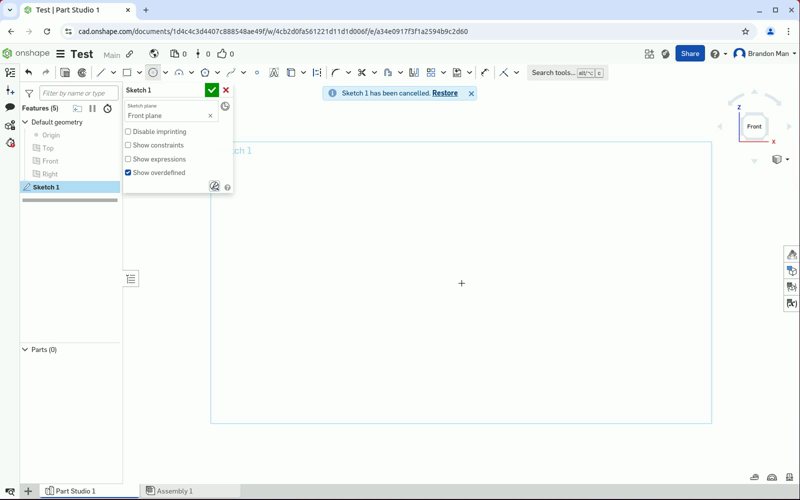
click(461, 282)
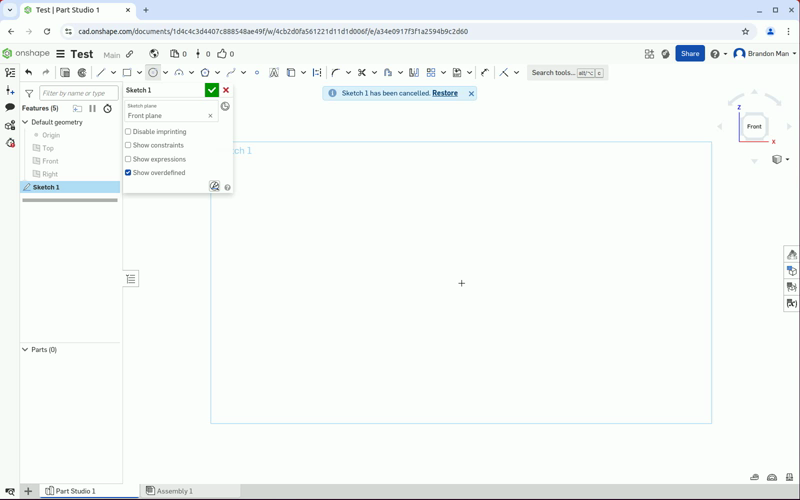
key_up(shift)
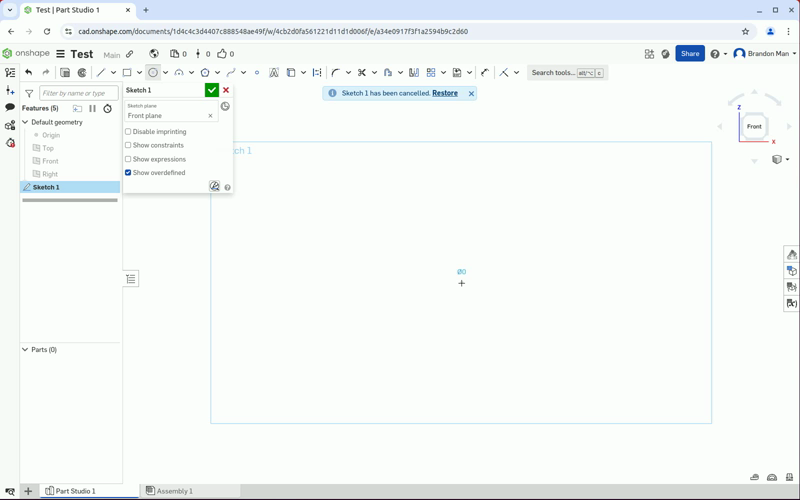
mouse_move(485, 282)
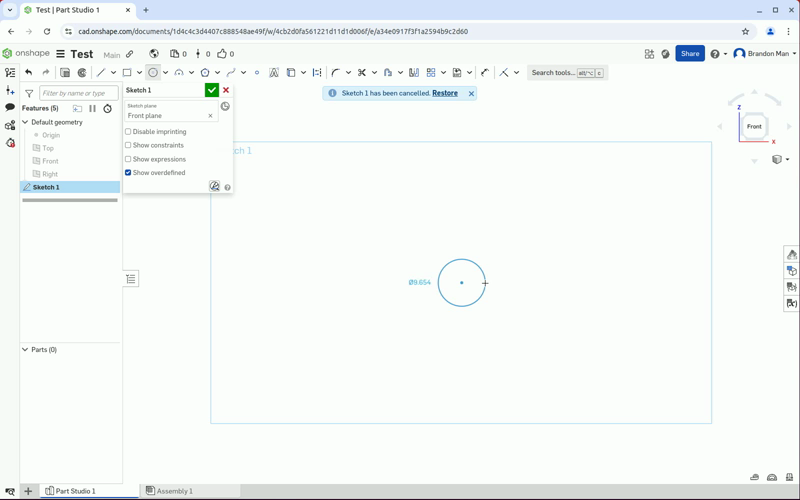
click(485, 282)
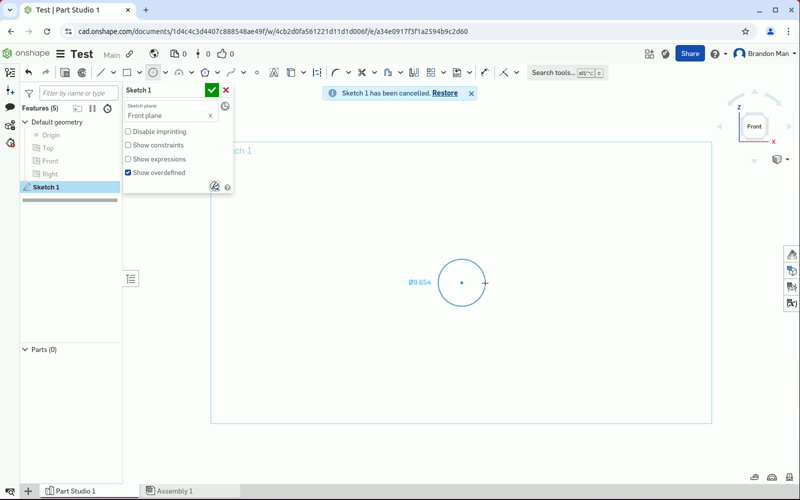
key(esc)
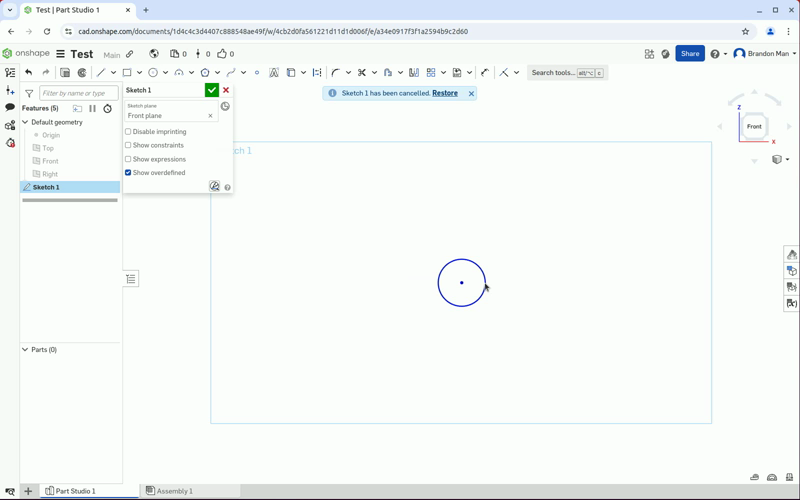
key(l)
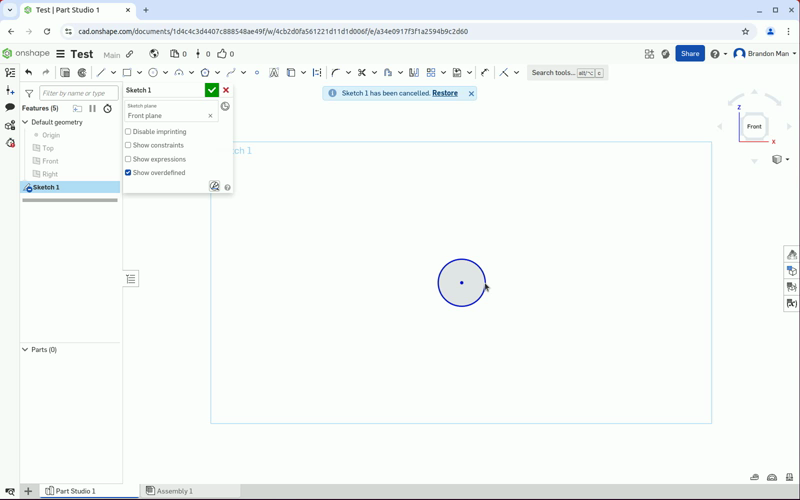
key_down(shift)
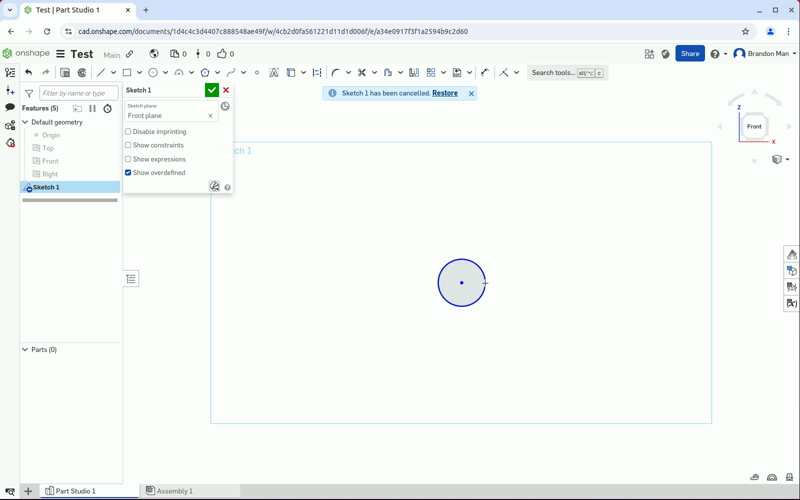
mouse_move(446, 283)
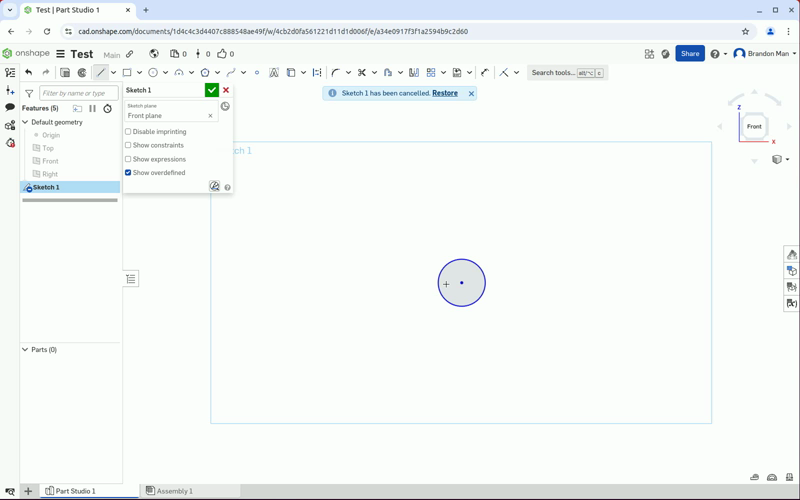
click(446, 283)
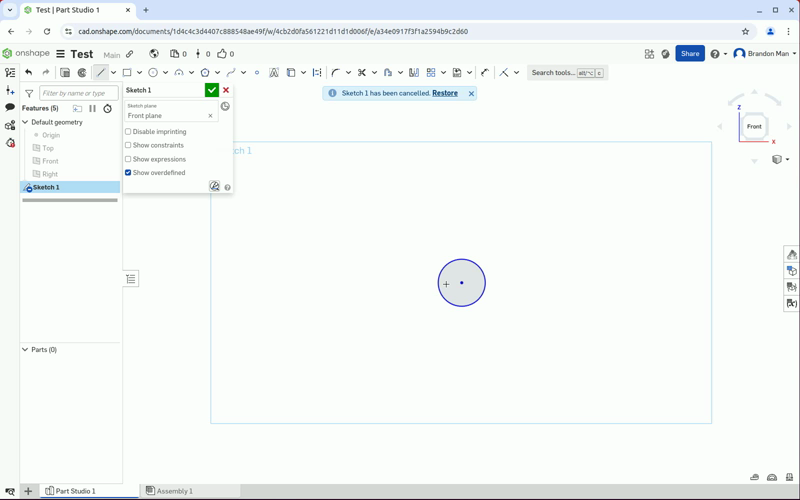
key_up(shift)
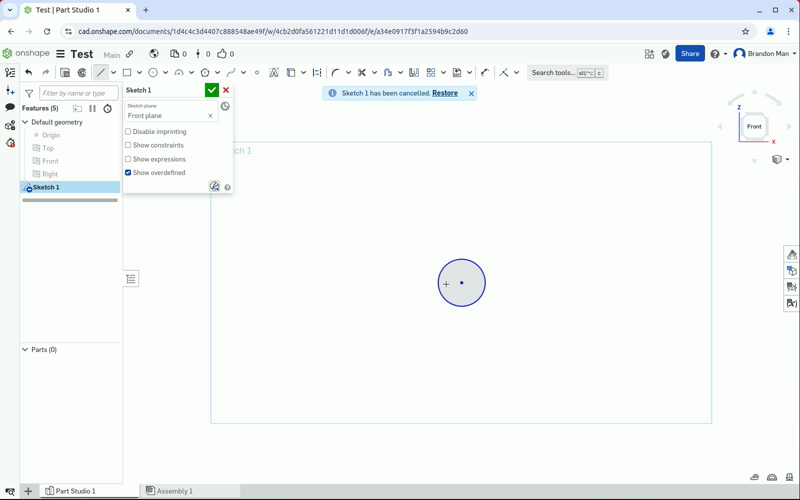
key_down(shift)
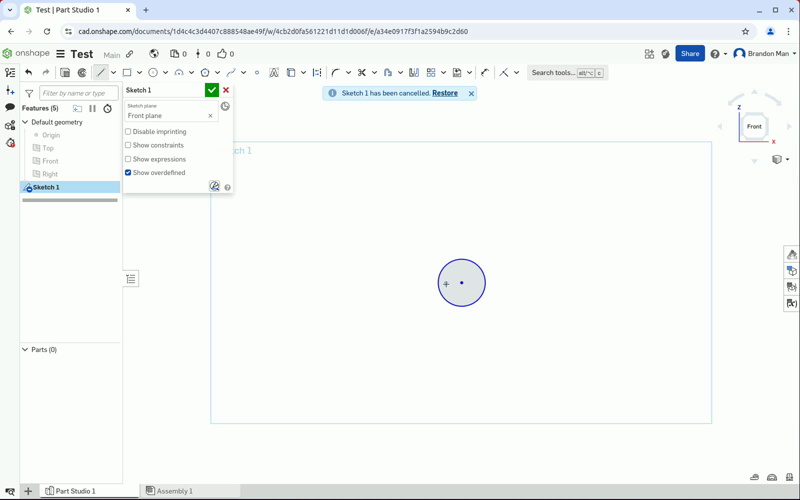
mouse_move(476, 283)
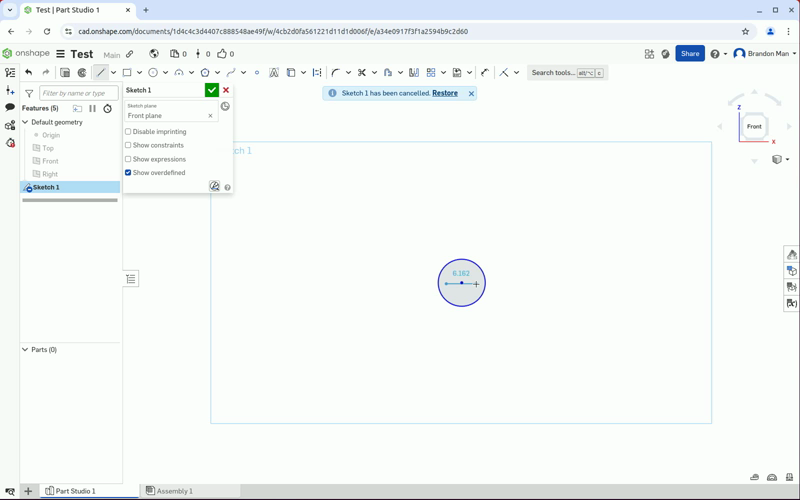
mouse_move(454, 296)
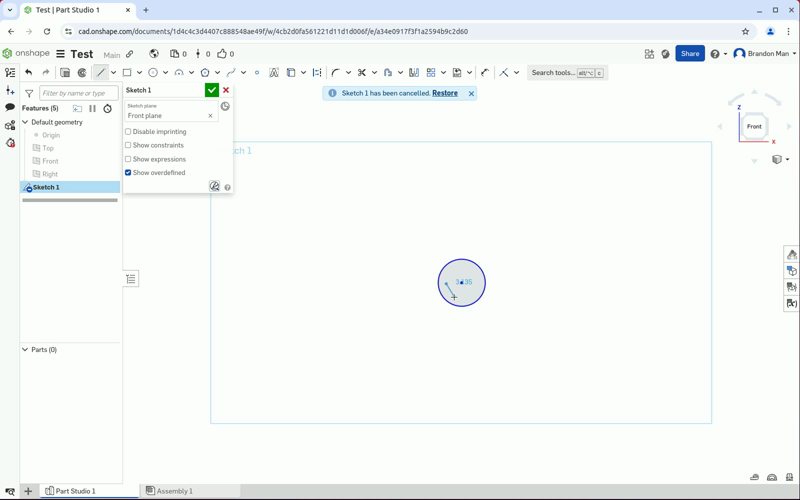
click(454, 296)
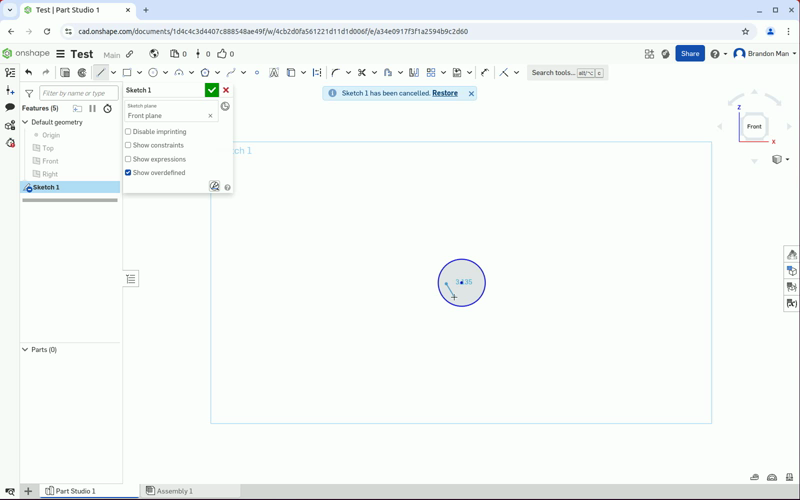
key_up(shift)
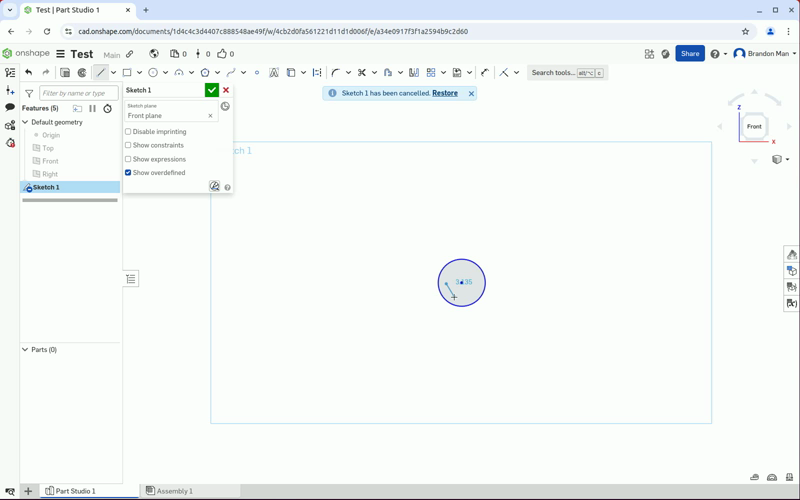
key_down(shift)
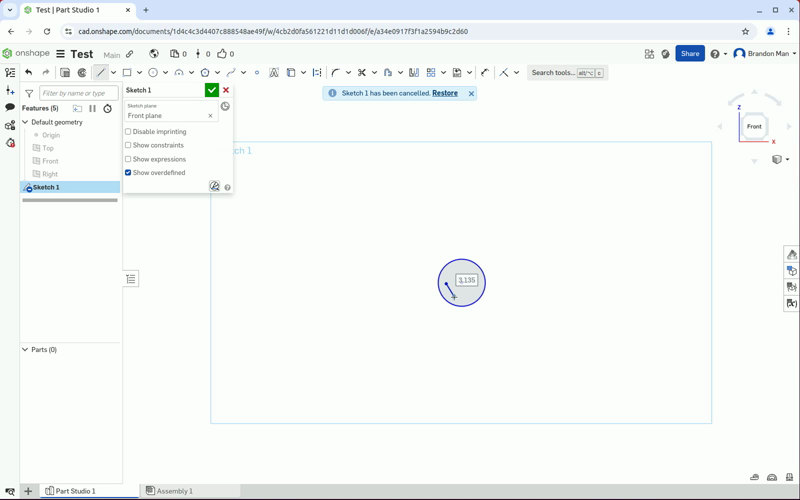
mouse_move(484, 296)
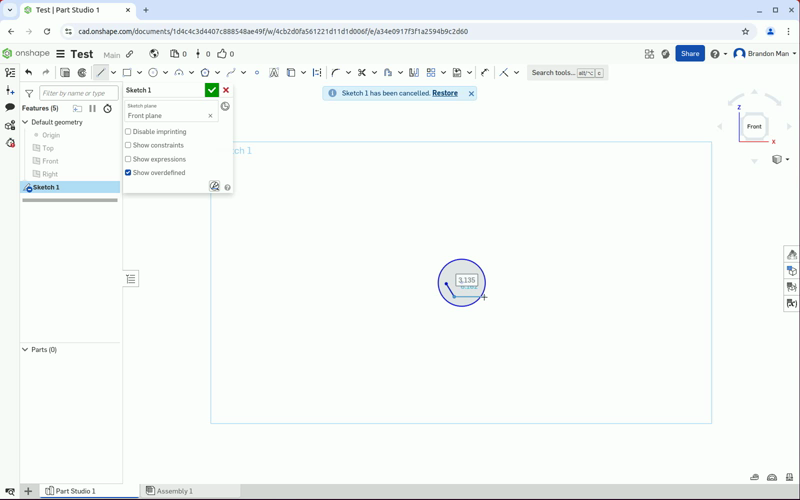
mouse_move(469, 296)
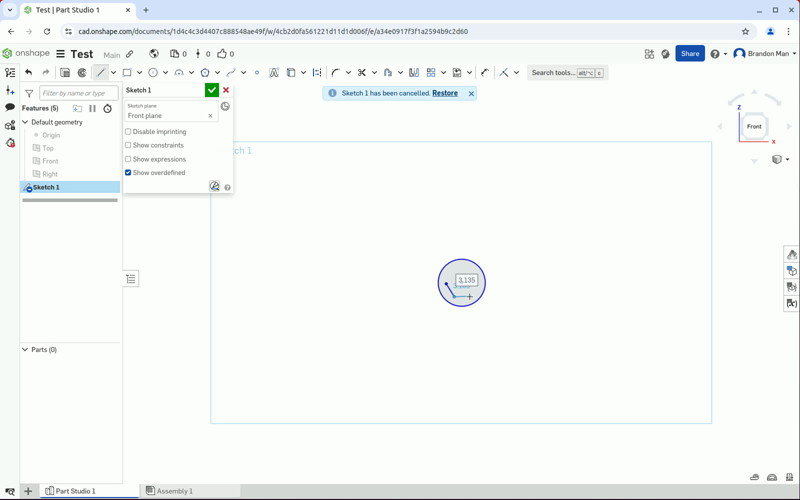
click(469, 296)
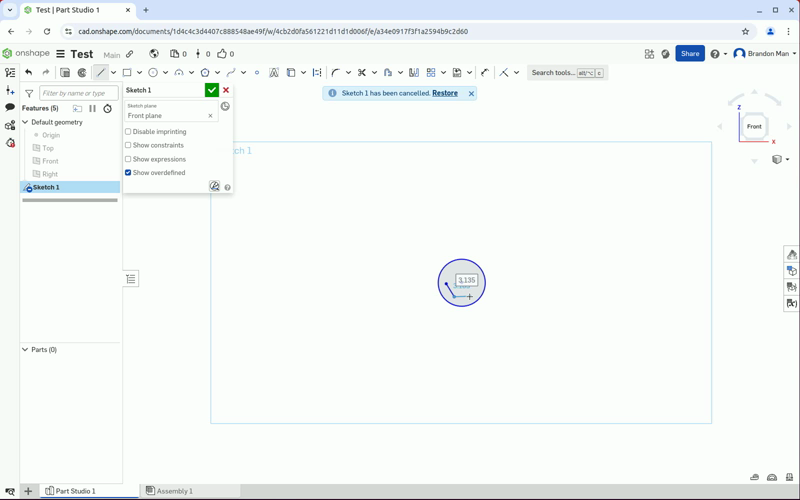
key_up(shift)
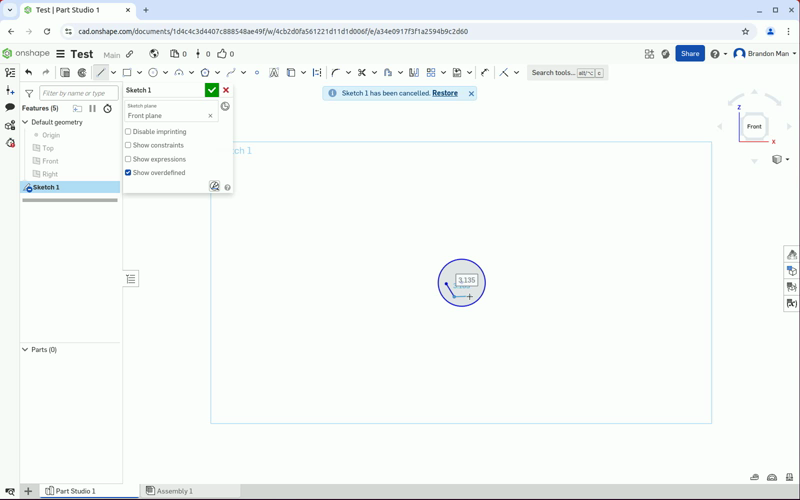
key_down(shift)
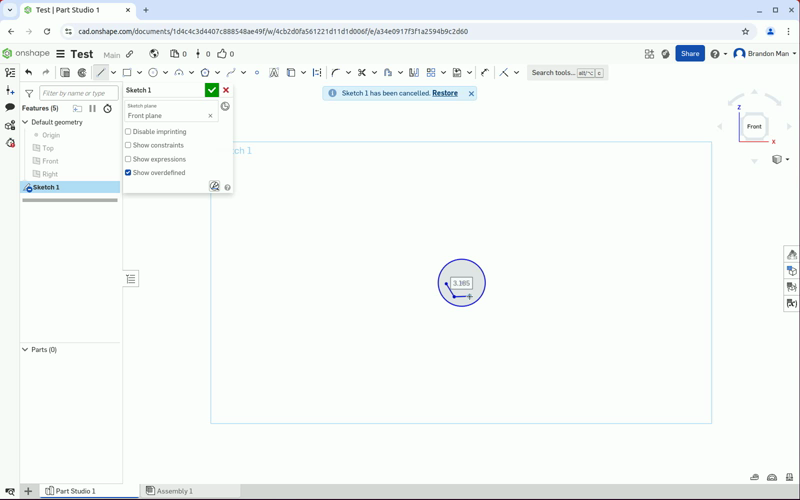
mouse_move(499, 296)
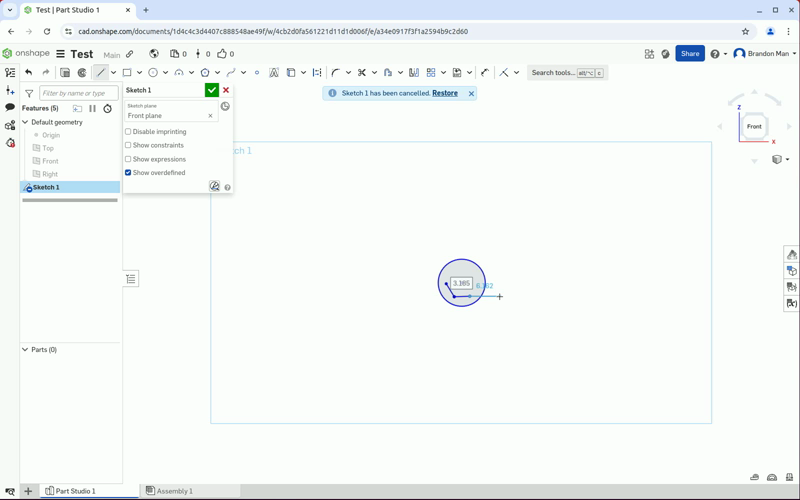
mouse_move(477, 282)
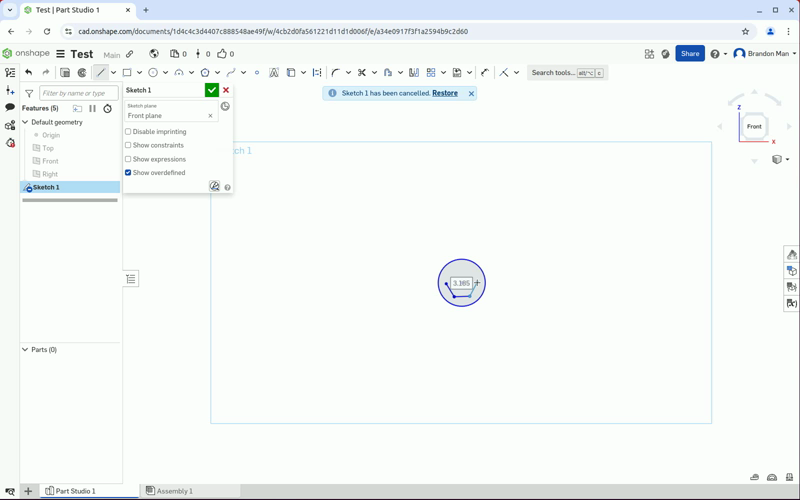
click(477, 282)
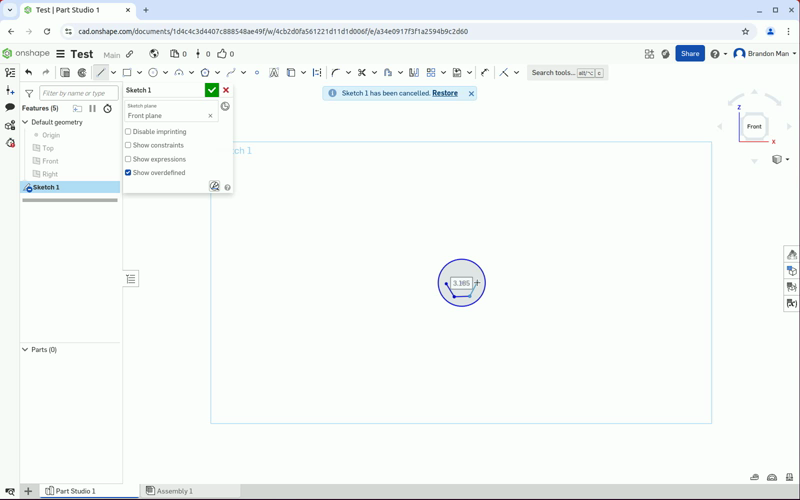
key_up(shift)
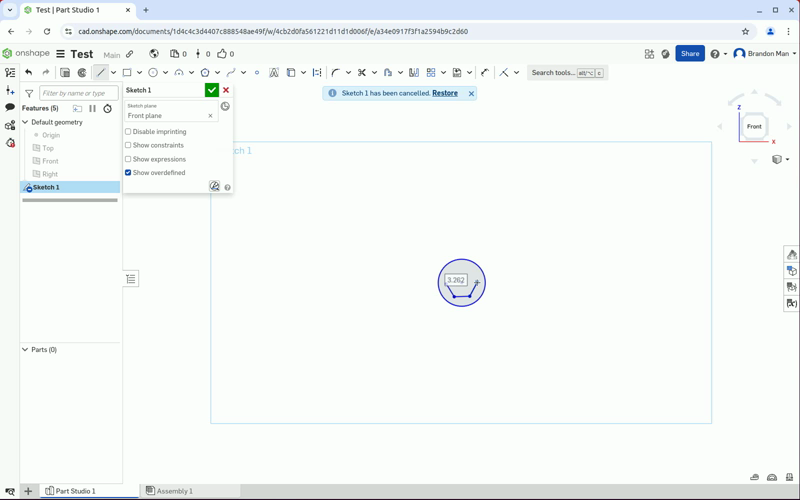
key_down(shift)
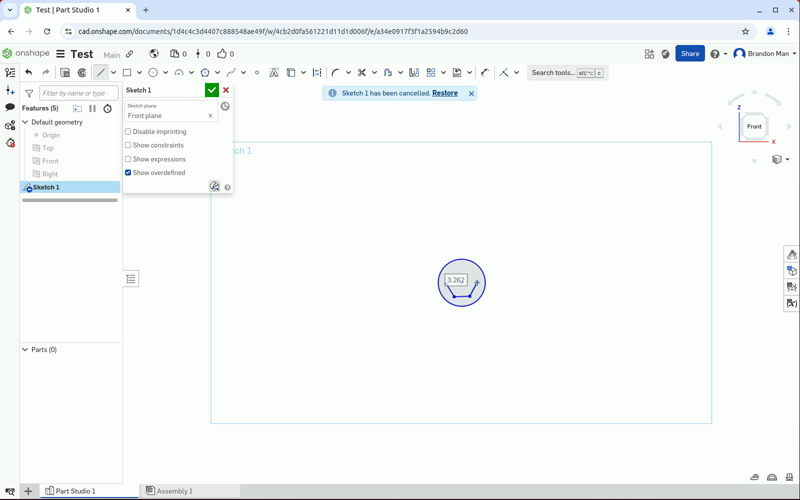
mouse_move(507, 282)
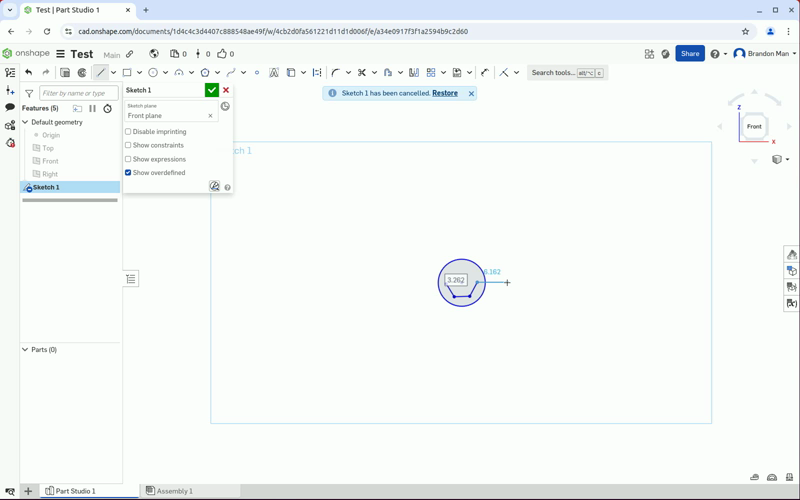
mouse_move(469, 269)
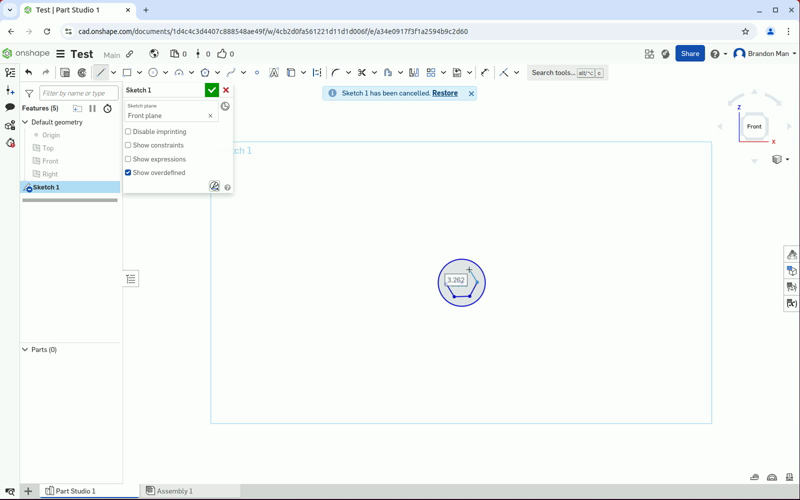
click(469, 269)
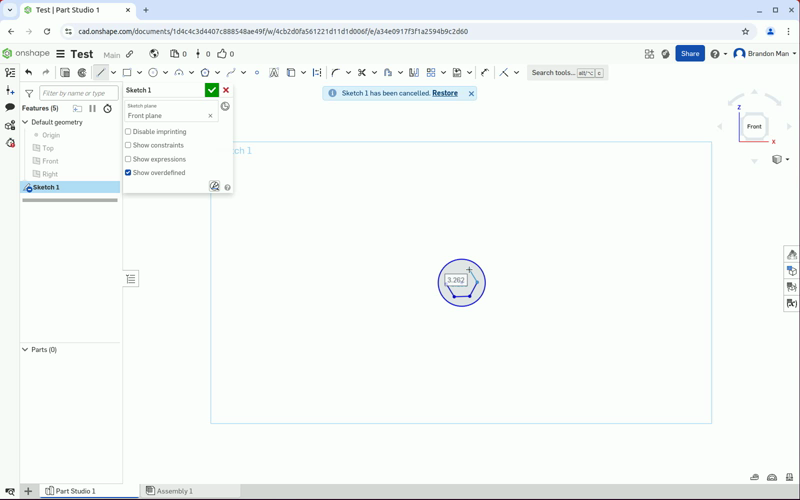
key_up(shift)
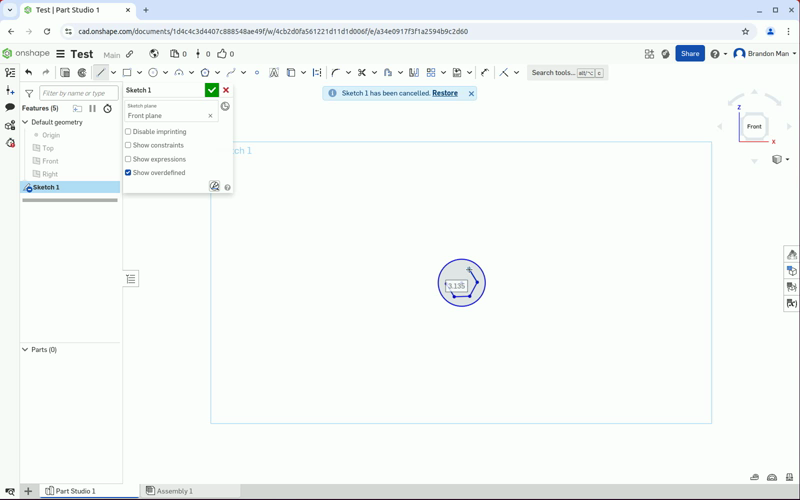
key_down(shift)
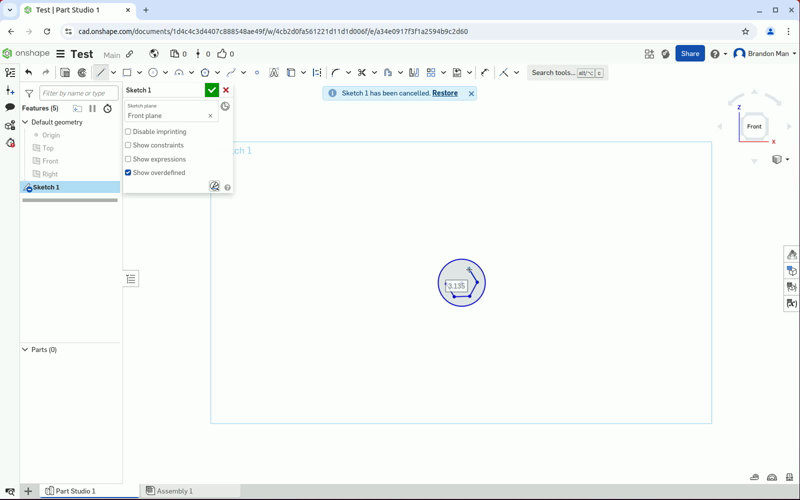
mouse_move(499, 269)
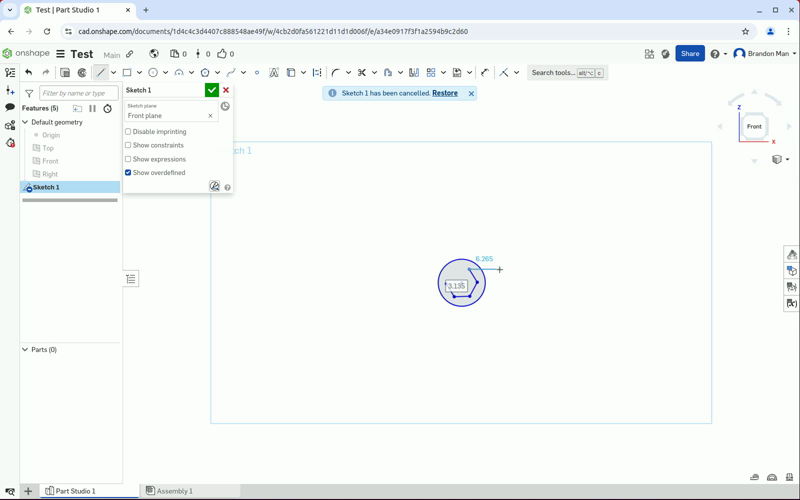
mouse_move(453, 269)
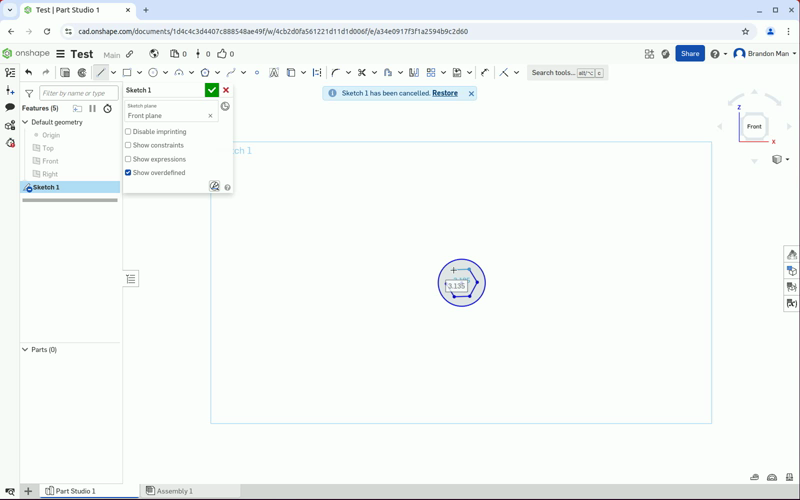
click(453, 269)
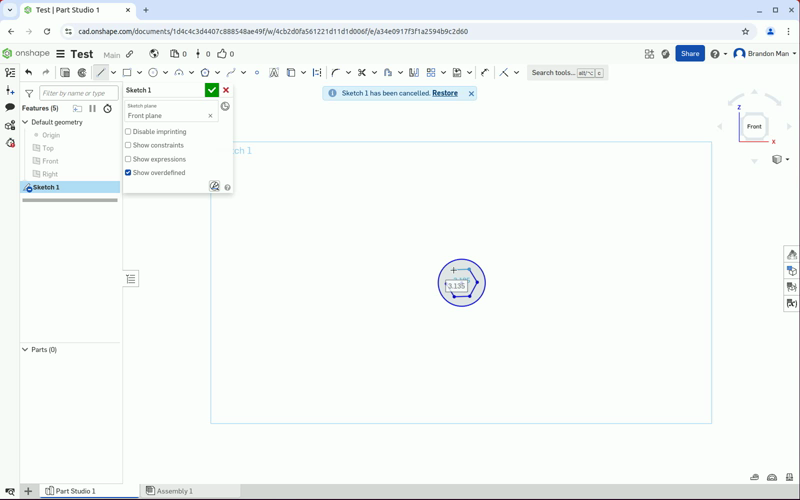
key_up(shift)
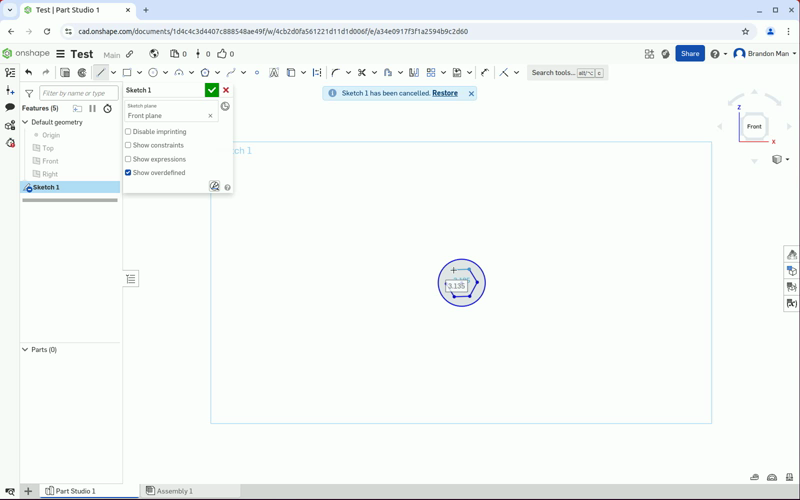
mouse_move(483, 269)
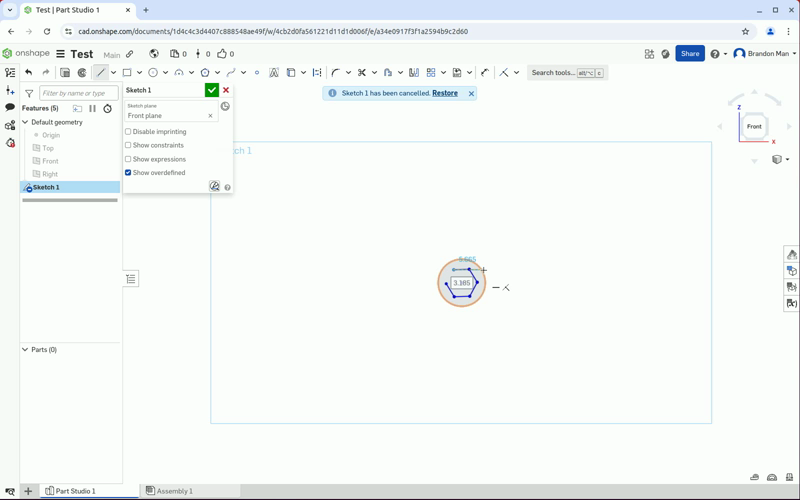
key_down(shift)
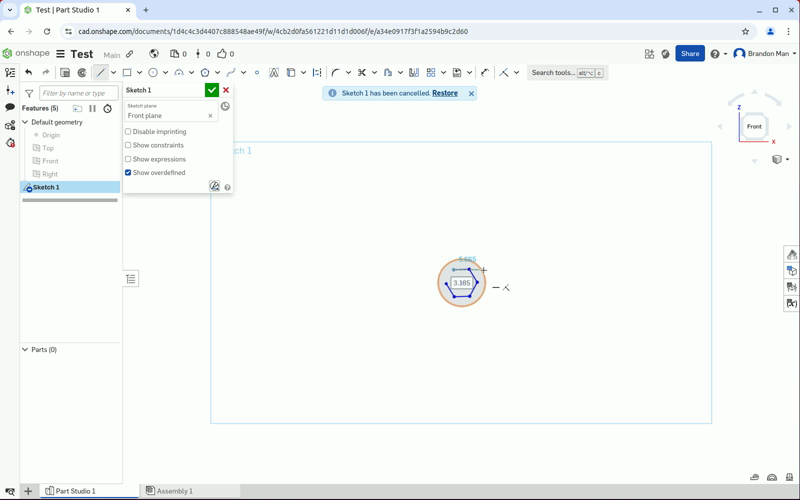
mouse_move(446, 283)
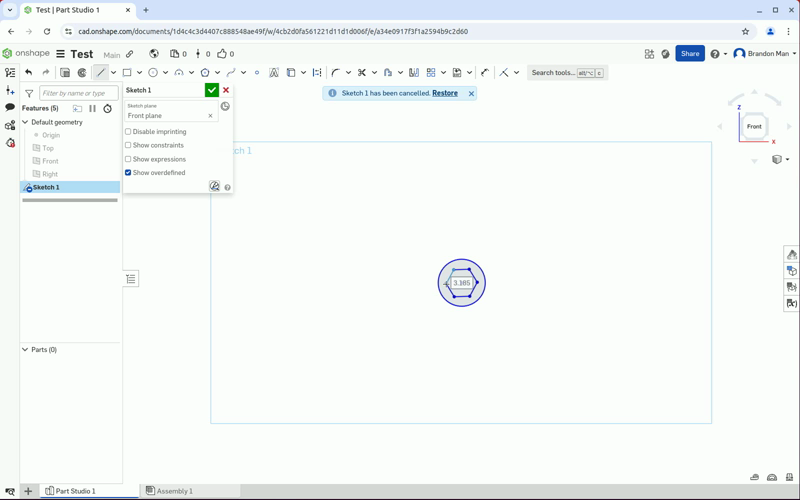
key_up(shift)
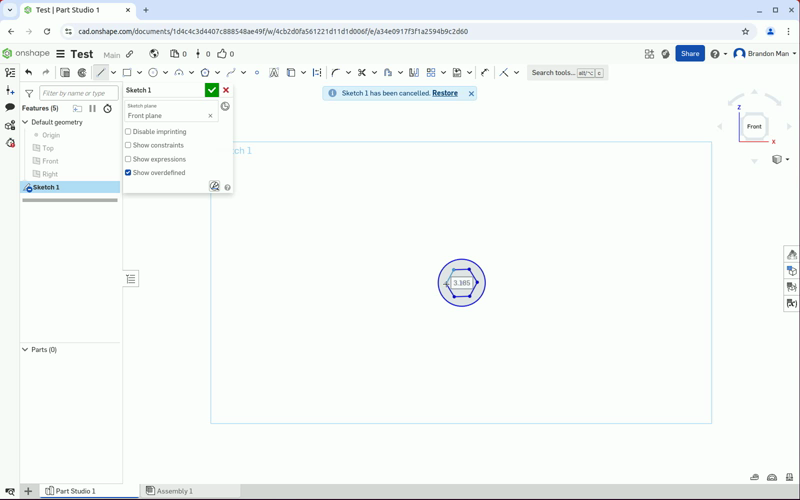
click(446, 283)
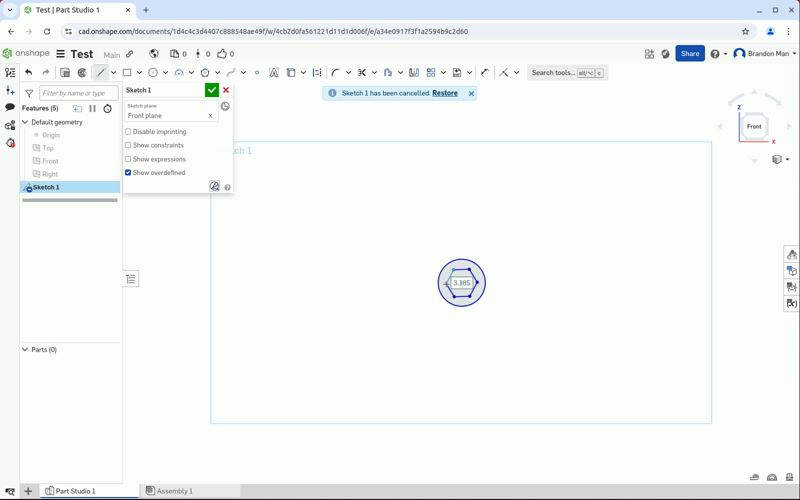
key(esc)
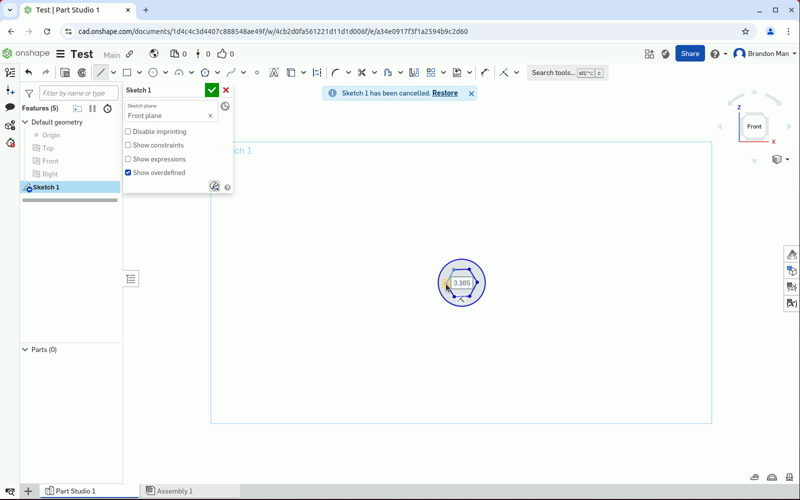
mouse_move(470, 267)
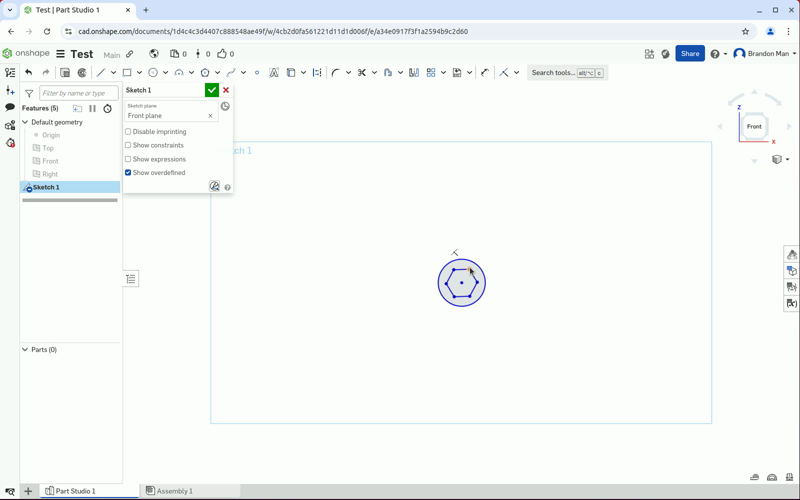
scroll(6)
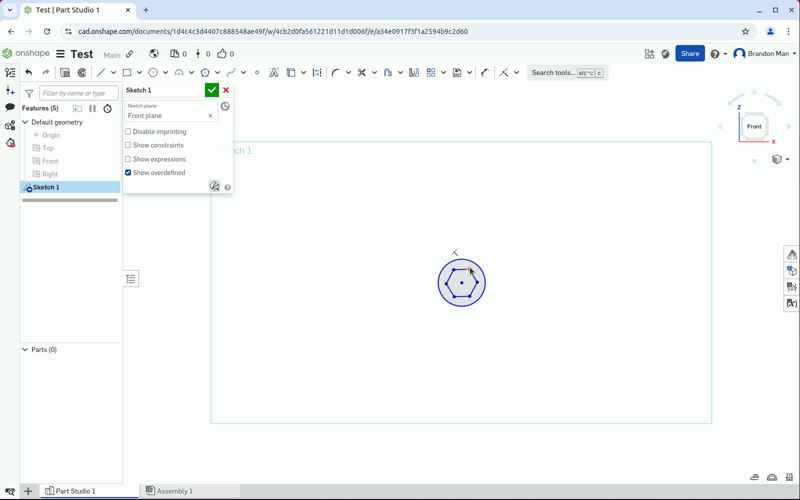
scroll(6)
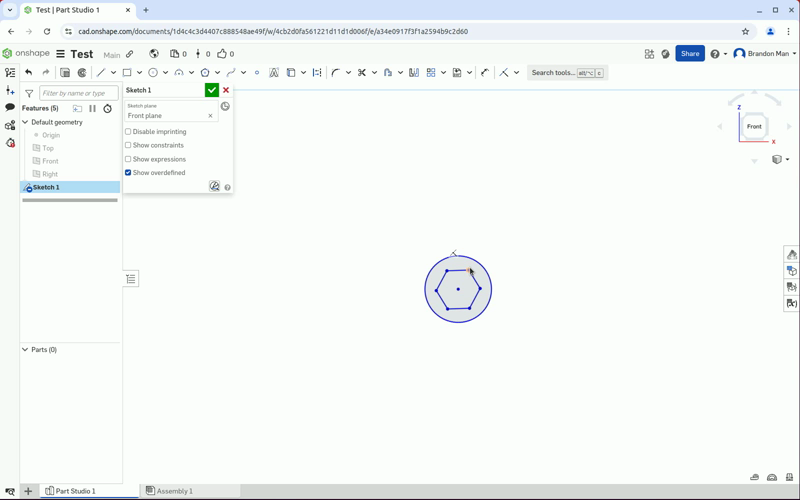
scroll(6)
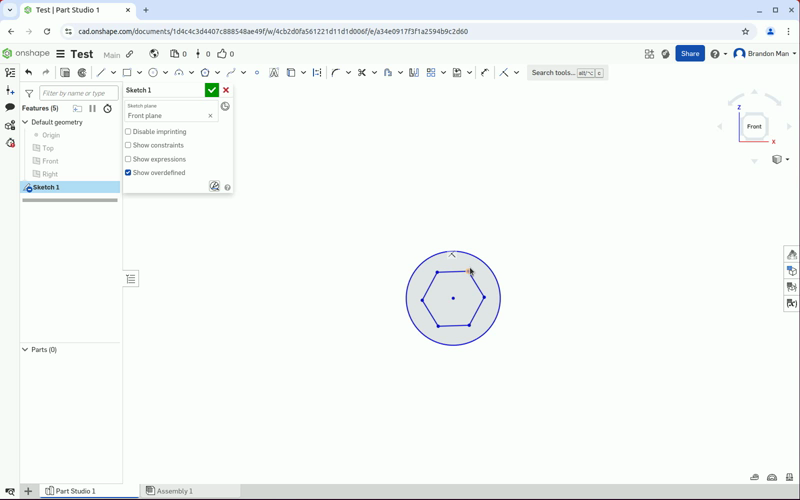
scroll(6)
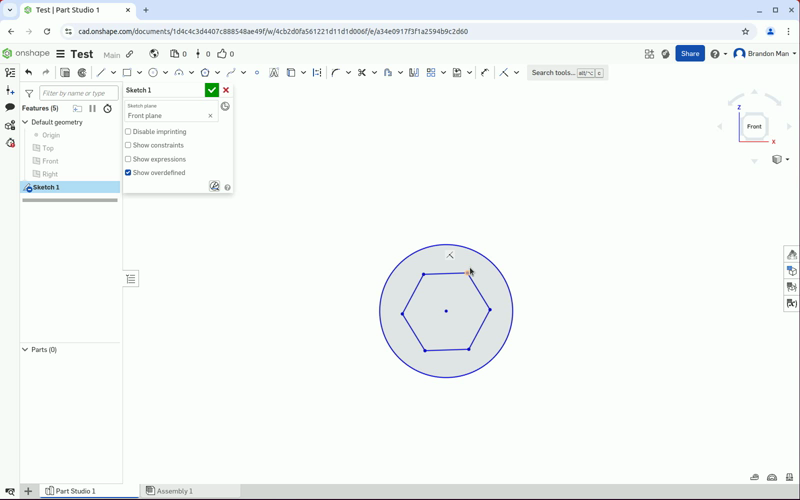
scroll(6)
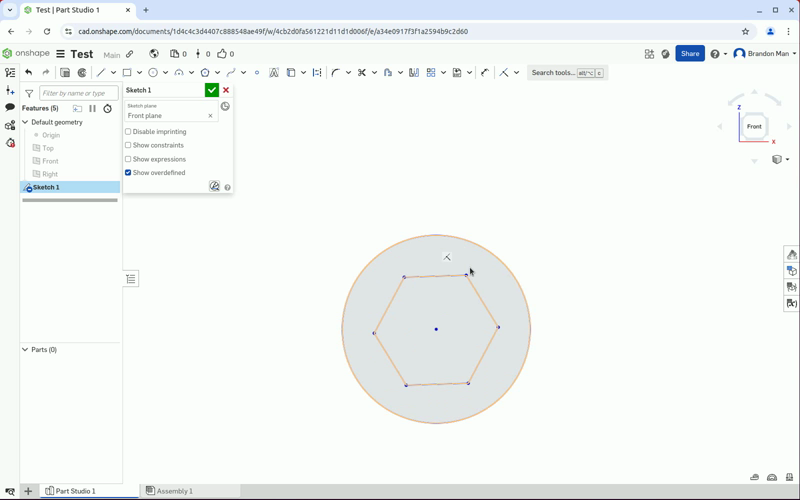
scroll(6)
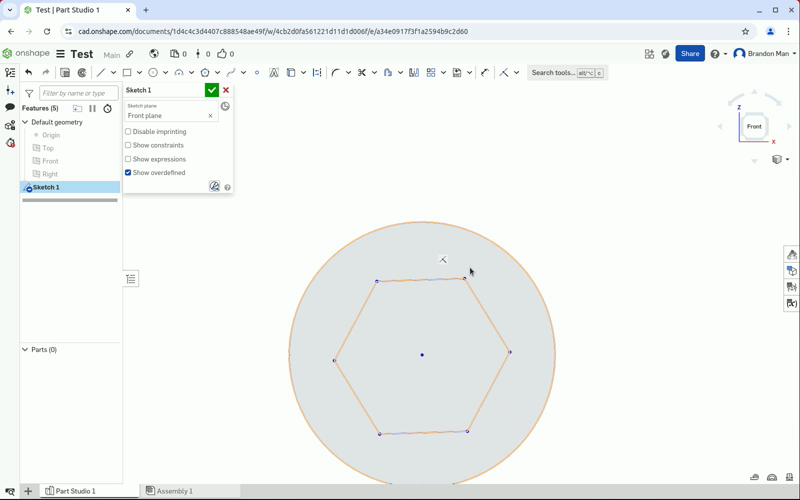
scroll(6)
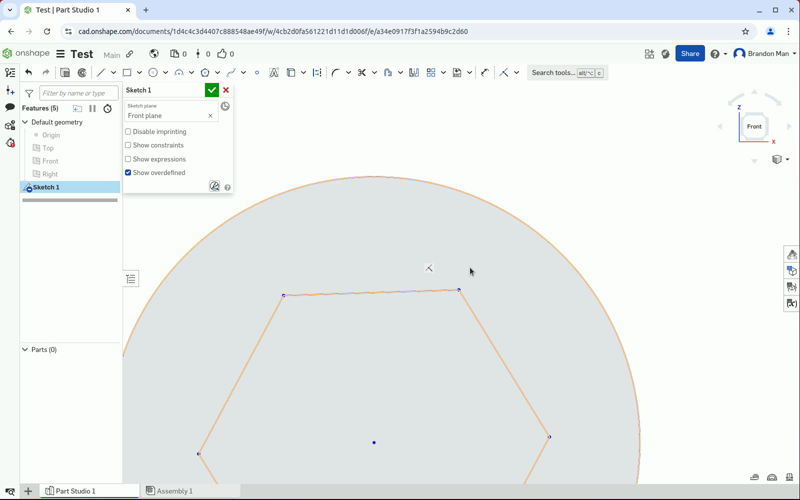
click(470, 267)
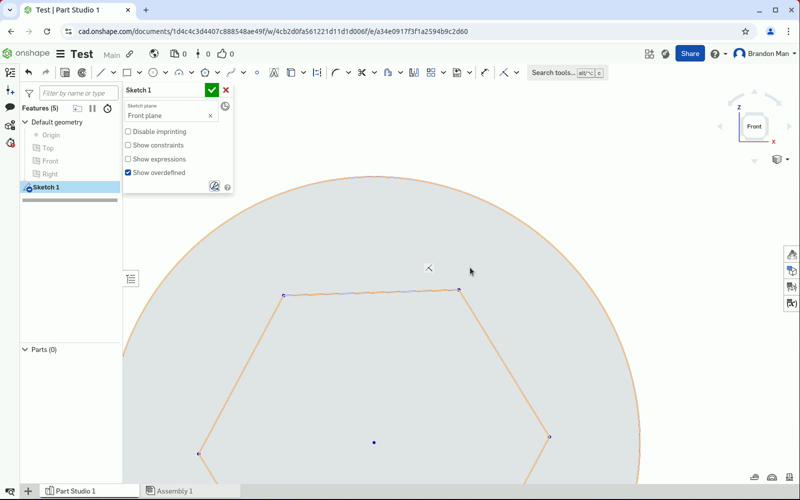
scroll(-6)
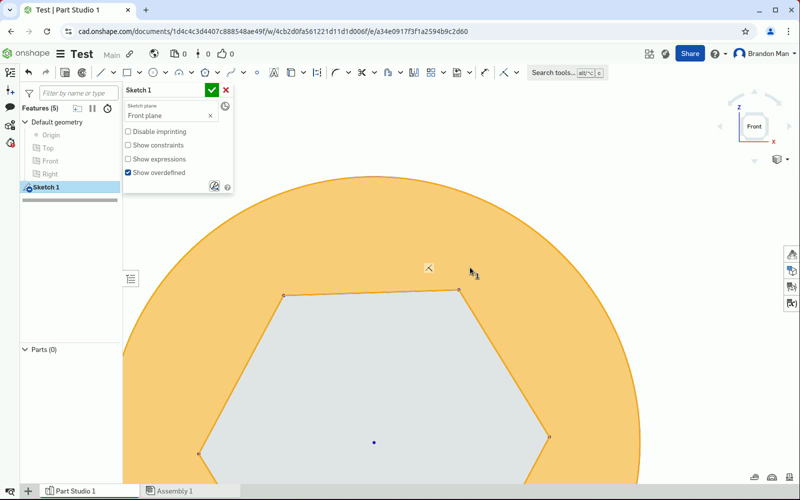
scroll(-6)
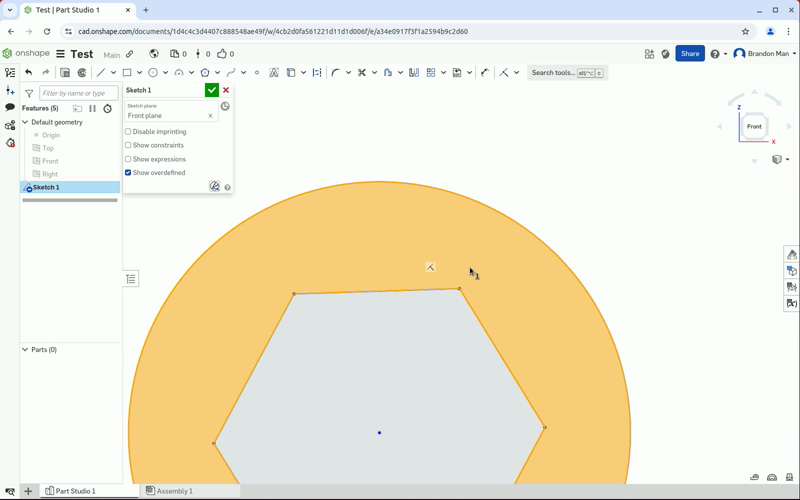
scroll(-6)
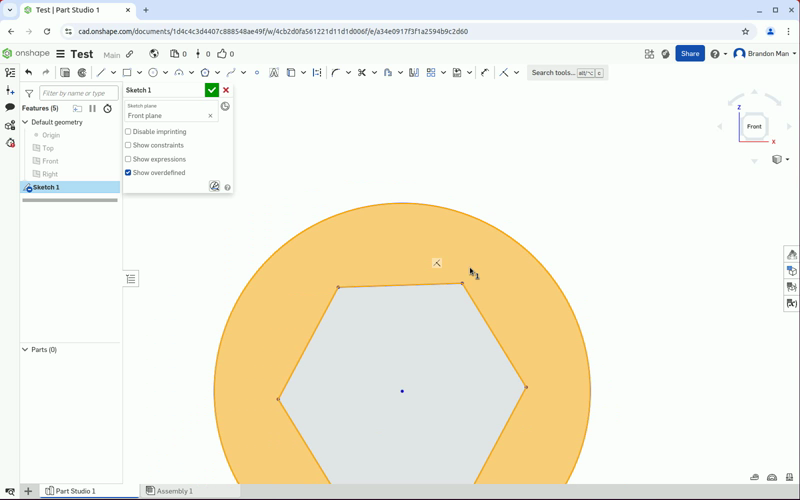
scroll(-6)
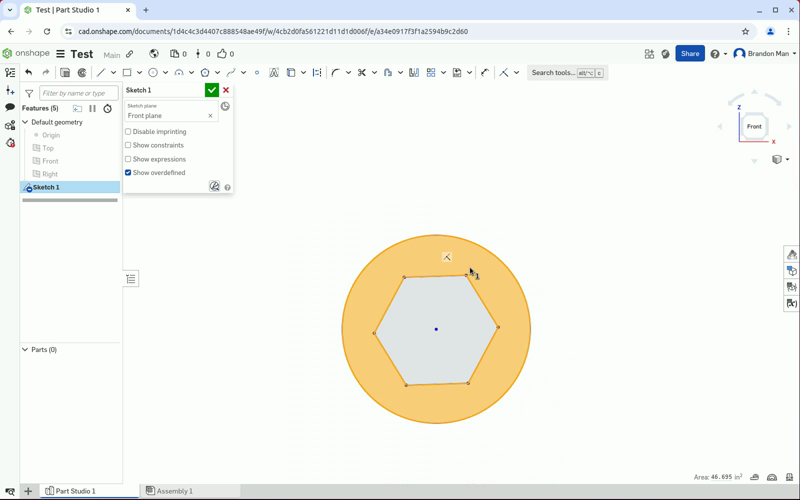
scroll(-6)
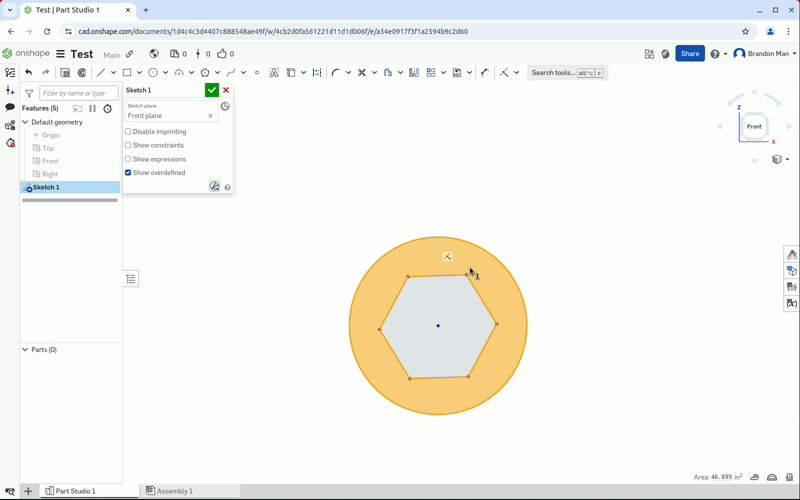
scroll(-6)
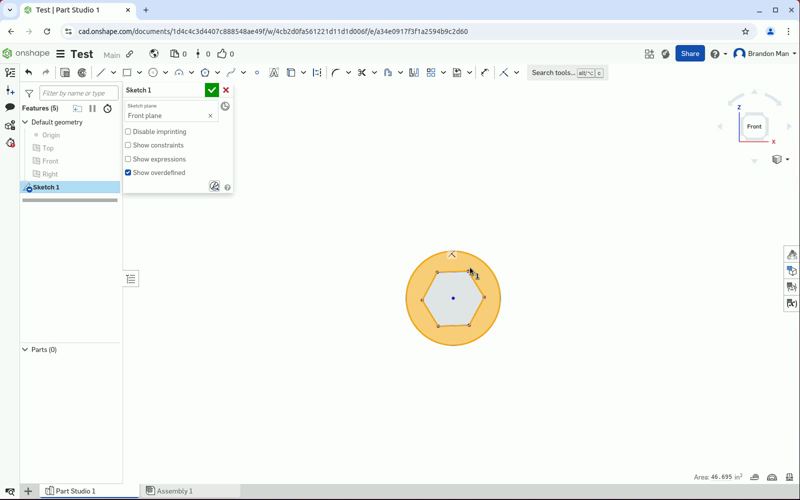
scroll(-6)
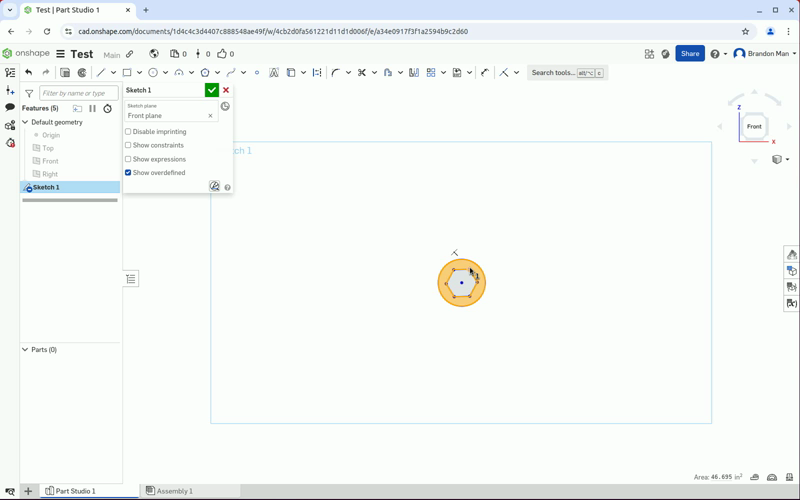
mouse_move(73, 352)
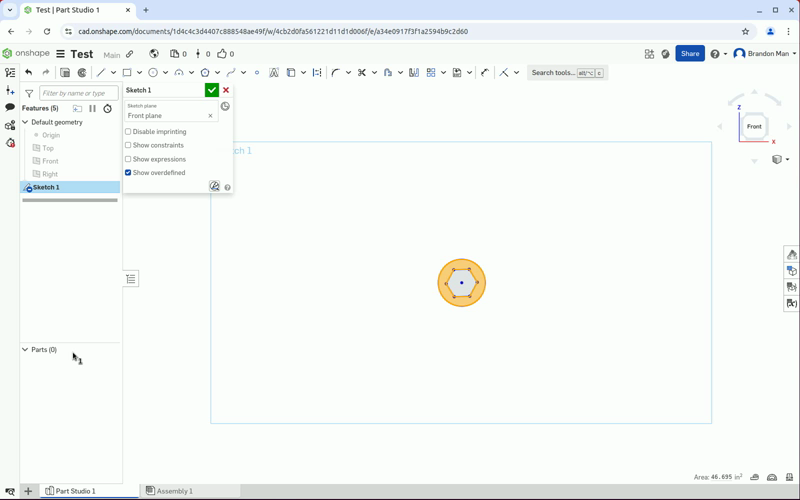
key(shift+y)
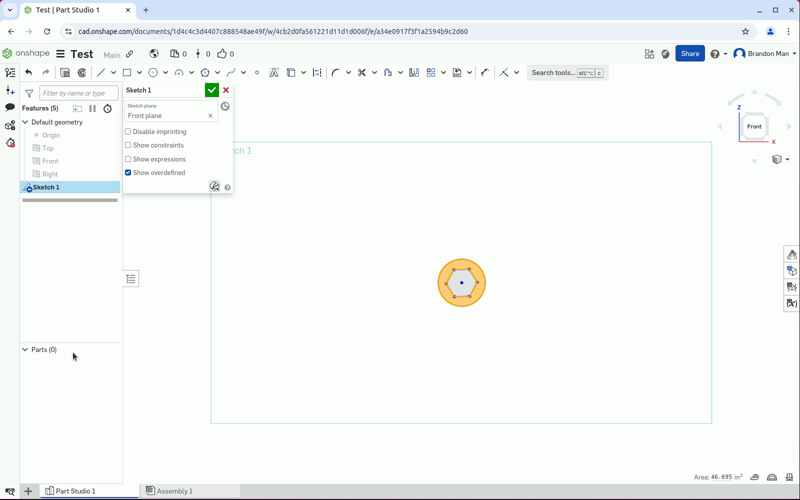
key(shift+e)
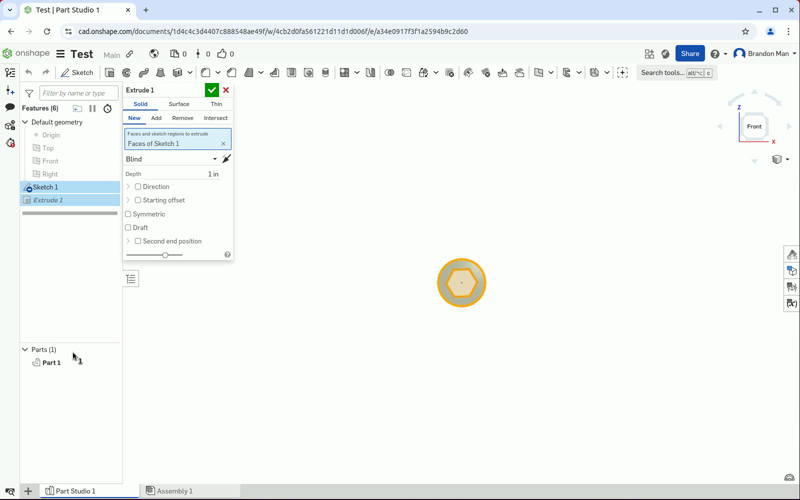
mouse_move(143, 106)
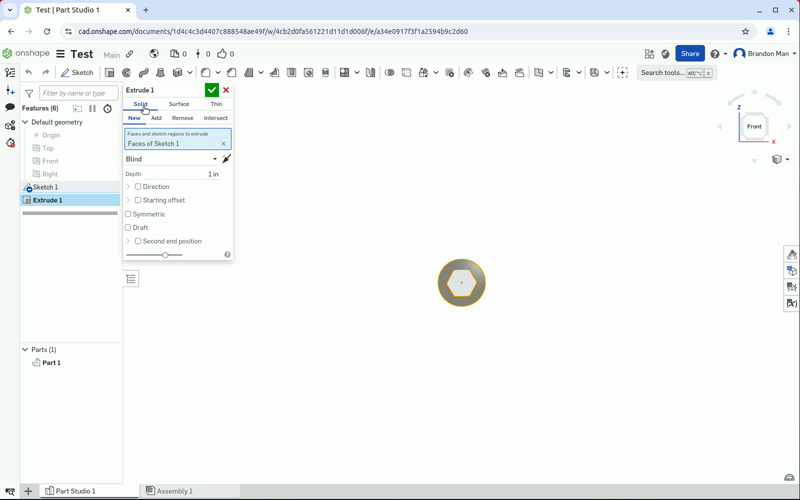
click(143, 106)
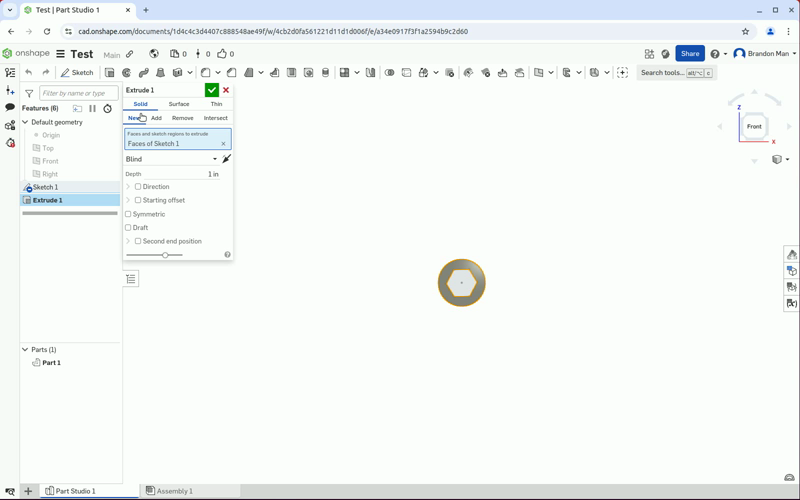
mouse_move(137, 120)
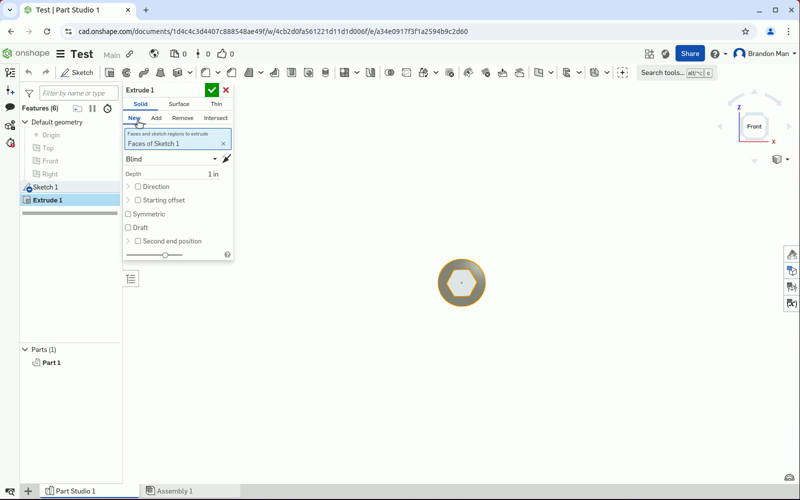
click(137, 120)
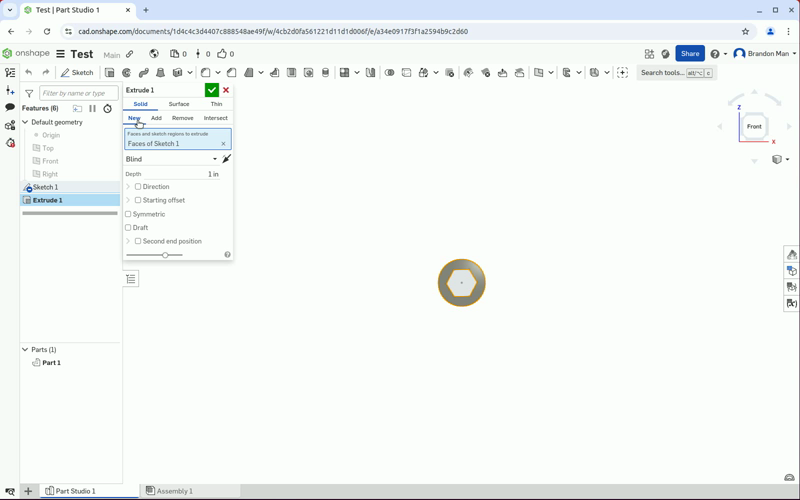
key(tab, 4)
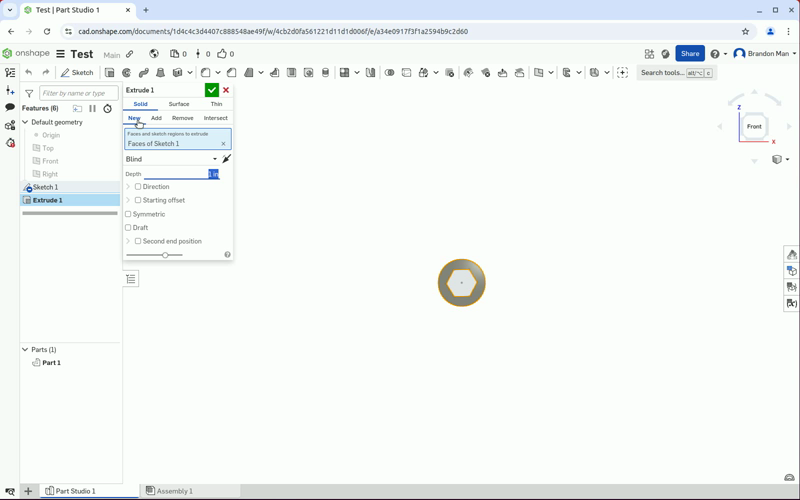
text(1.444)
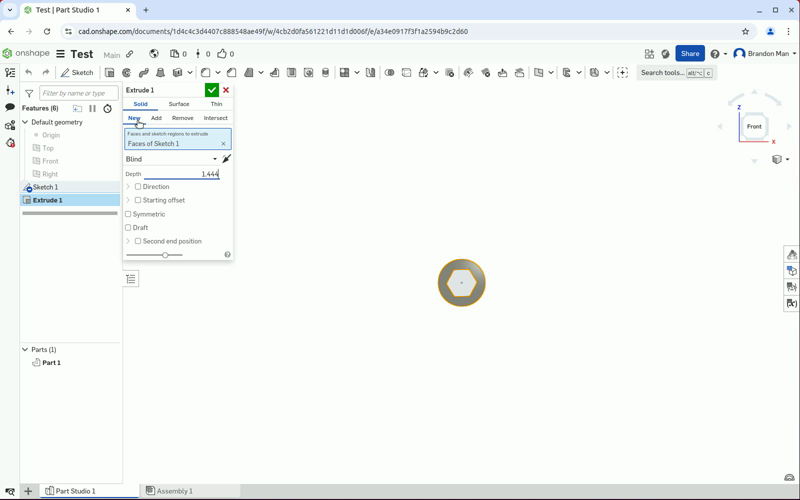
key(tab, 3)
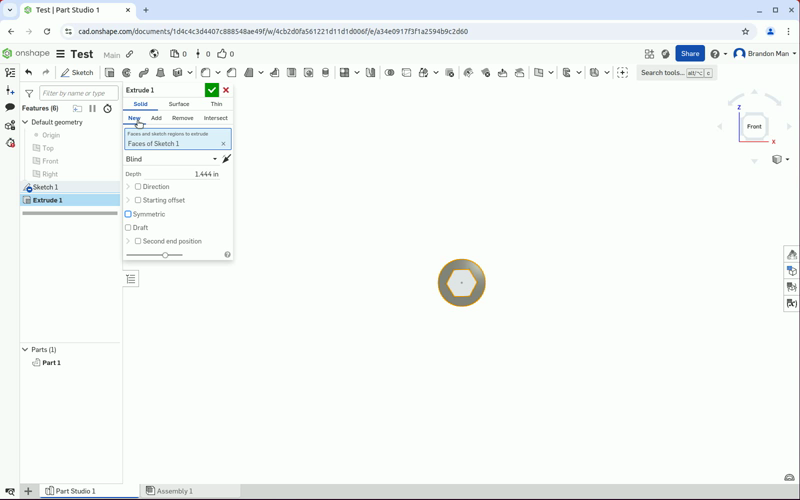
key(space)
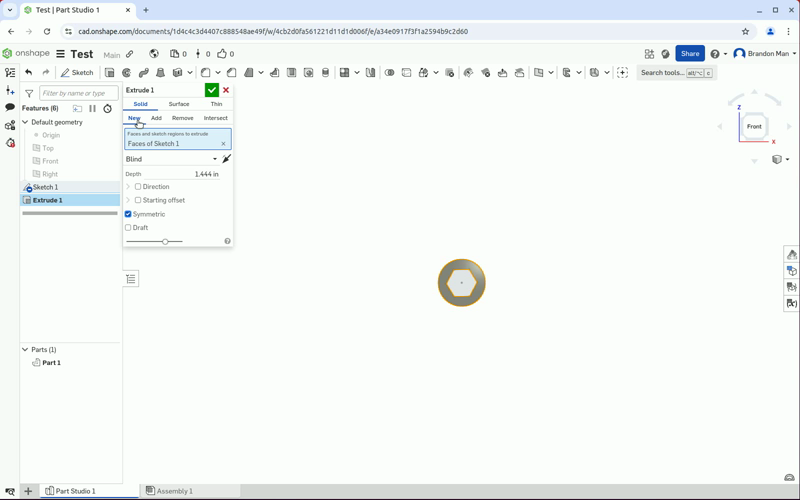
key(enter)
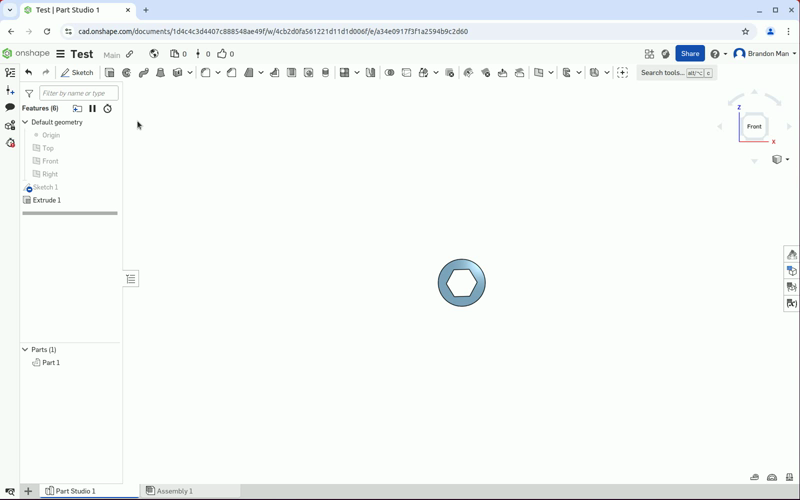
key(shift+h)
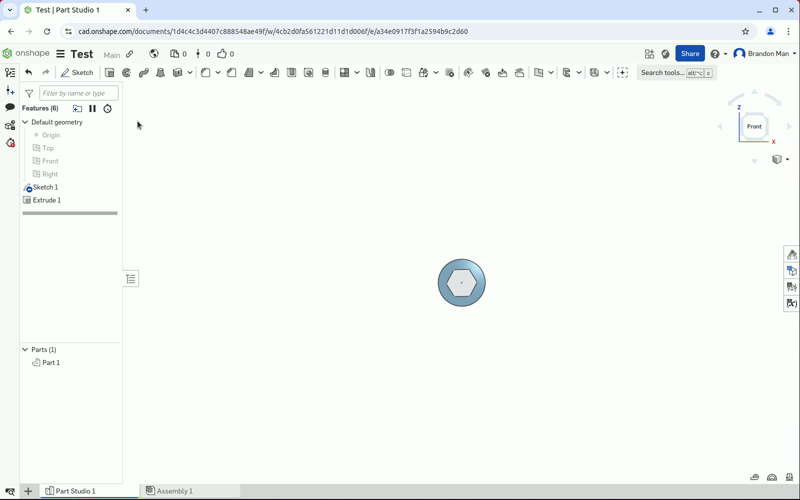
key(shift+h)
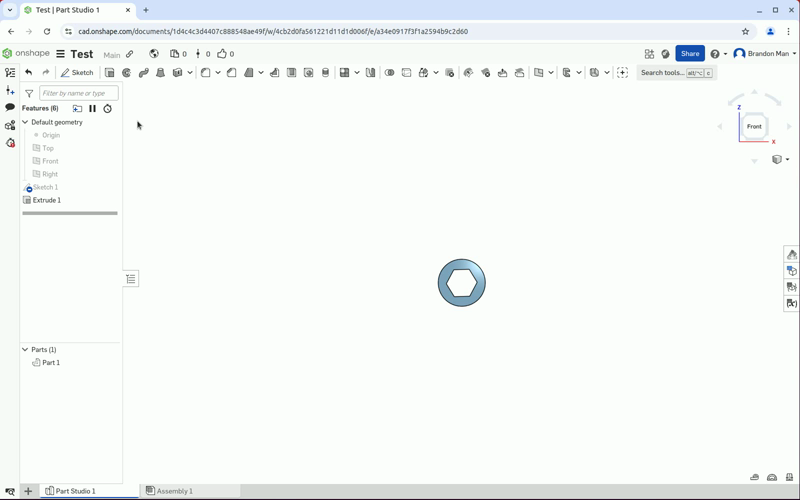
mouse_move(73, 189)
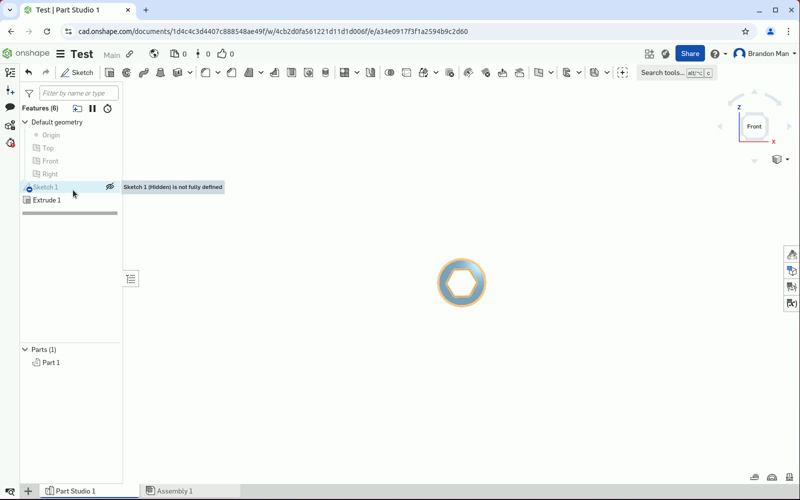
click(73, 189)
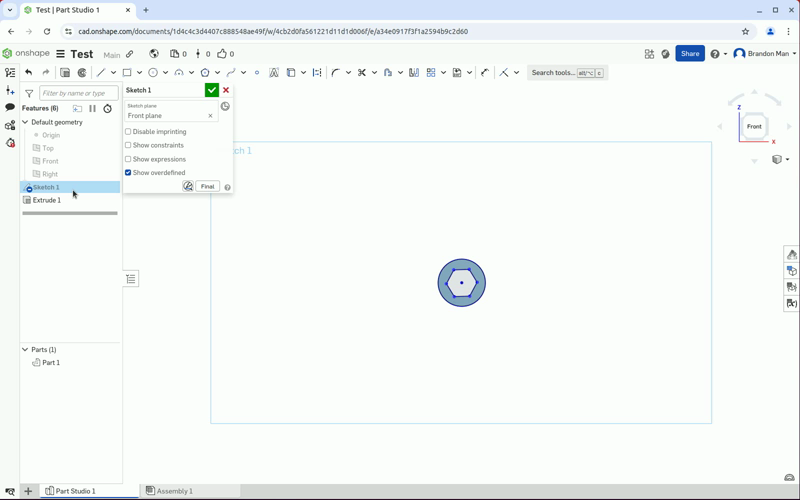
mouse_move(229, 92)
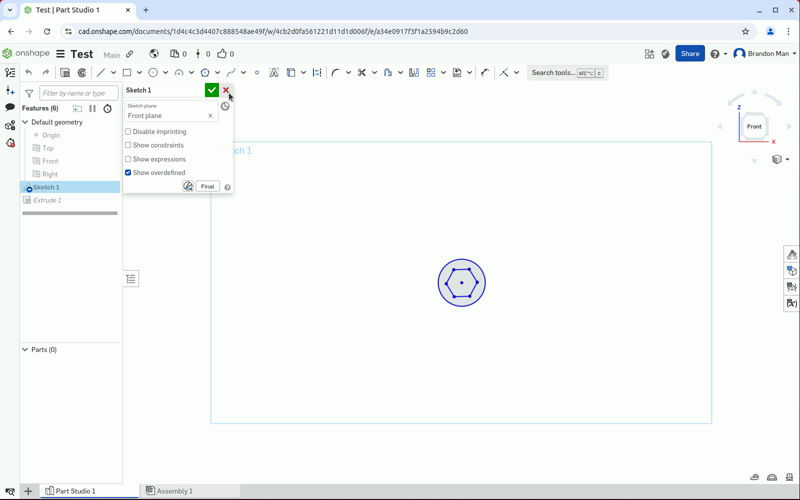
click(229, 92)
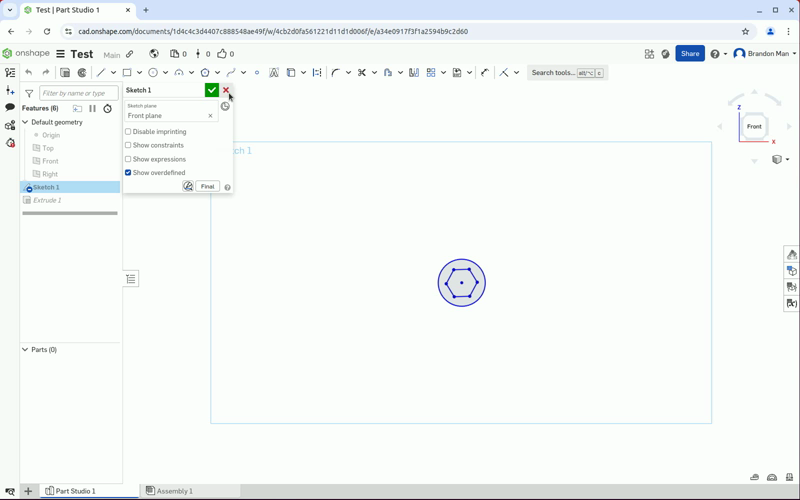
key(shift+s)
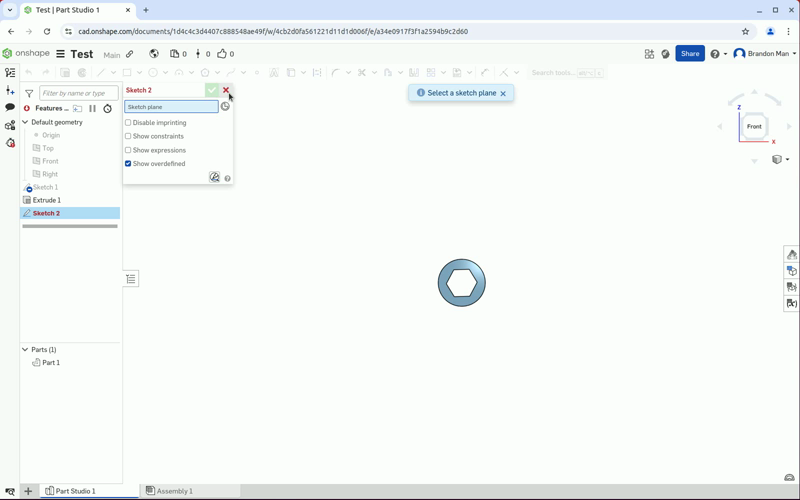
mouse_move(73, 163)
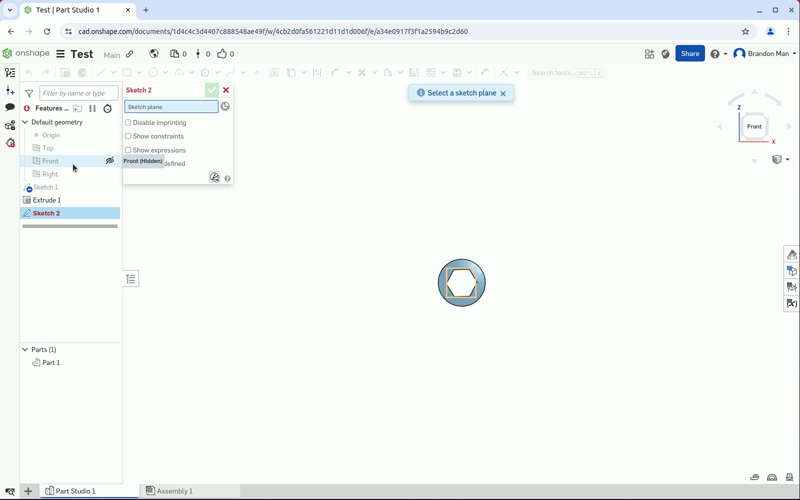
click(73, 163)
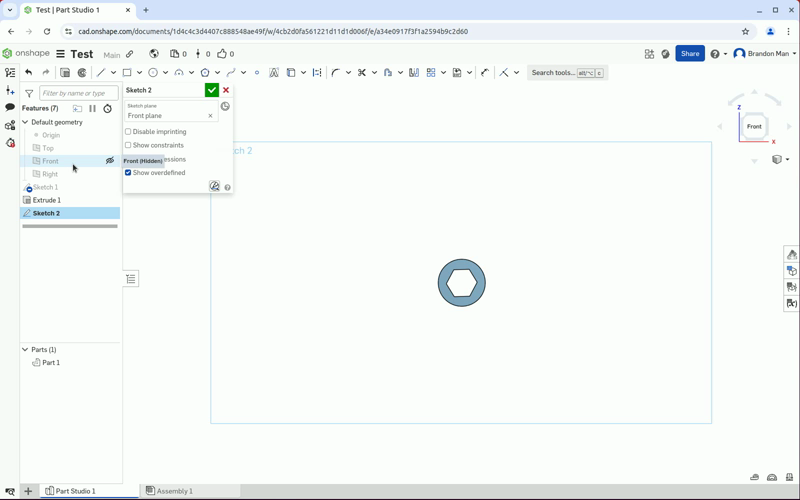
mouse_move(73, 352)
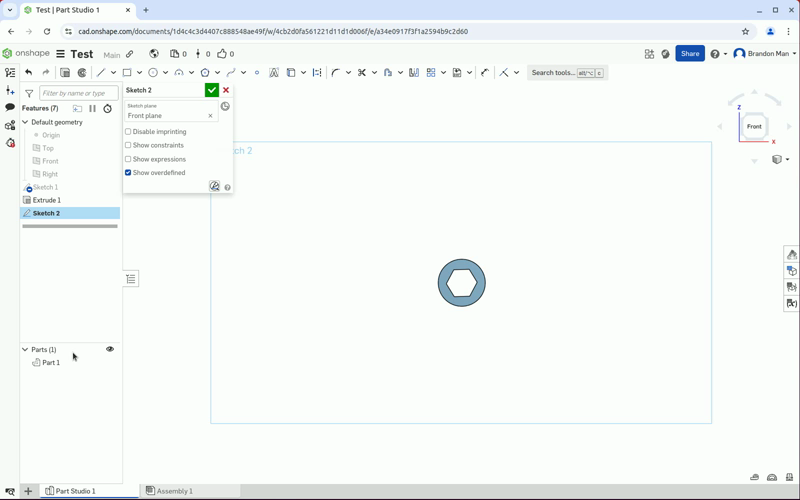
key(y)
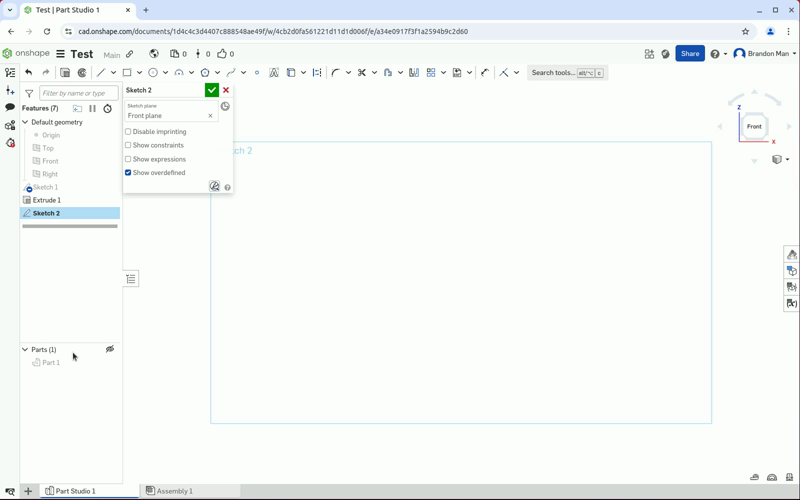
key(c)
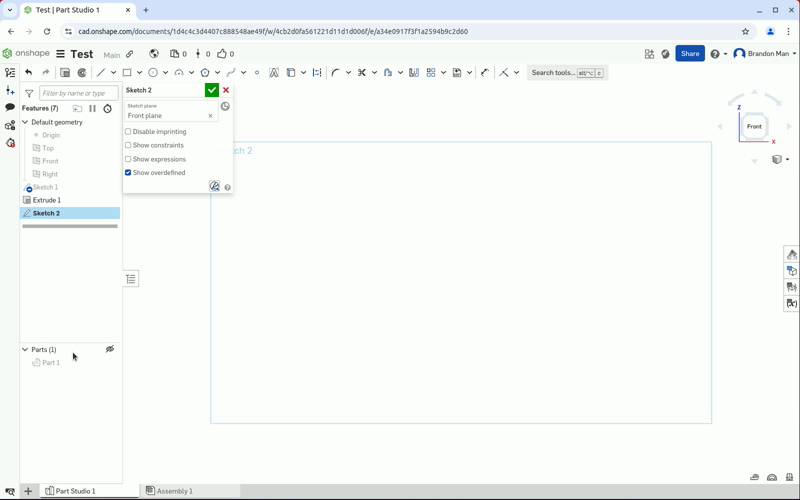
key_down(shift)
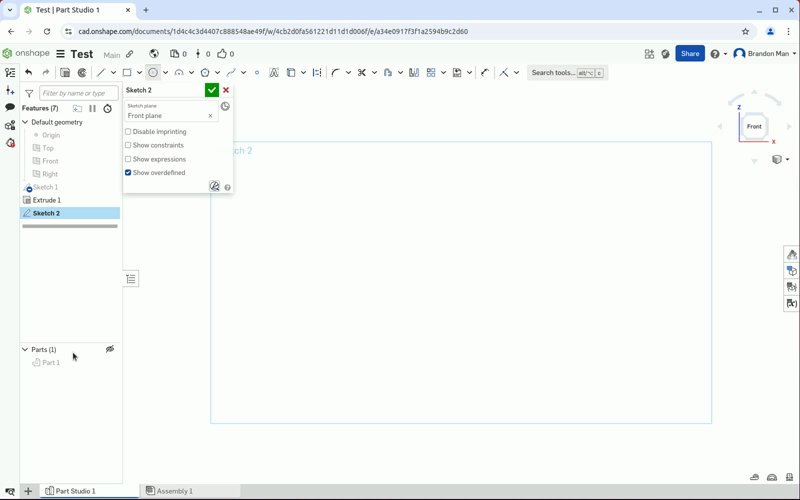
mouse_move(558, 282)
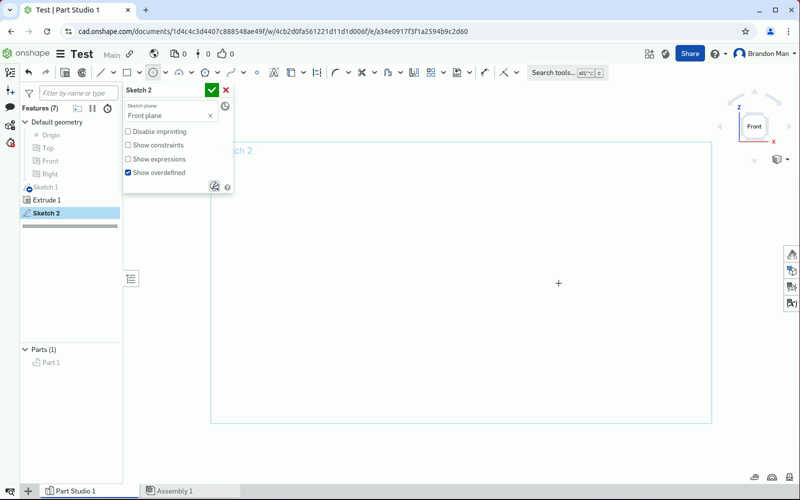
click(558, 282)
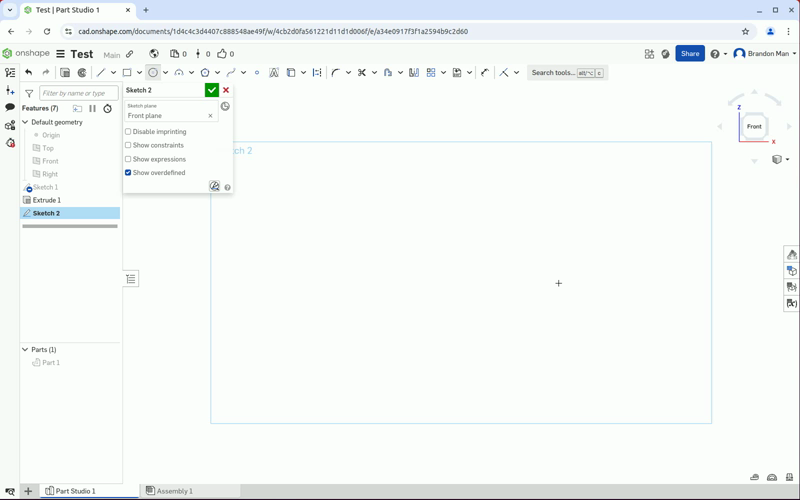
key_up(shift)
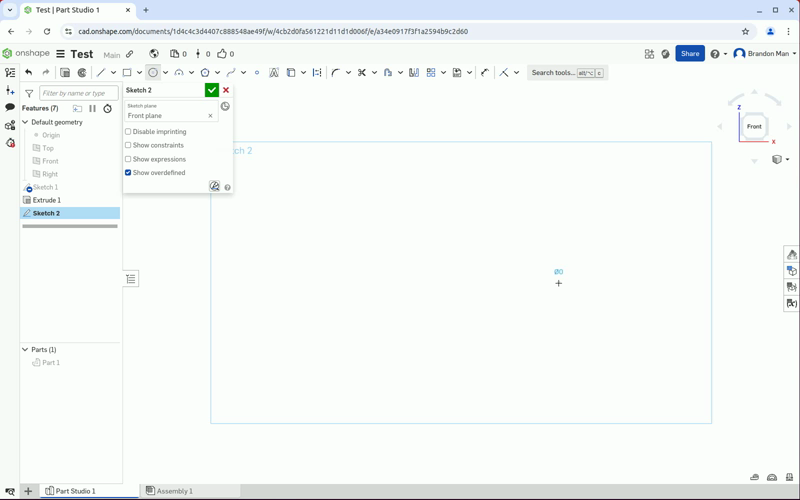
mouse_move(574, 282)
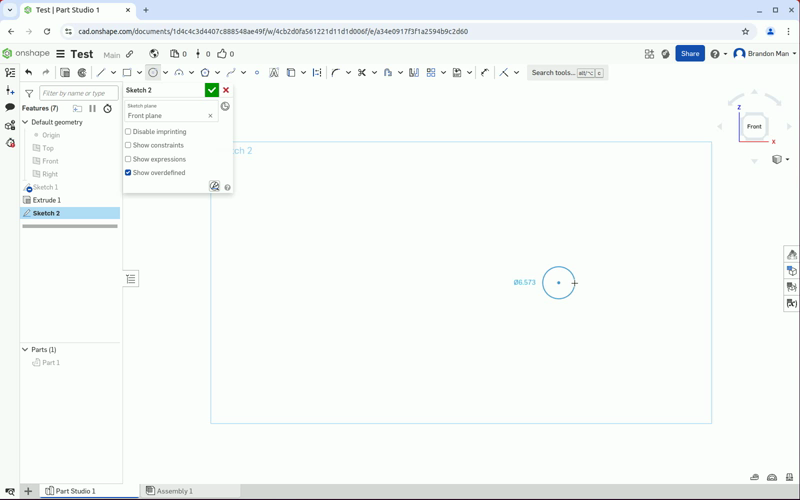
click(574, 282)
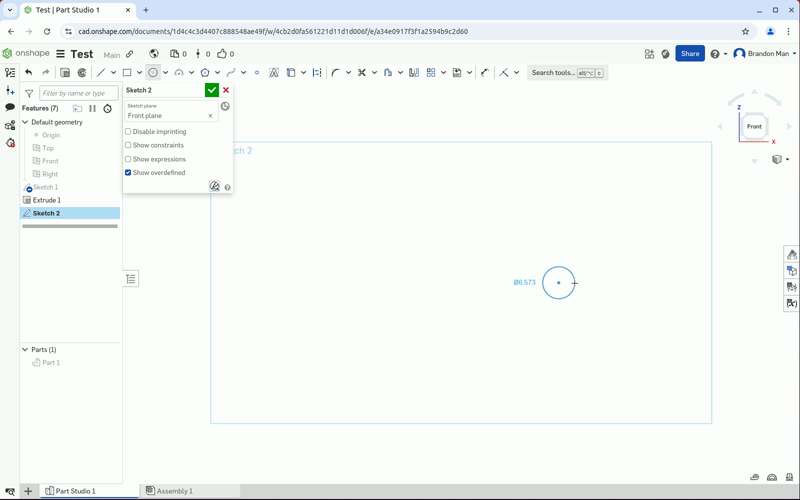
key(esc)
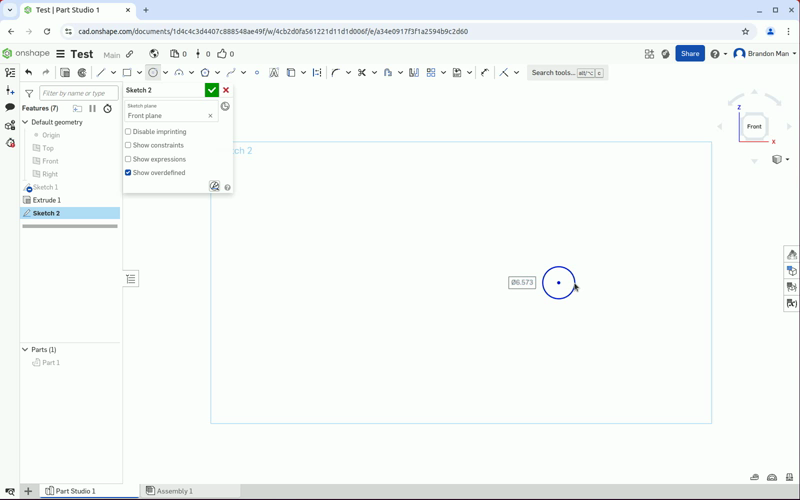
key(l)
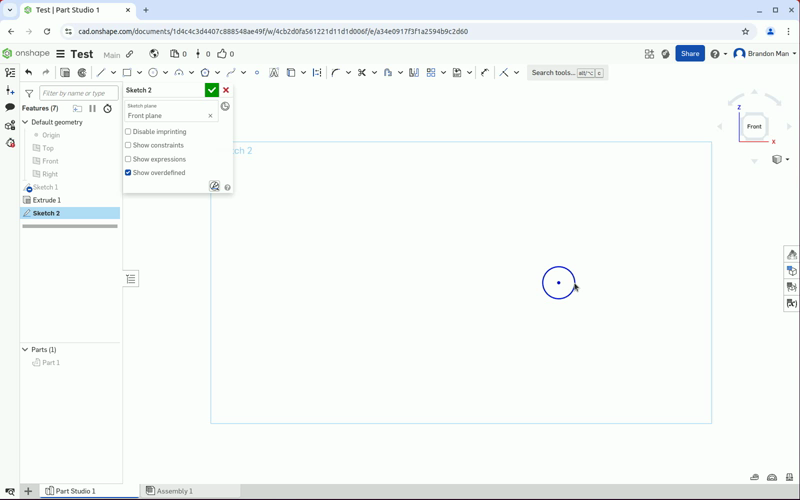
key_down(shift)
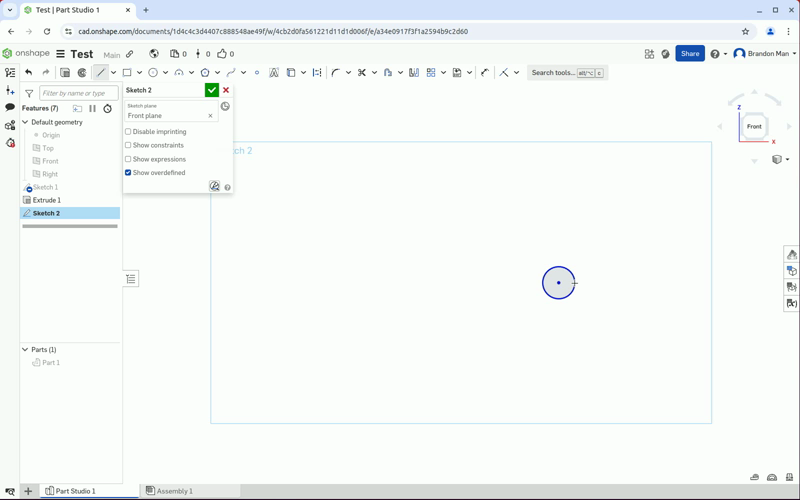
mouse_move(547, 279)
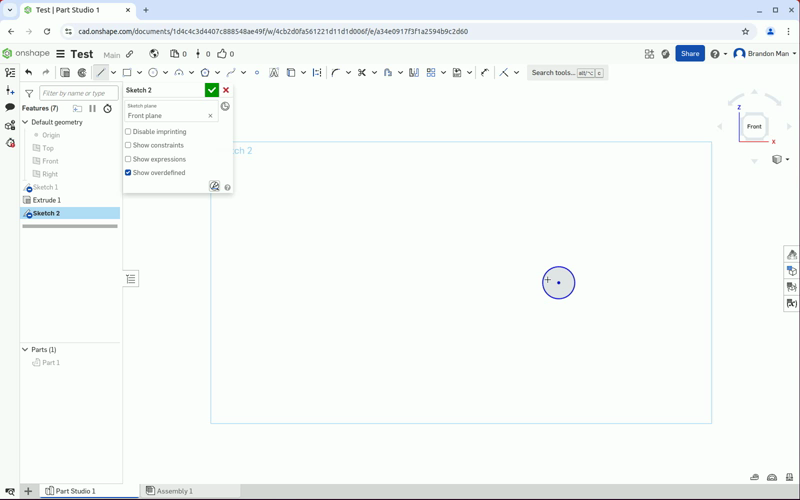
click(547, 279)
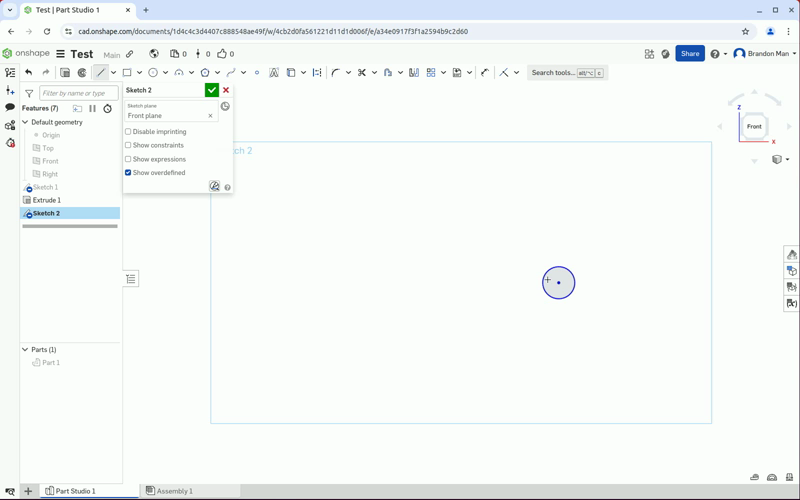
key_up(shift)
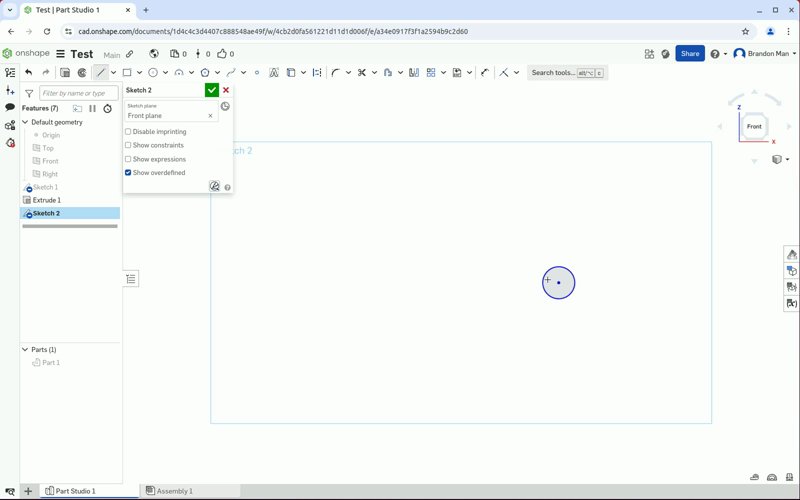
key_down(shift)
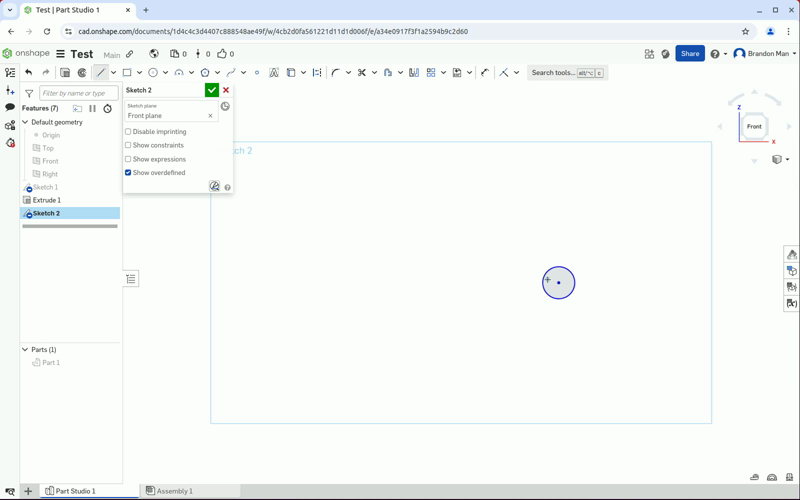
mouse_move(577, 279)
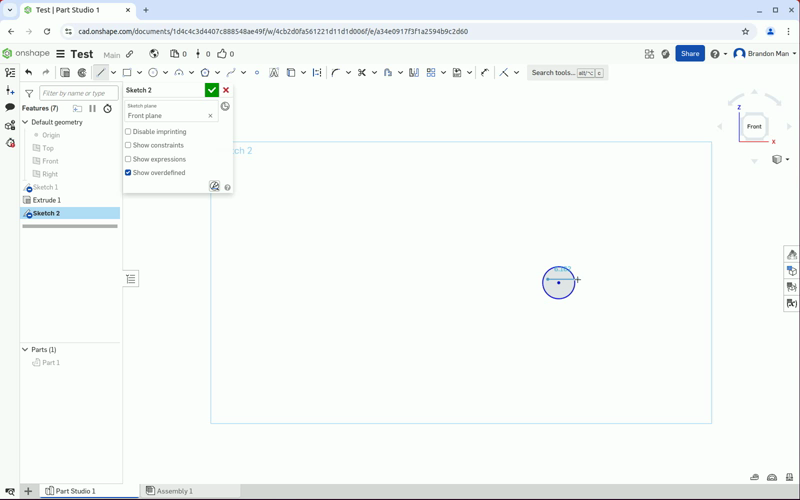
mouse_move(551, 292)
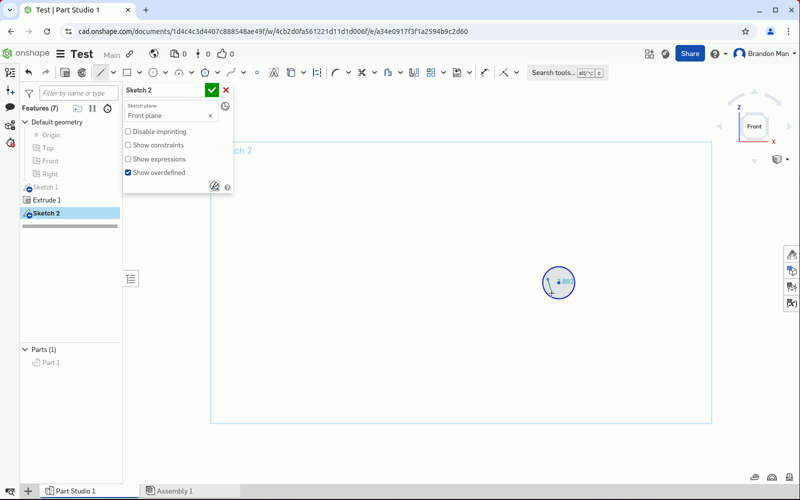
click(551, 292)
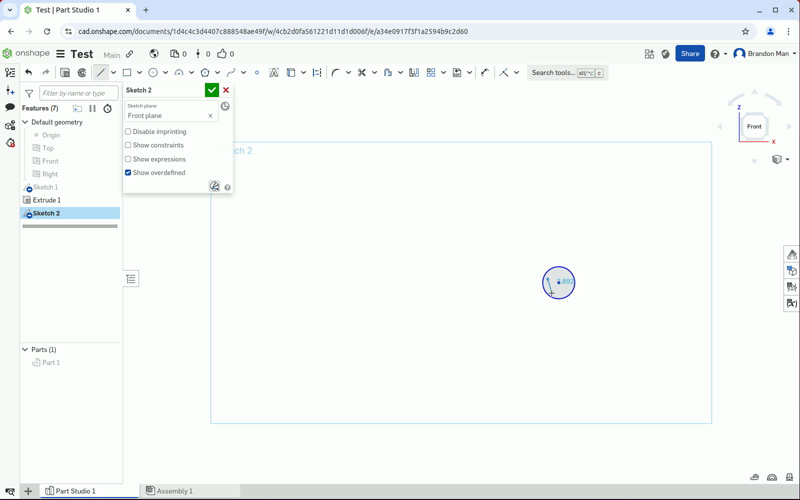
key_up(shift)
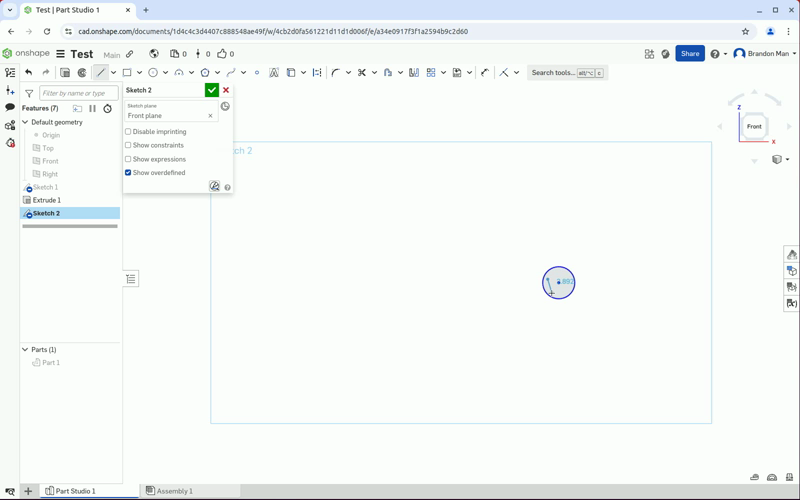
key_down(shift)
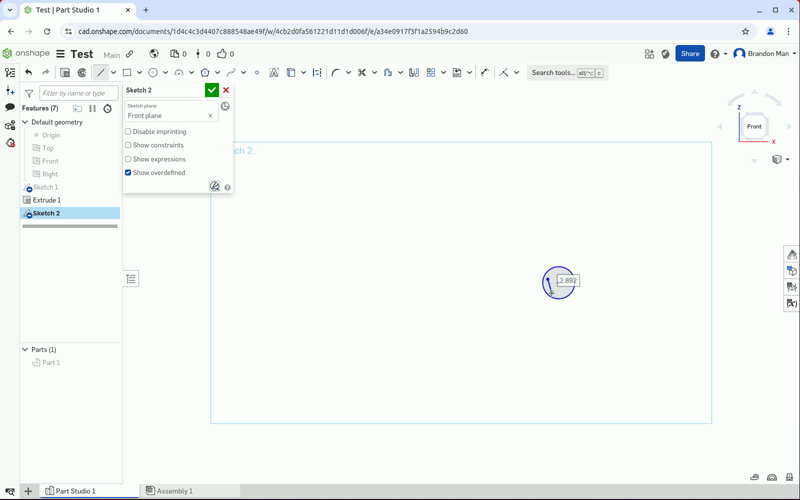
mouse_move(581, 292)
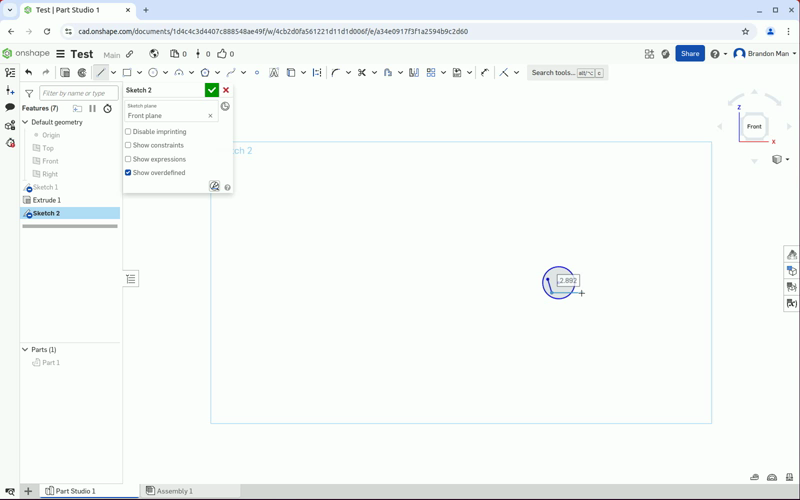
mouse_move(565, 292)
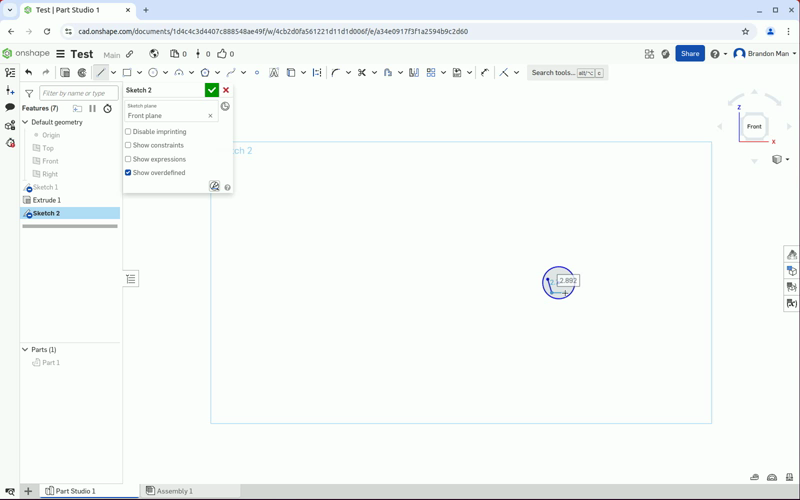
click(565, 292)
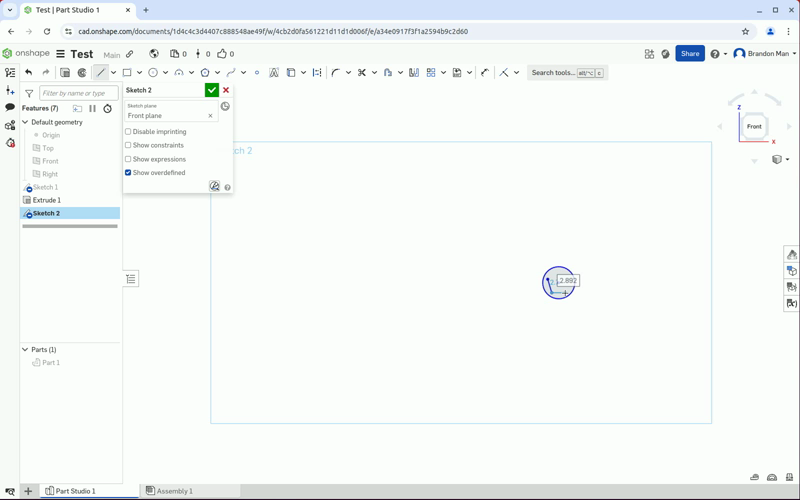
key_up(shift)
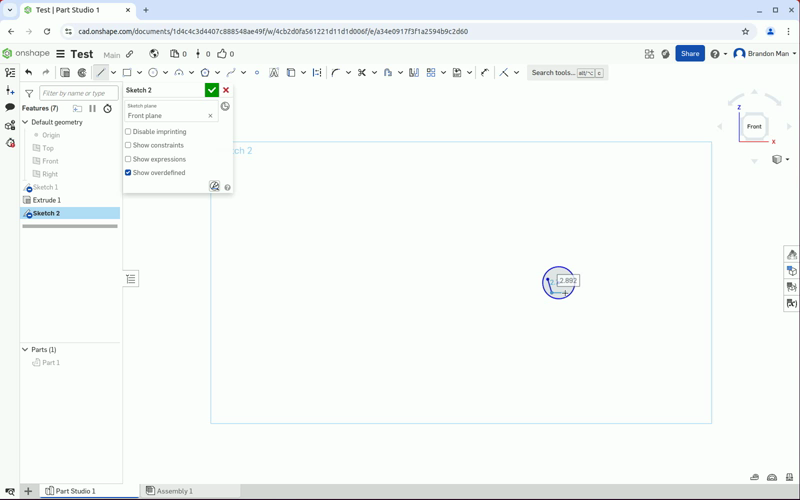
key_down(shift)
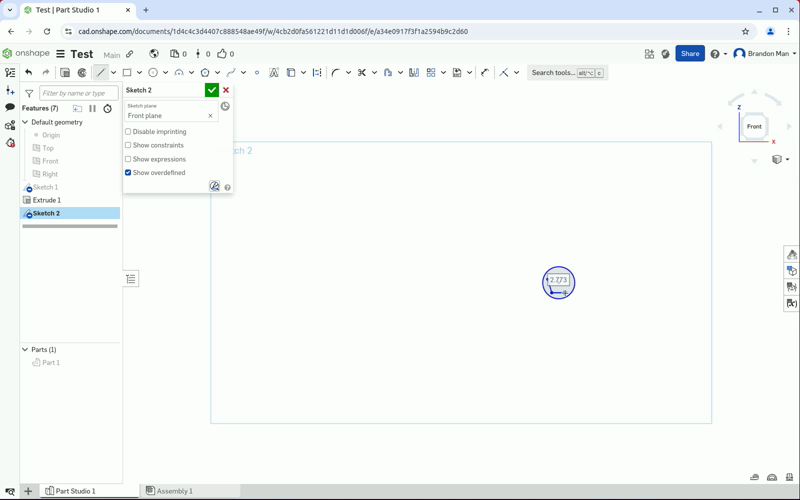
mouse_move(589, 292)
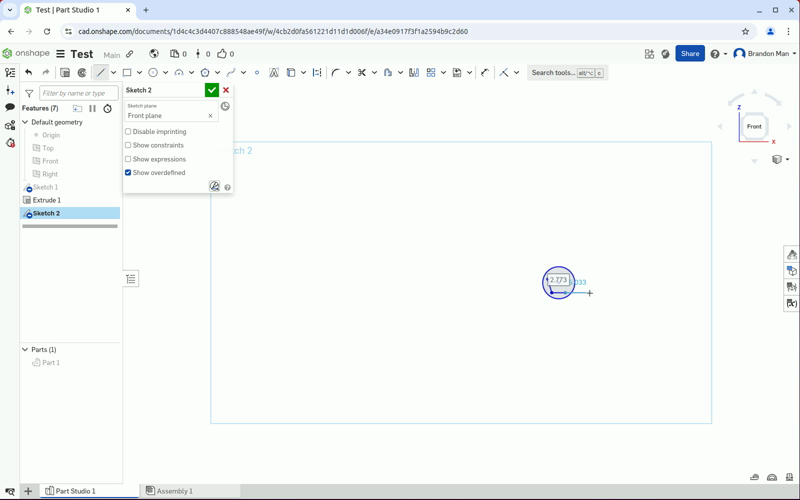
mouse_move(569, 279)
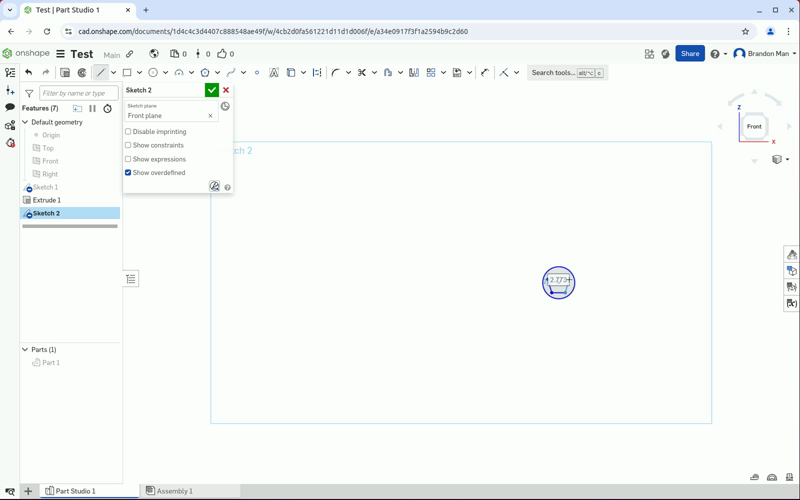
click(569, 279)
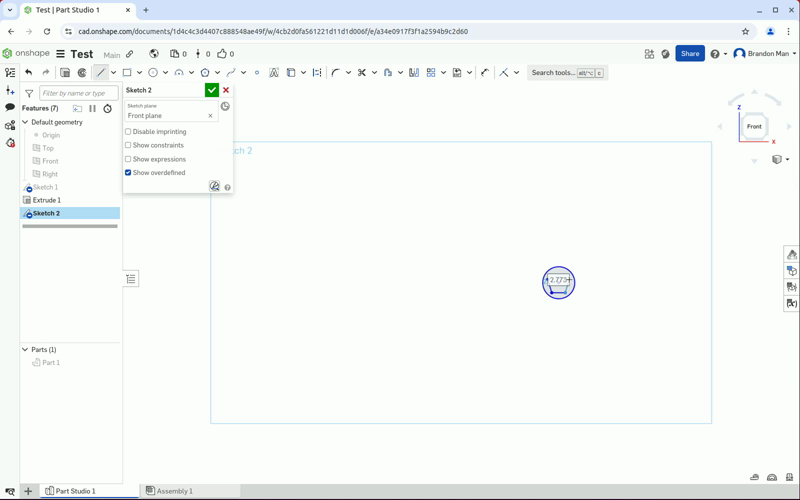
key_up(shift)
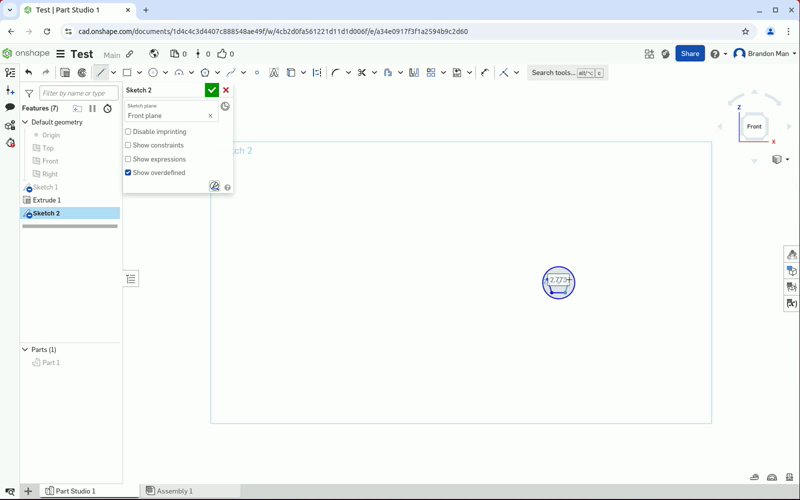
key_down(shift)
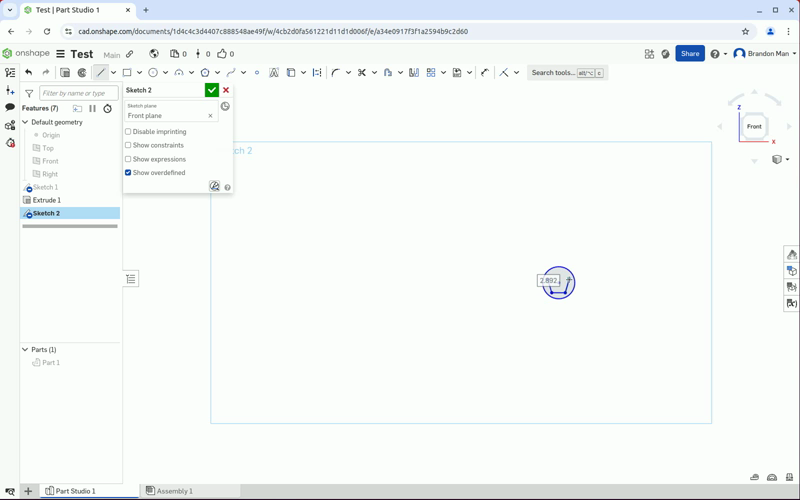
mouse_move(589, 279)
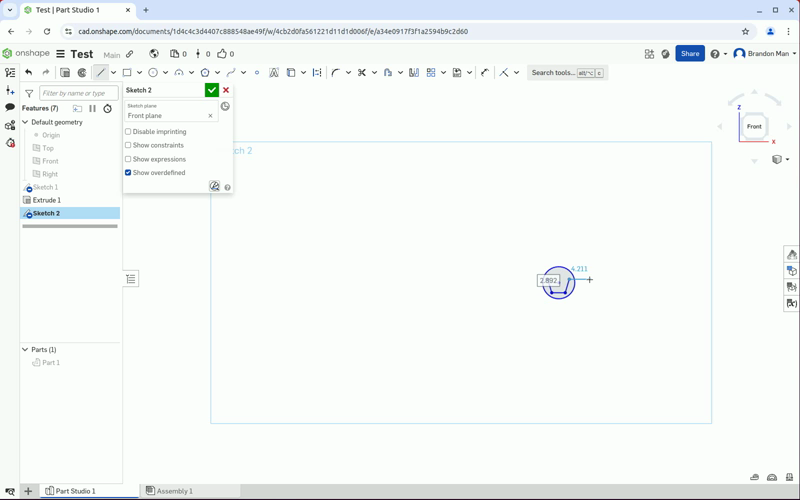
mouse_move(558, 270)
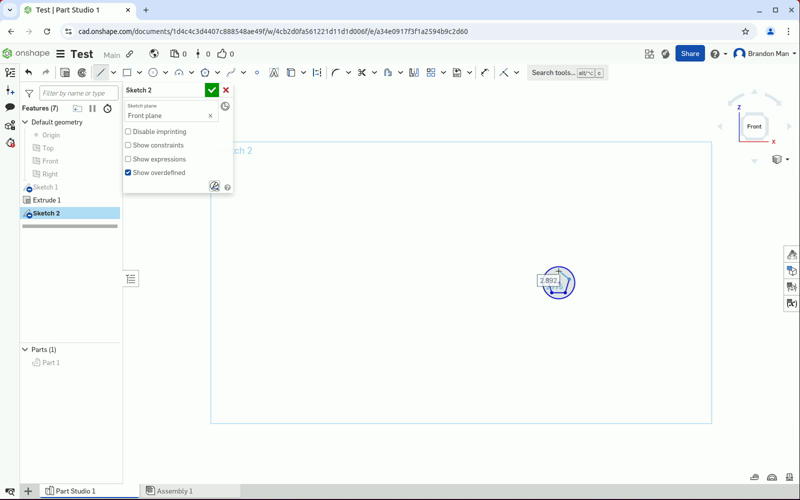
click(558, 270)
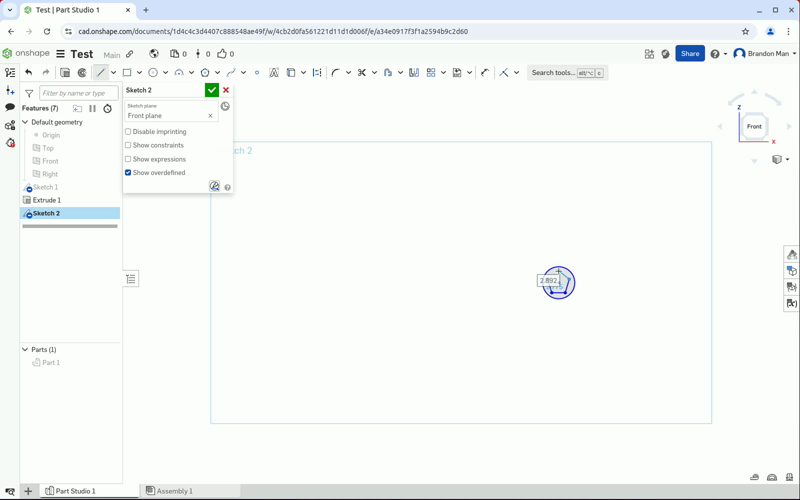
key_up(shift)
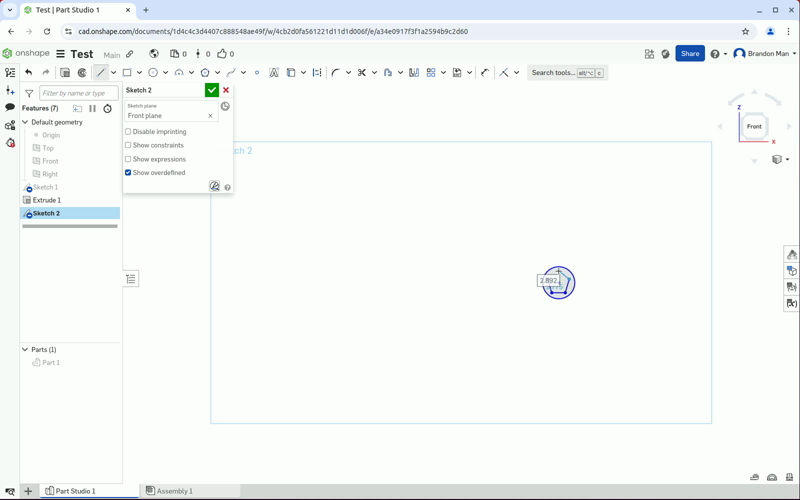
mouse_move(588, 270)
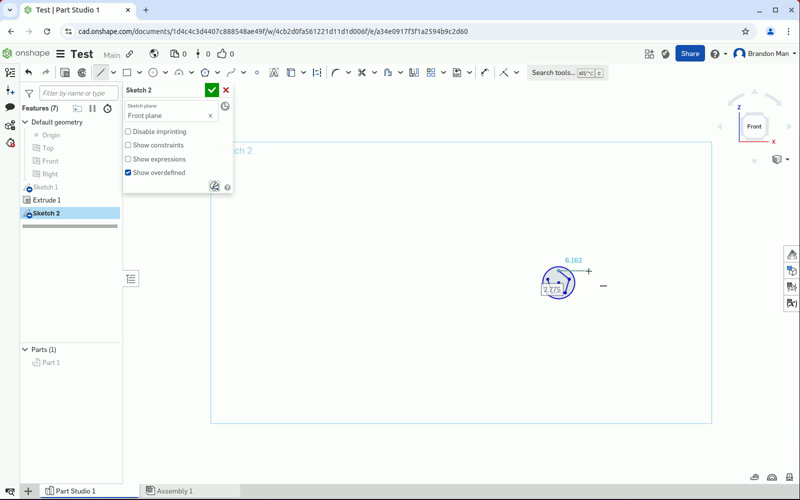
key_down(shift)
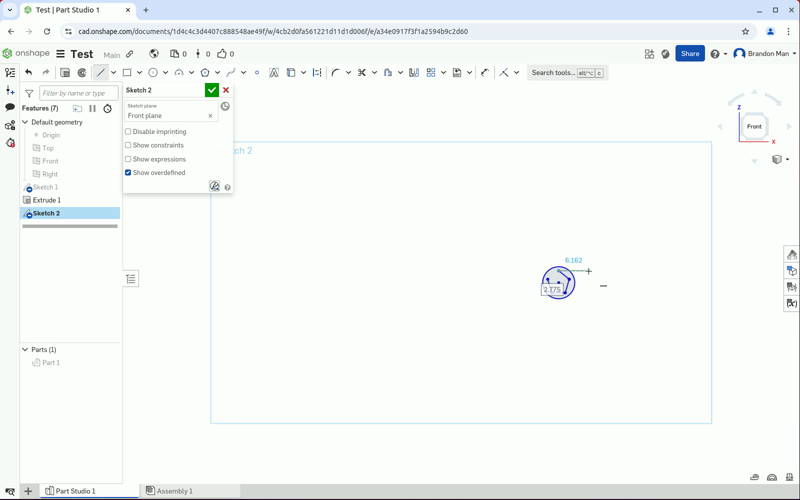
mouse_move(547, 279)
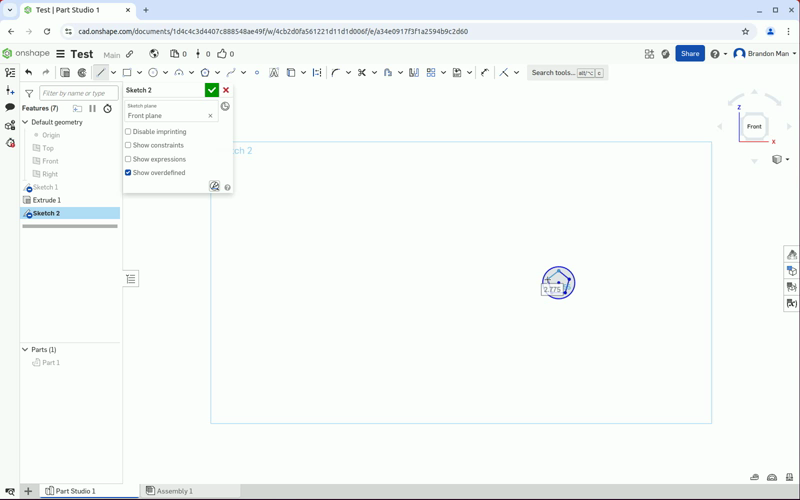
key_up(shift)
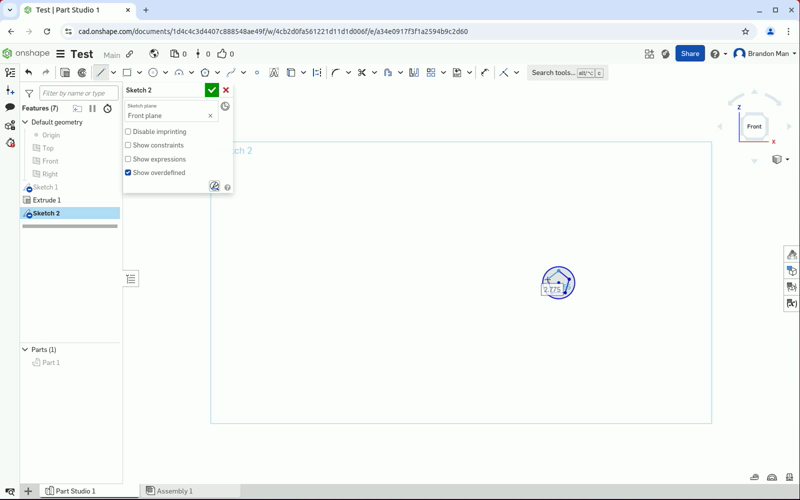
click(547, 279)
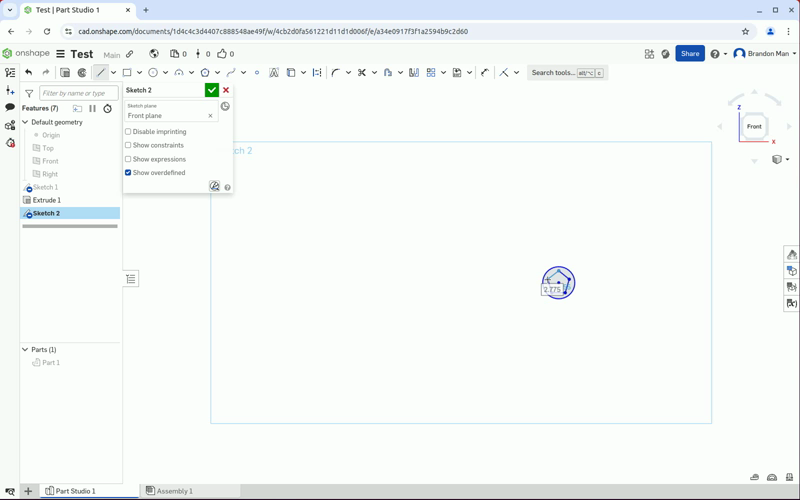
key(esc)
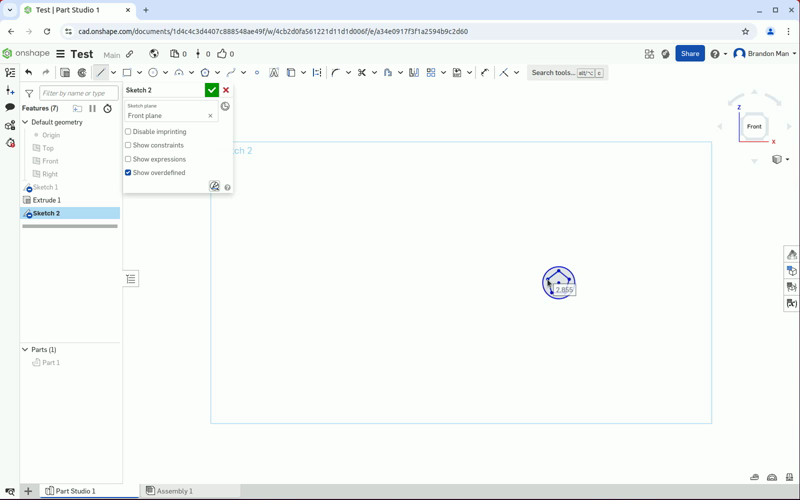
mouse_move(567, 275)
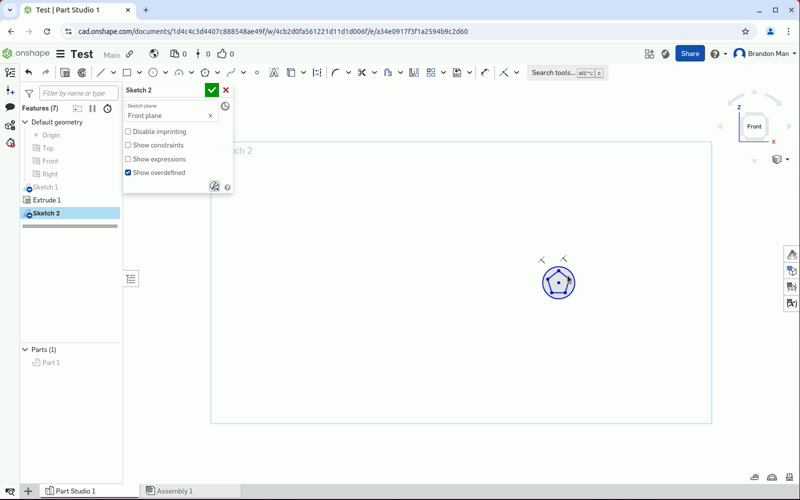
scroll(6)
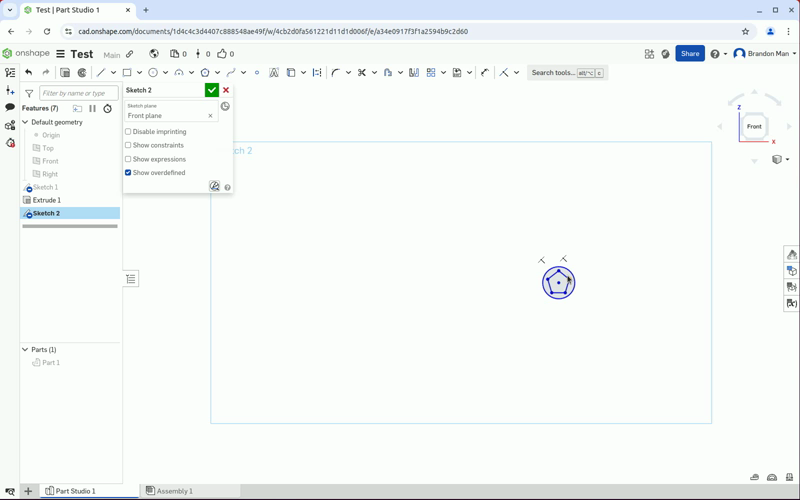
scroll(6)
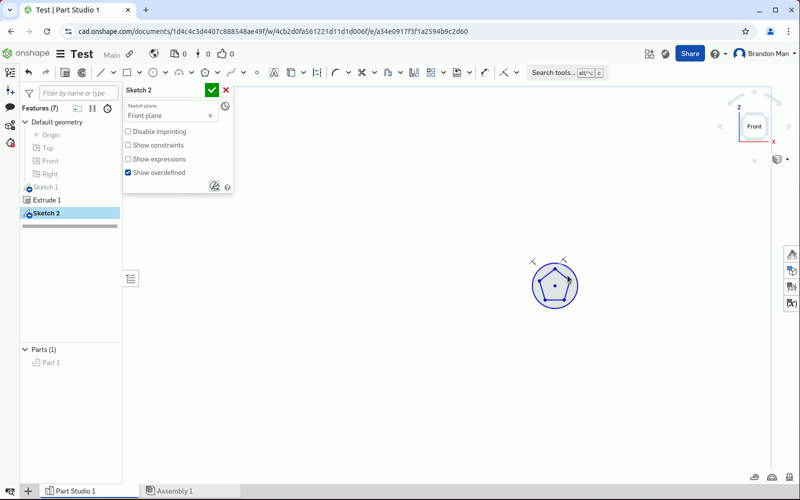
scroll(6)
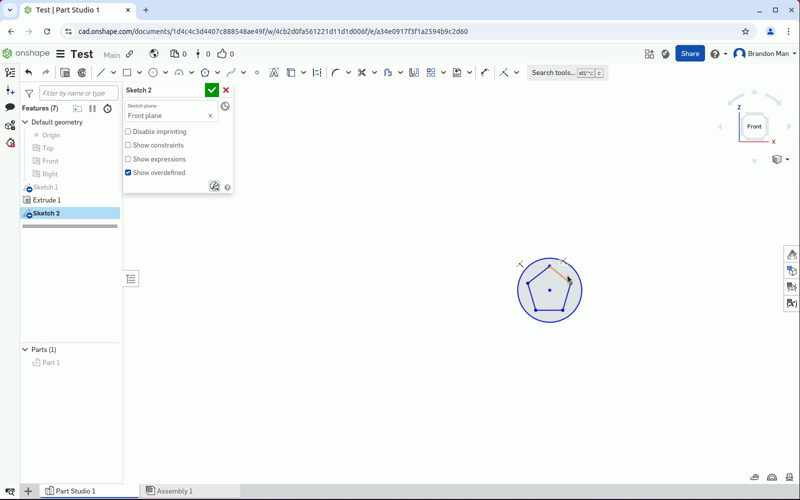
scroll(6)
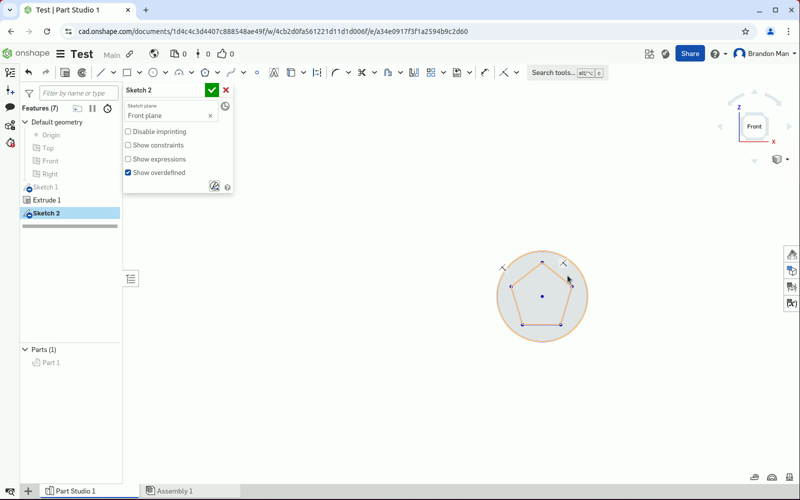
scroll(6)
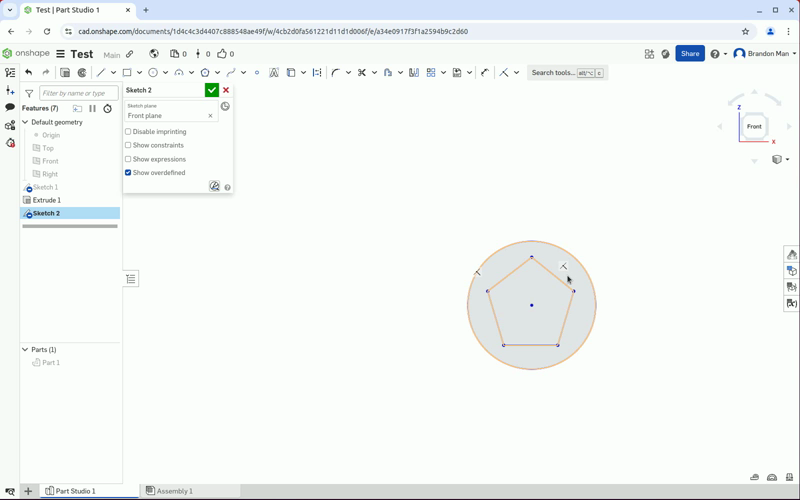
scroll(6)
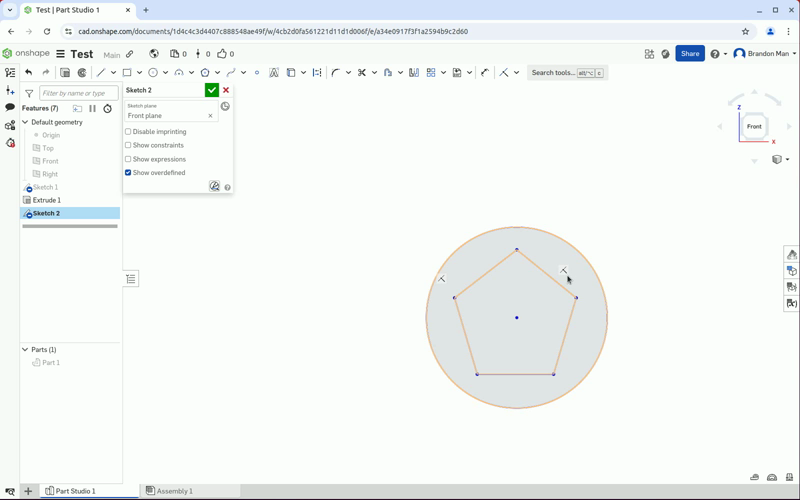
scroll(6)
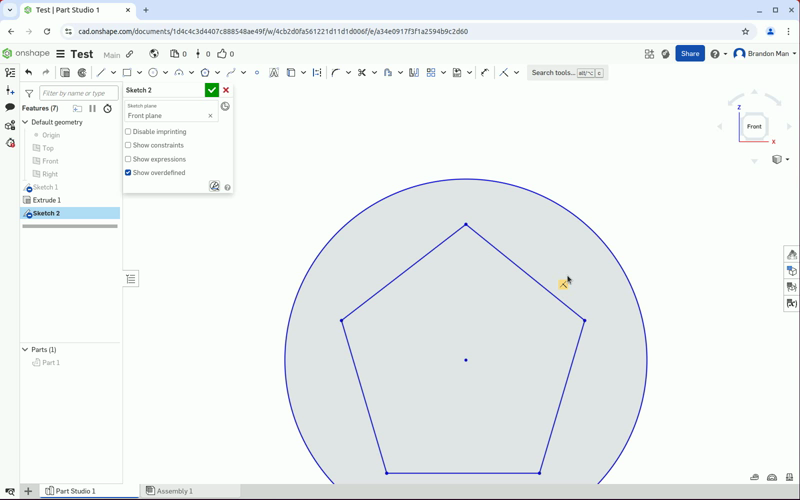
click(567, 275)
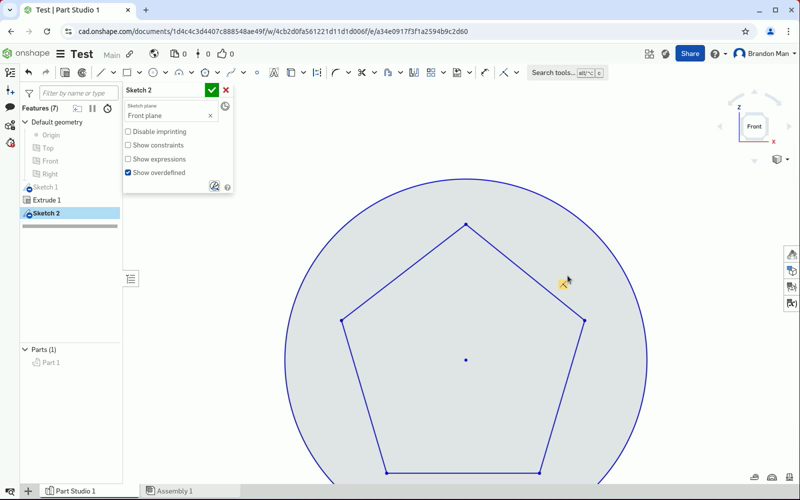
scroll(-6)
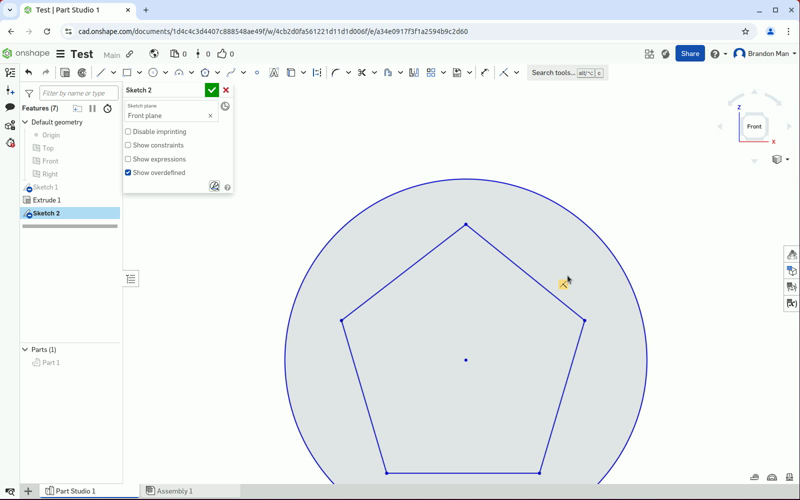
scroll(-6)
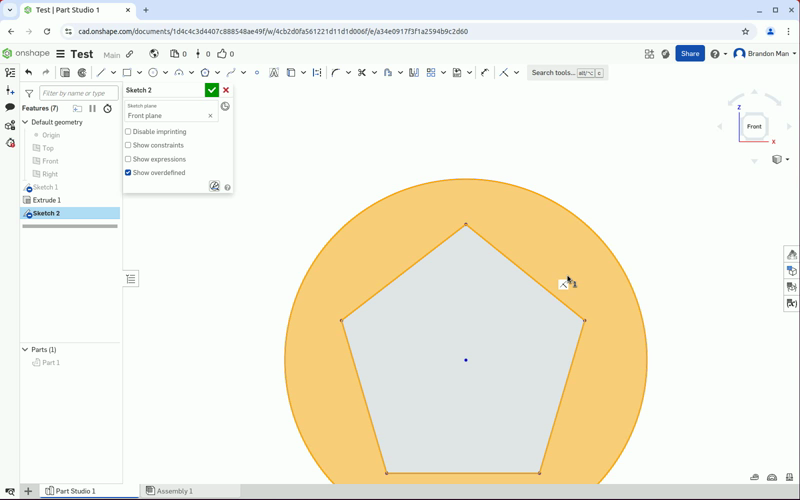
scroll(-6)
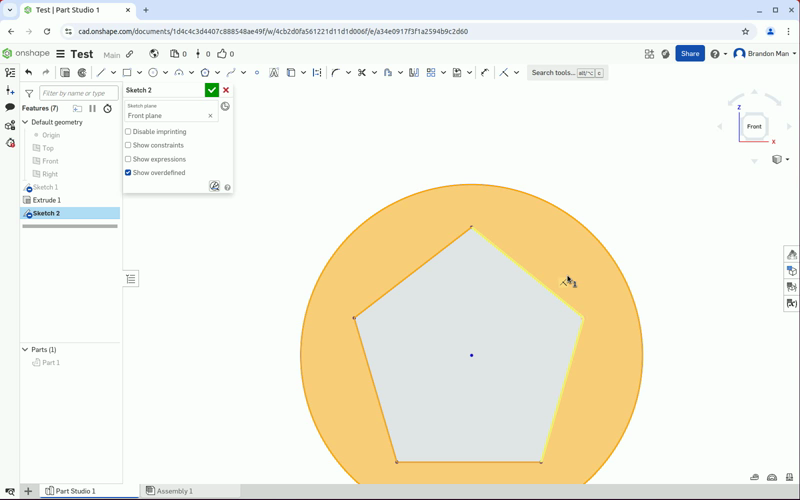
scroll(-6)
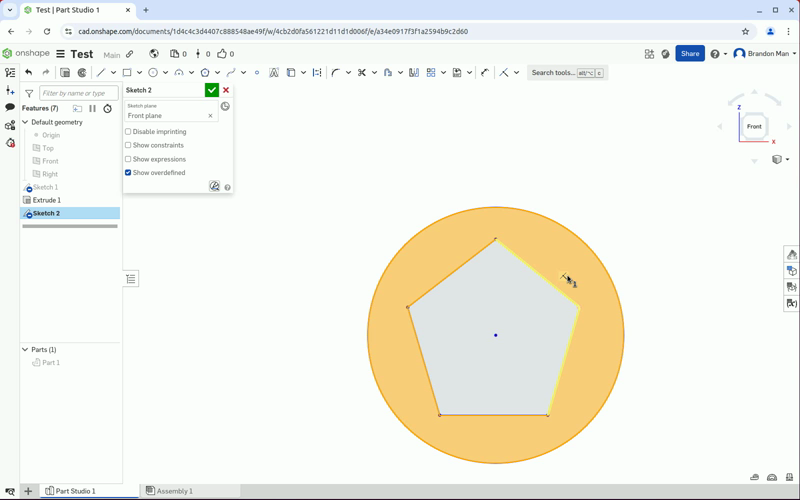
scroll(-6)
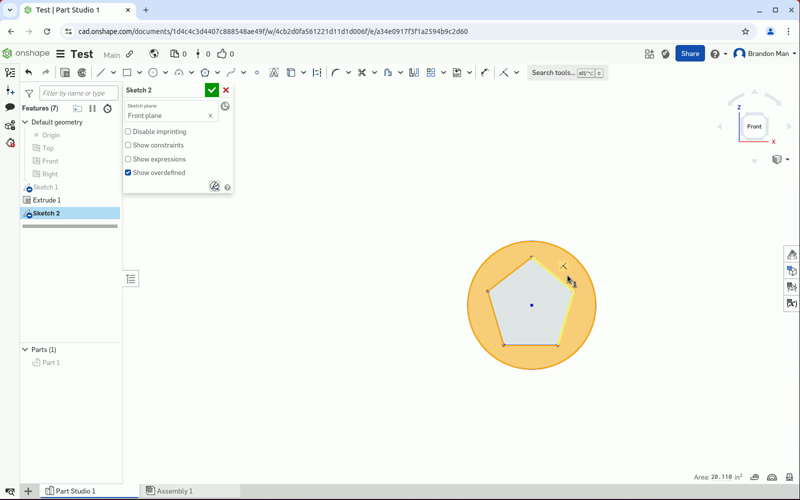
scroll(-6)
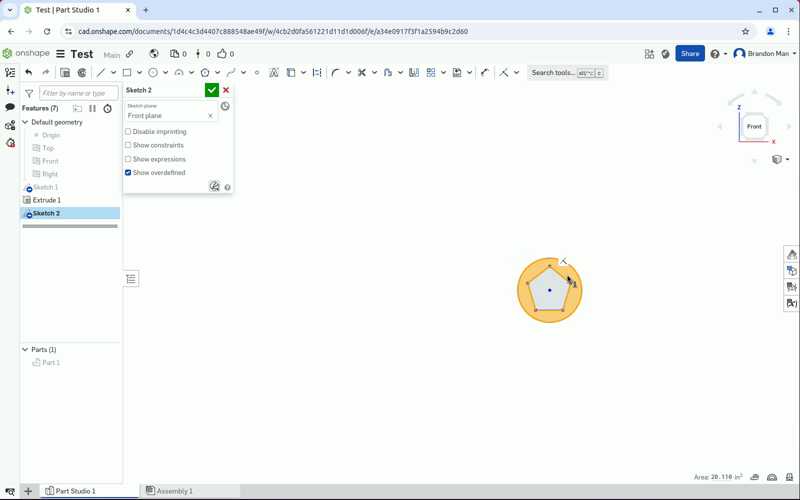
scroll(-6)
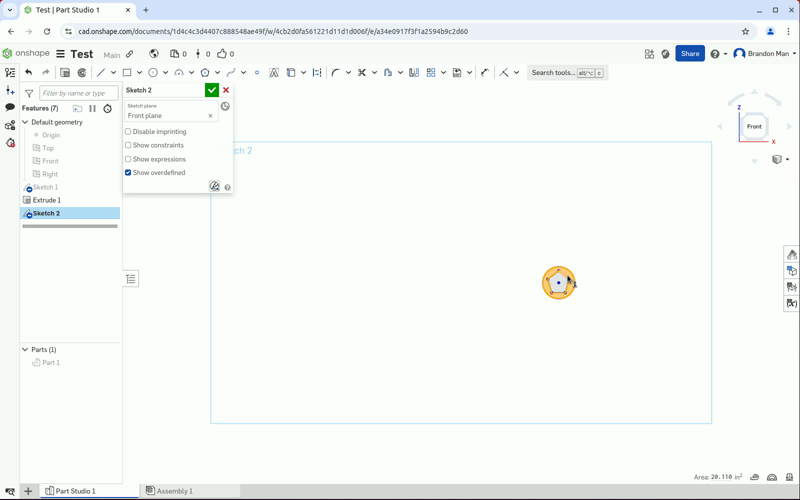
mouse_move(73, 352)
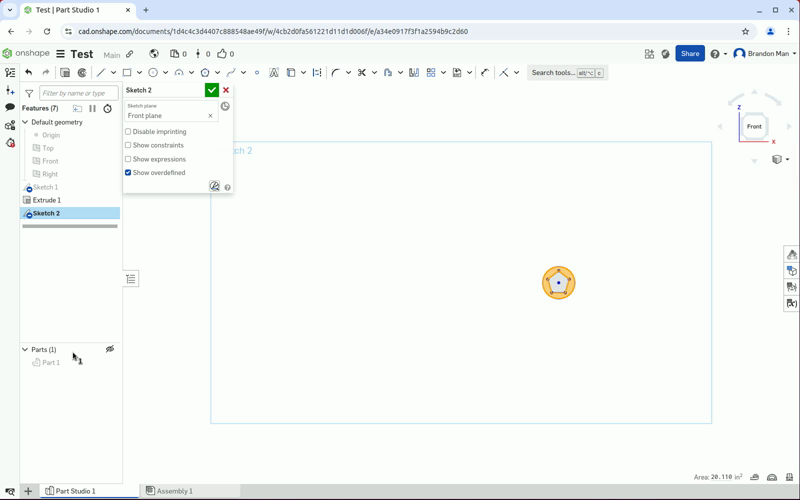
key(shift+y)
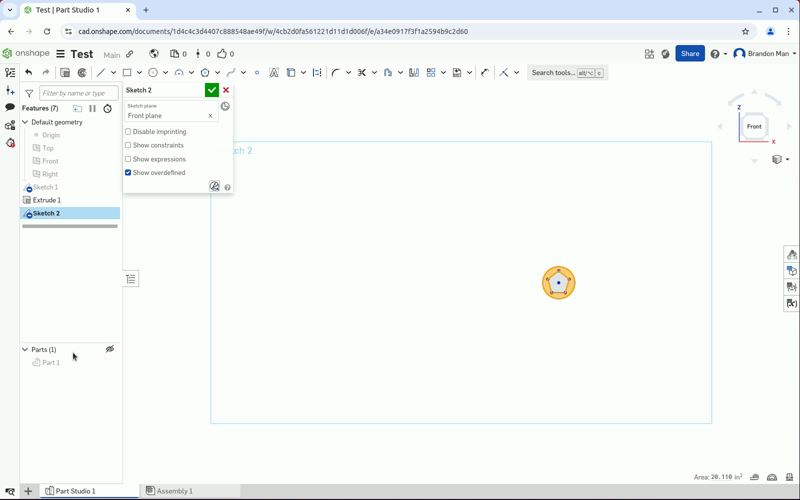
key(shift+e)
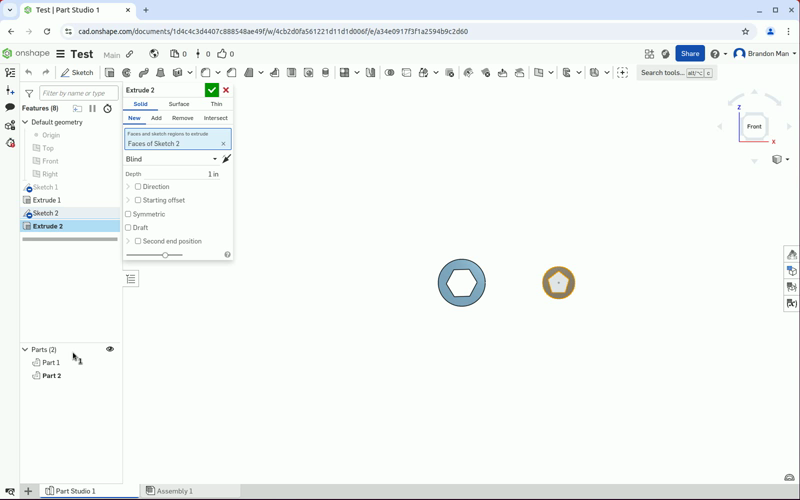
mouse_move(143, 106)
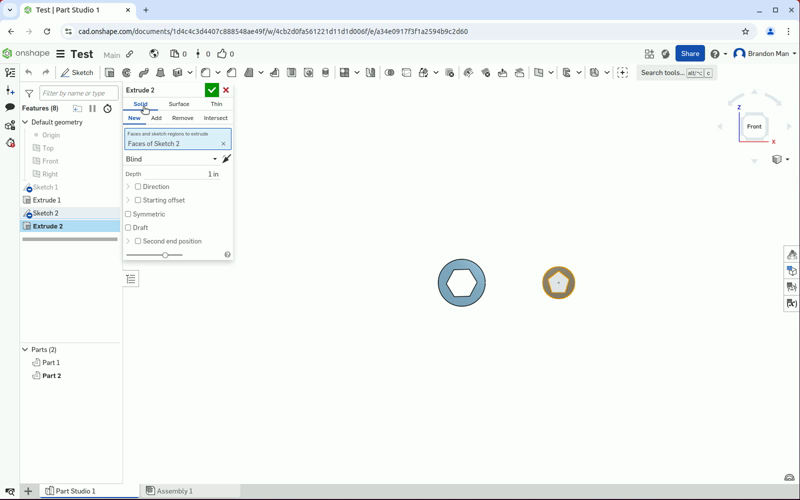
click(143, 106)
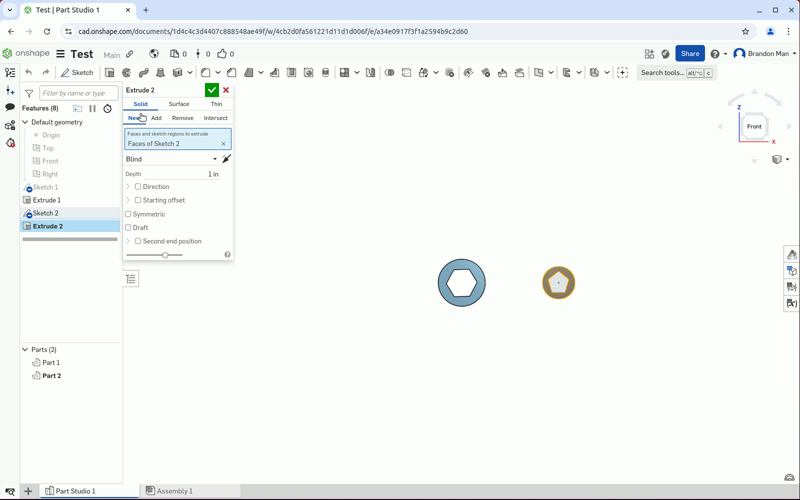
mouse_move(137, 120)
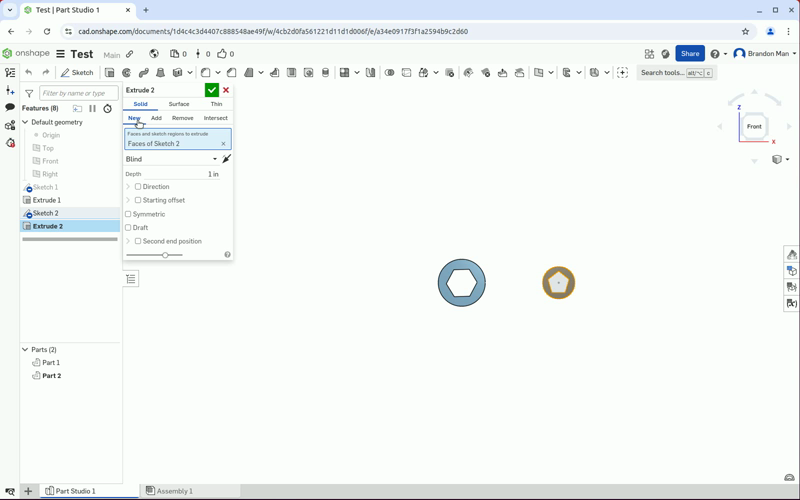
click(137, 120)
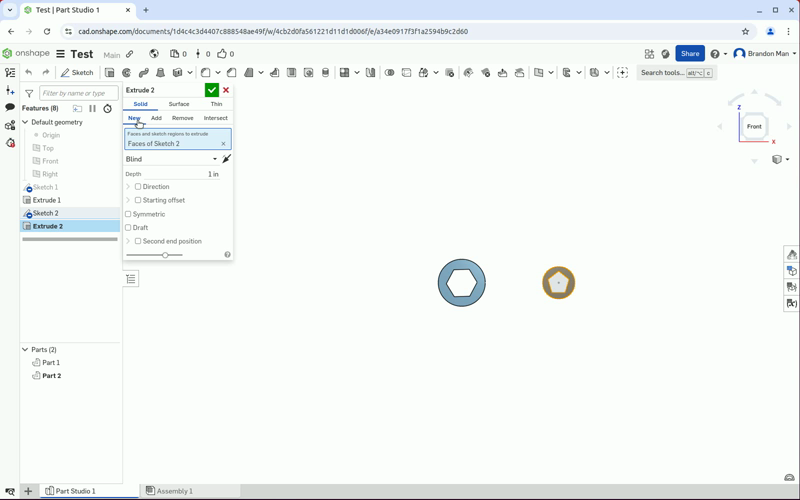
key(tab, 4)
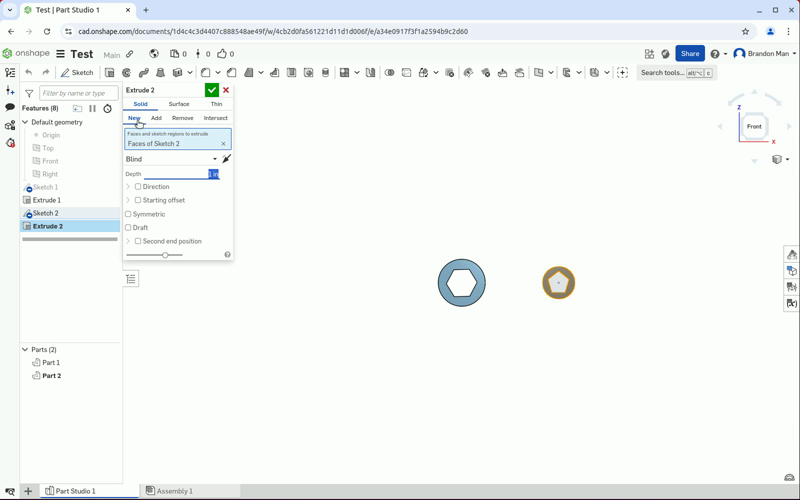
text(1.444)
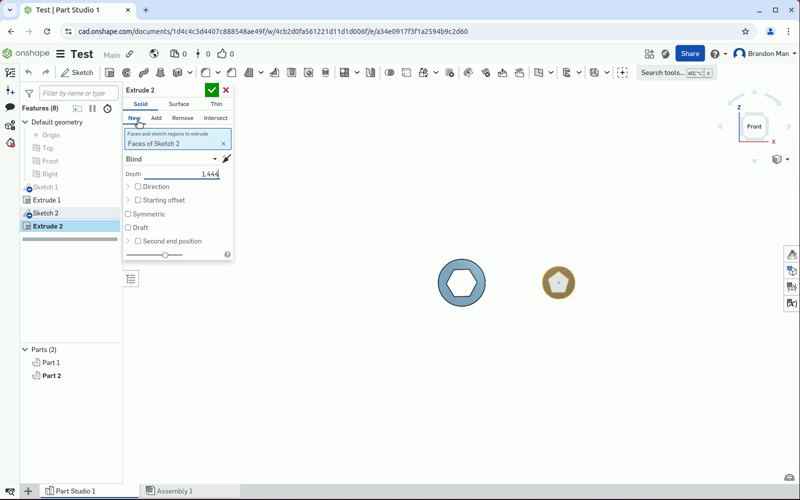
key(tab, 3)
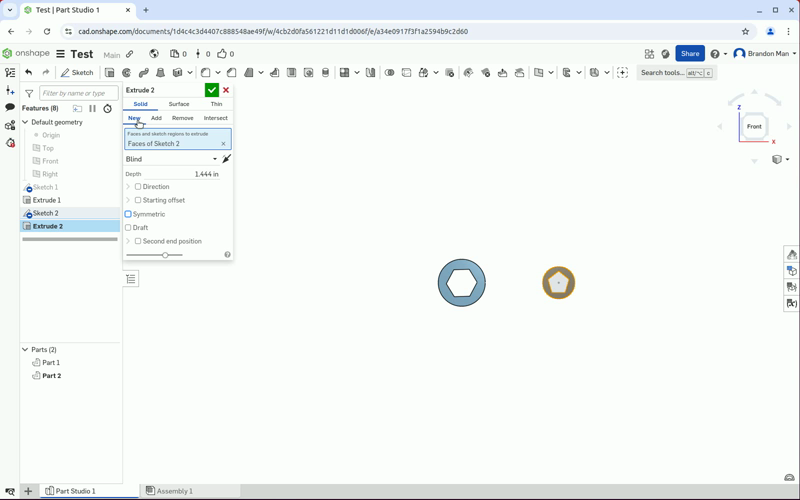
key(space)
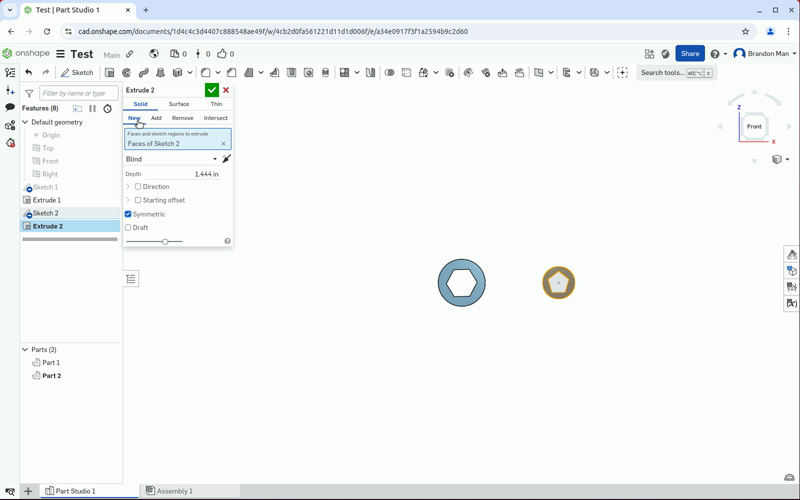
key(enter)
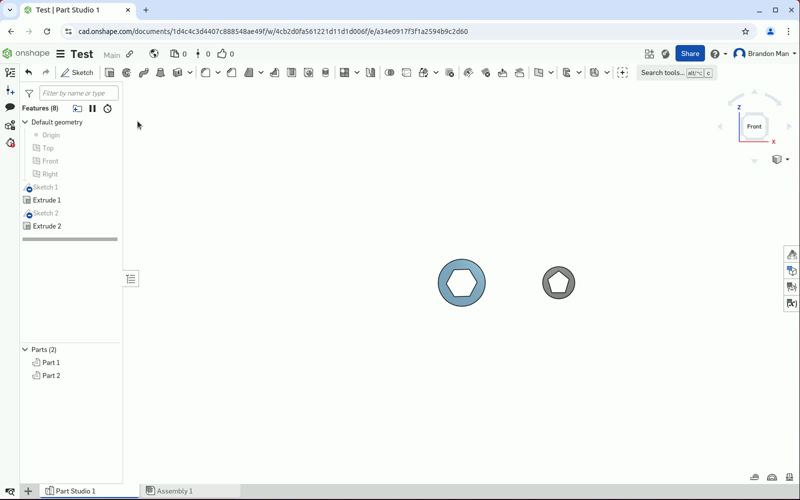
key(shift+h)
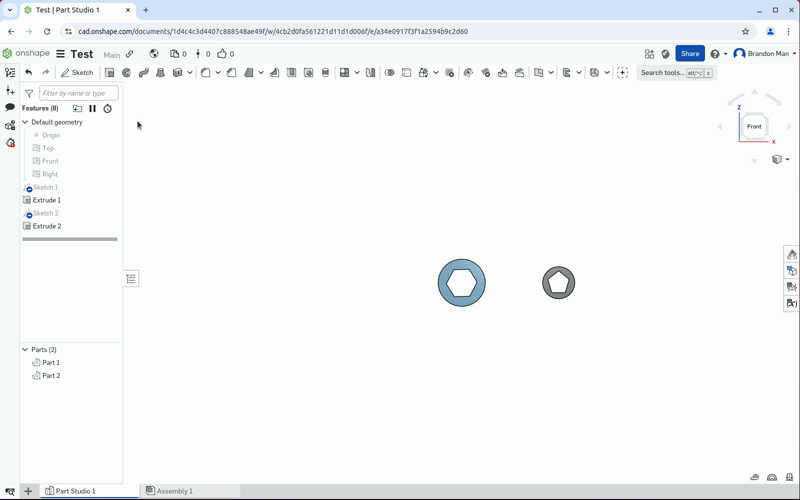
key(shift+h)
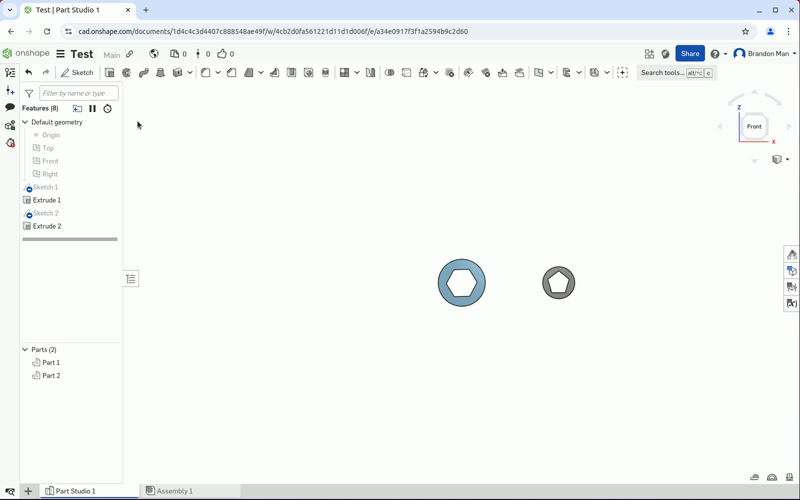
mouse_move(73, 189)
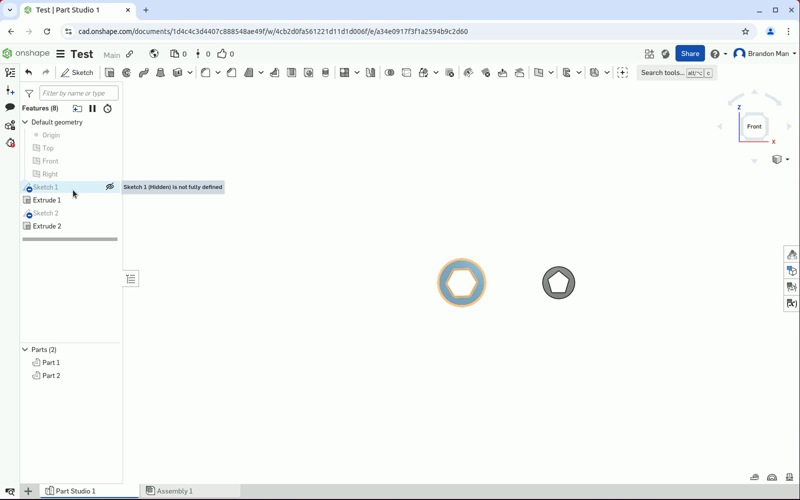
click(73, 189)
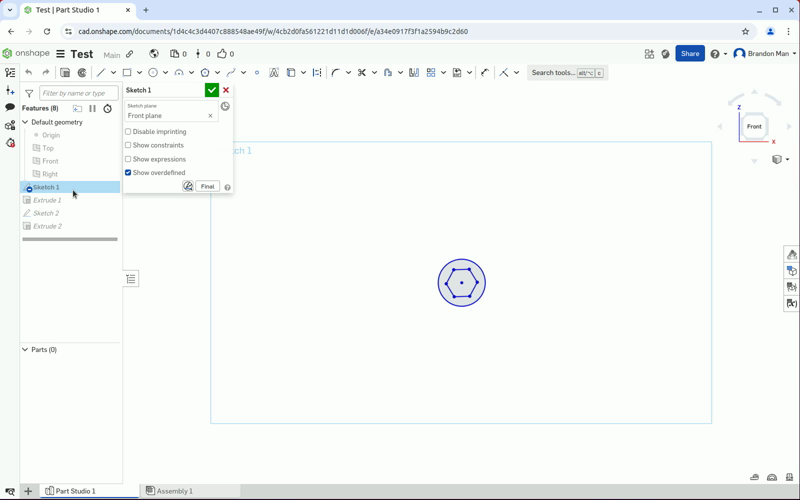
mouse_move(229, 92)
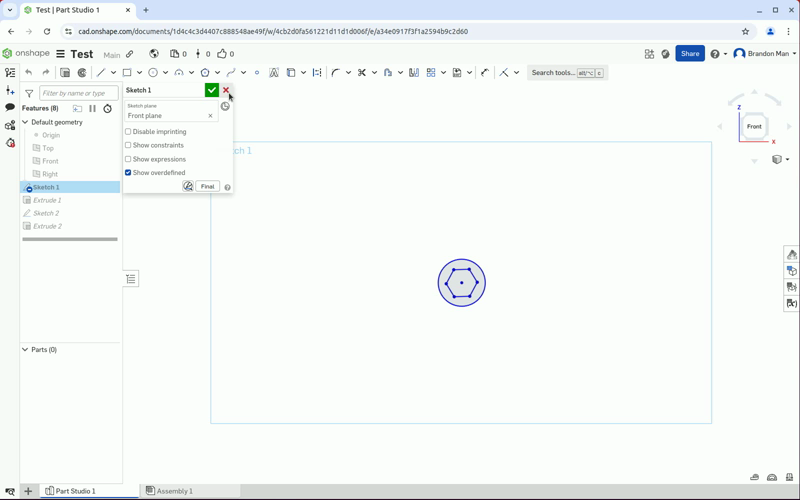
click(229, 92)
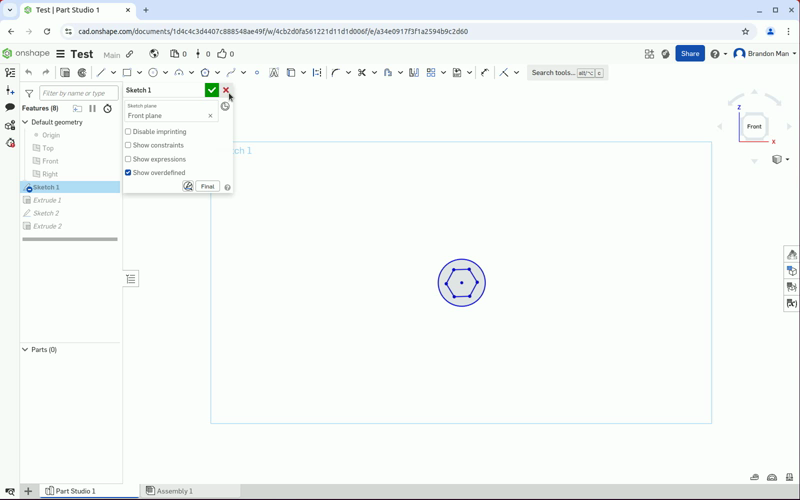
key(shift+s)
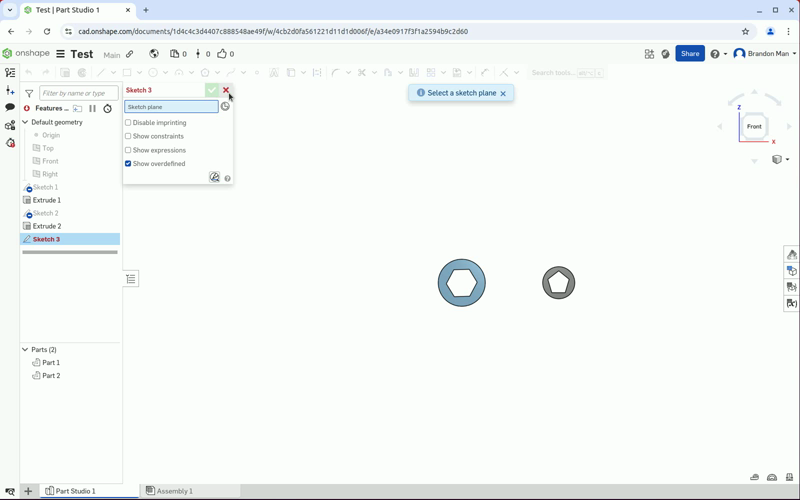
mouse_move(73, 163)
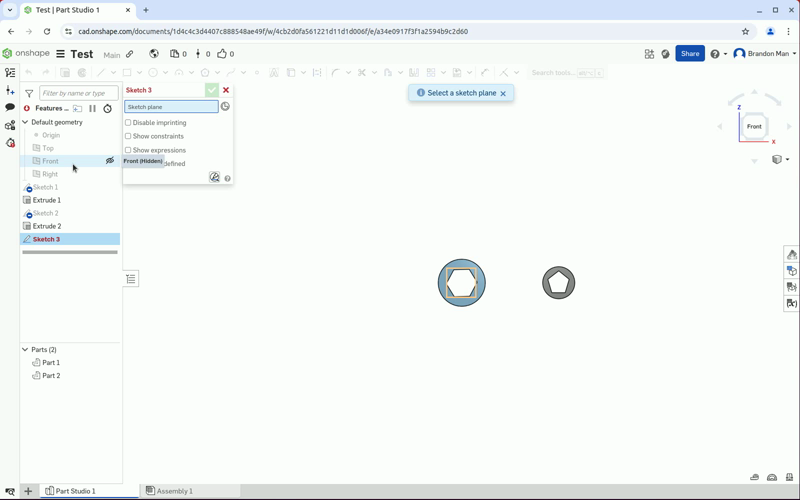
click(73, 163)
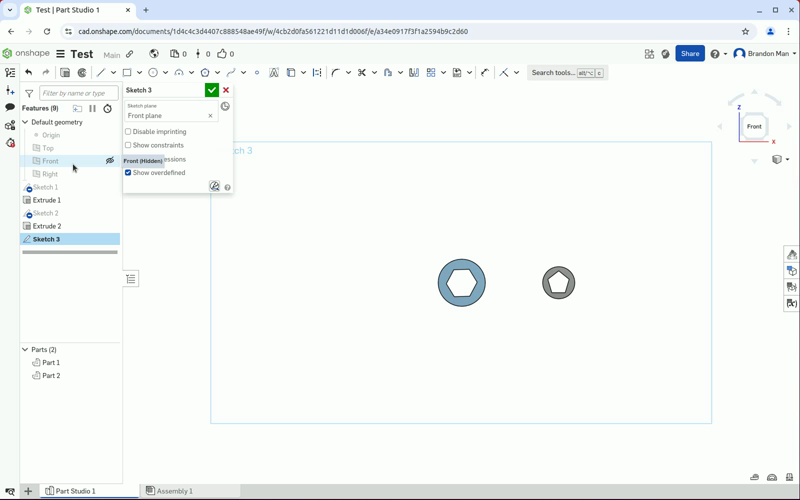
mouse_move(73, 352)
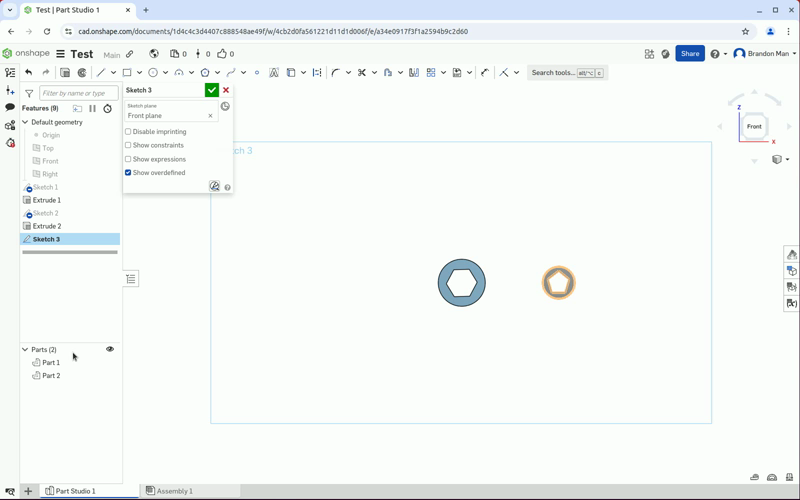
key(y)
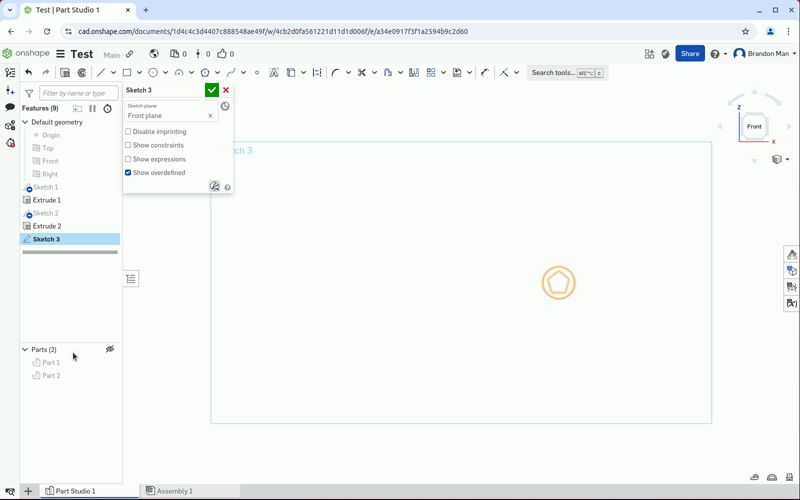
key(a)
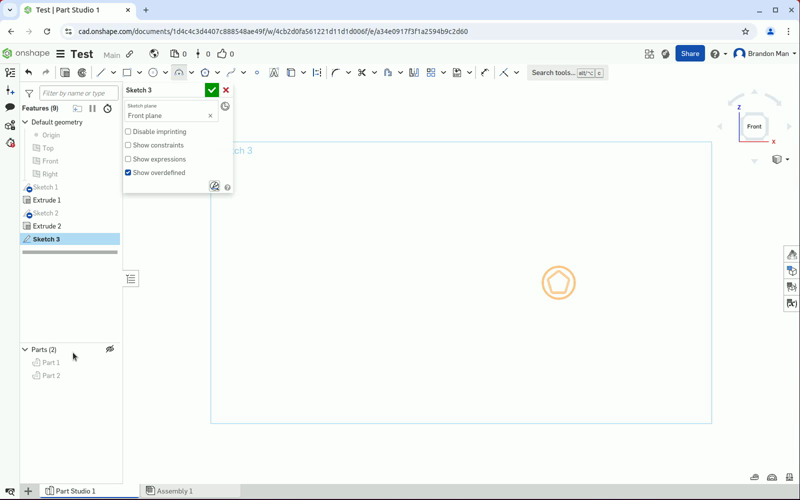
key_down(shift)
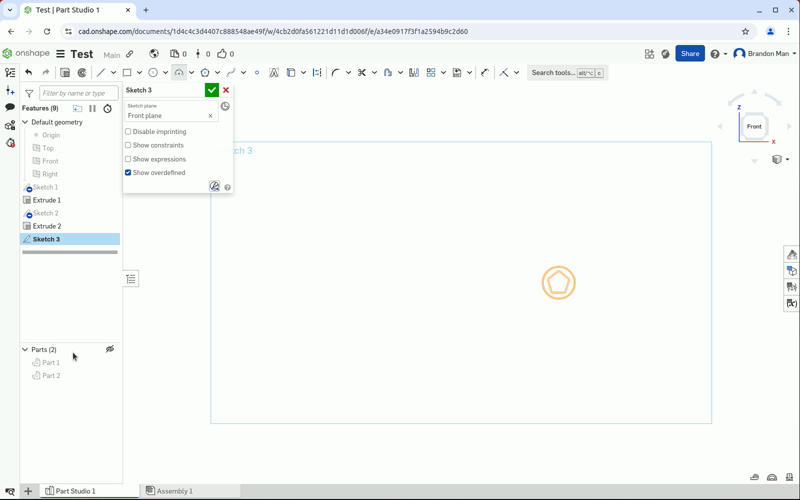
mouse_move(480, 294)
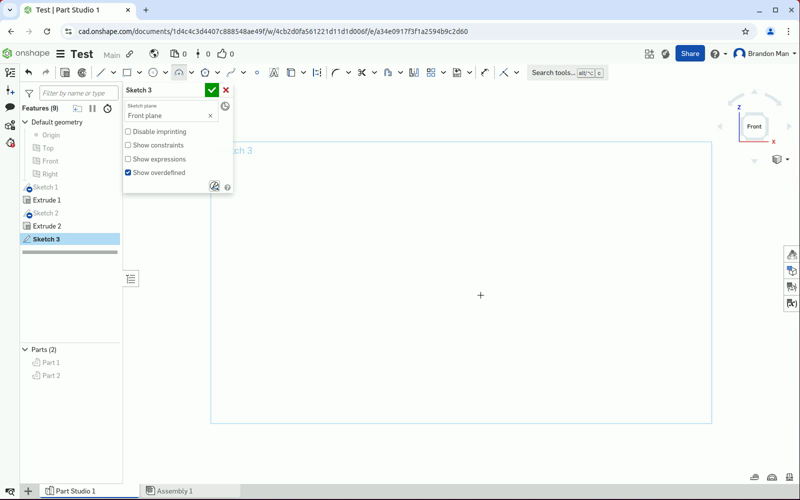
click(480, 294)
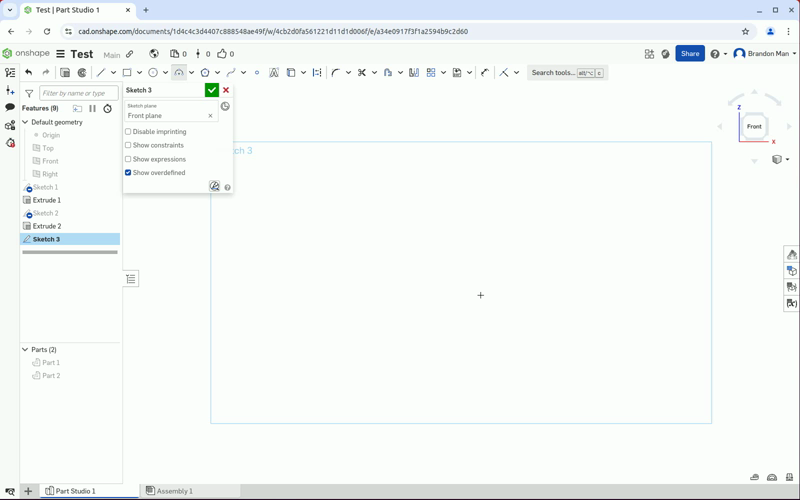
key_up(shift)
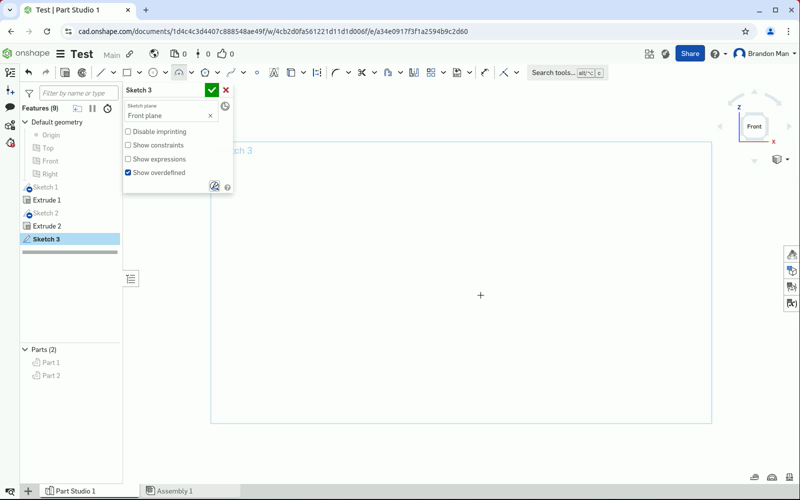
key_down(shift)
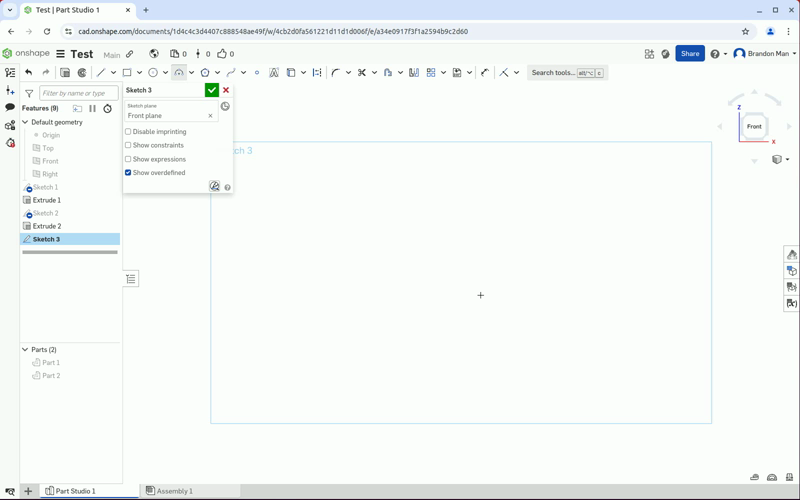
mouse_move(487, 291)
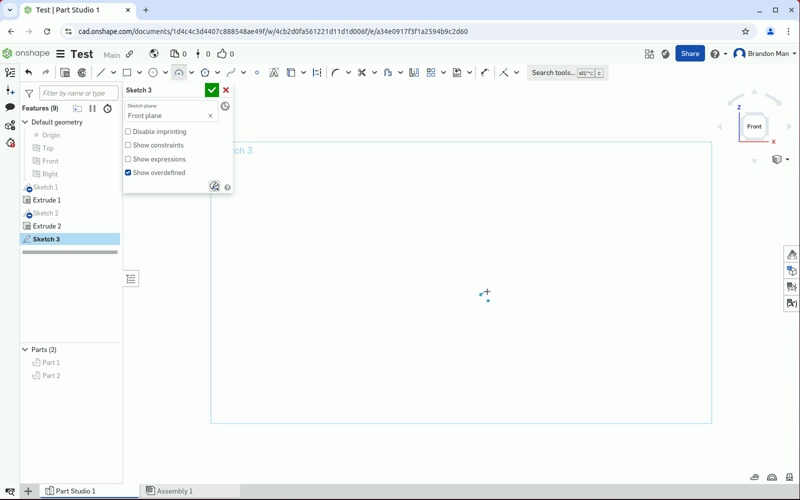
click(487, 291)
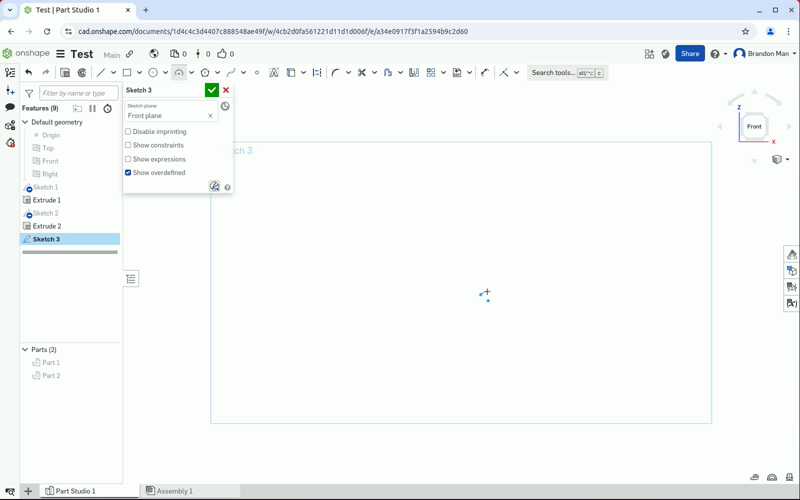
mouse_move(483, 291)
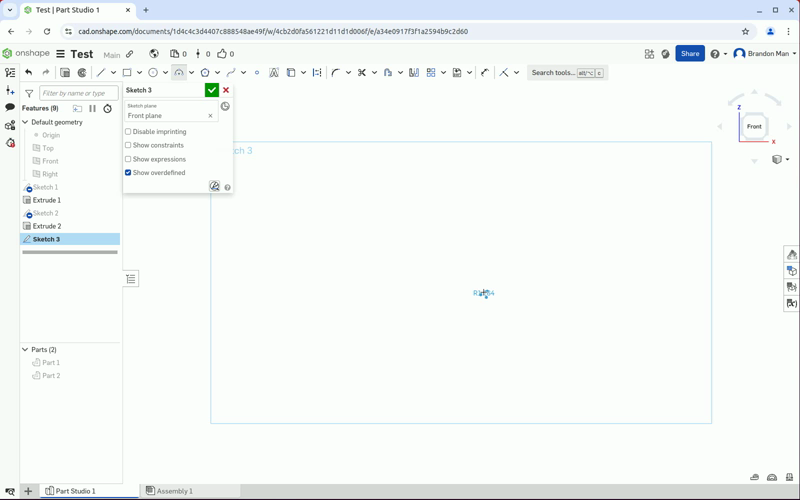
click(483, 291)
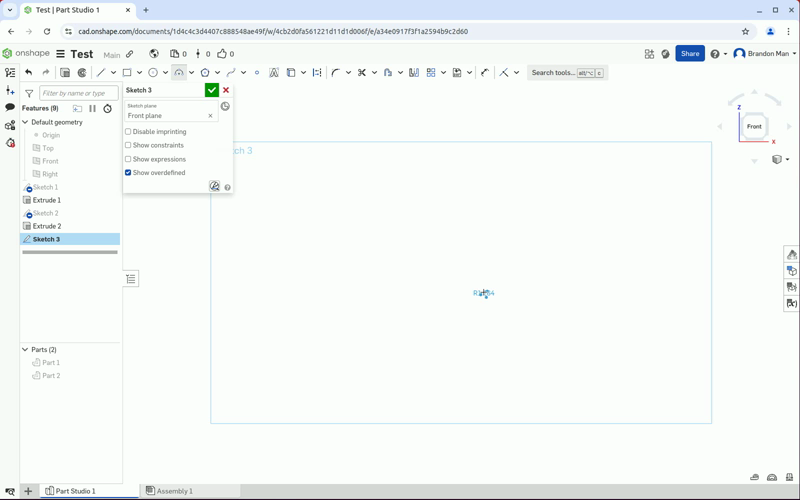
key_up(shift)
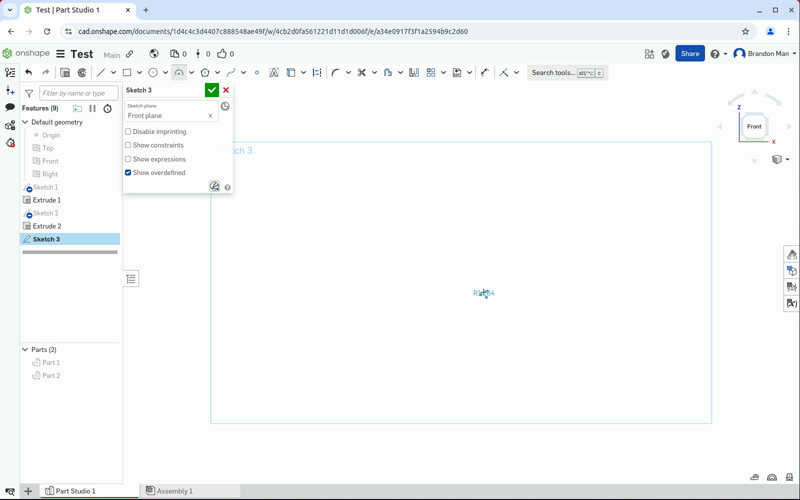
key(esc)
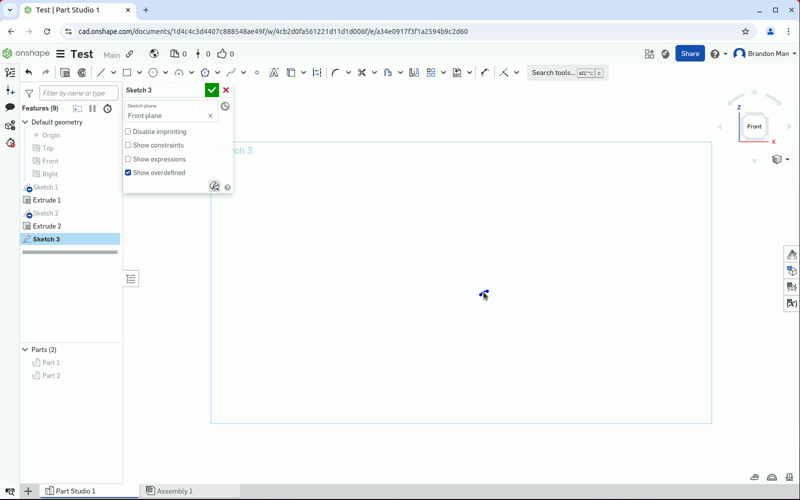
key(l)
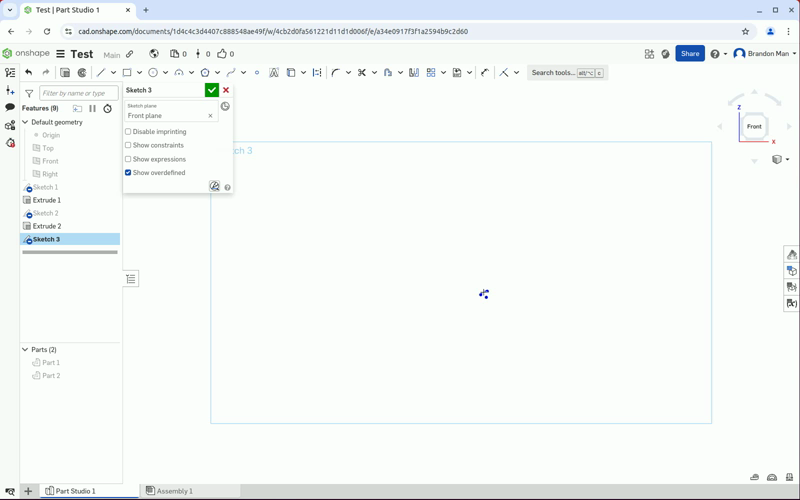
mouse_move(487, 291)
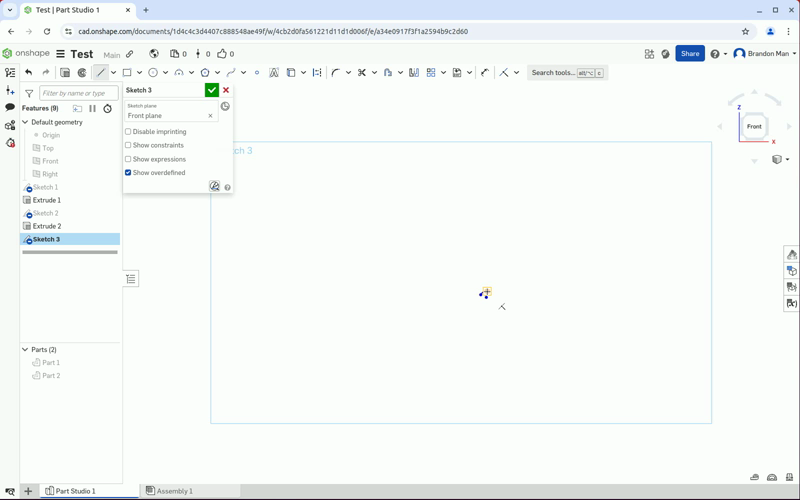
scroll(6)
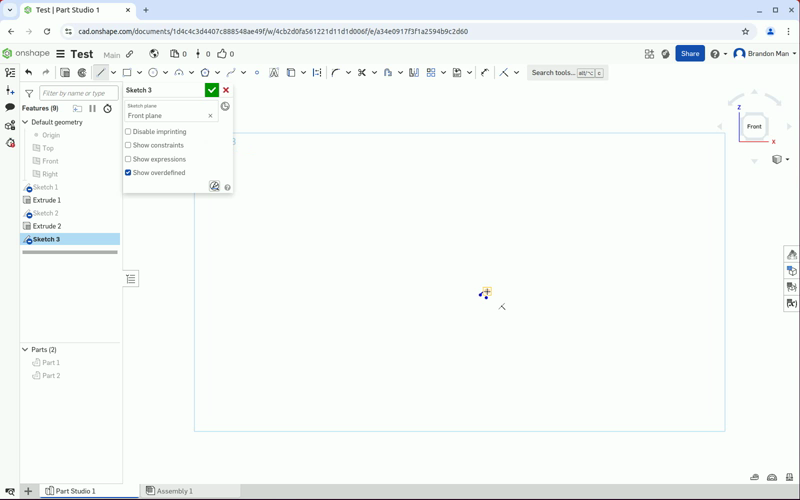
scroll(6)
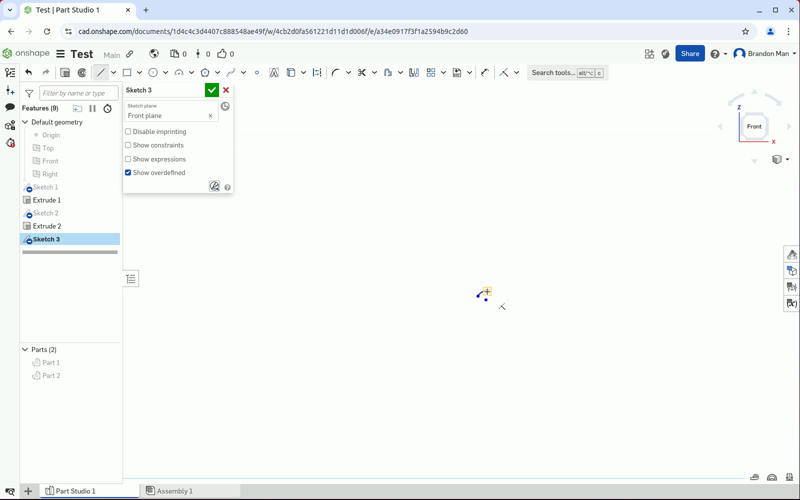
scroll(6)
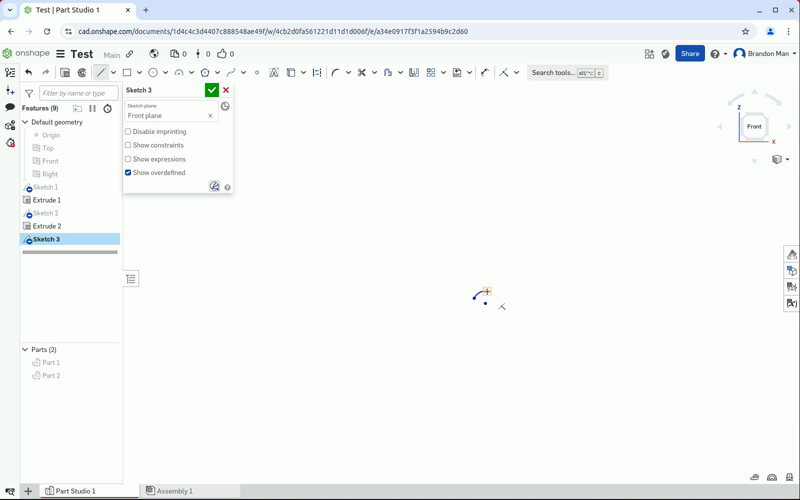
scroll(6)
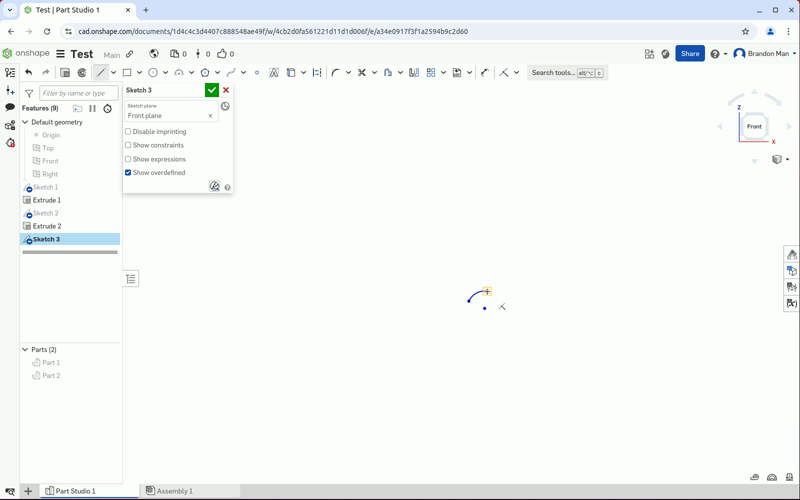
scroll(6)
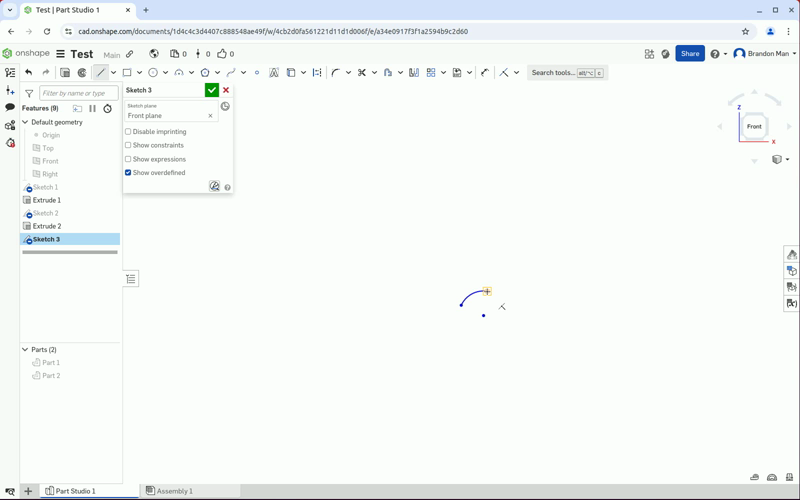
scroll(6)
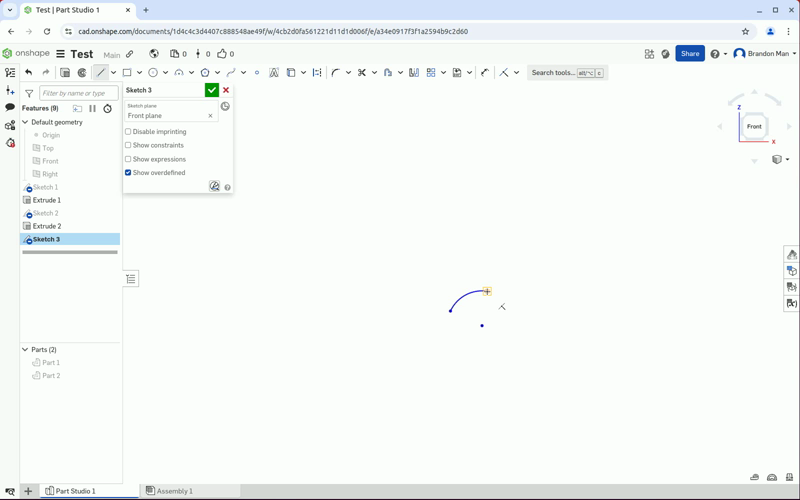
scroll(6)
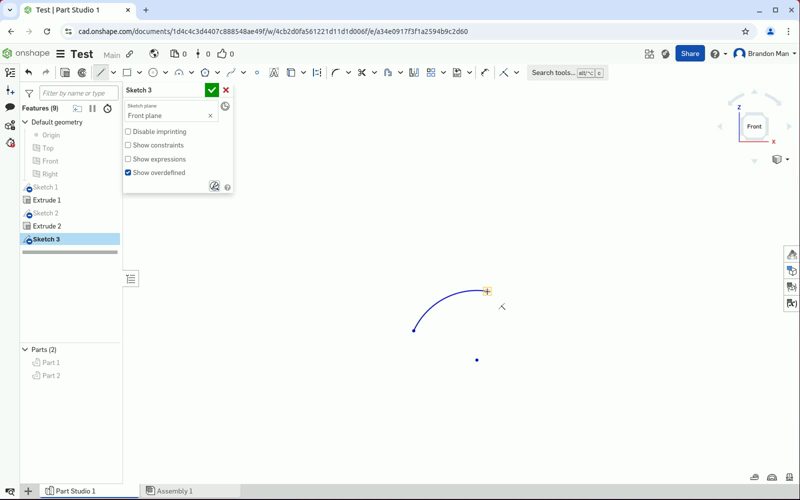
click(487, 291)
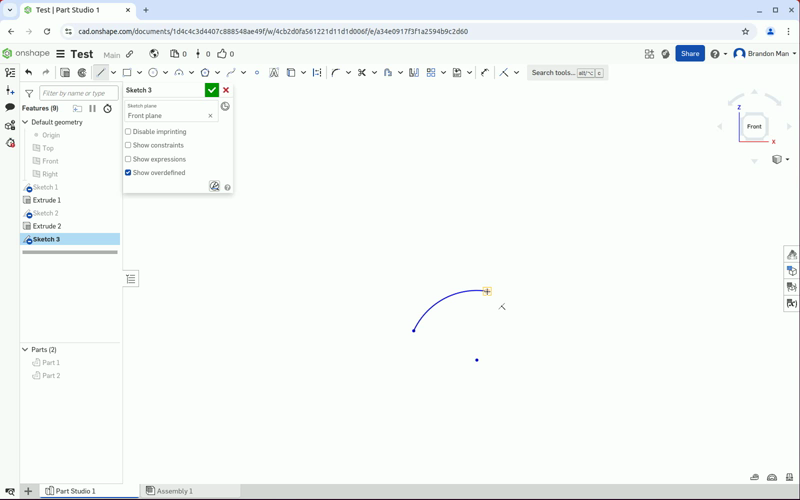
scroll(-6)
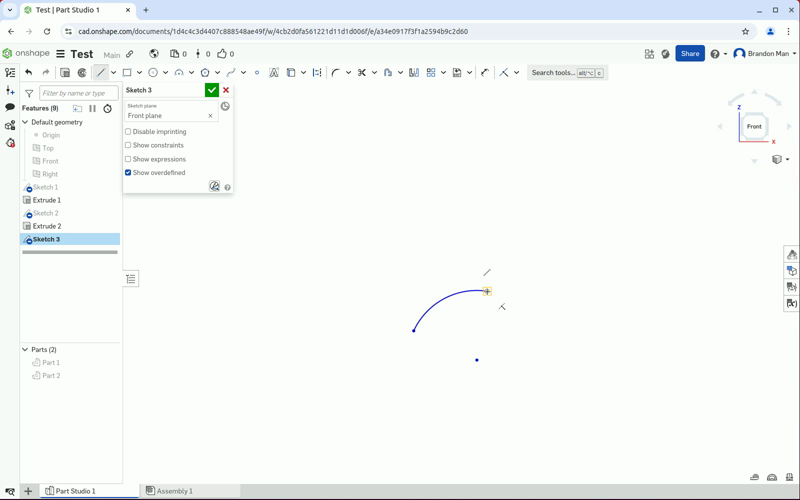
scroll(-6)
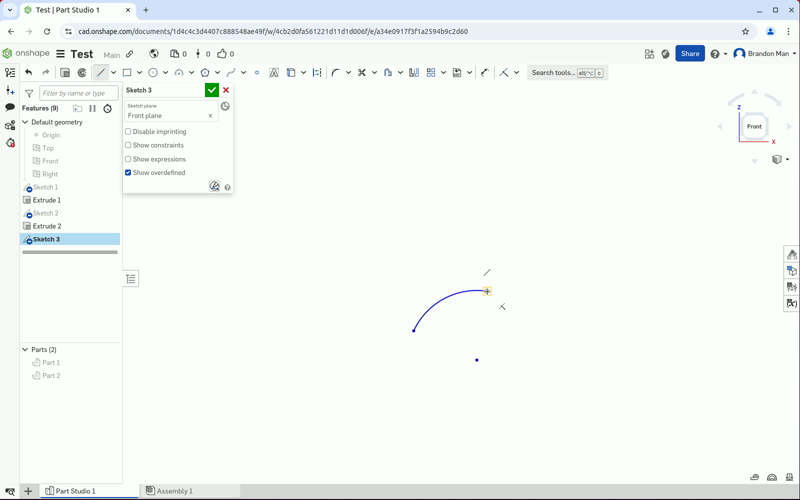
scroll(-6)
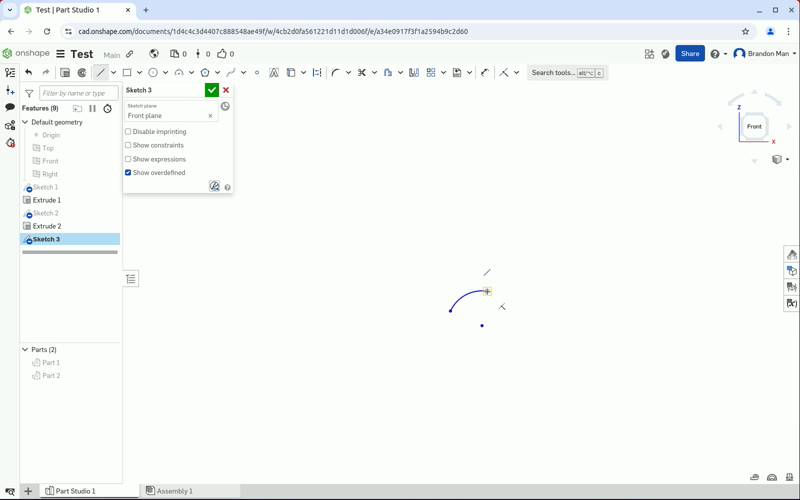
scroll(-6)
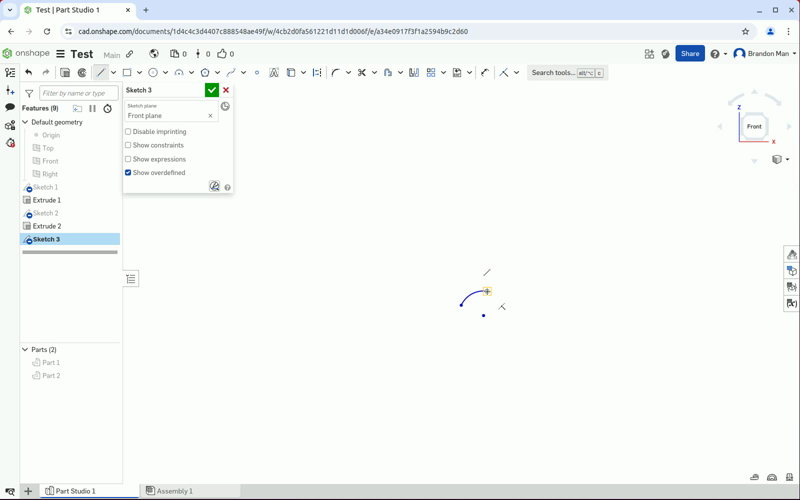
scroll(-6)
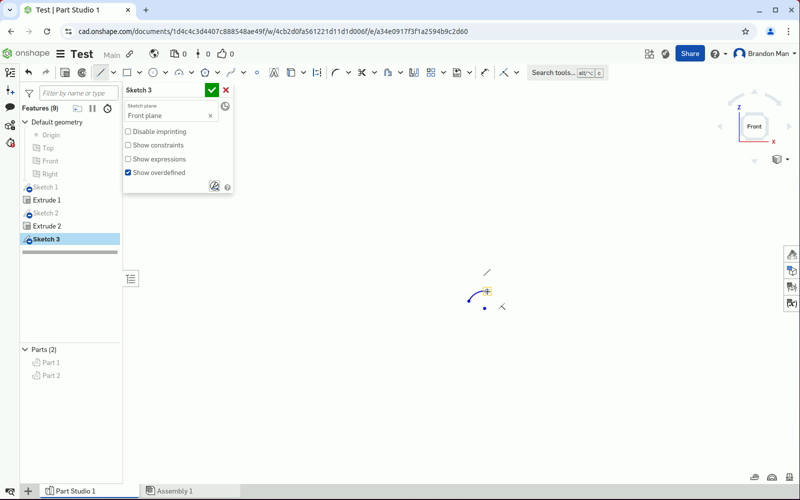
scroll(-6)
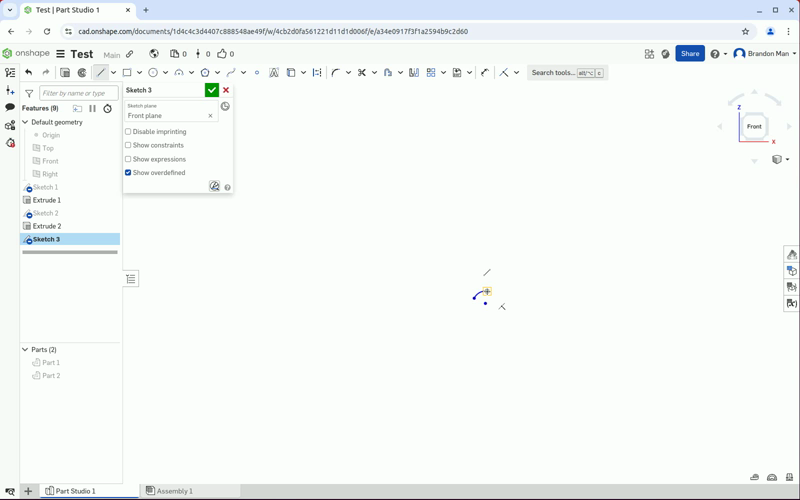
scroll(-6)
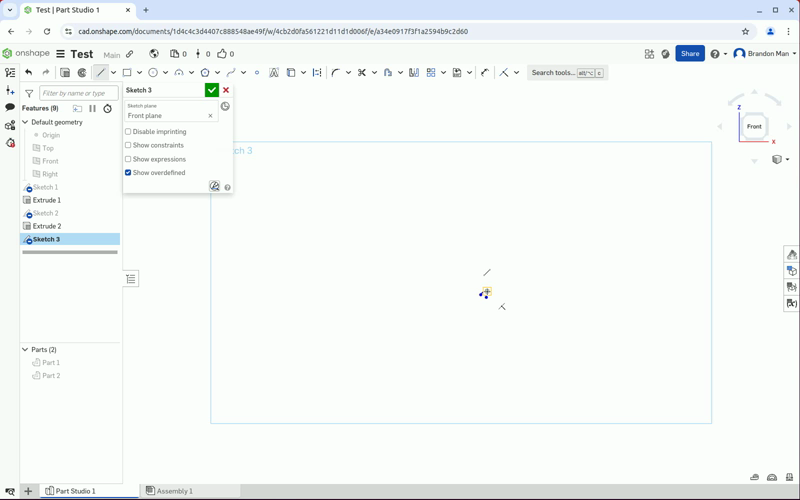
key_down(shift)
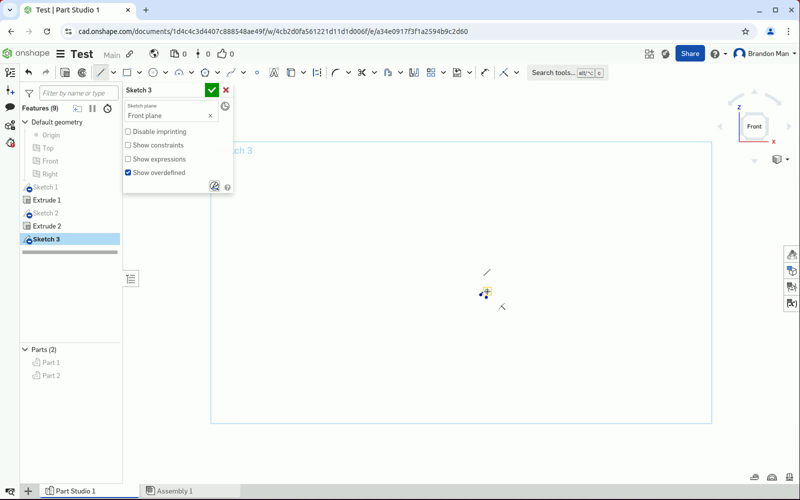
mouse_move(517, 291)
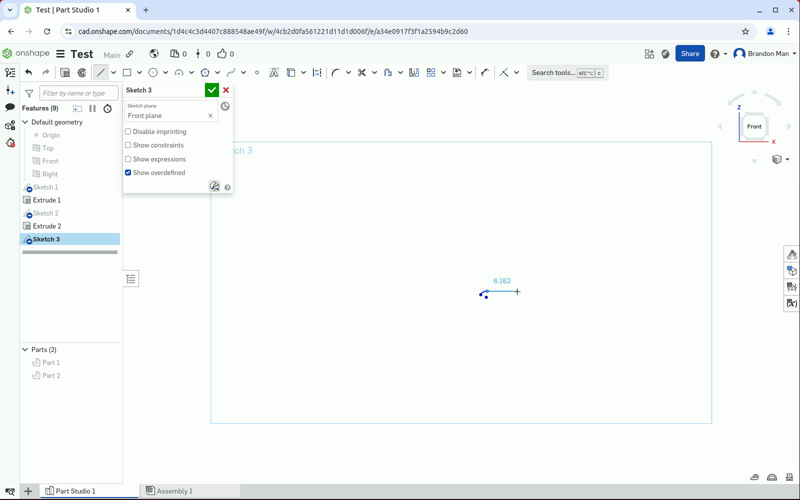
mouse_move(513, 291)
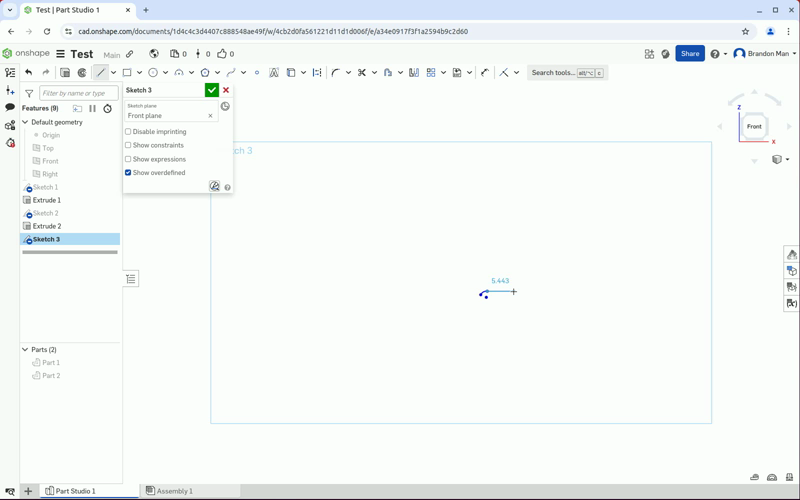
click(513, 291)
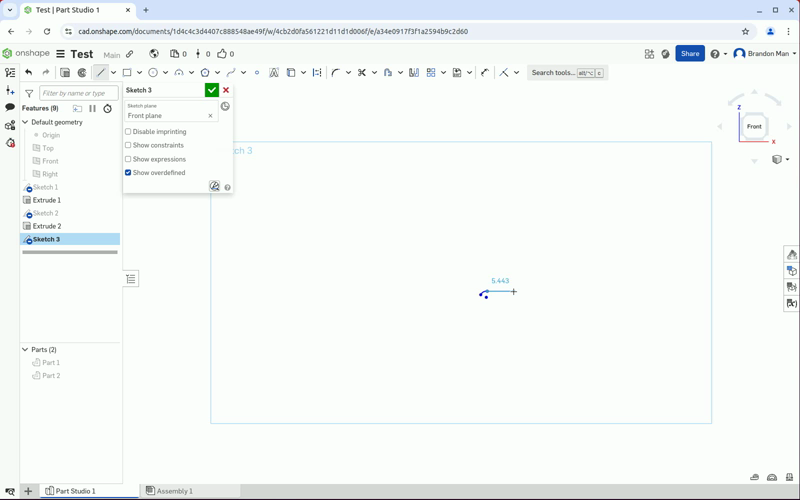
key_up(shift)
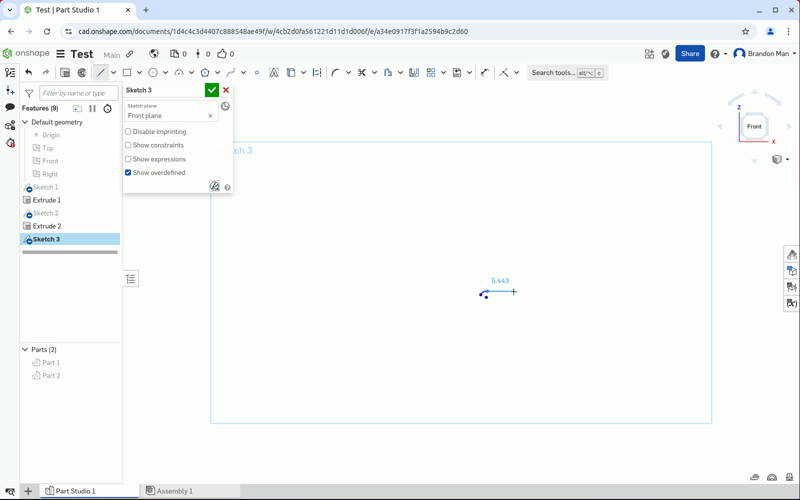
key_down(shift)
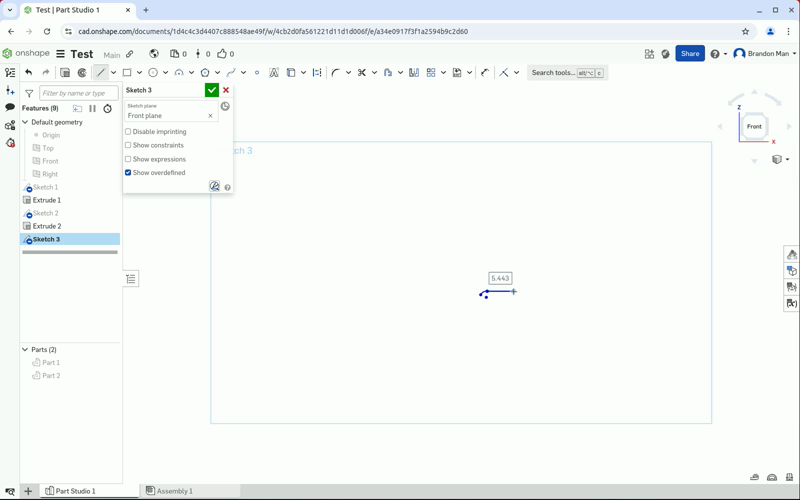
mouse_move(543, 291)
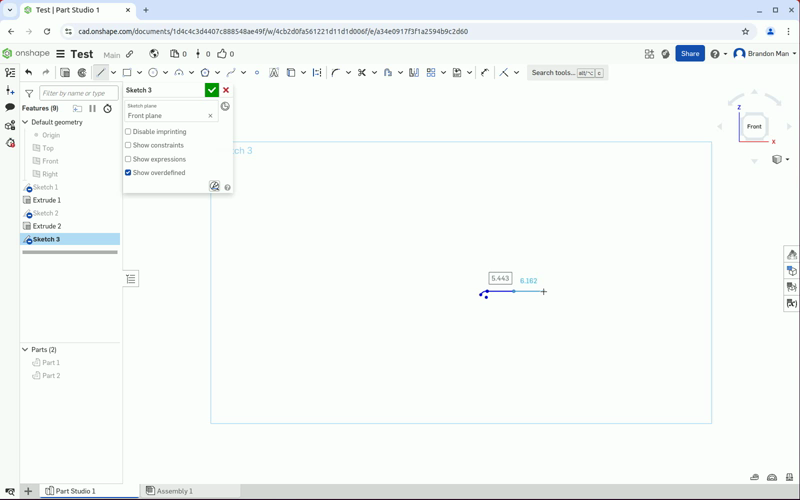
mouse_move(542, 291)
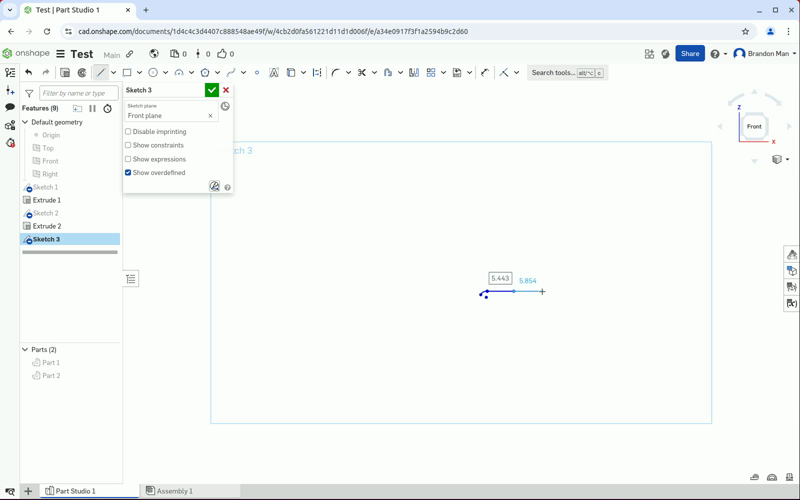
click(542, 291)
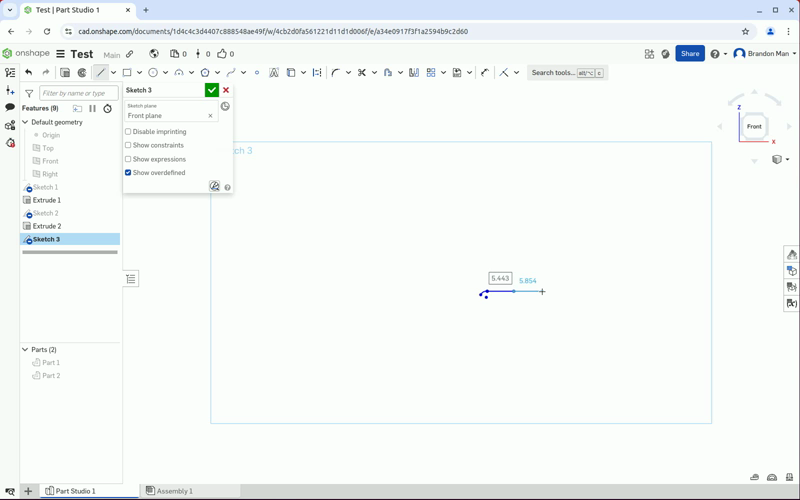
key_up(shift)
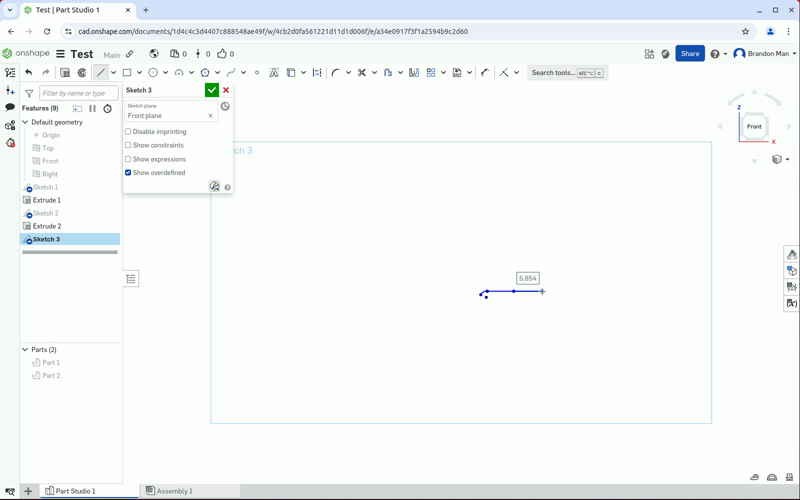
key(esc)
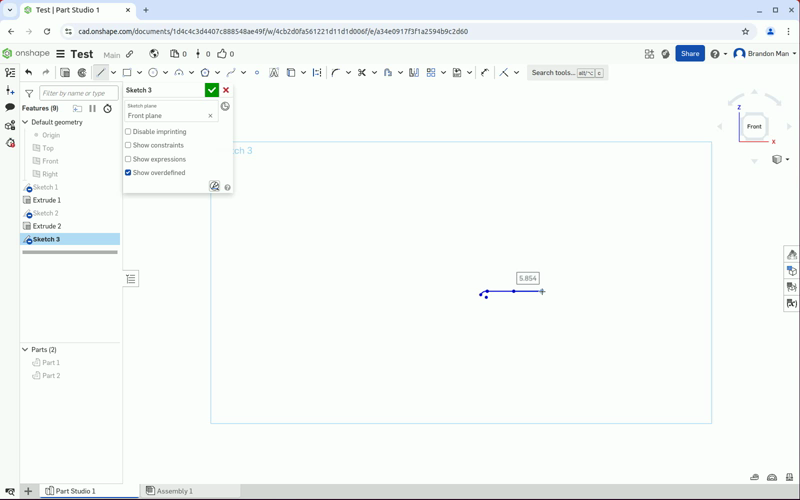
key(a)
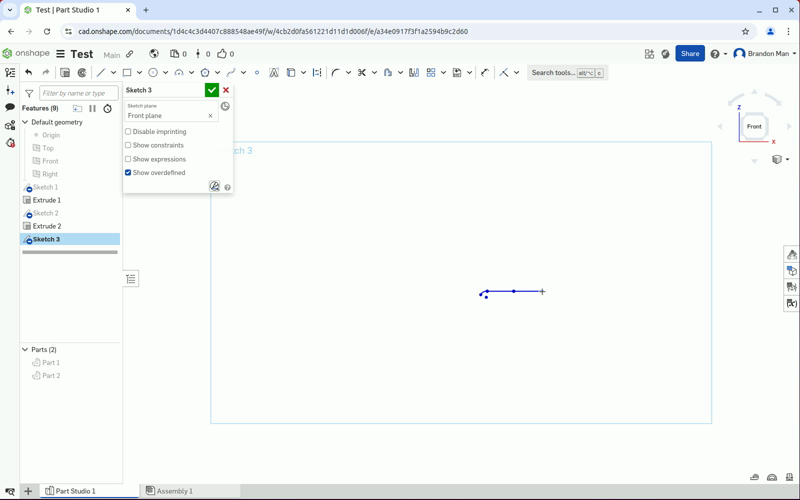
mouse_move(542, 291)
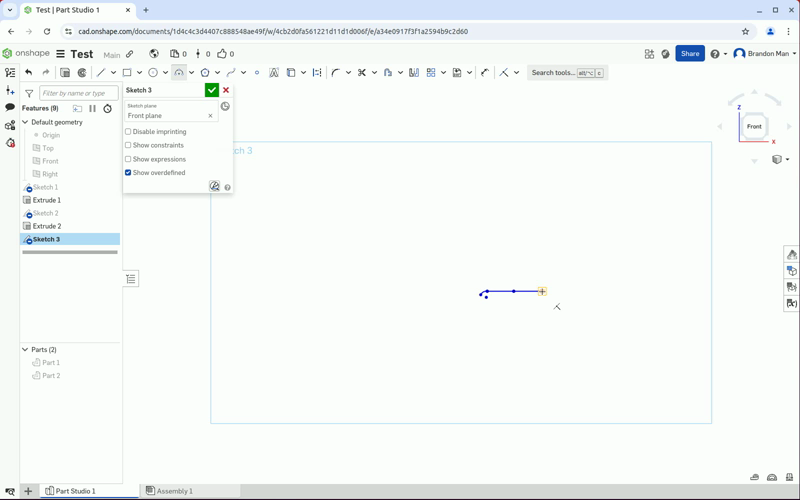
click(542, 291)
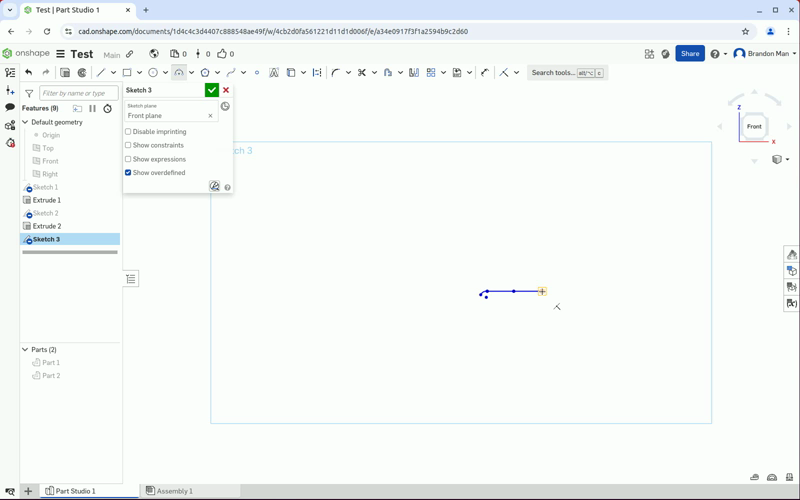
key_down(shift)
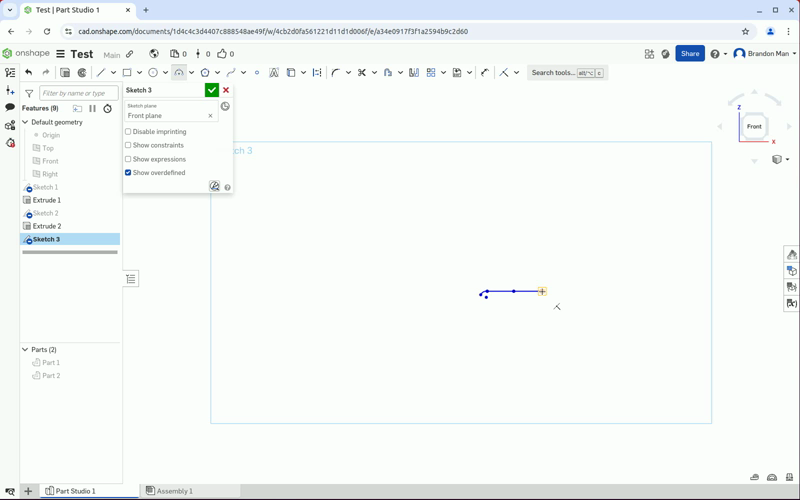
mouse_move(548, 293)
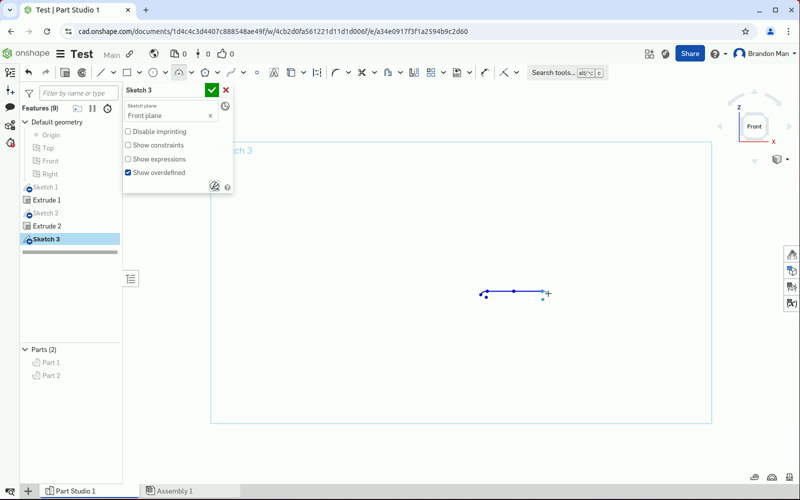
scroll(6)
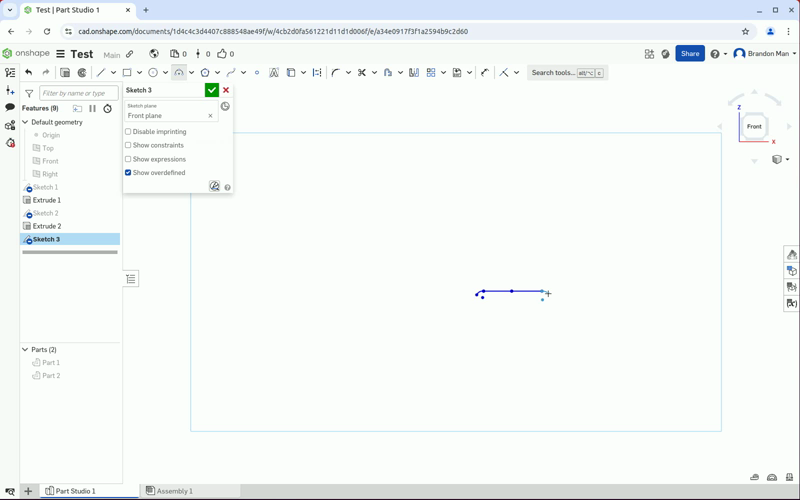
scroll(6)
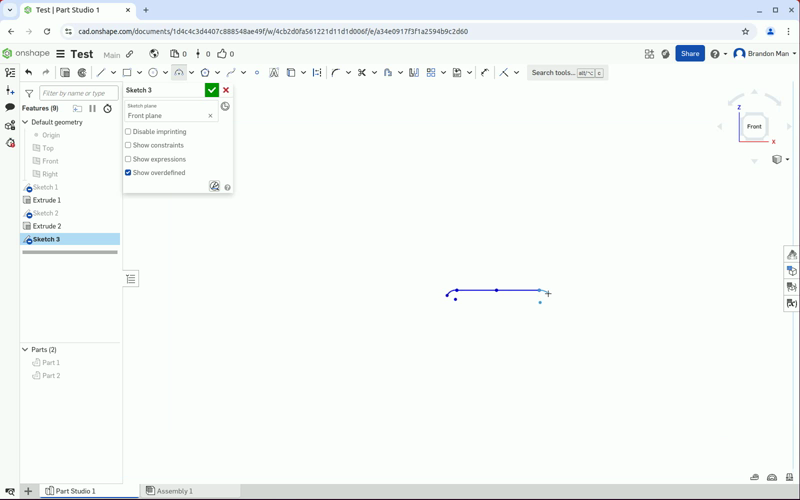
scroll(6)
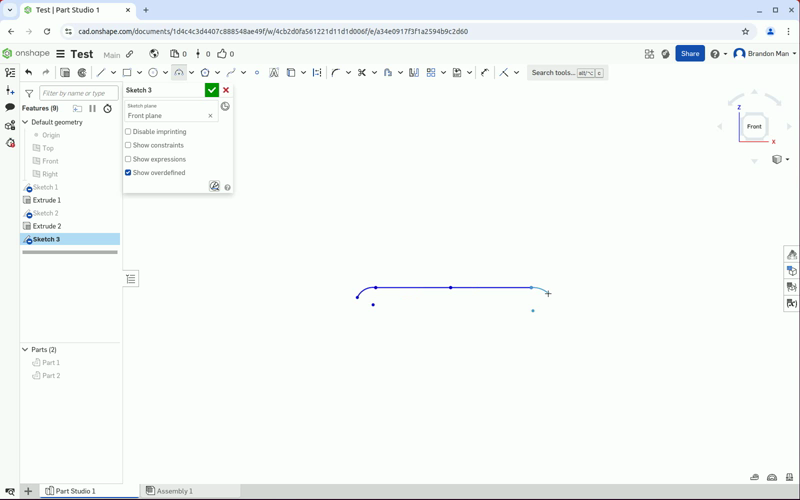
scroll(6)
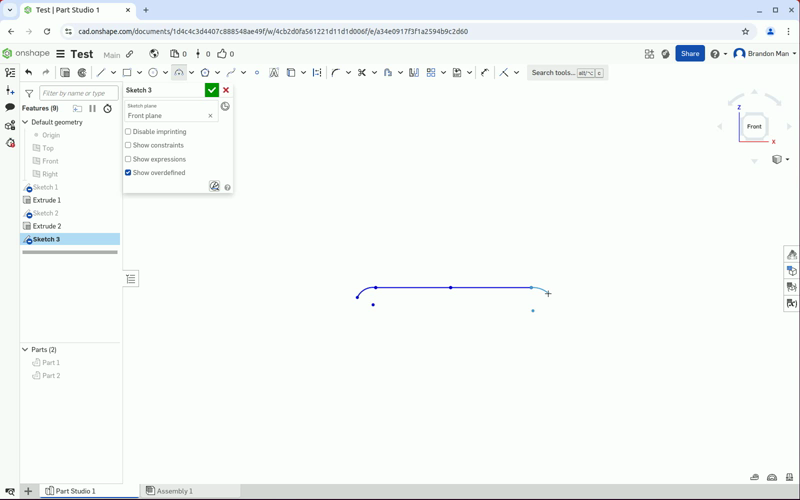
scroll(6)
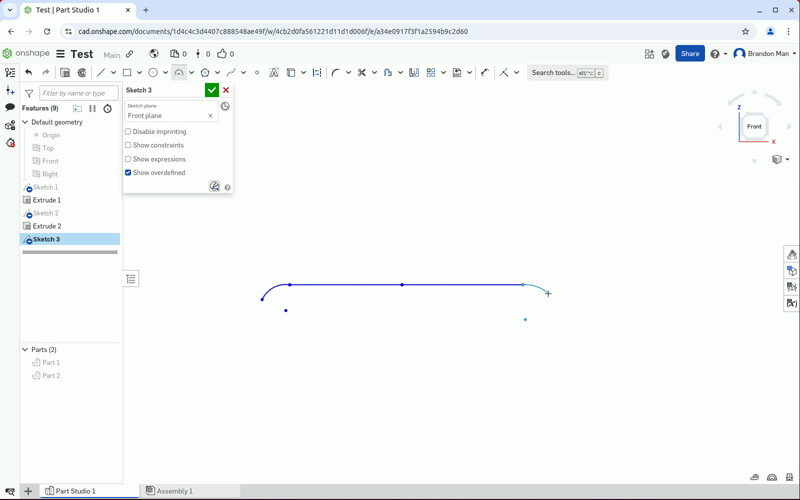
scroll(6)
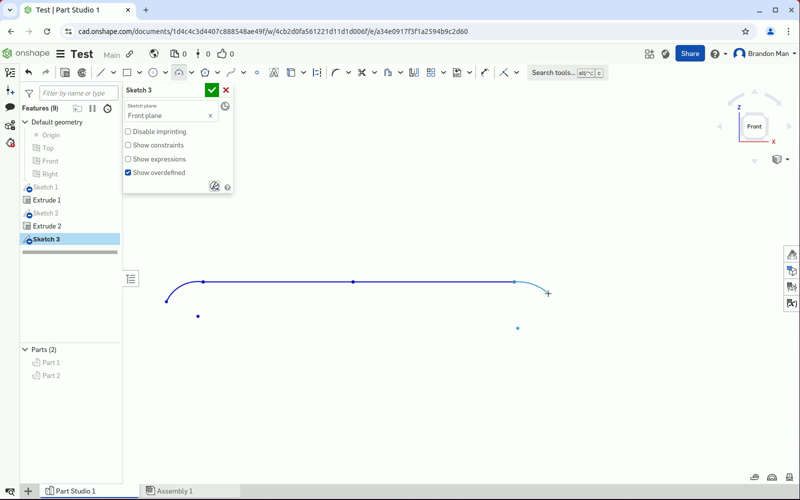
scroll(6)
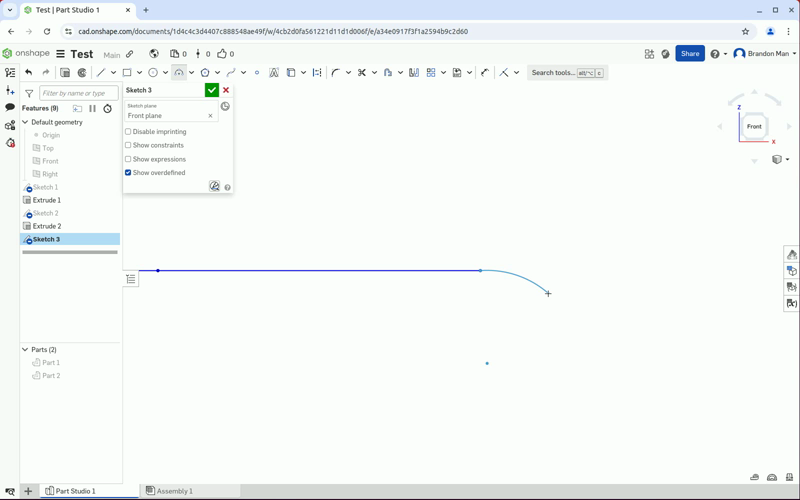
click(548, 293)
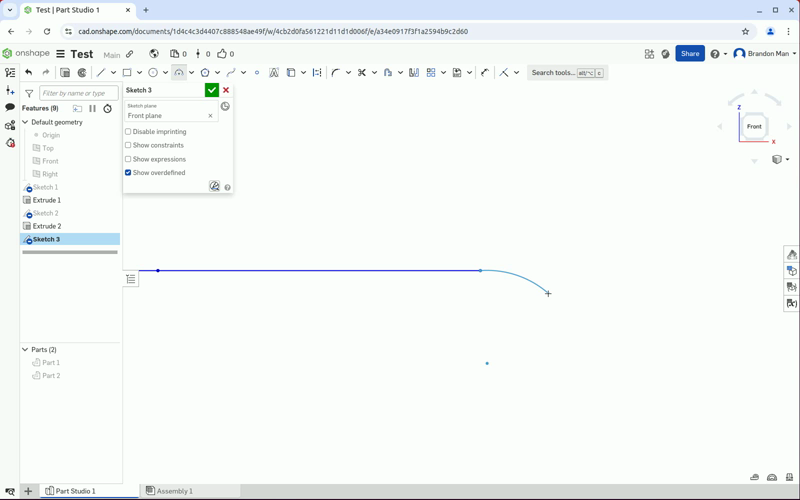
scroll(-6)
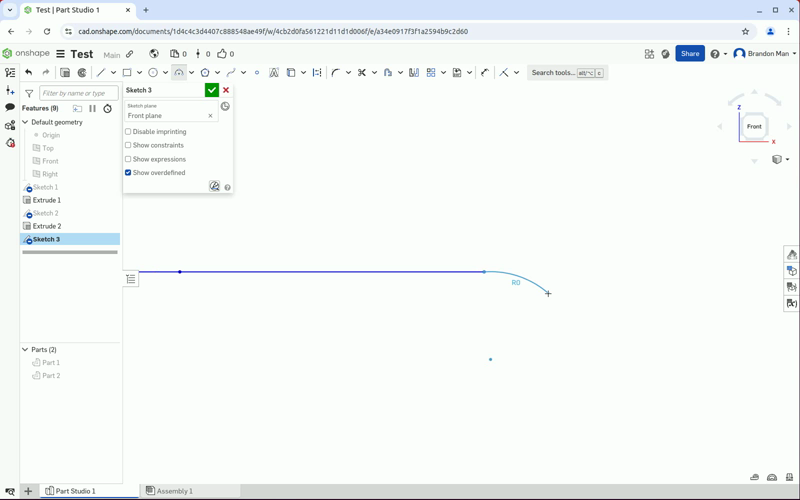
scroll(-6)
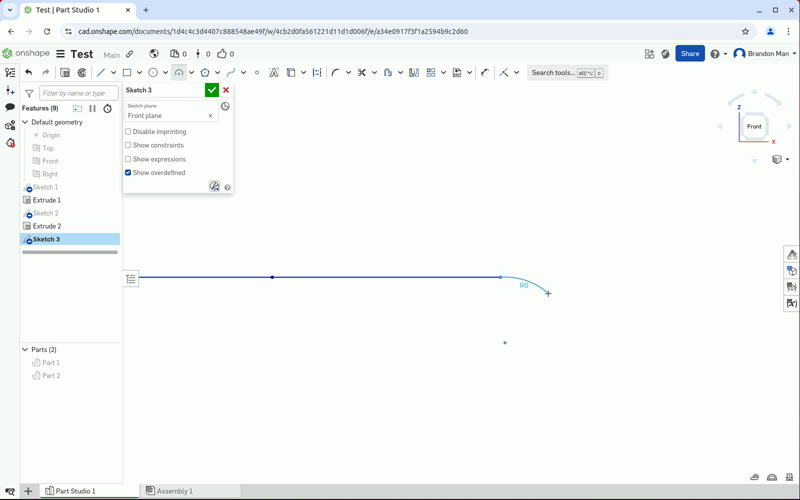
scroll(-6)
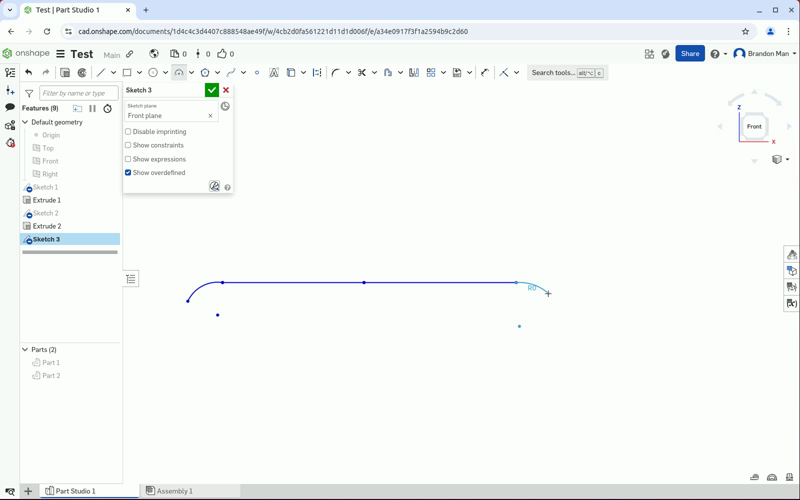
scroll(-6)
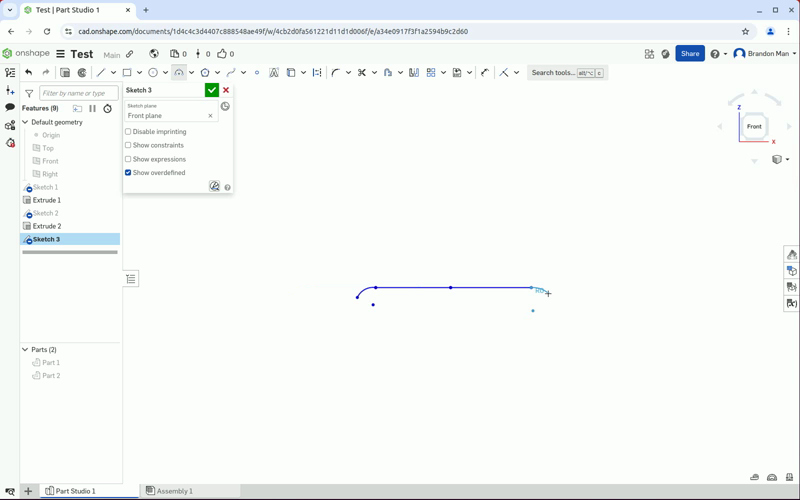
scroll(-6)
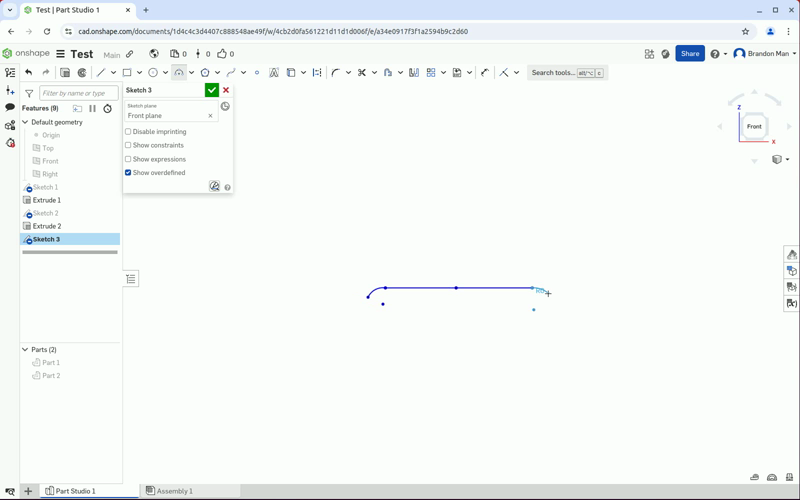
scroll(-6)
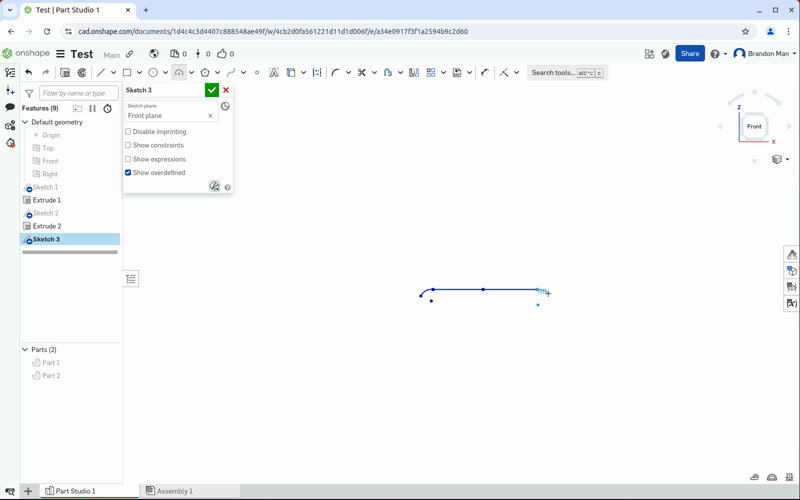
scroll(-6)
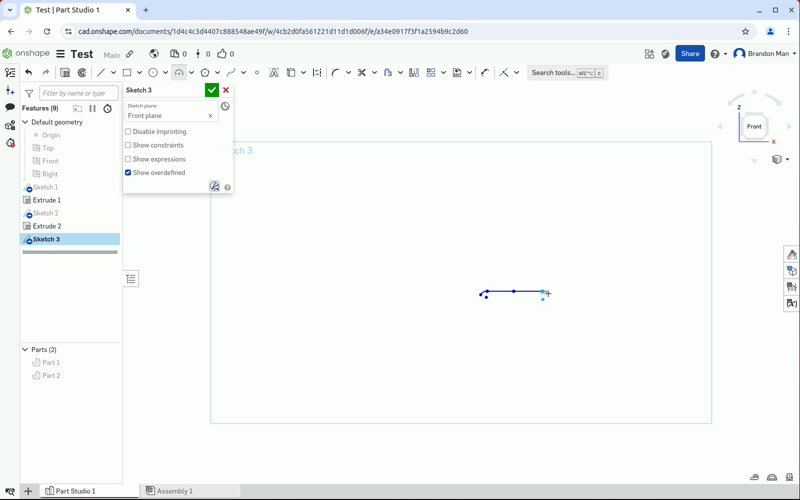
mouse_move(545, 291)
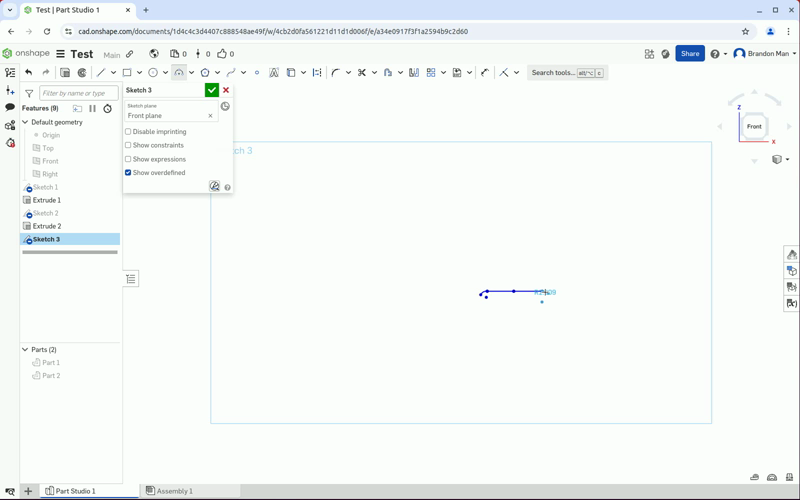
scroll(6)
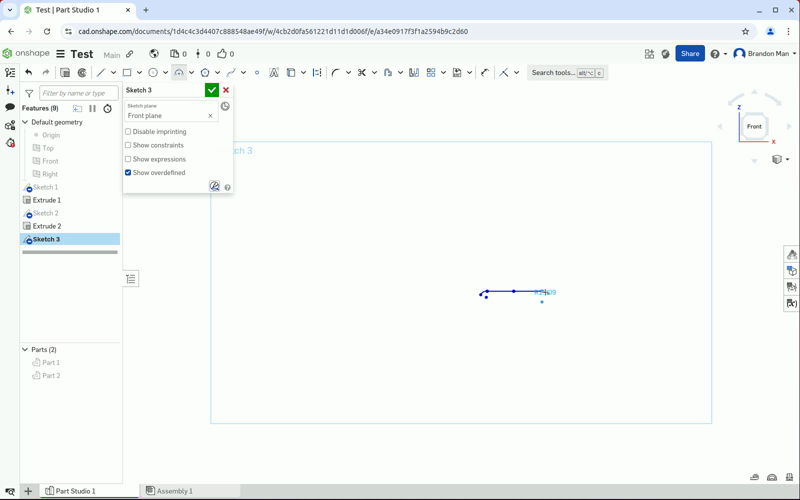
scroll(6)
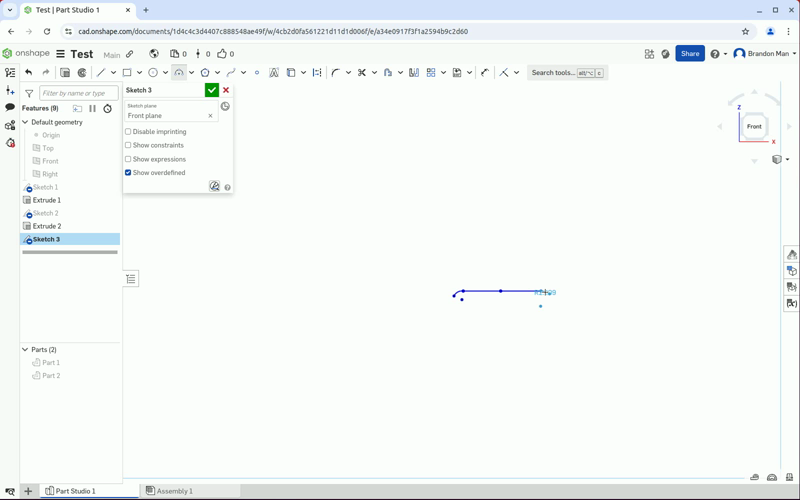
scroll(6)
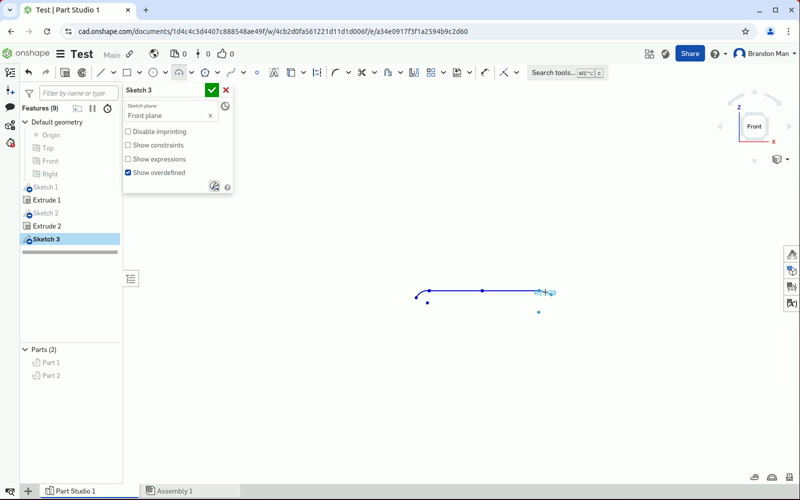
scroll(6)
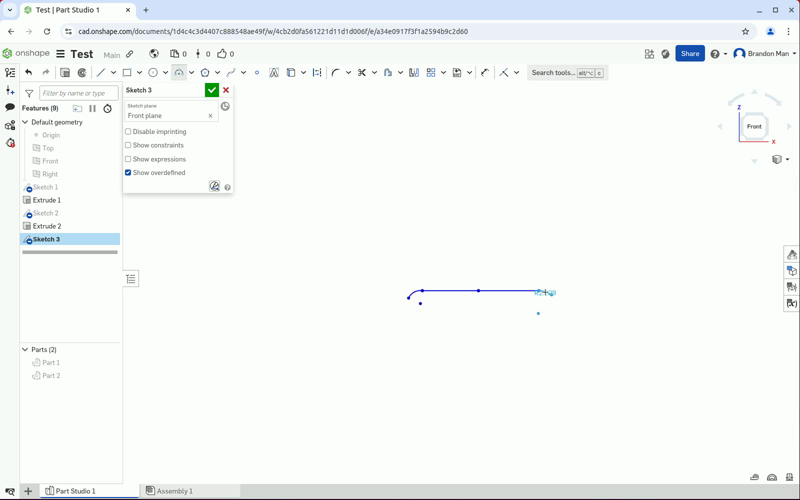
scroll(6)
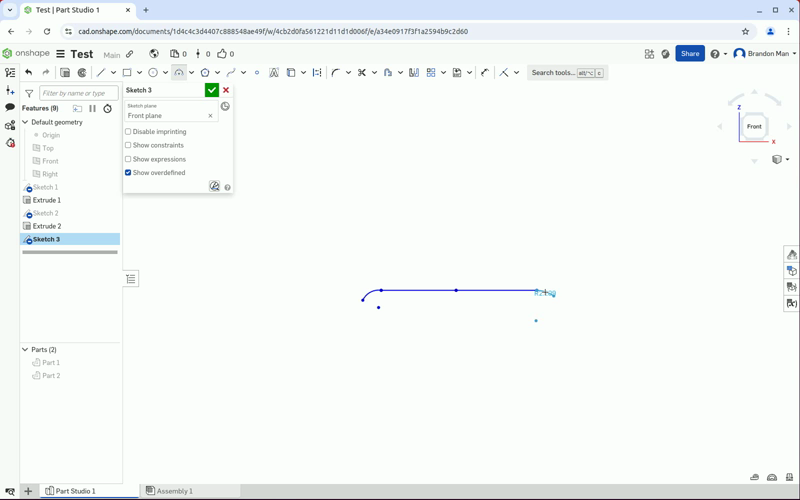
scroll(6)
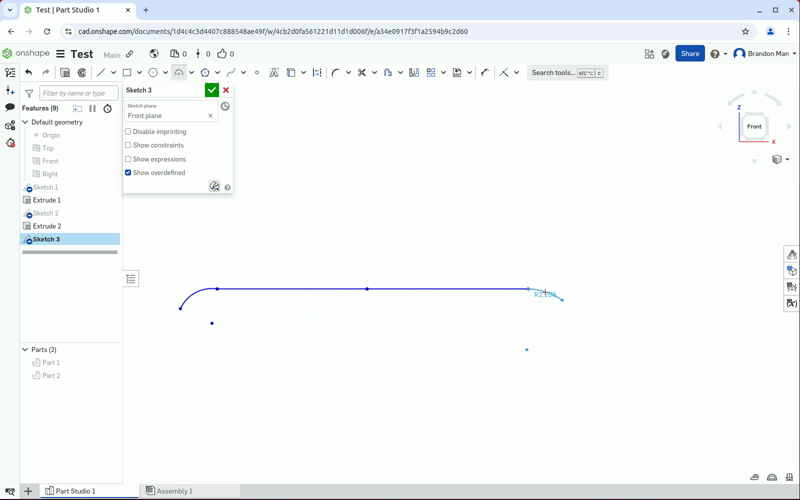
scroll(6)
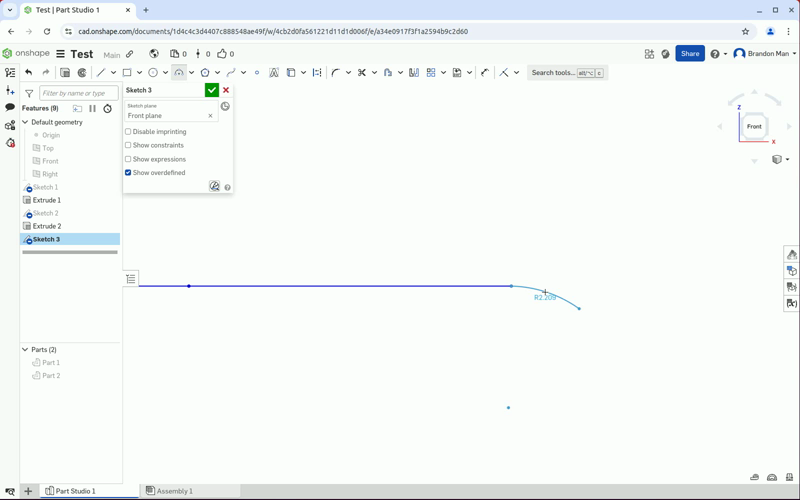
click(545, 291)
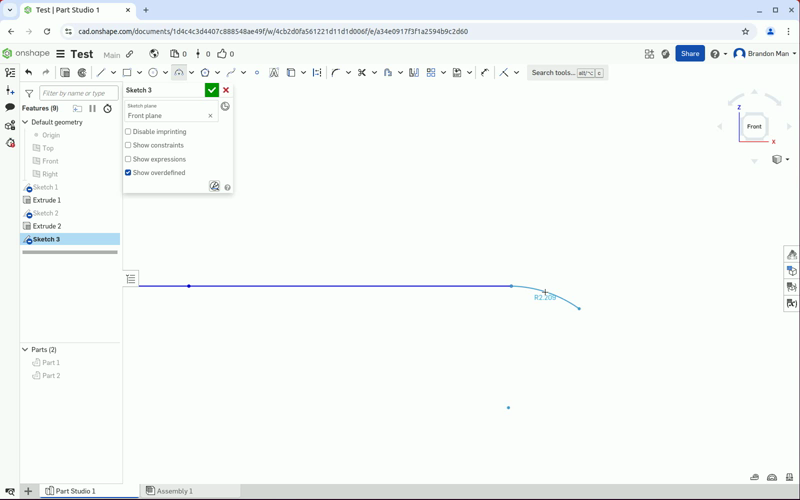
scroll(-6)
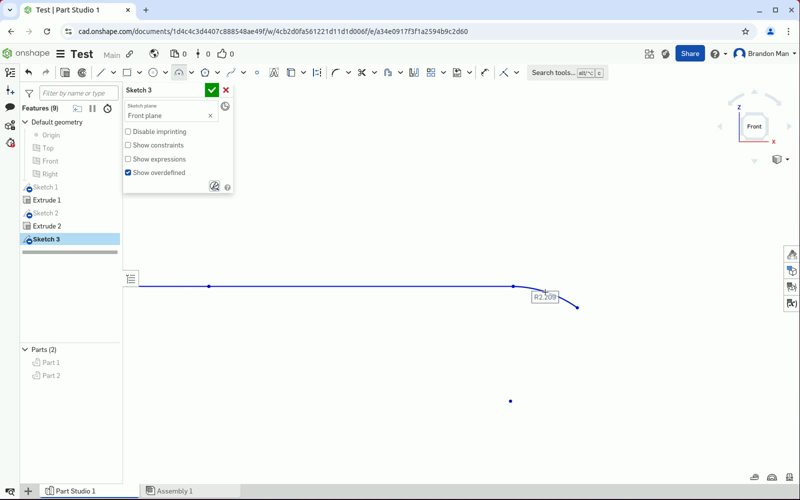
scroll(-6)
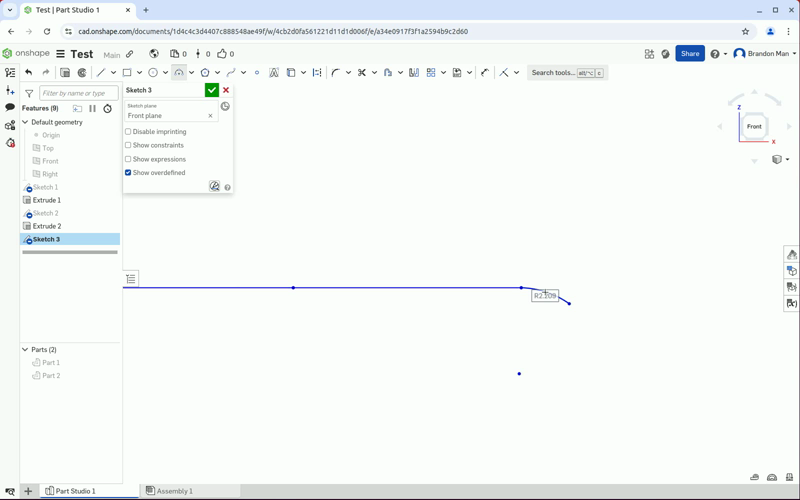
scroll(-6)
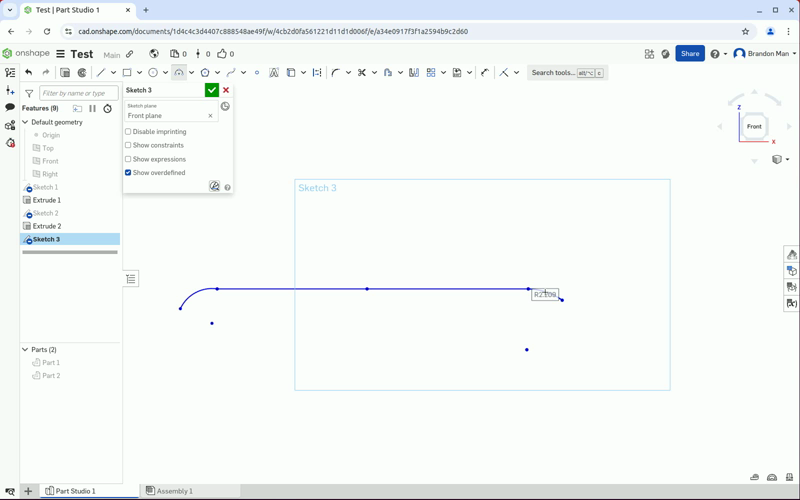
scroll(-6)
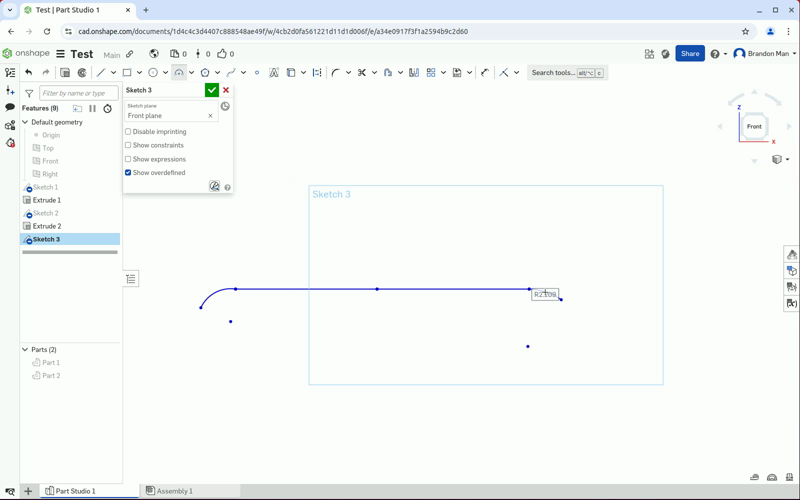
scroll(-6)
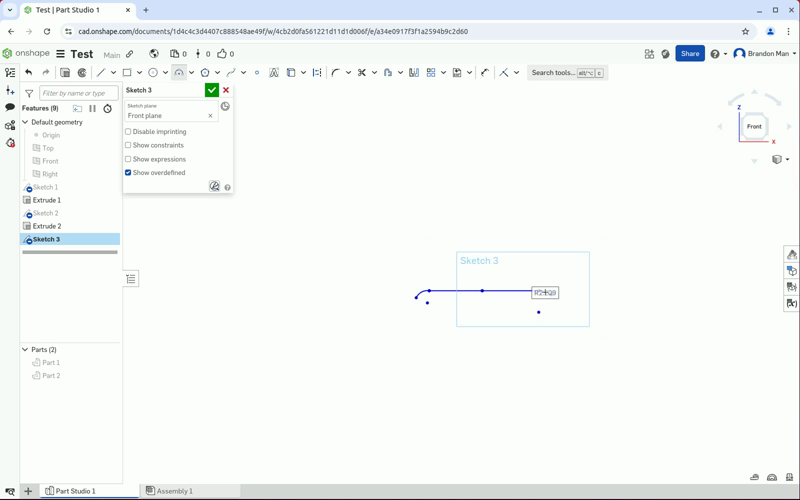
scroll(-6)
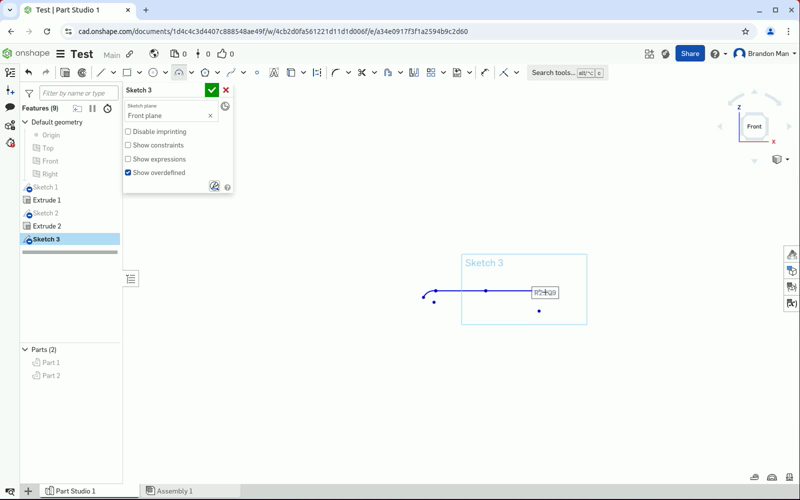
scroll(-6)
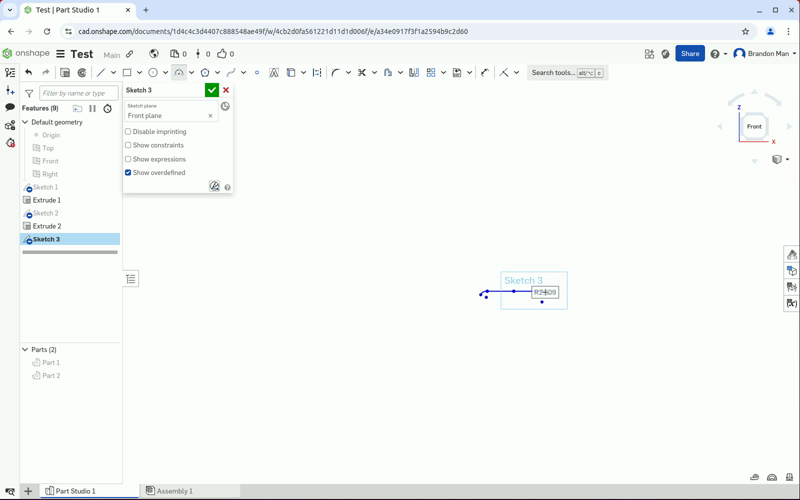
key_up(shift)
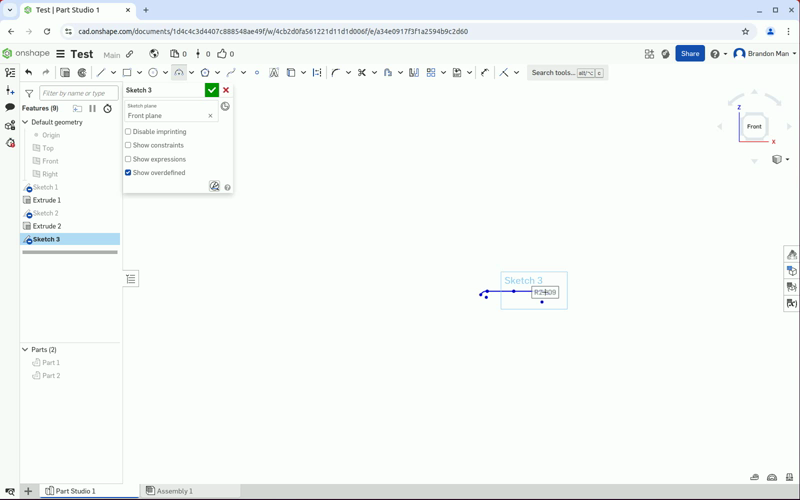
mouse_move(548, 293)
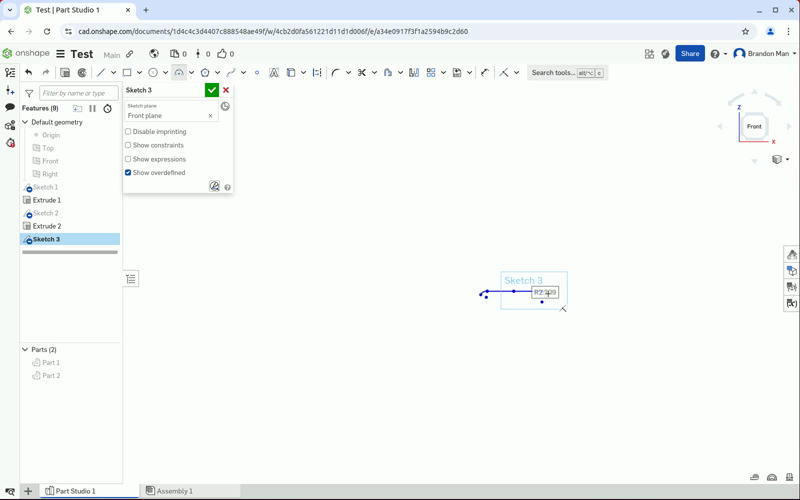
scroll(6)
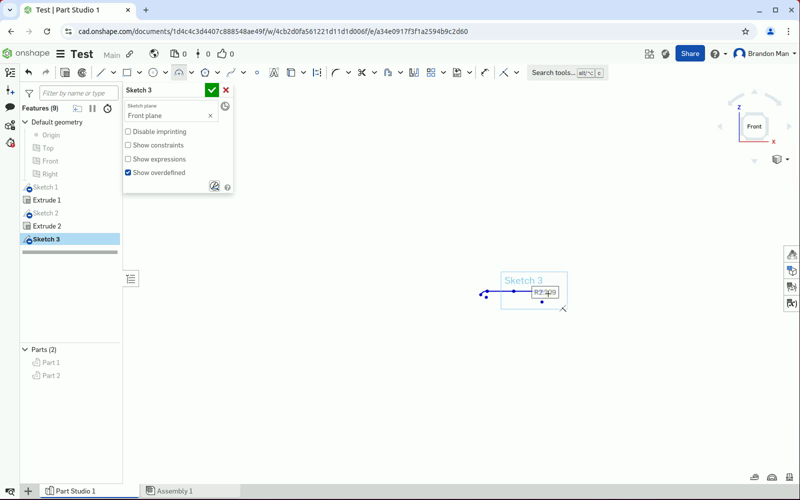
scroll(6)
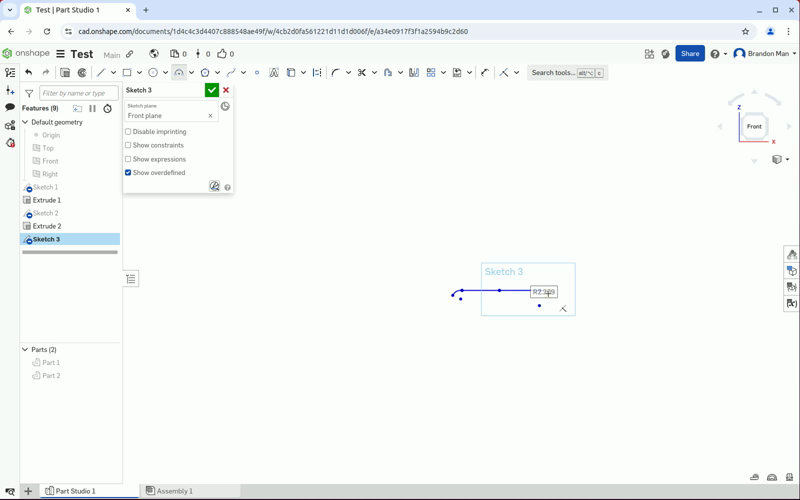
scroll(6)
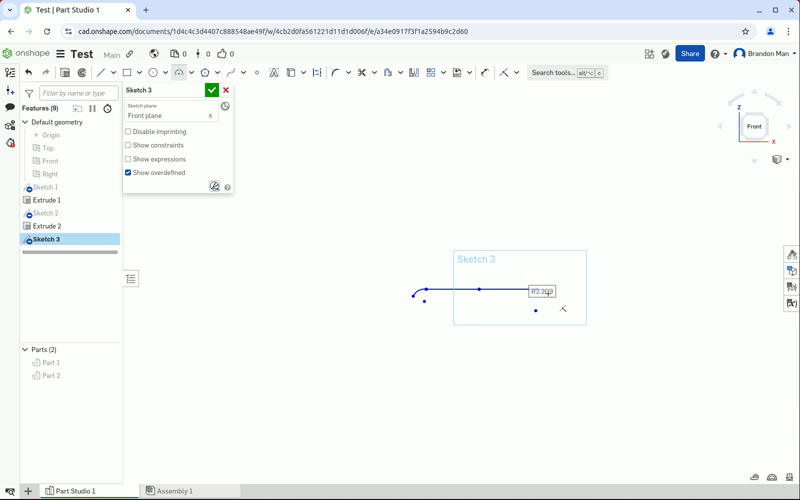
scroll(6)
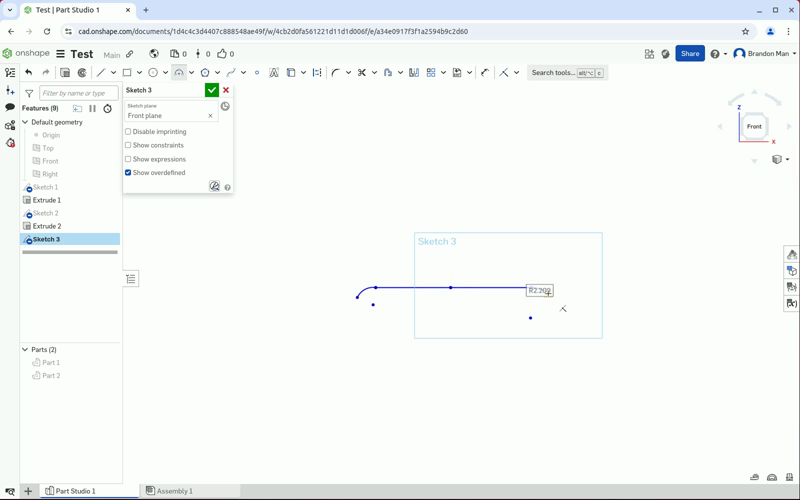
scroll(6)
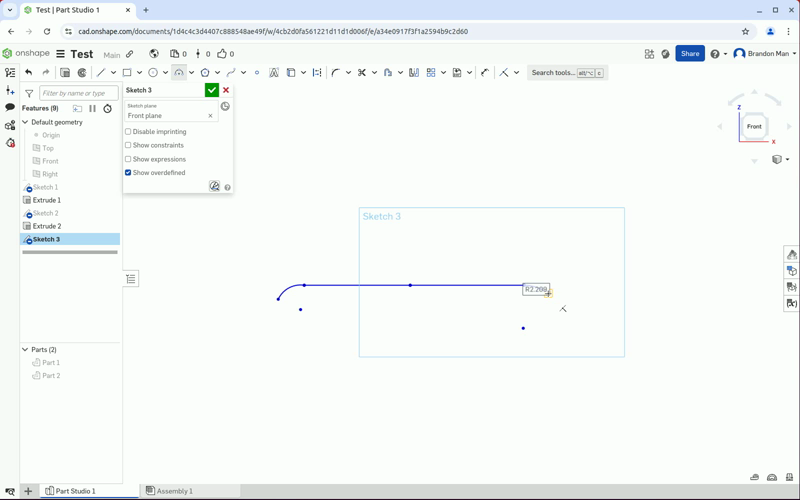
scroll(6)
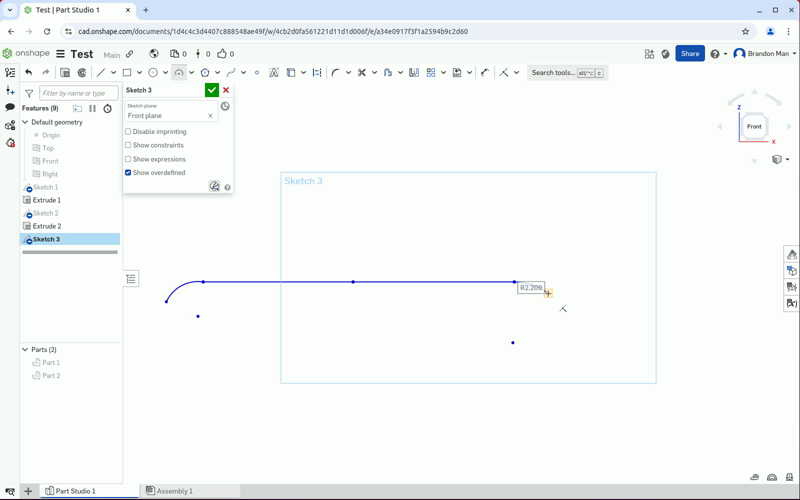
scroll(6)
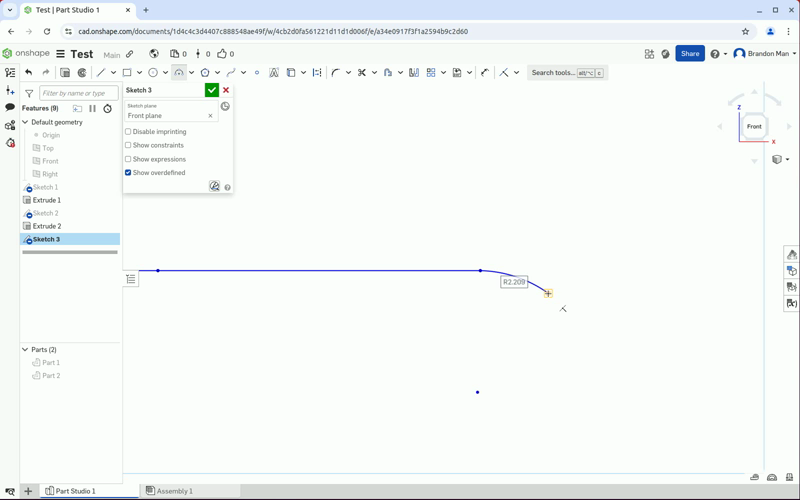
click(548, 293)
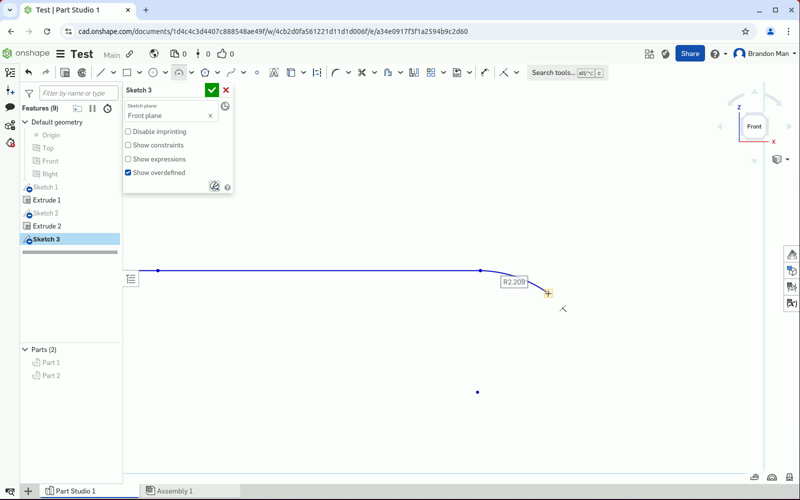
scroll(-6)
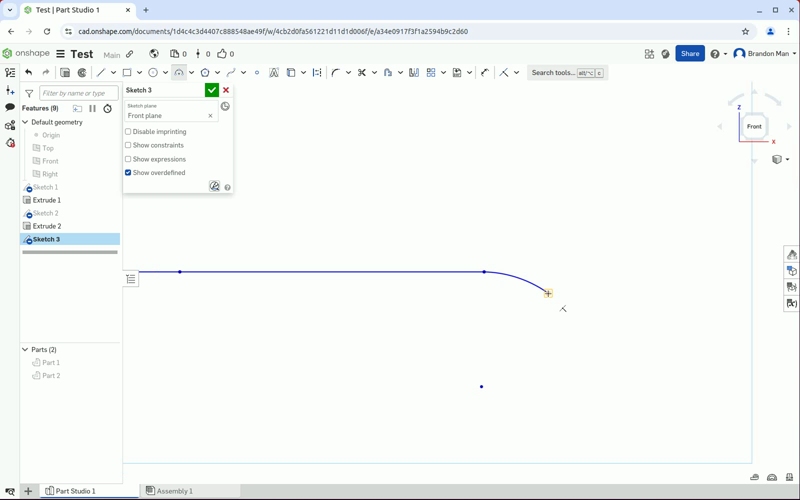
scroll(-6)
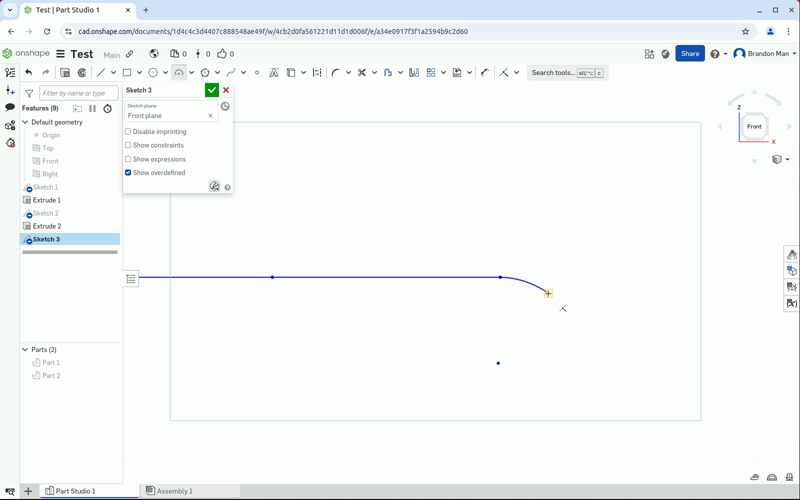
scroll(-6)
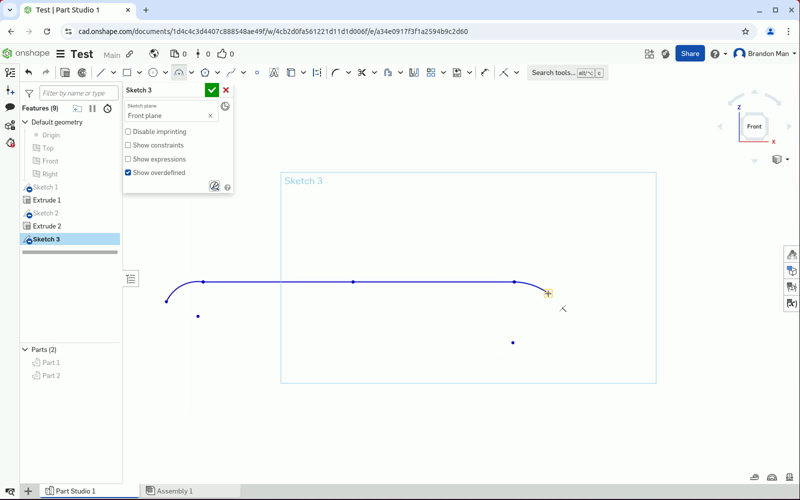
scroll(-6)
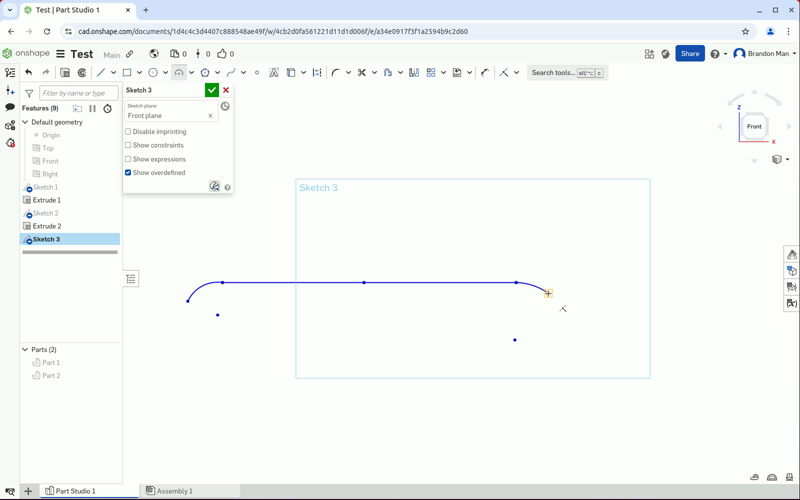
scroll(-6)
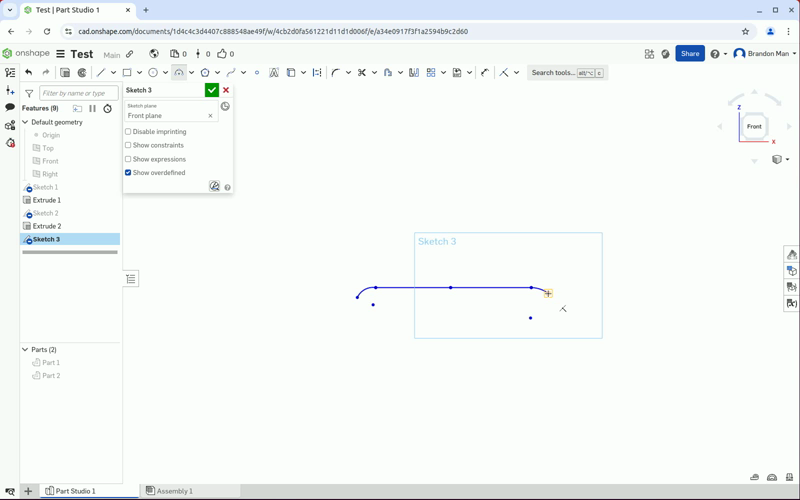
scroll(-6)
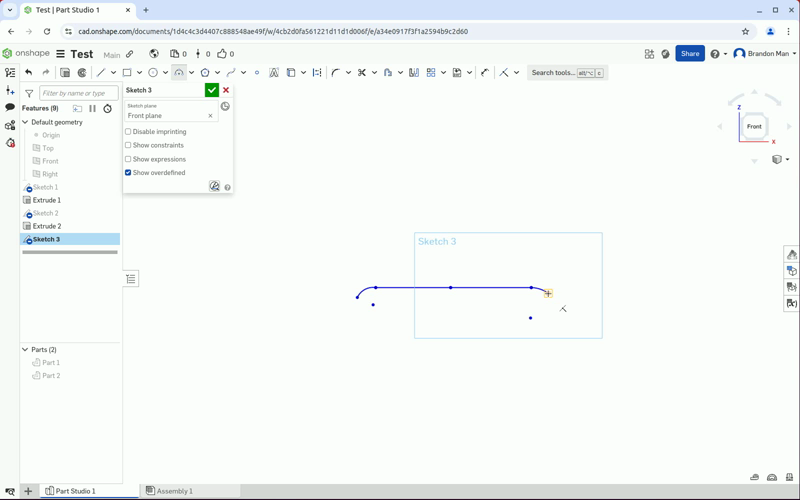
scroll(-6)
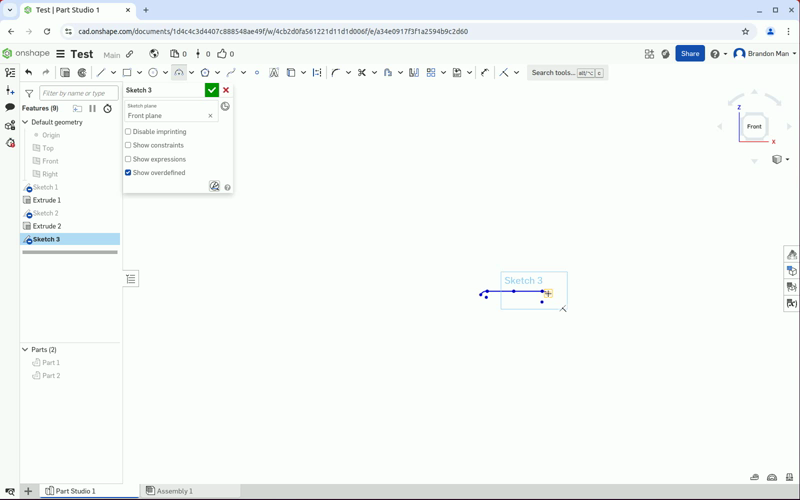
key_down(shift)
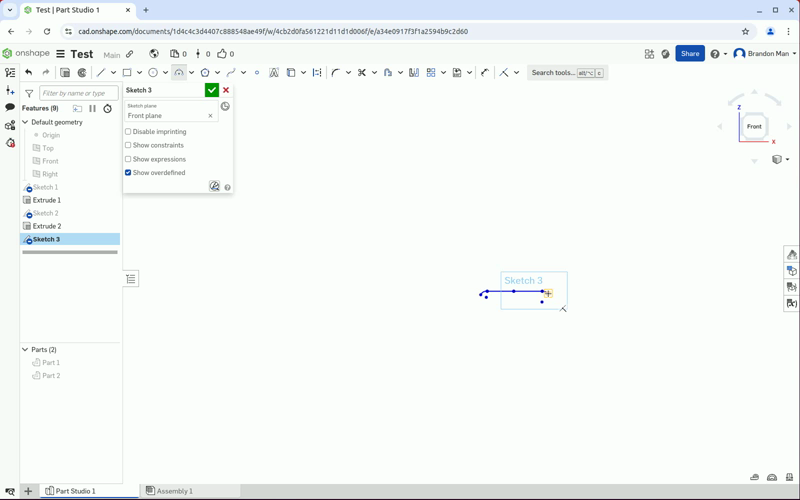
mouse_move(548, 272)
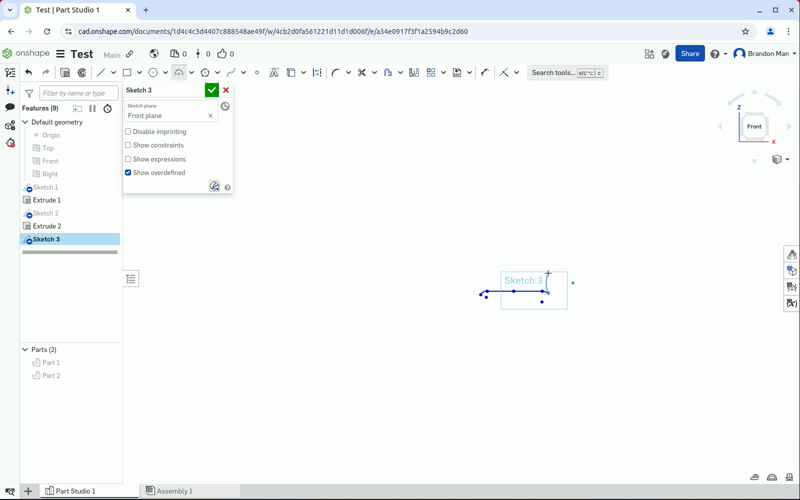
click(548, 272)
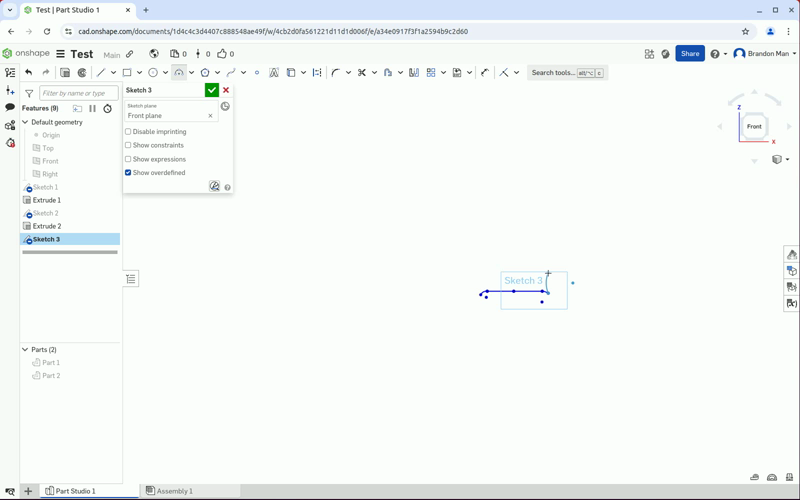
mouse_move(544, 282)
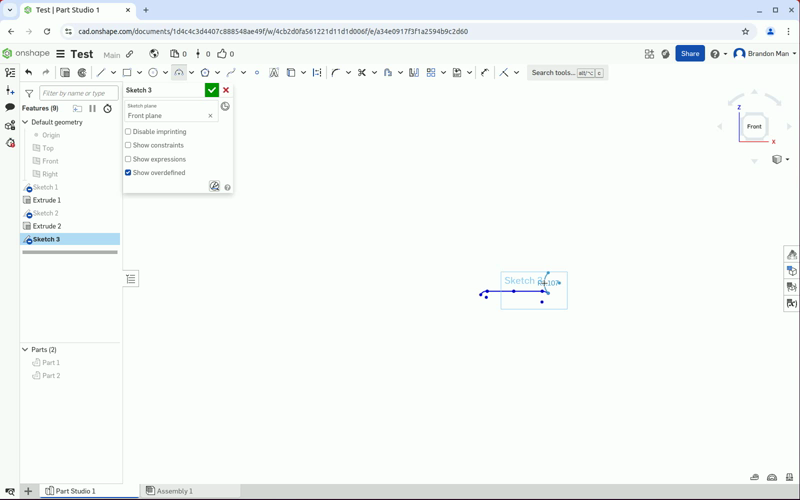
click(544, 282)
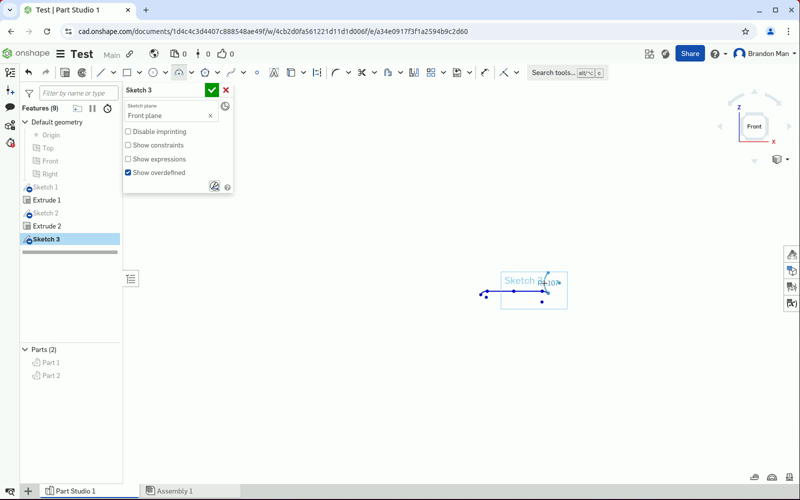
key_up(shift)
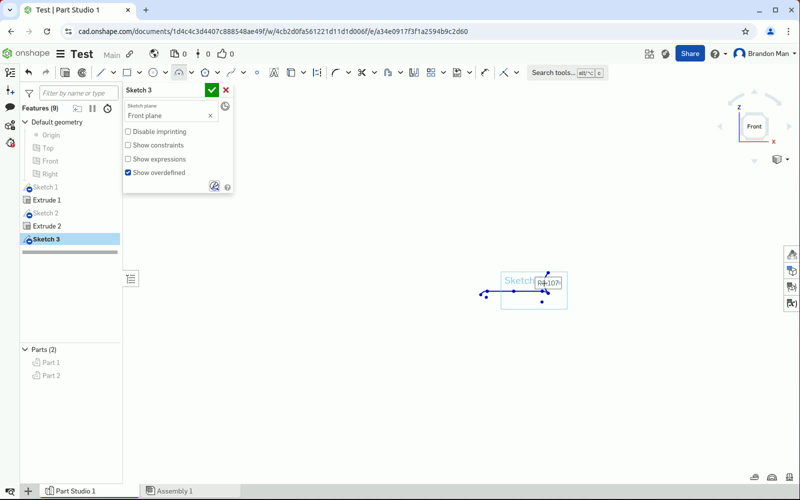
mouse_move(548, 272)
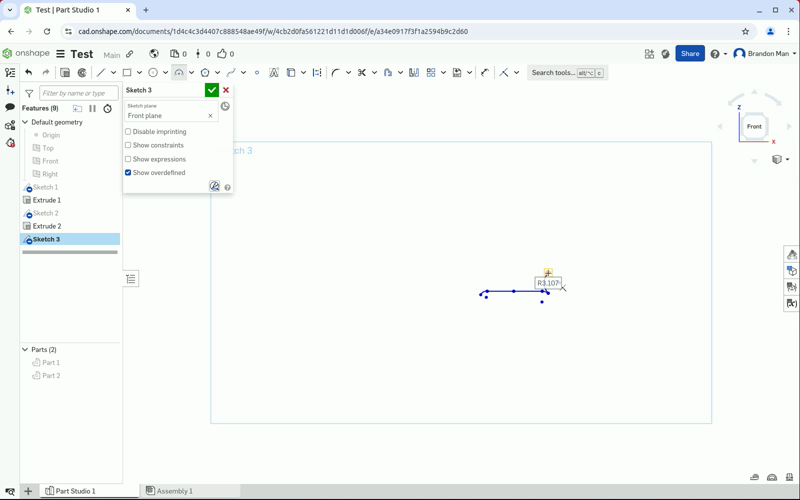
click(548, 272)
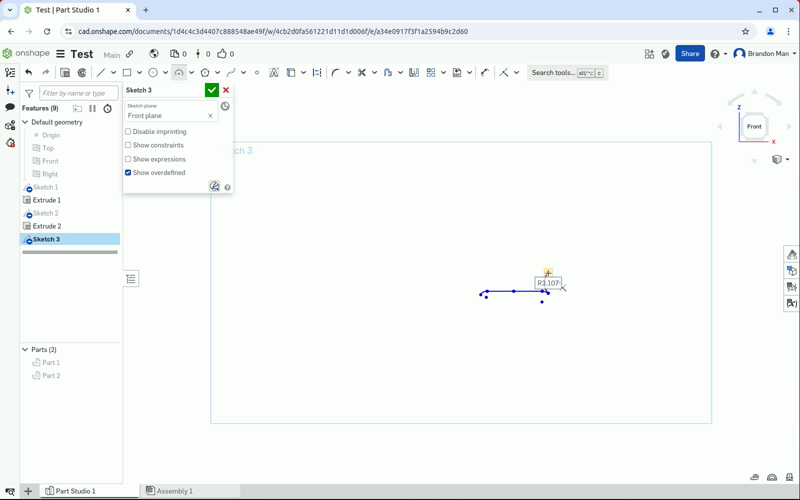
key_down(shift)
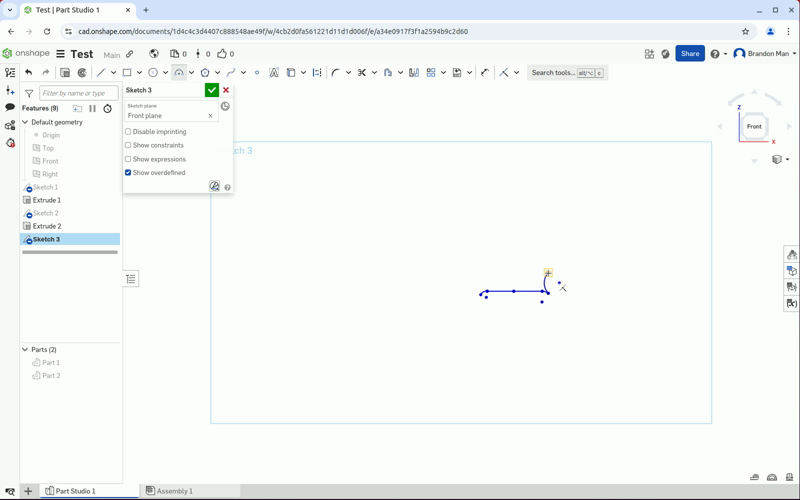
mouse_move(542, 275)
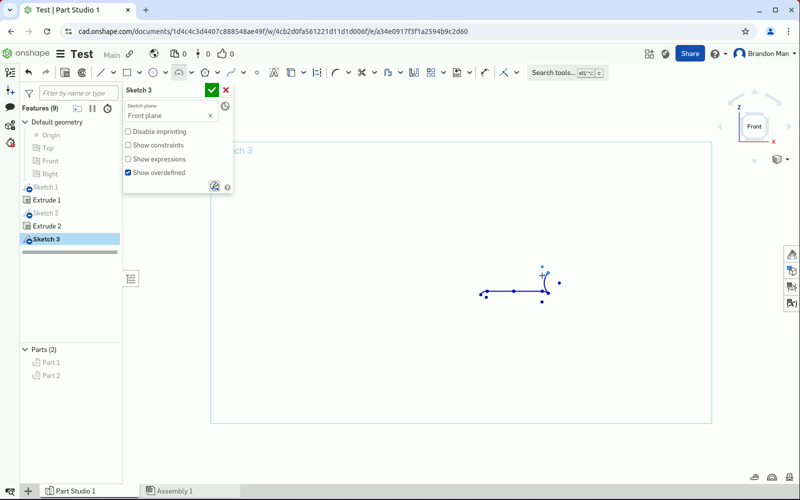
scroll(6)
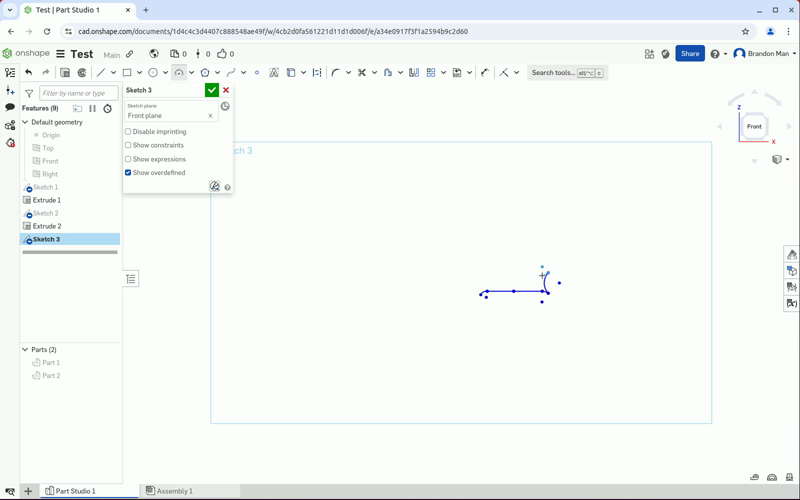
scroll(6)
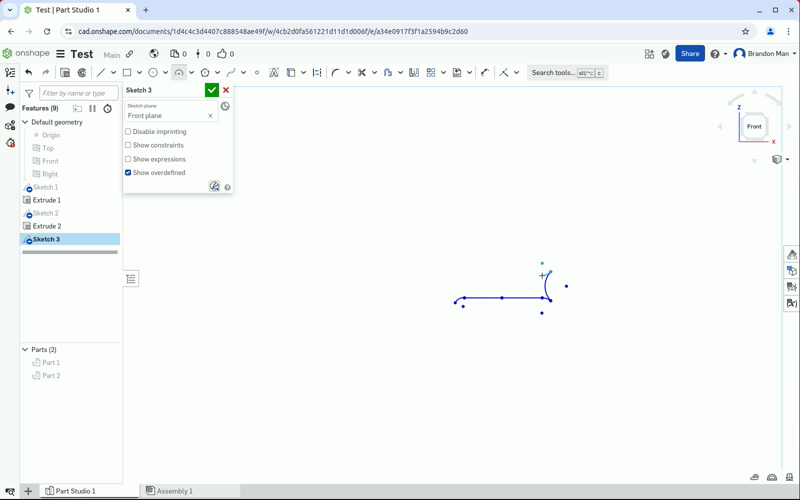
scroll(6)
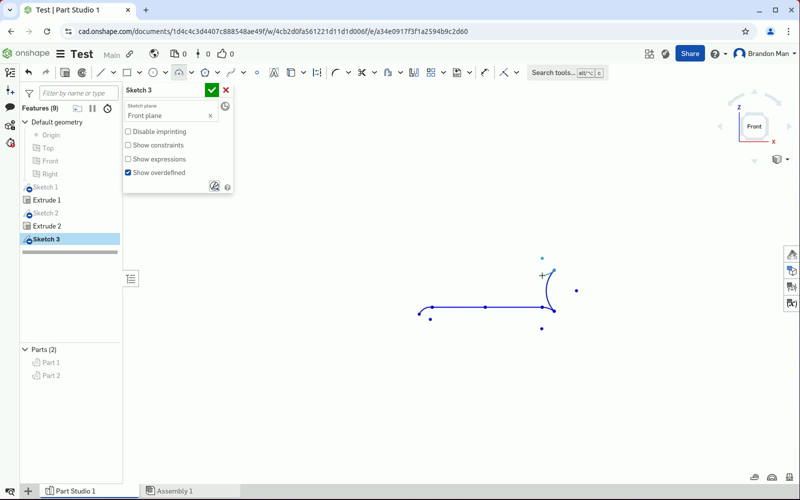
scroll(6)
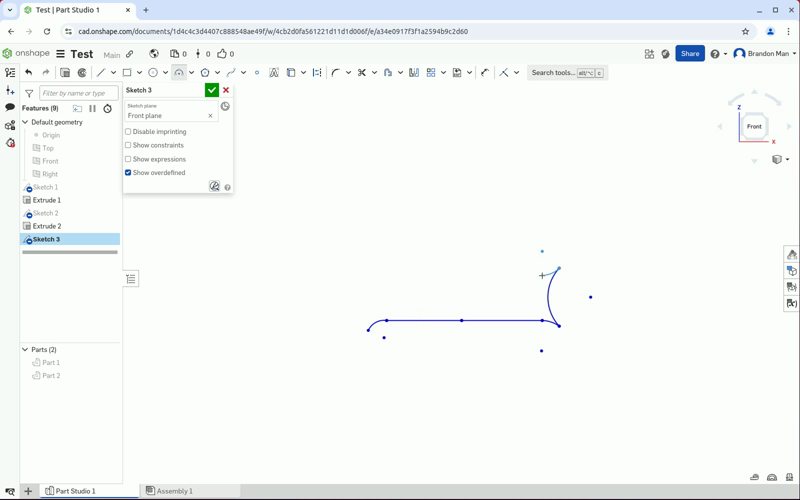
scroll(6)
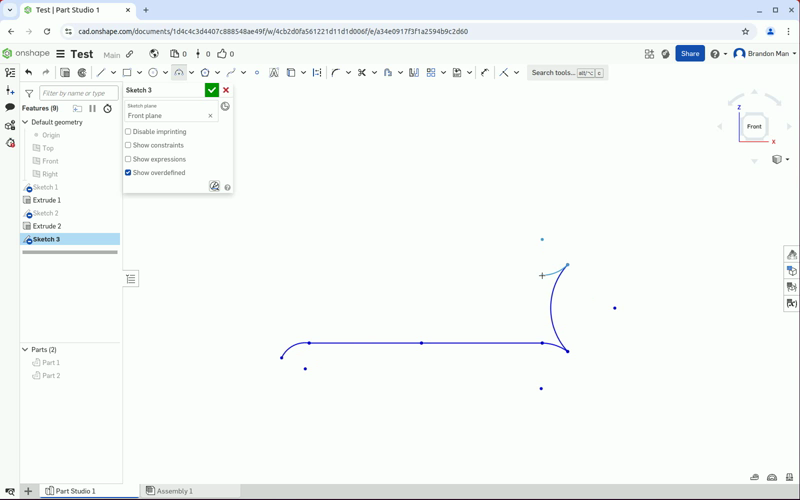
scroll(6)
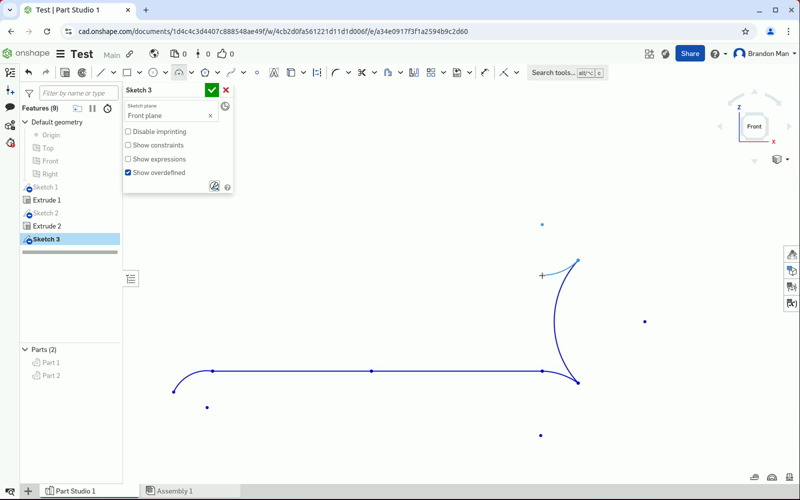
scroll(6)
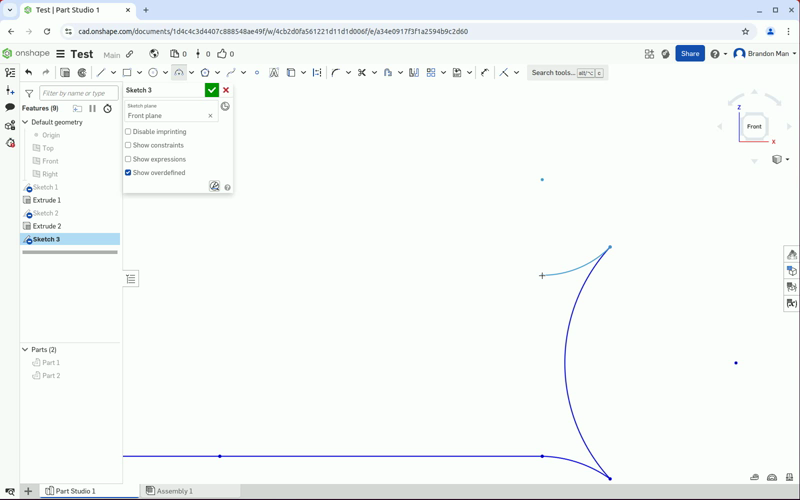
click(542, 275)
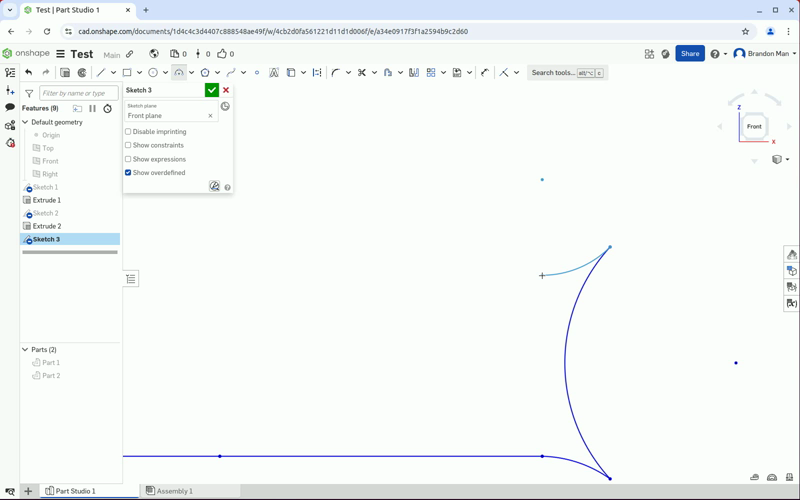
scroll(-6)
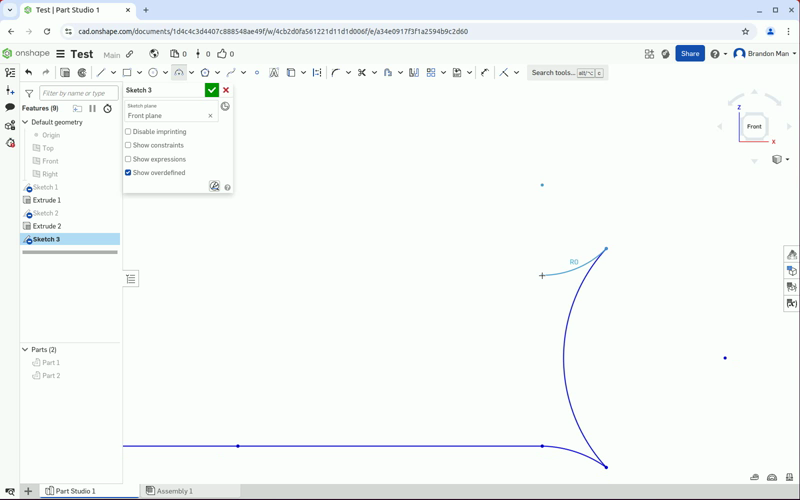
scroll(-6)
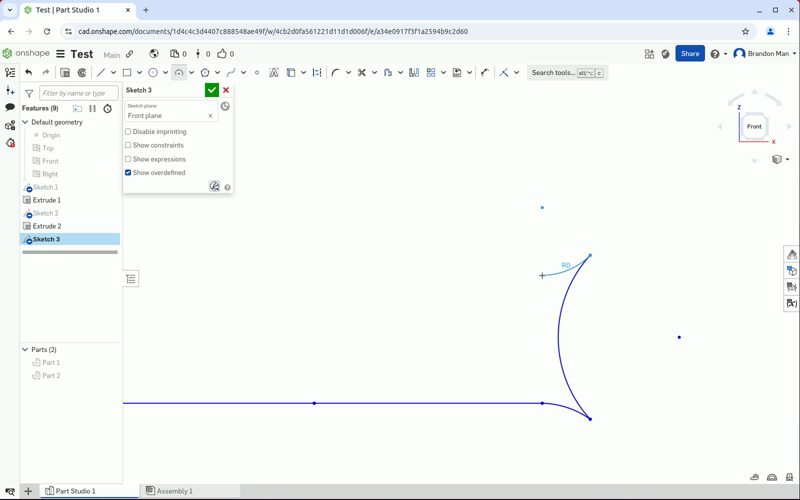
scroll(-6)
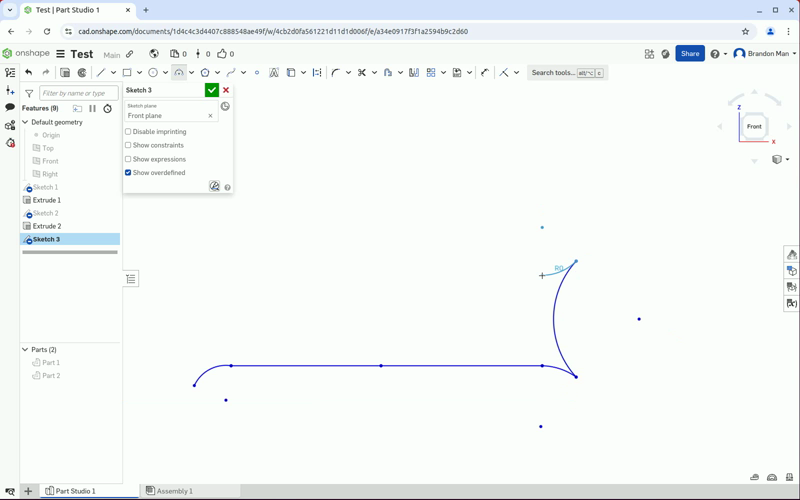
scroll(-6)
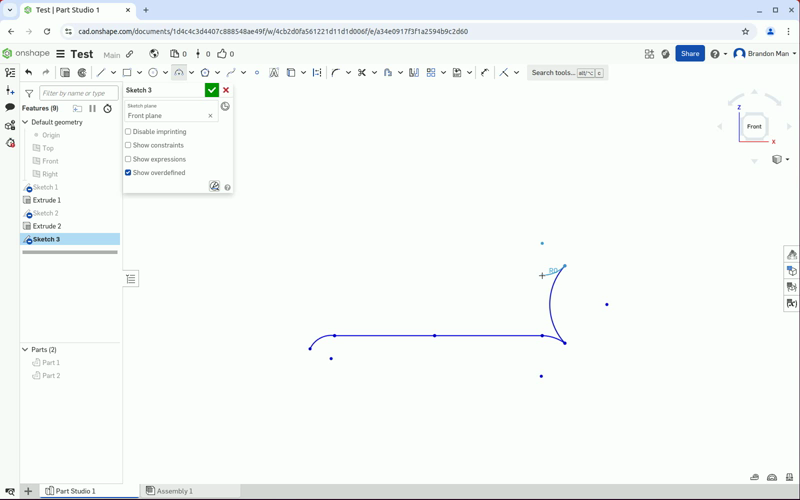
scroll(-6)
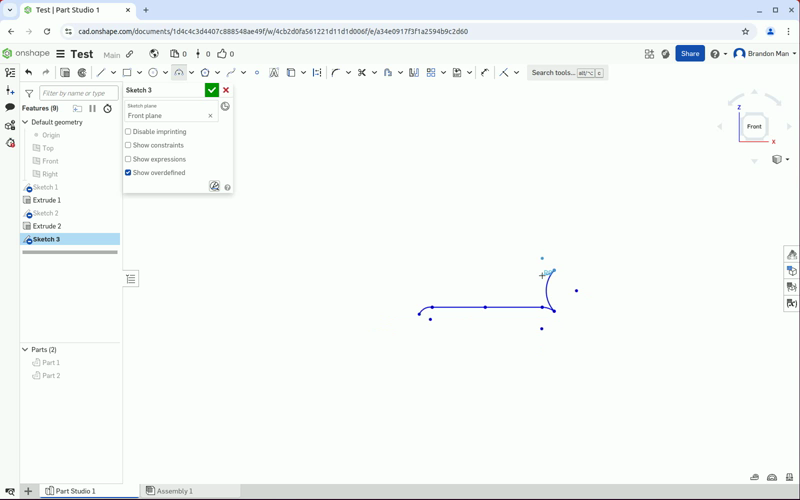
scroll(-6)
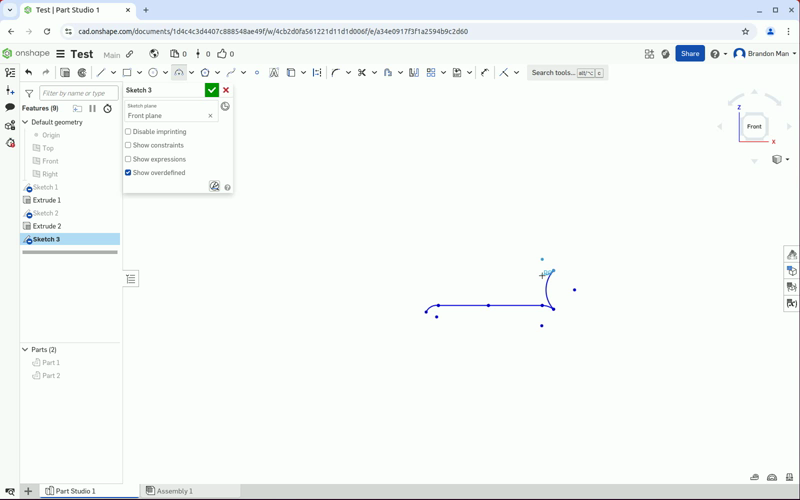
scroll(-6)
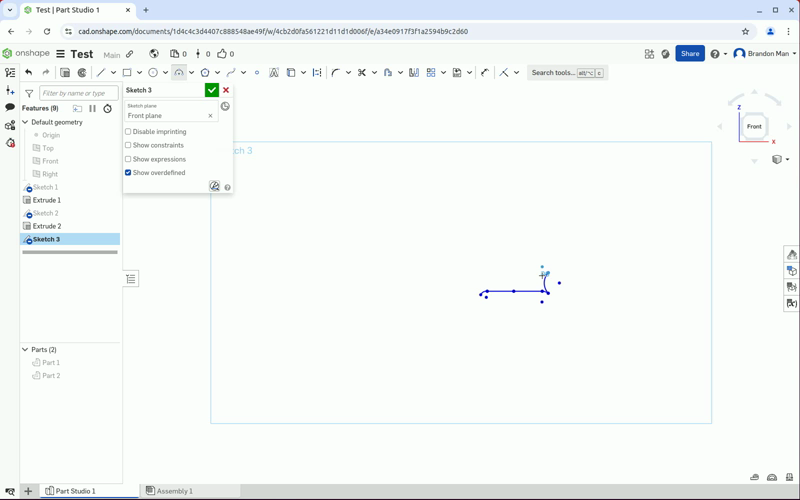
mouse_move(545, 274)
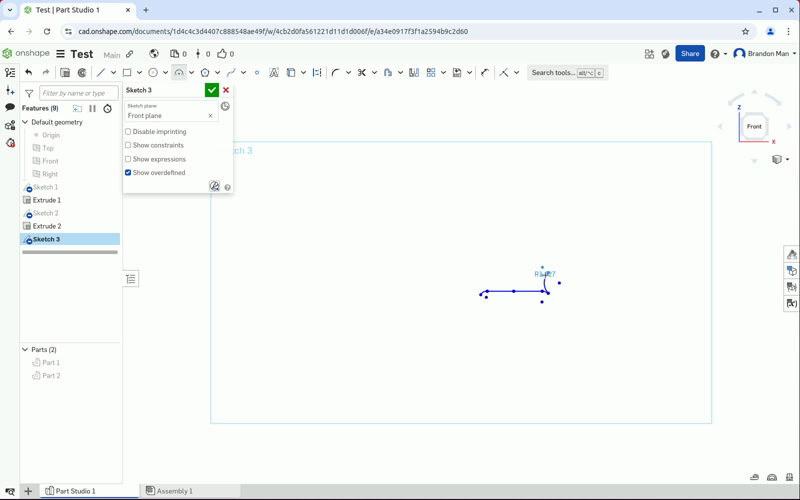
scroll(6)
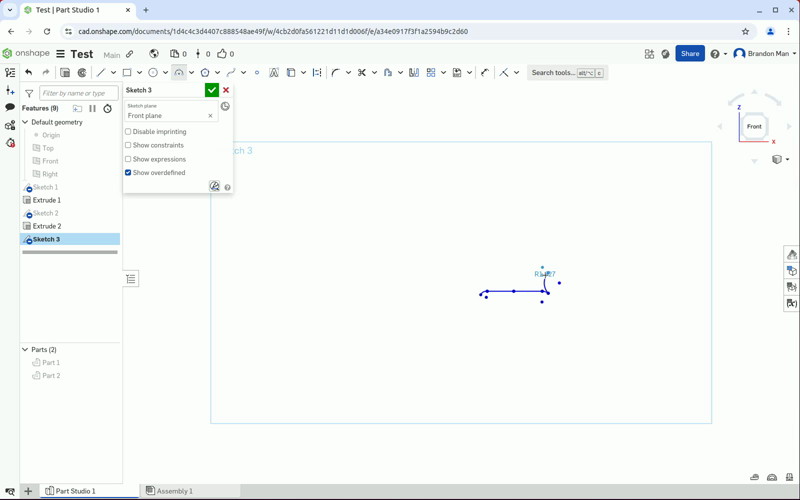
scroll(6)
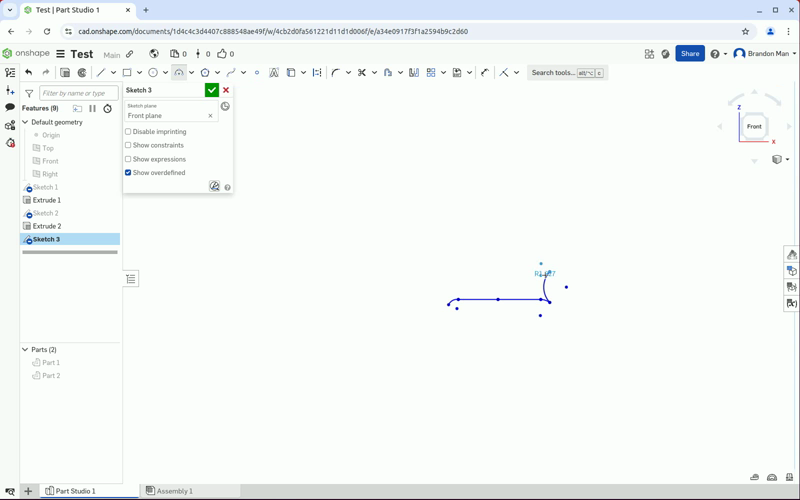
scroll(6)
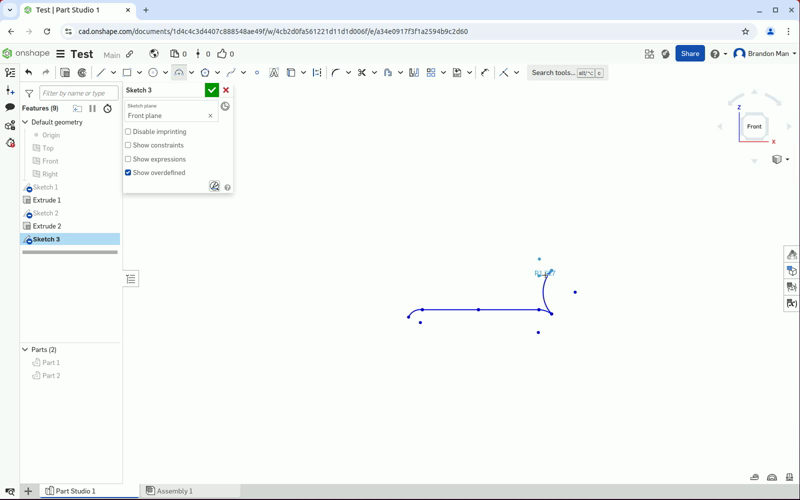
scroll(6)
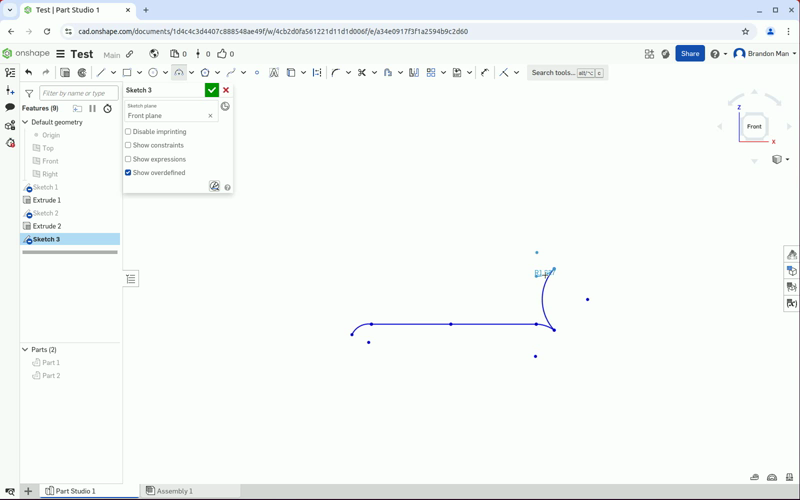
scroll(6)
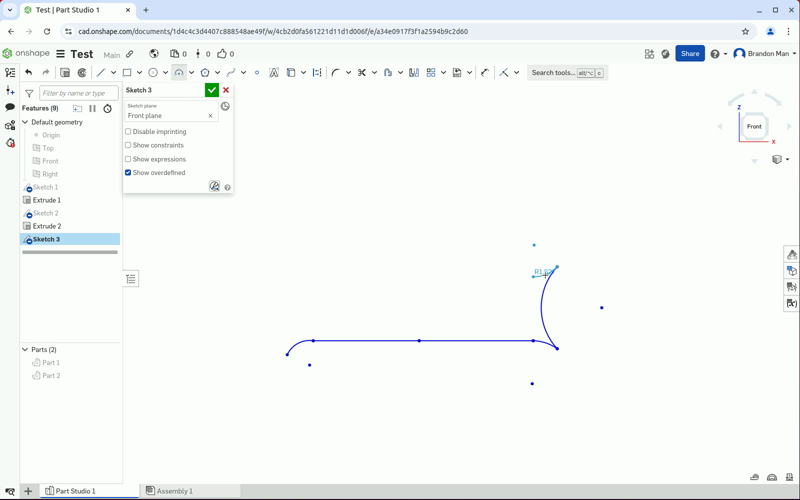
scroll(6)
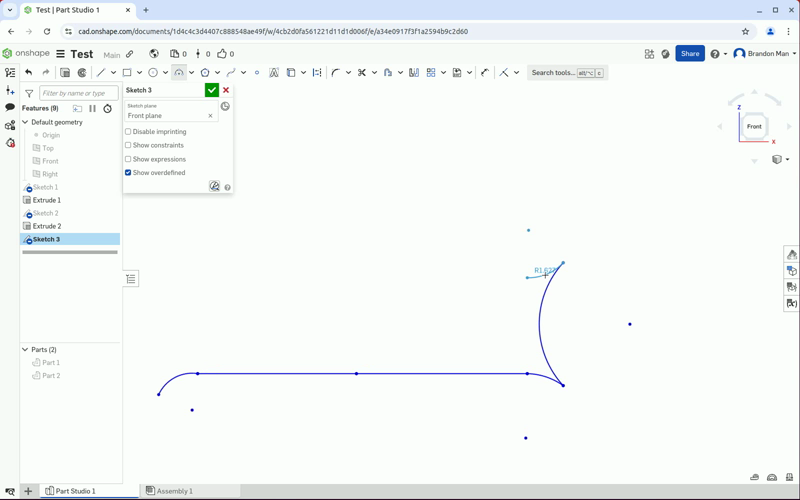
scroll(6)
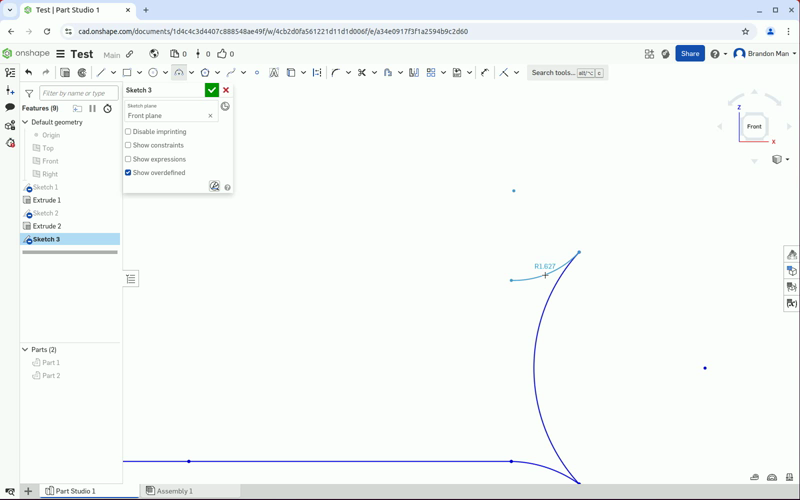
click(545, 274)
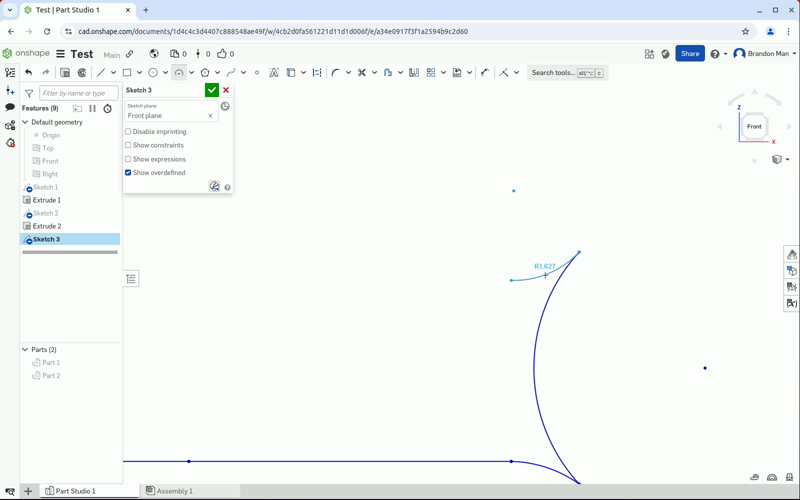
scroll(-6)
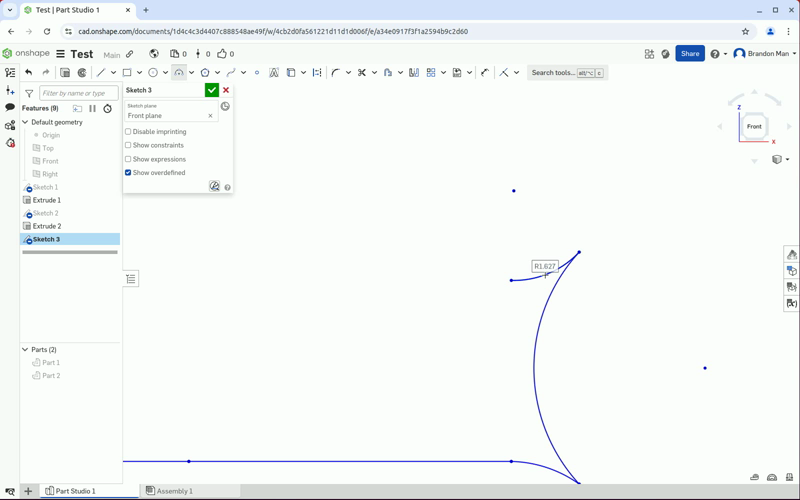
scroll(-6)
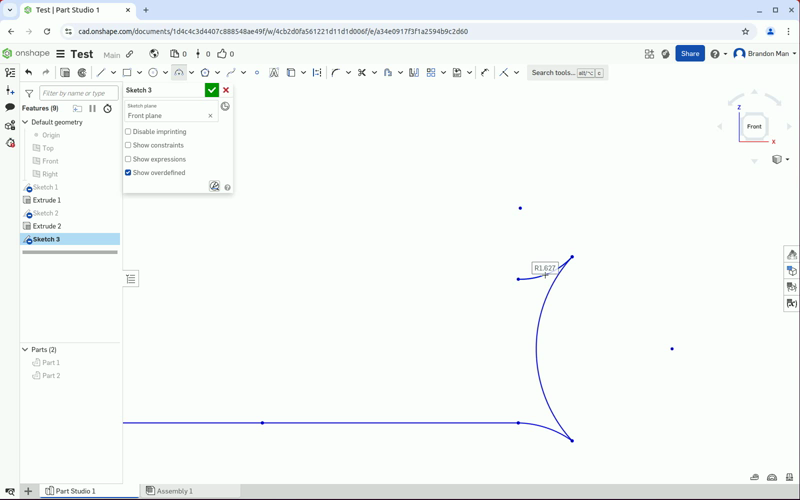
scroll(-6)
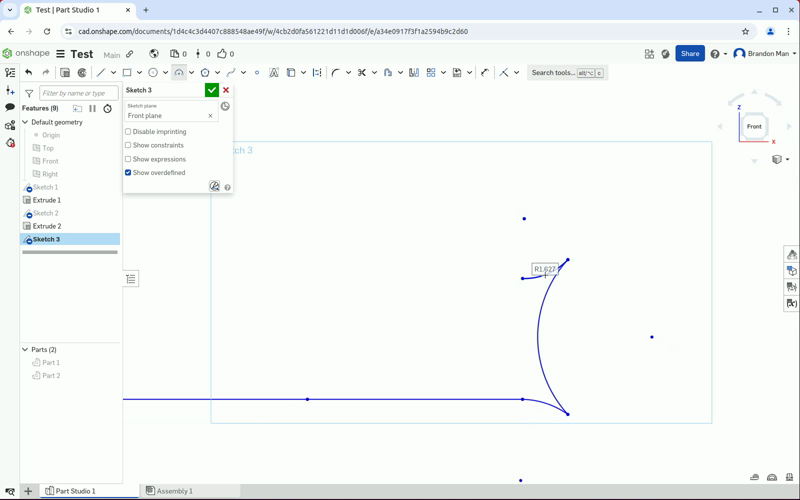
scroll(-6)
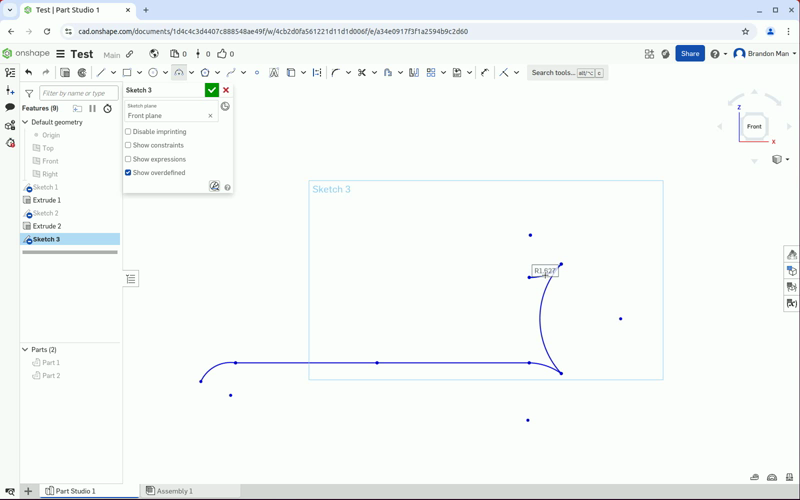
scroll(-6)
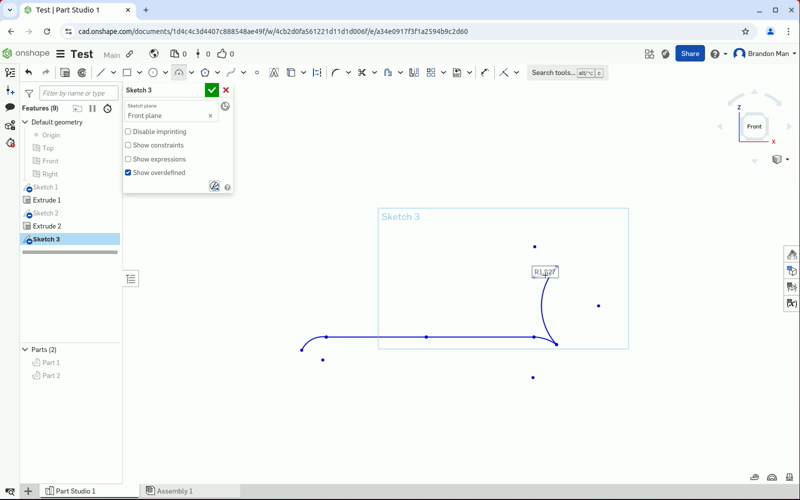
scroll(-6)
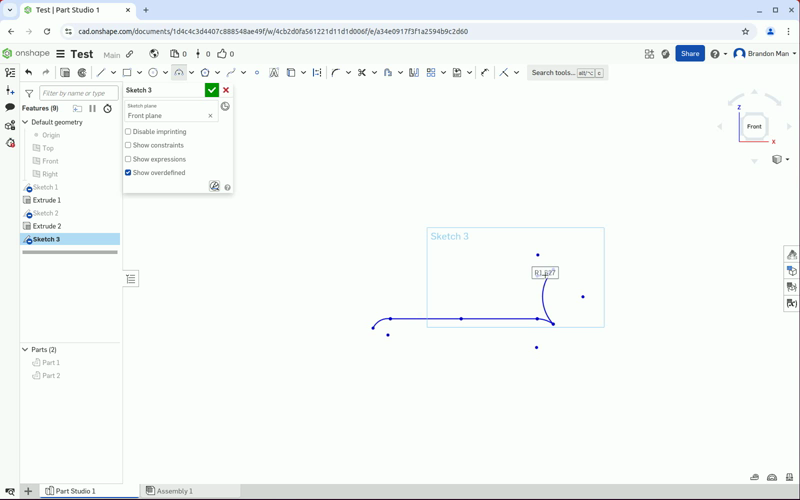
scroll(-6)
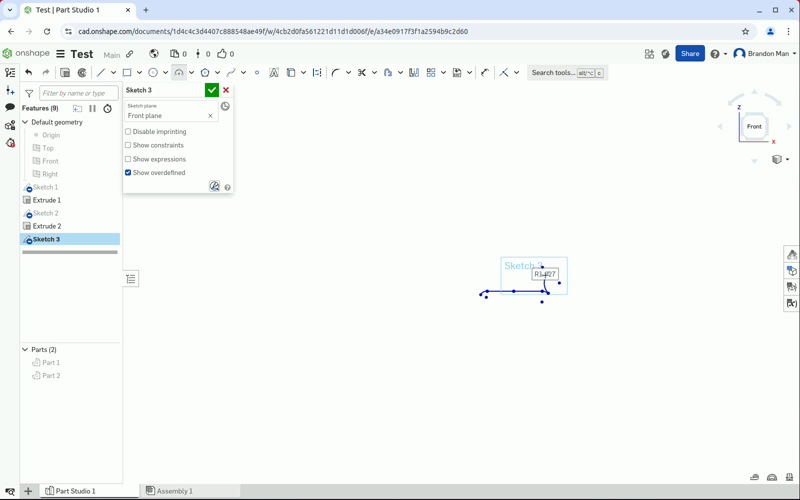
key_up(shift)
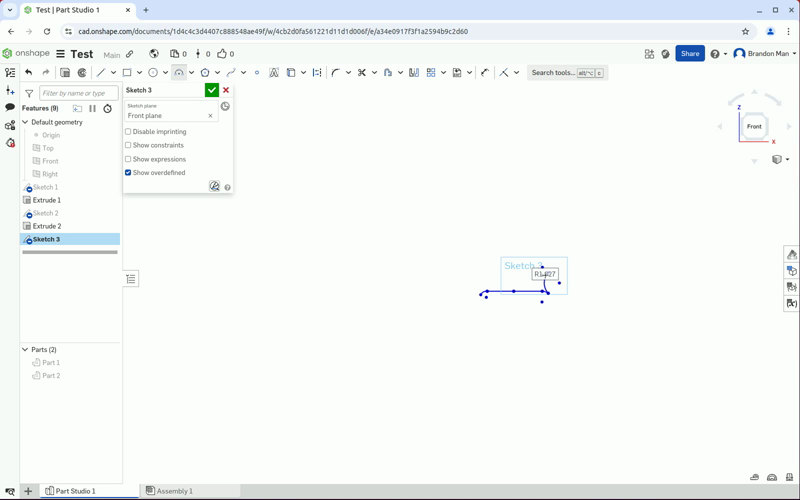
key(esc)
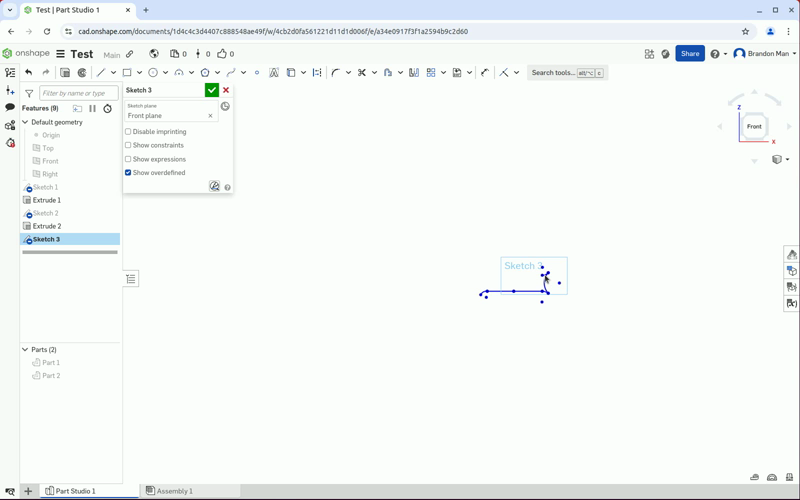
key(l)
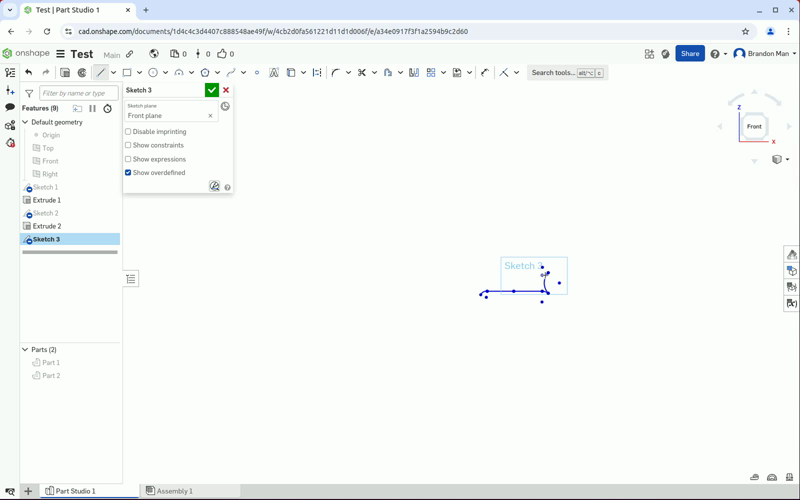
mouse_move(542, 275)
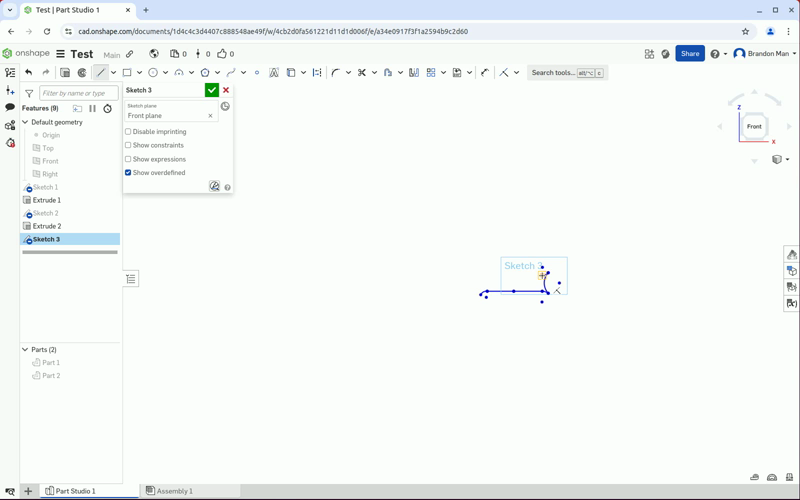
scroll(6)
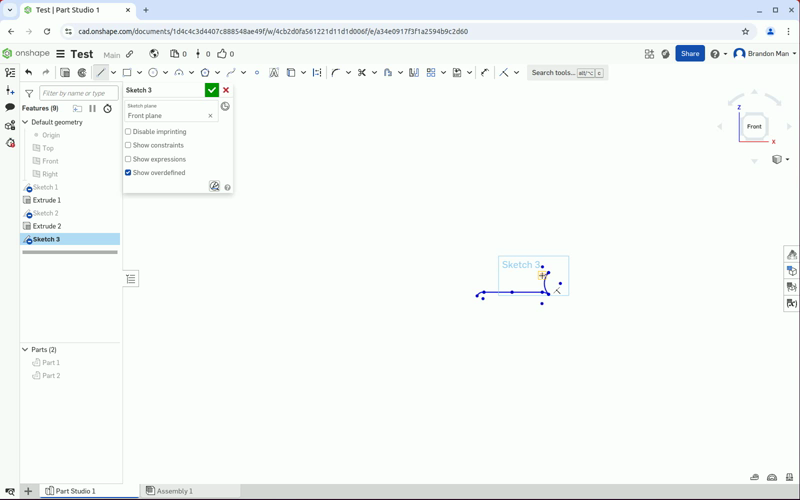
scroll(6)
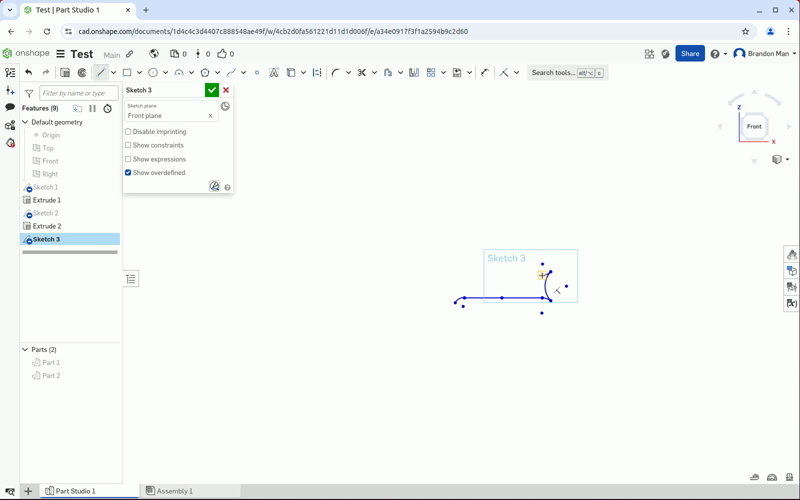
scroll(6)
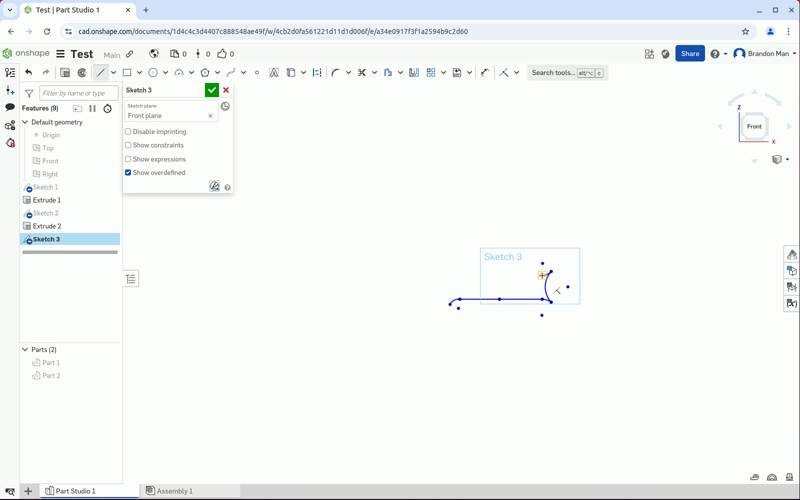
scroll(6)
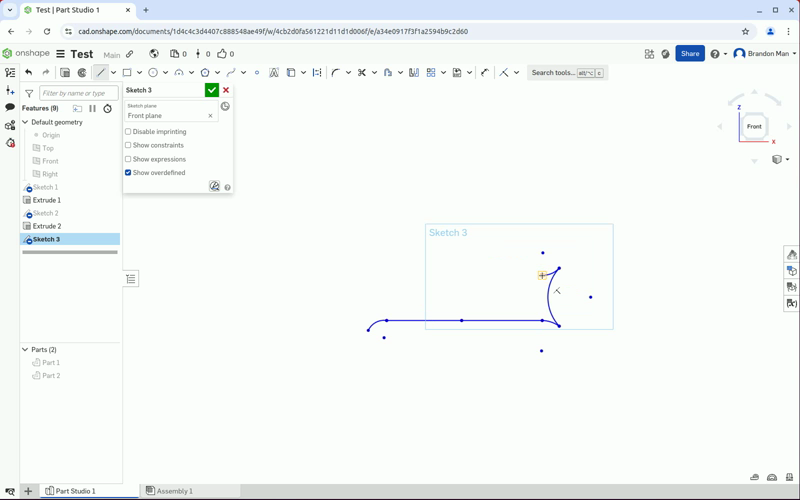
scroll(6)
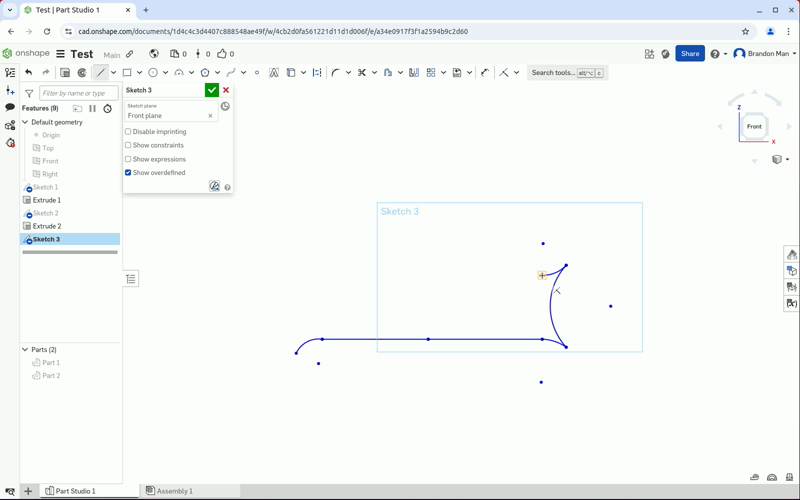
scroll(6)
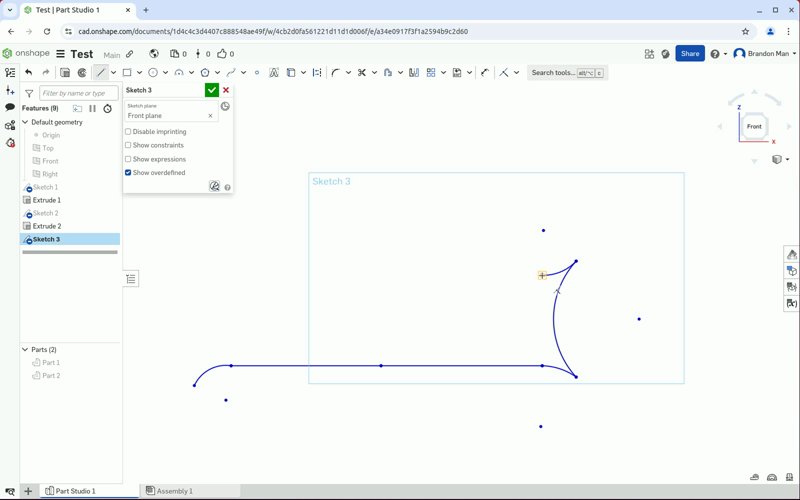
scroll(6)
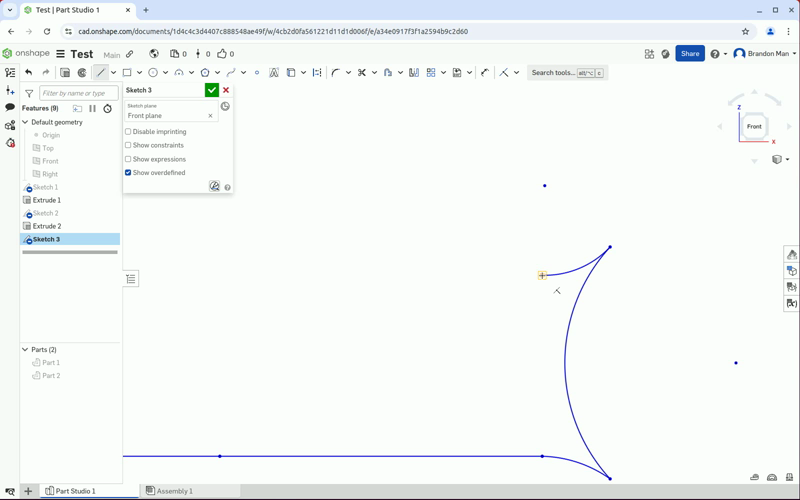
click(542, 275)
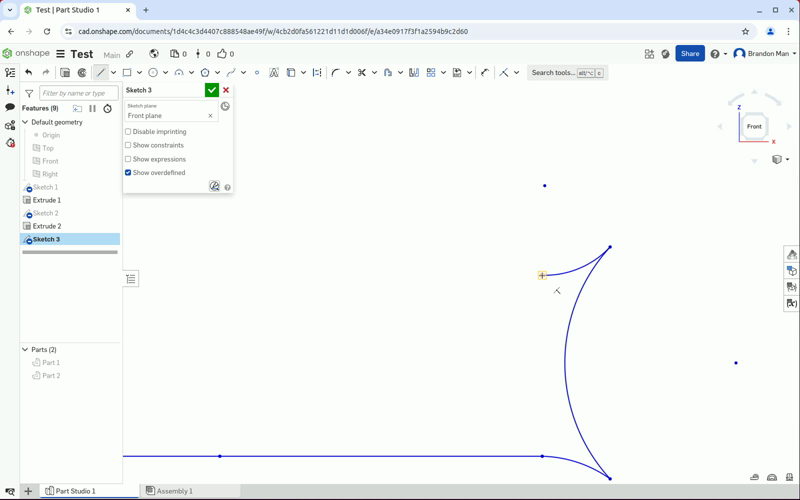
scroll(-6)
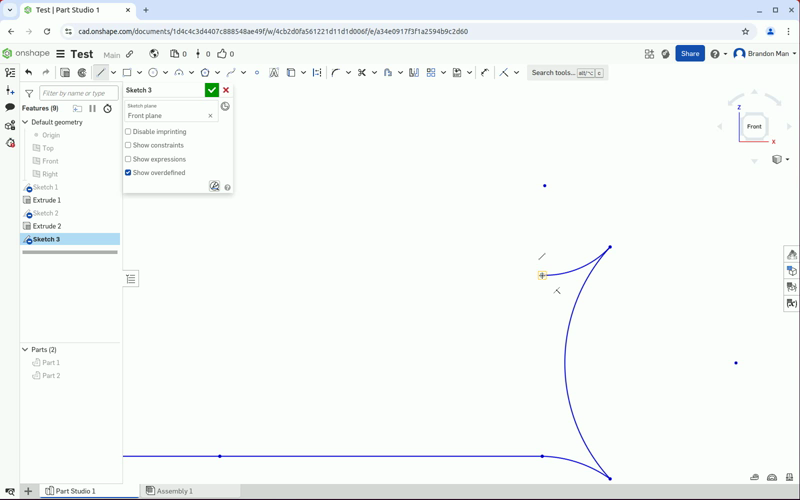
scroll(-6)
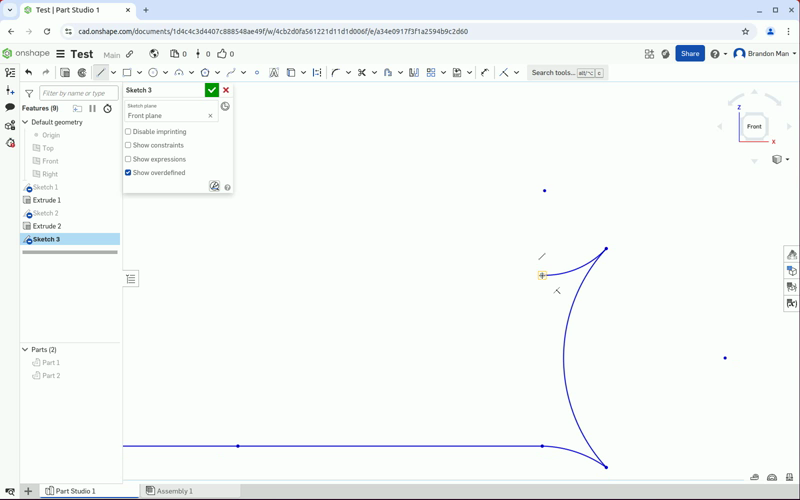
scroll(-6)
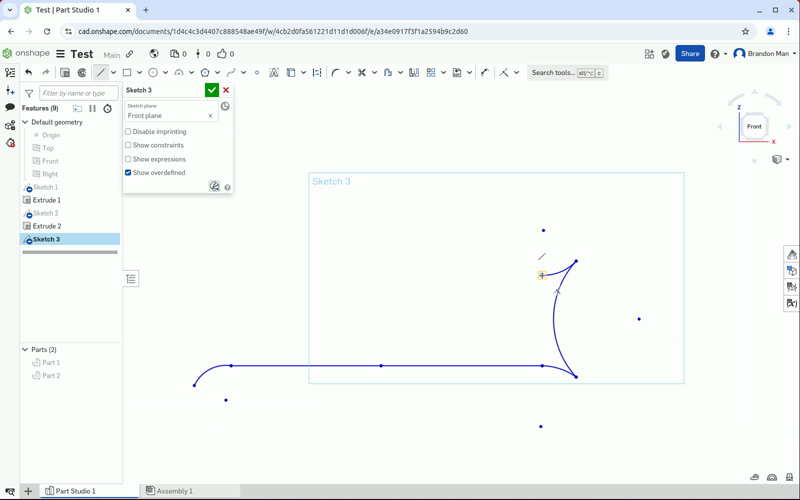
scroll(-6)
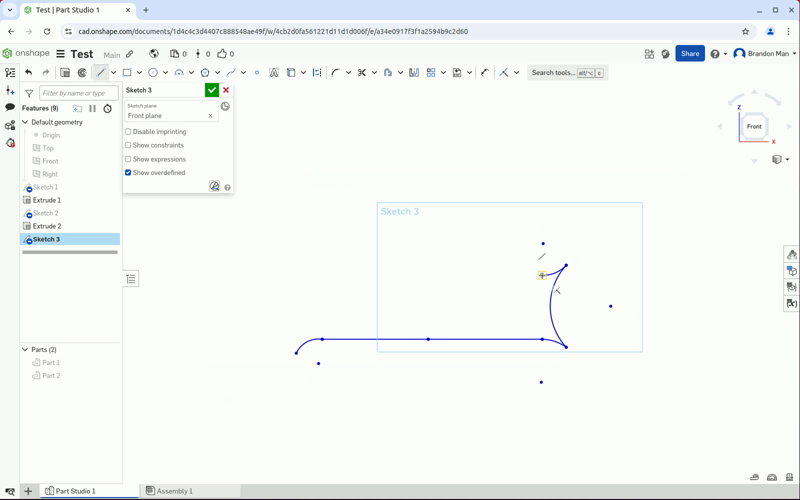
scroll(-6)
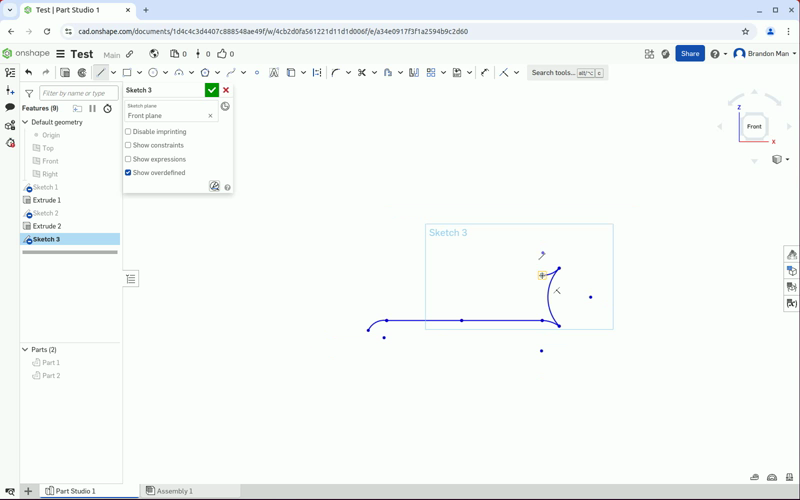
scroll(-6)
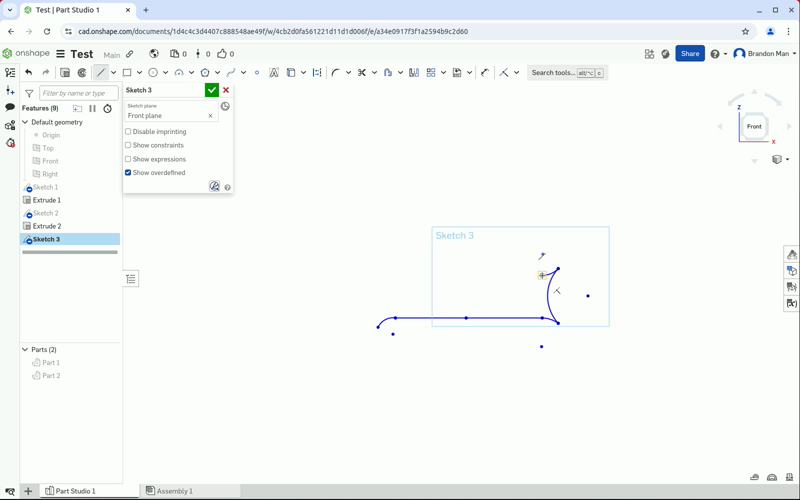
scroll(-6)
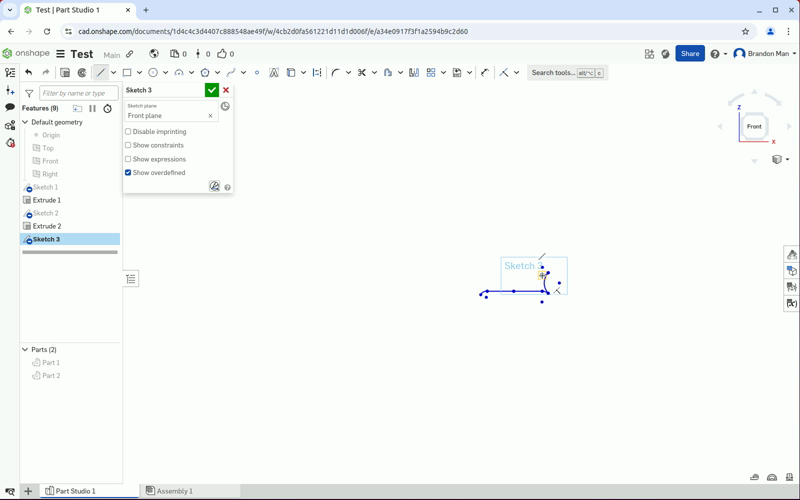
key_down(shift)
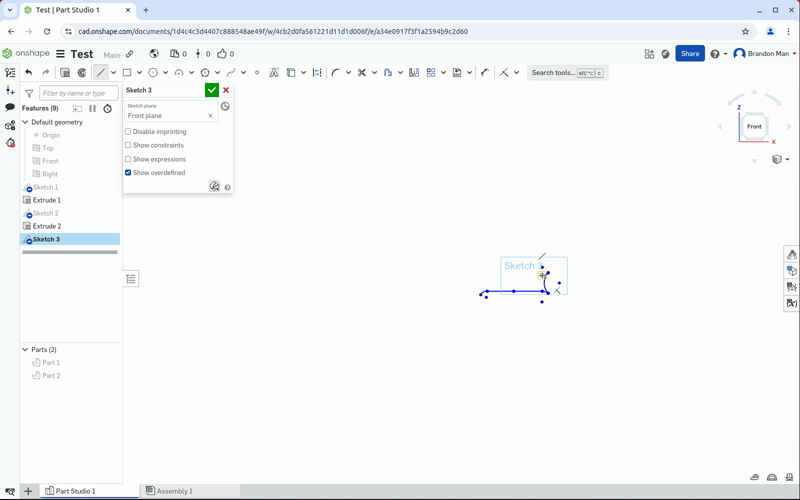
mouse_move(572, 275)
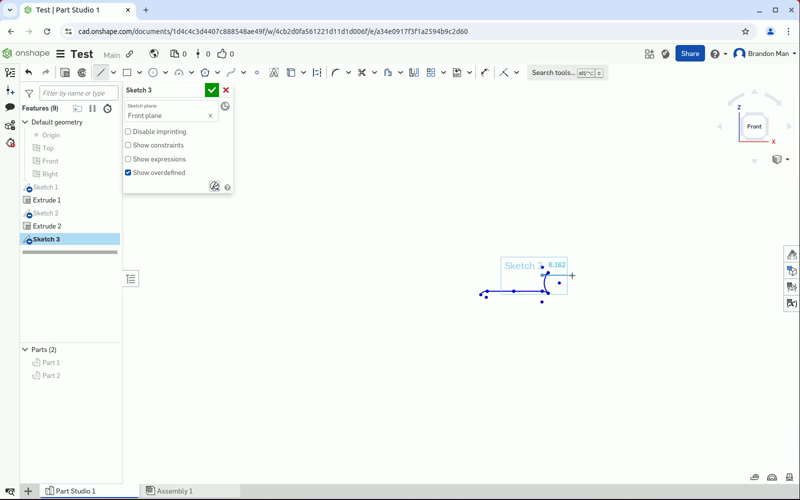
mouse_move(513, 275)
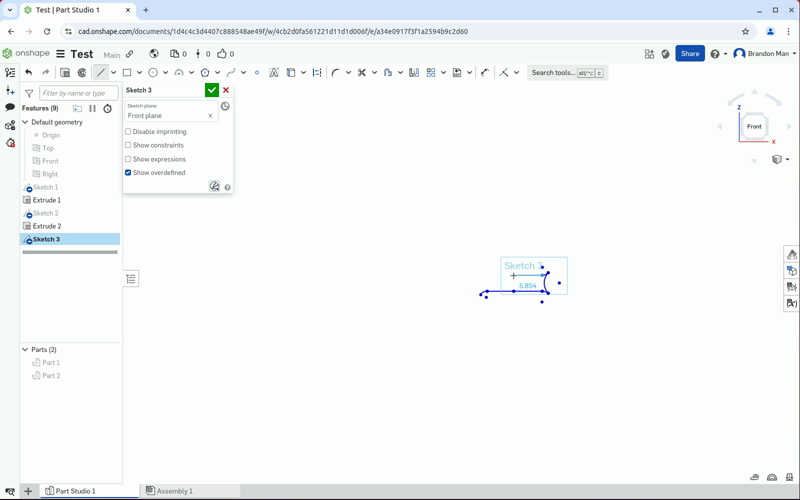
click(513, 275)
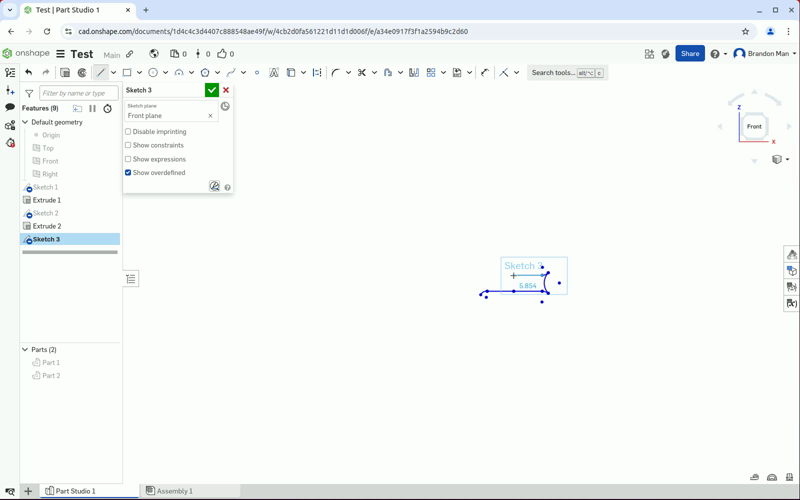
key_up(shift)
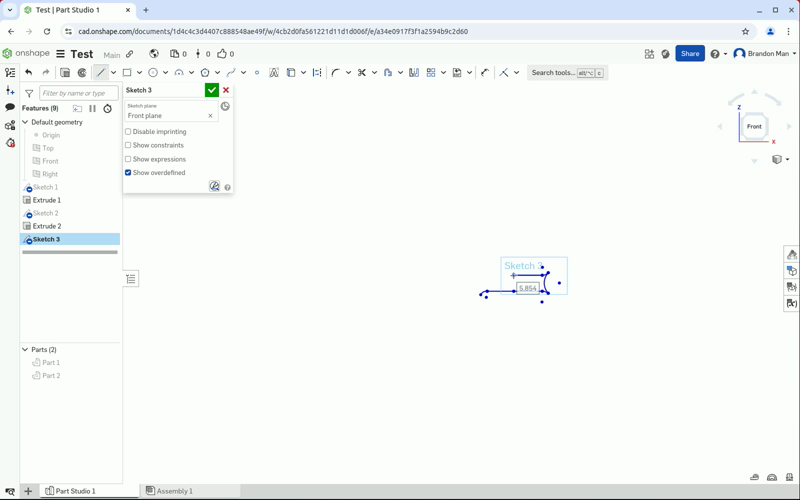
key_down(shift)
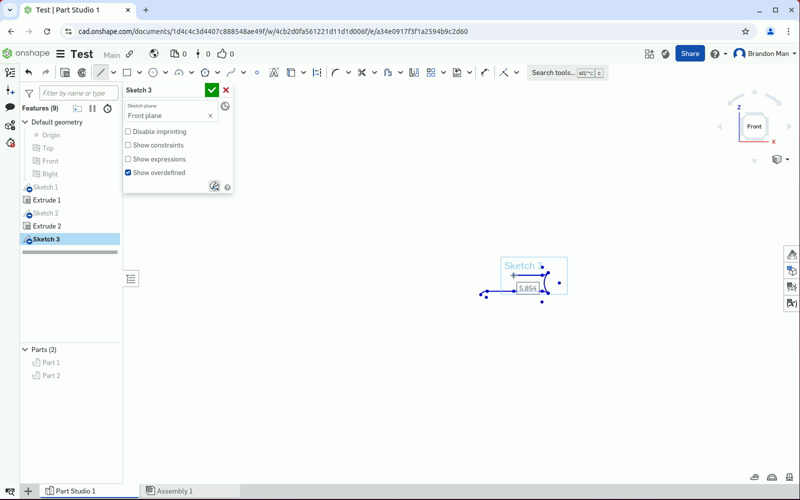
mouse_move(543, 275)
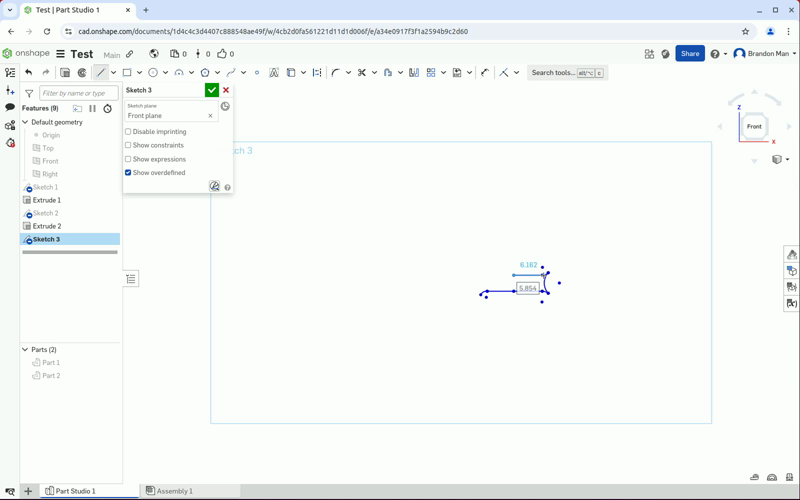
mouse_move(487, 275)
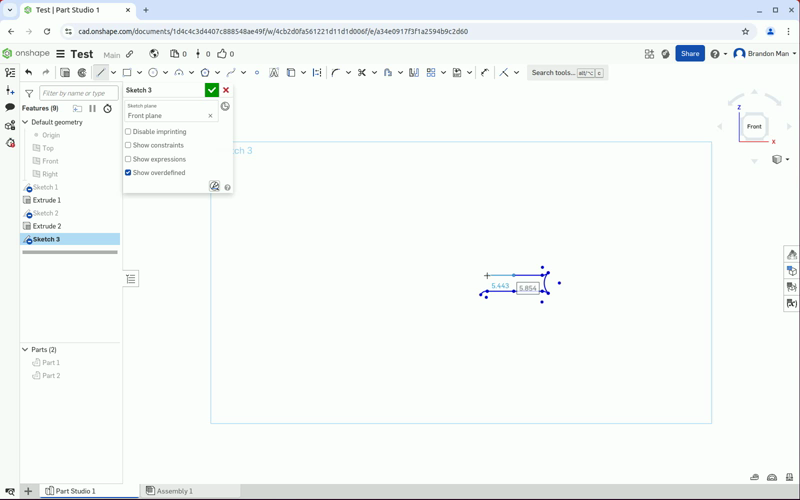
click(487, 275)
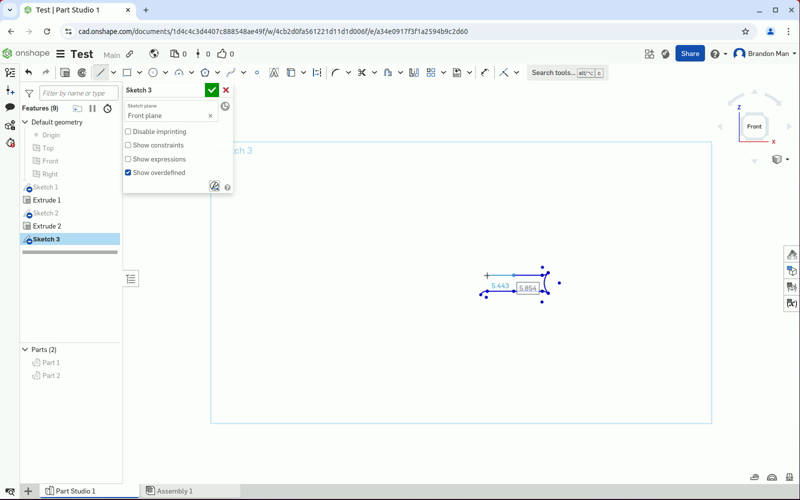
key_up(shift)
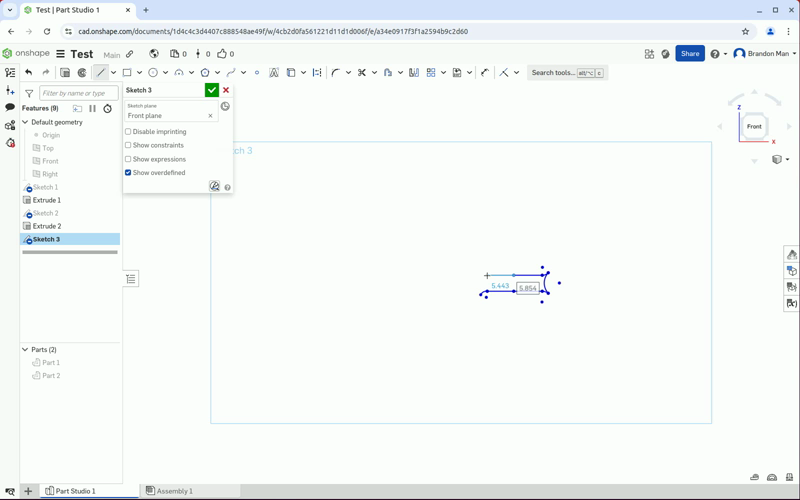
key(esc)
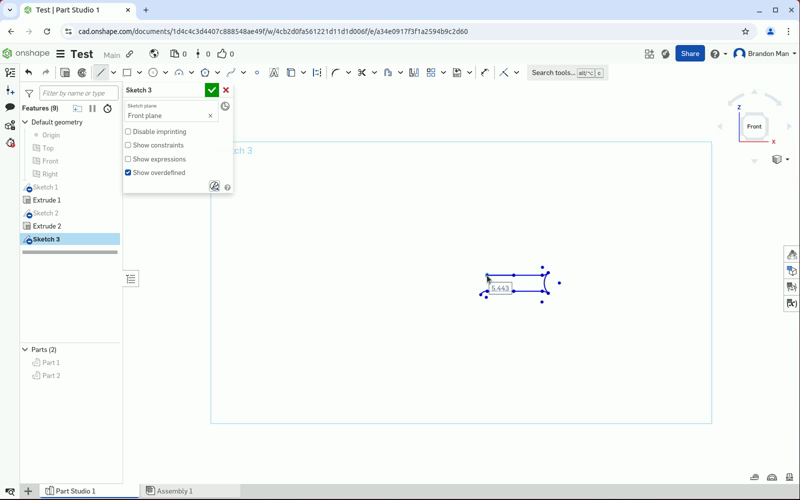
key(a)
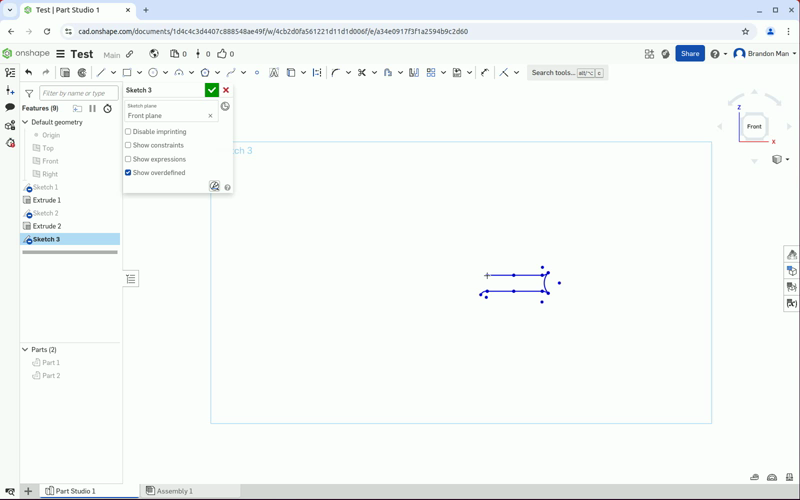
mouse_move(487, 275)
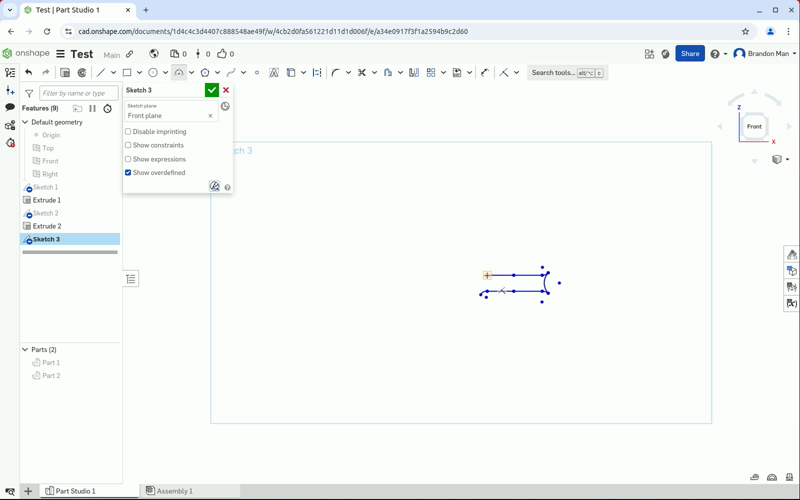
click(487, 275)
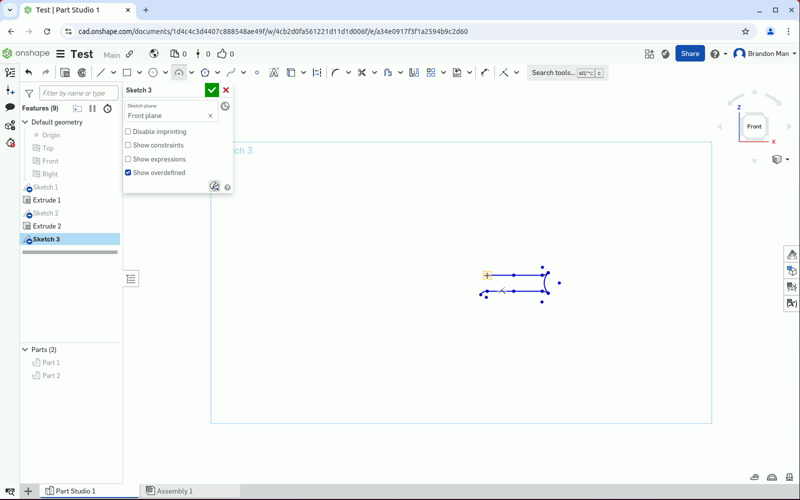
key_down(shift)
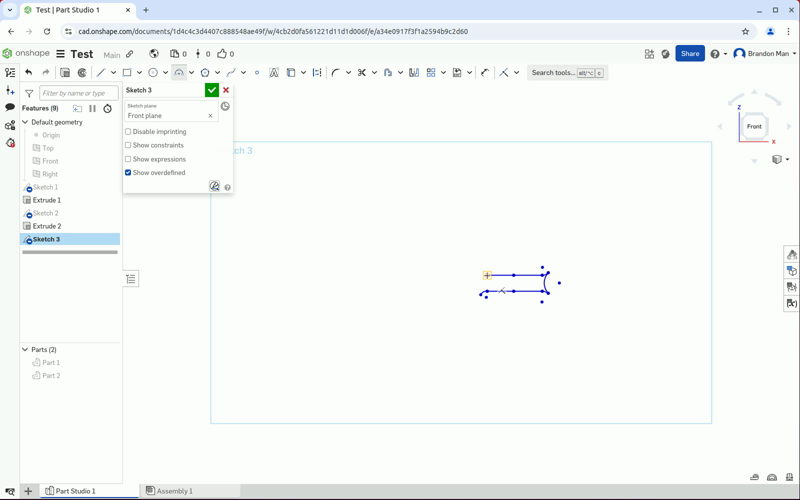
mouse_move(480, 271)
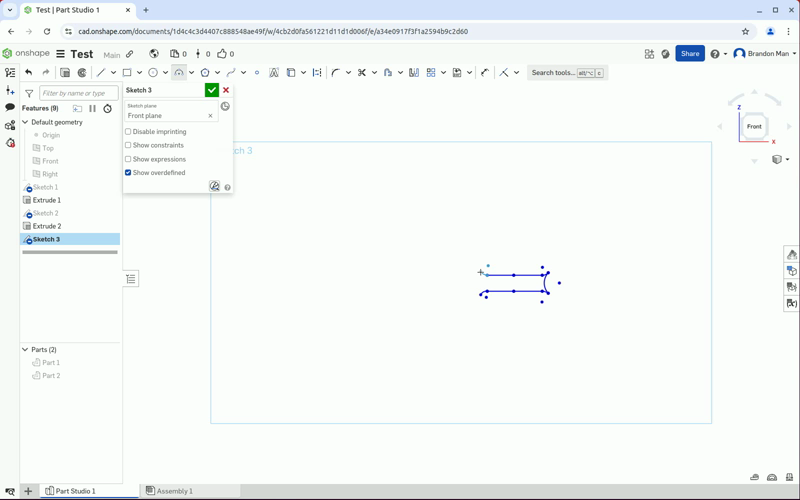
click(480, 271)
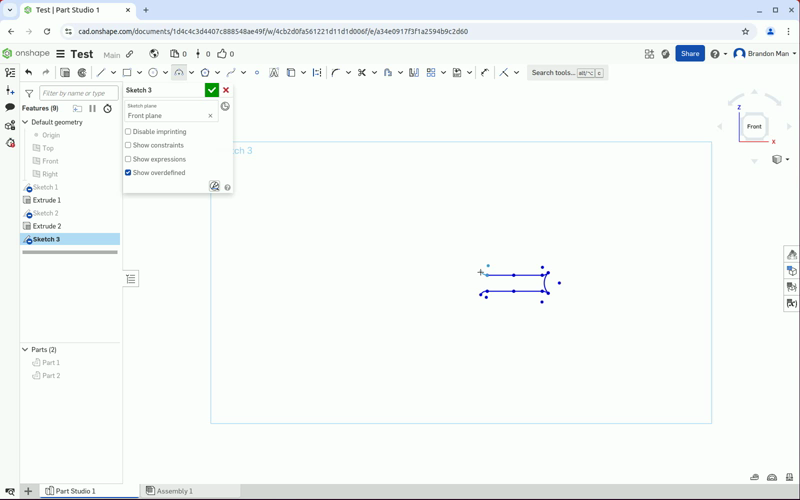
mouse_move(483, 274)
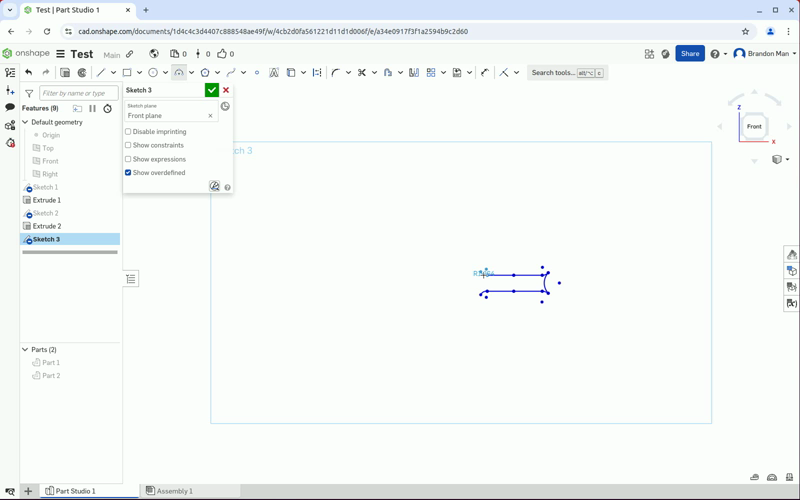
scroll(6)
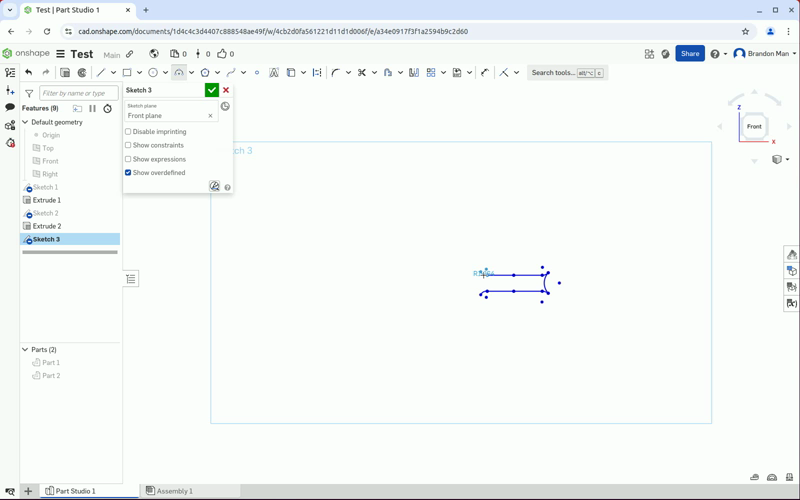
scroll(6)
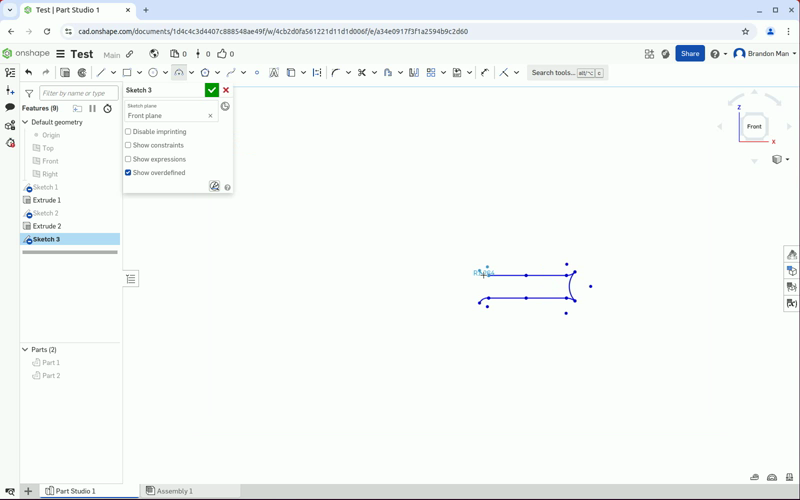
scroll(6)
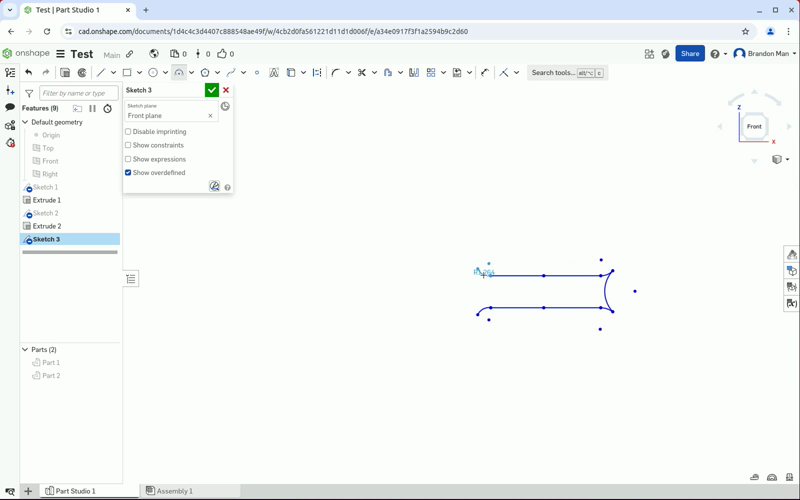
scroll(6)
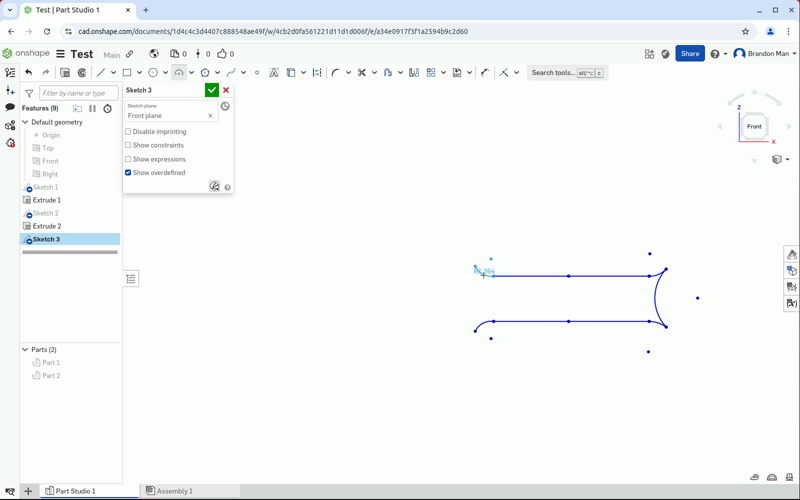
scroll(6)
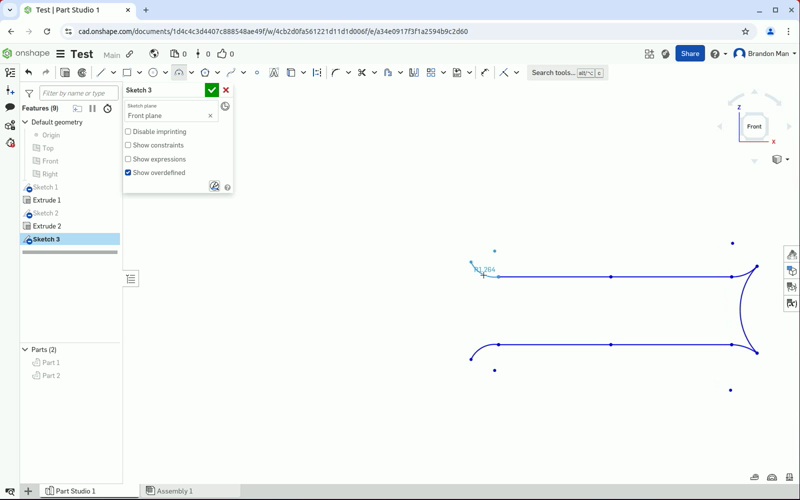
scroll(6)
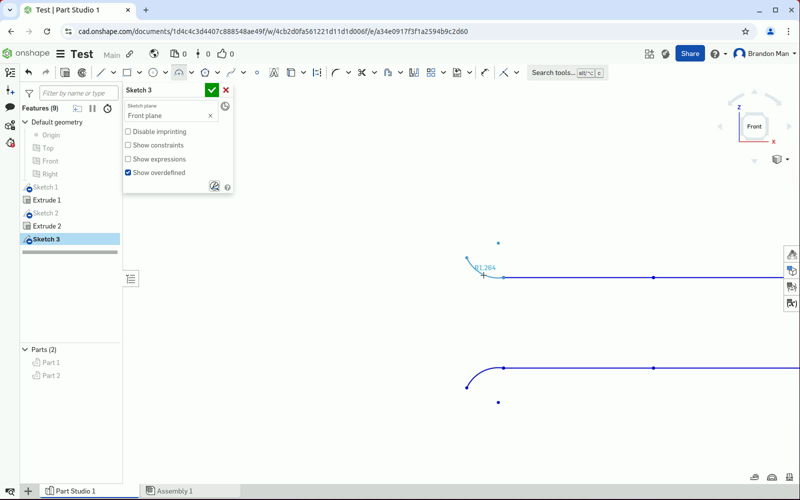
scroll(6)
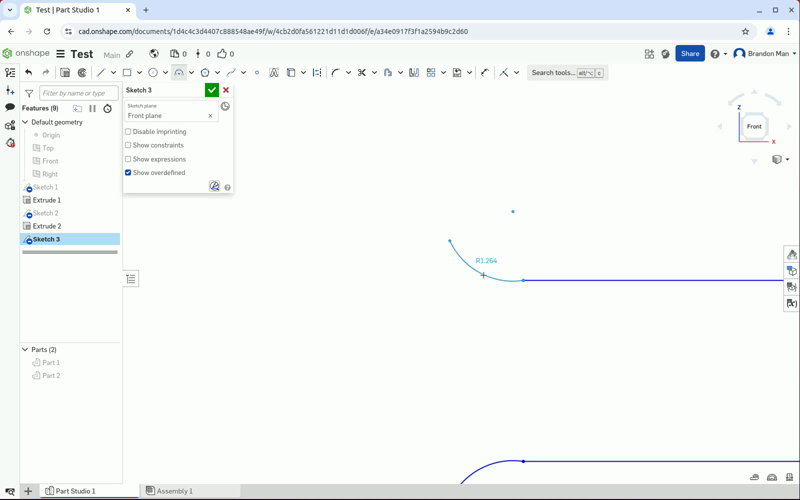
click(483, 274)
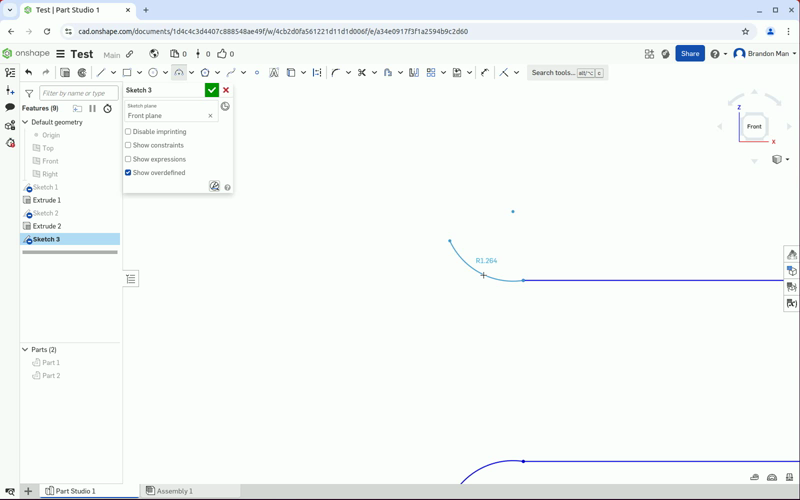
scroll(-6)
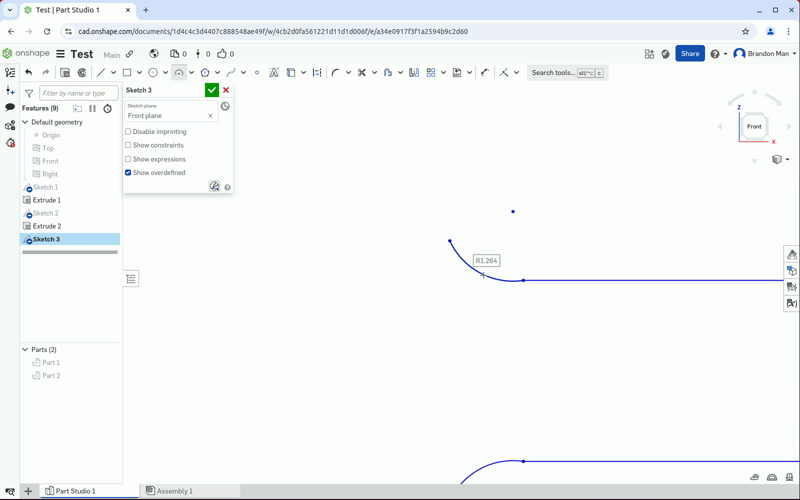
scroll(-6)
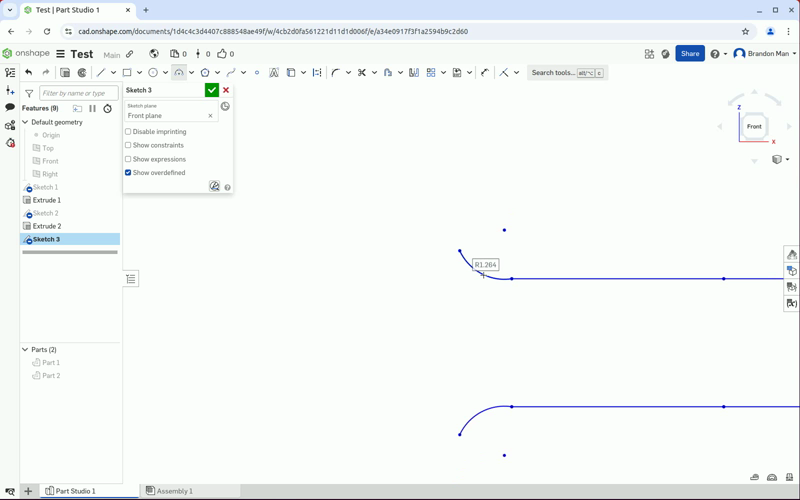
scroll(-6)
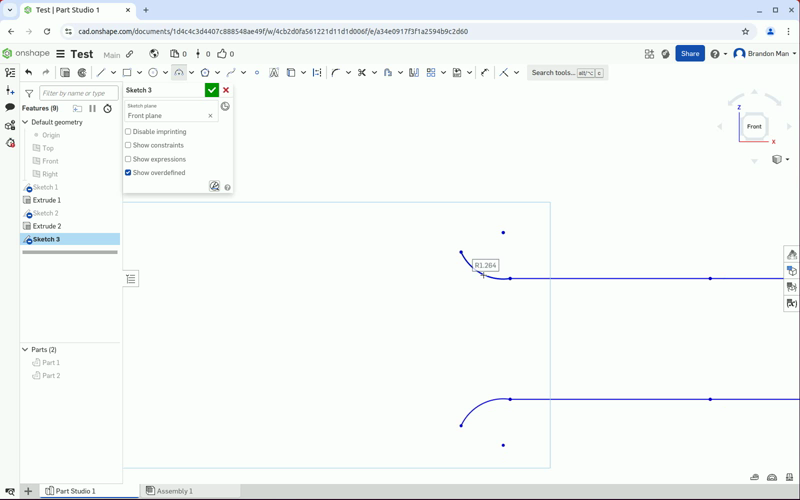
scroll(-6)
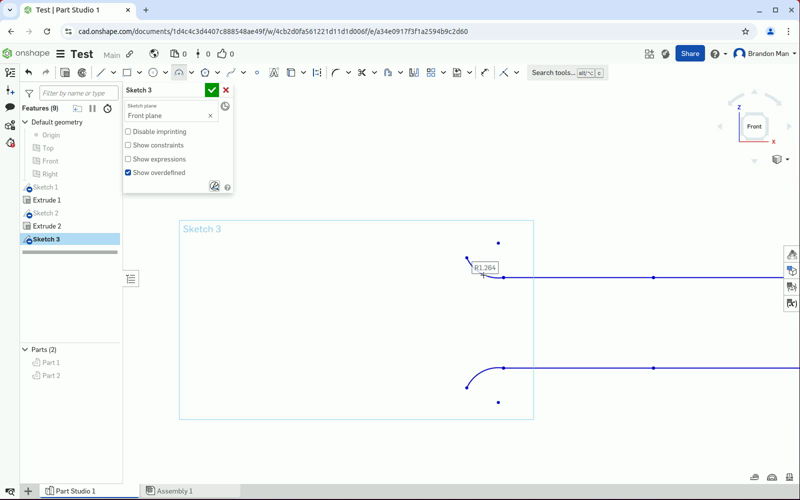
scroll(-6)
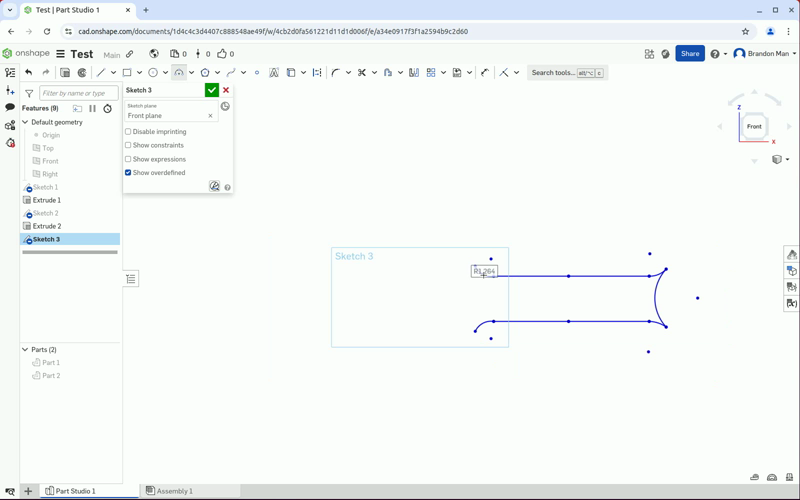
scroll(-6)
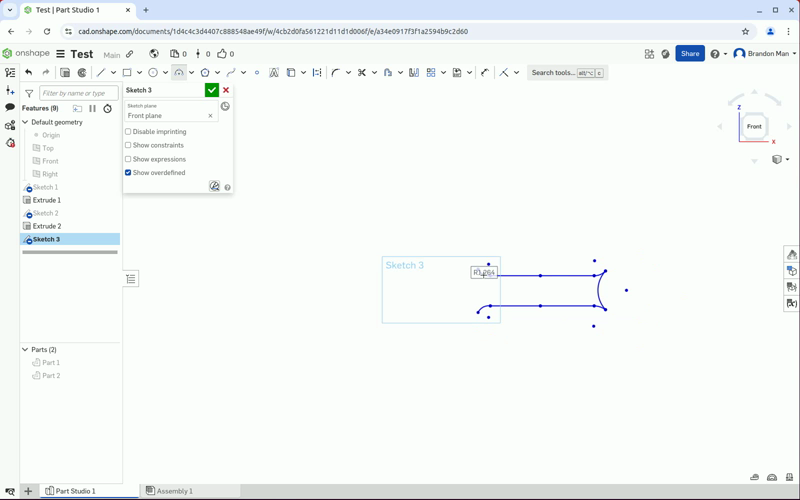
scroll(-6)
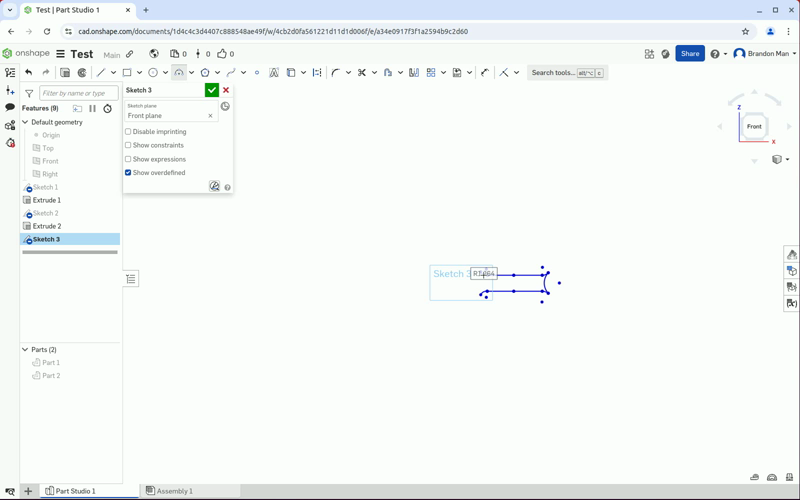
key_up(shift)
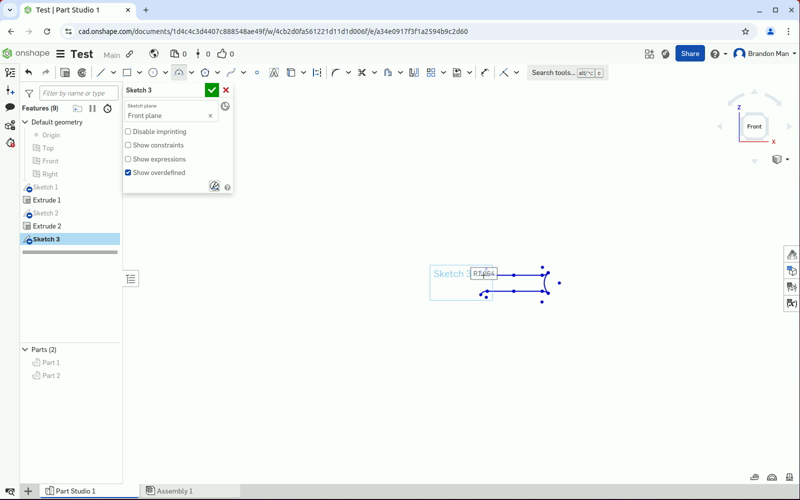
mouse_move(480, 271)
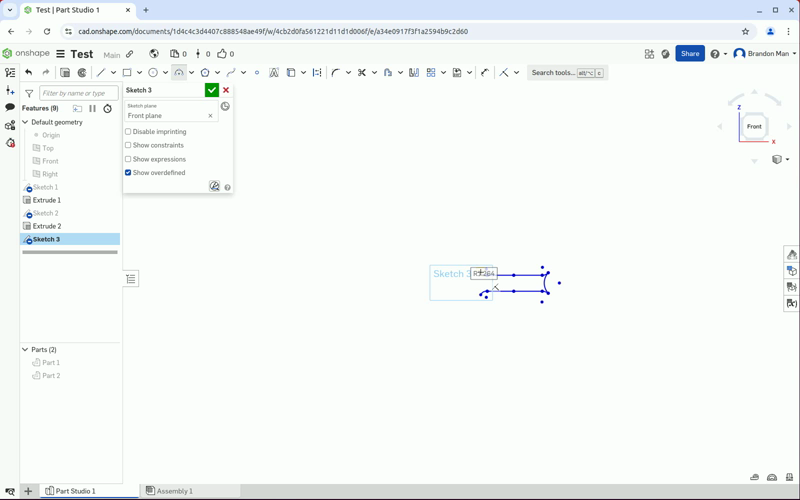
scroll(6)
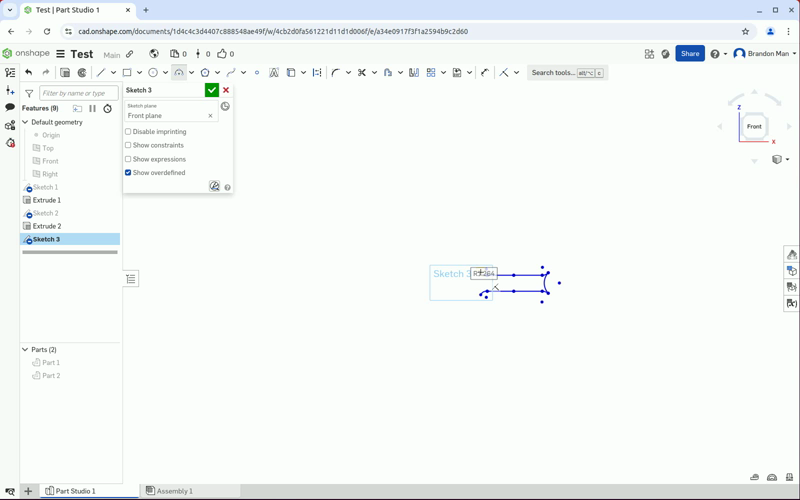
scroll(6)
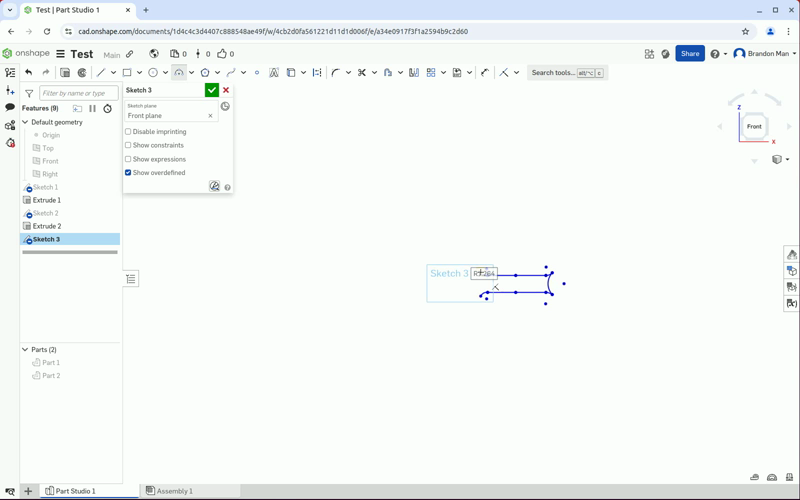
scroll(6)
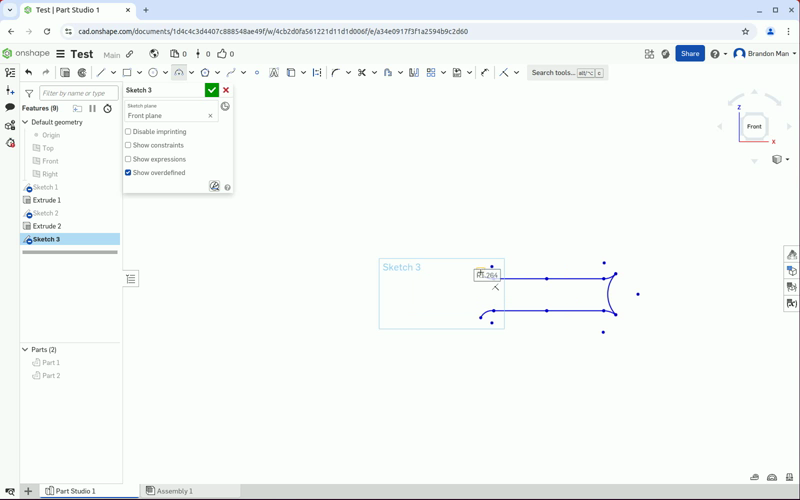
scroll(6)
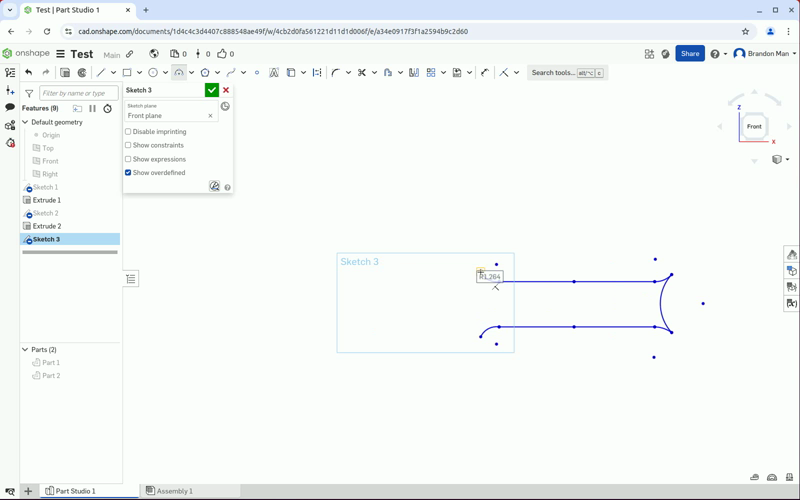
scroll(6)
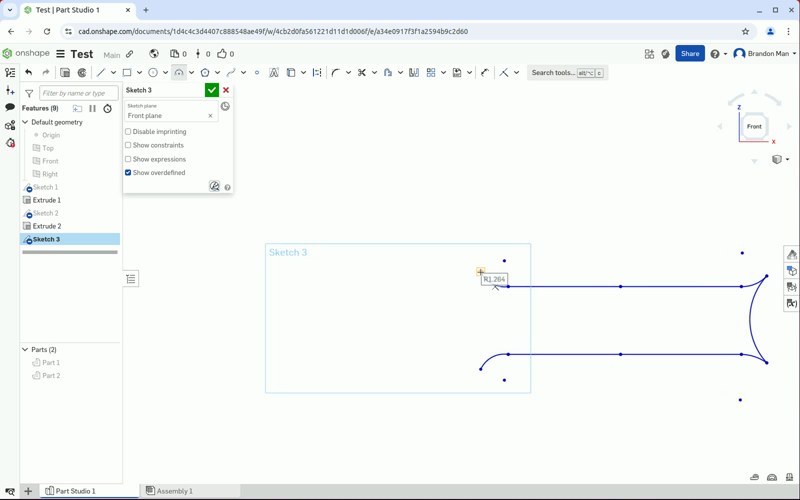
scroll(6)
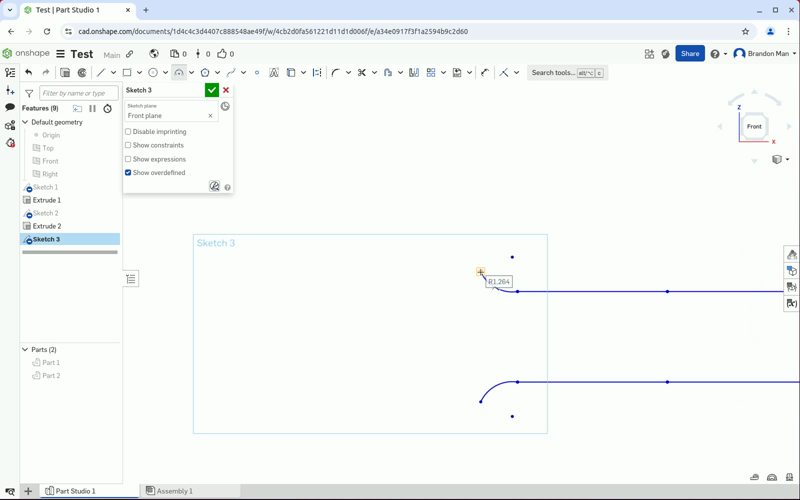
scroll(6)
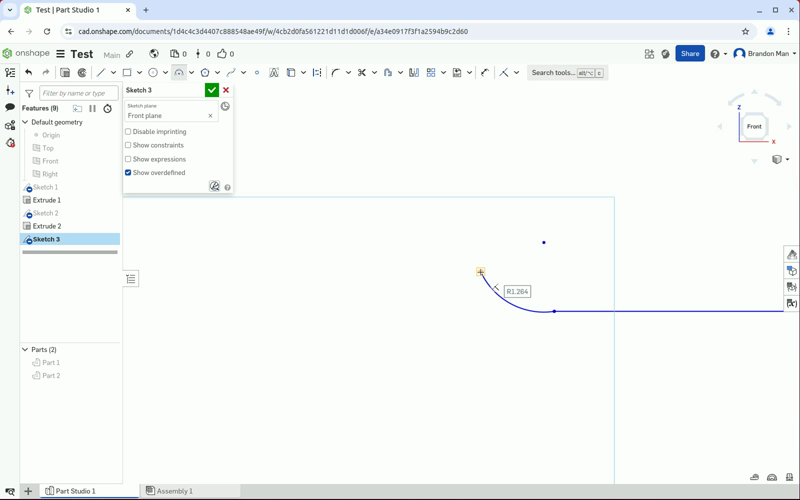
click(480, 271)
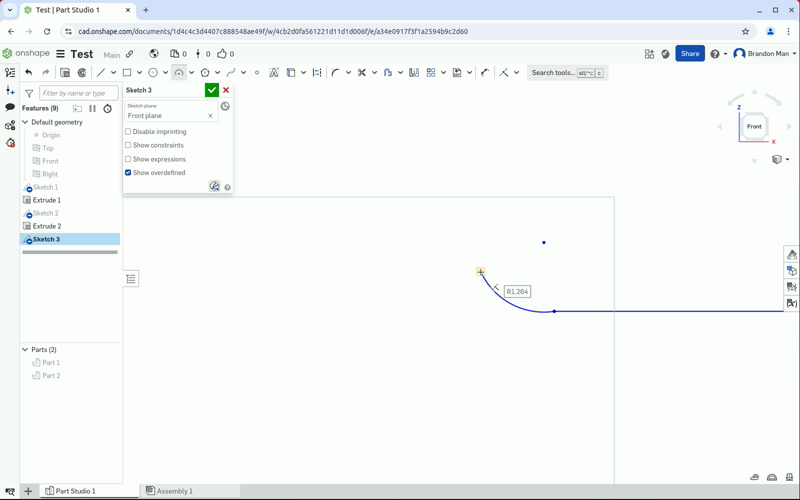
scroll(-6)
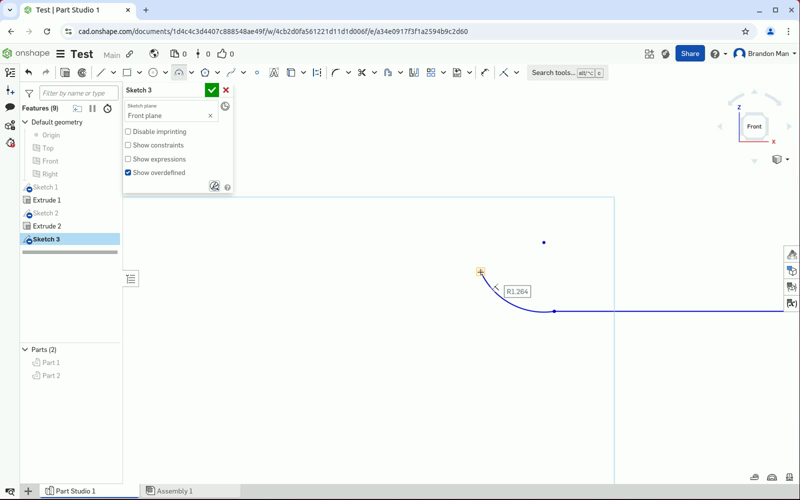
scroll(-6)
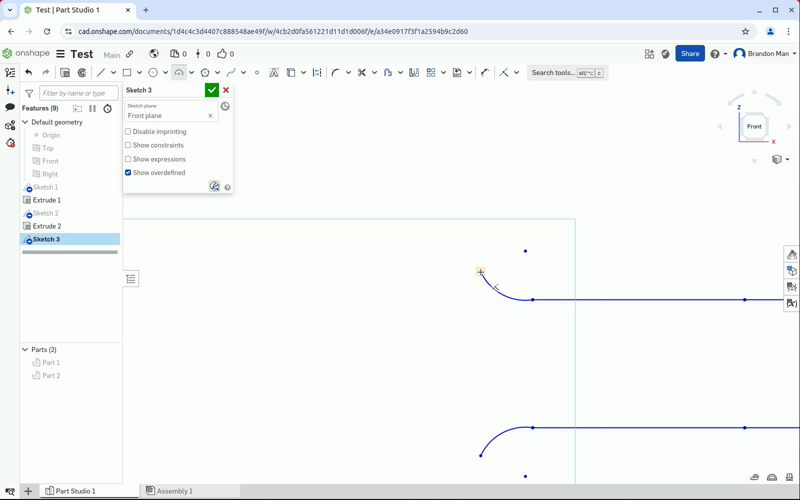
scroll(-6)
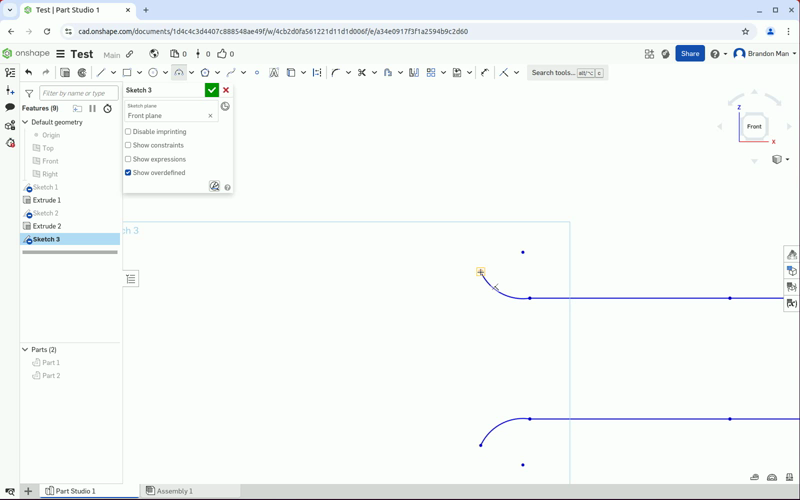
scroll(-6)
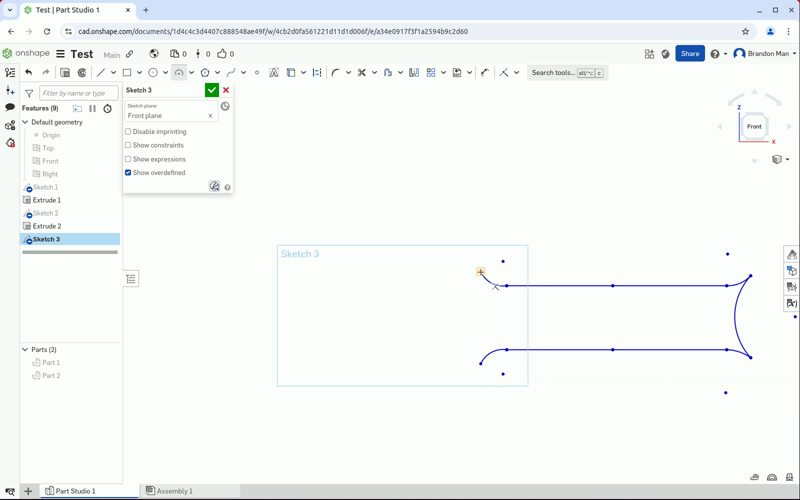
scroll(-6)
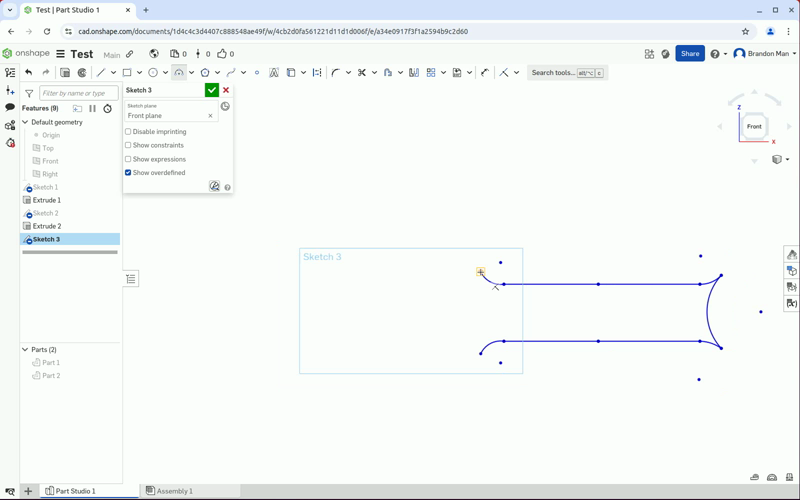
scroll(-6)
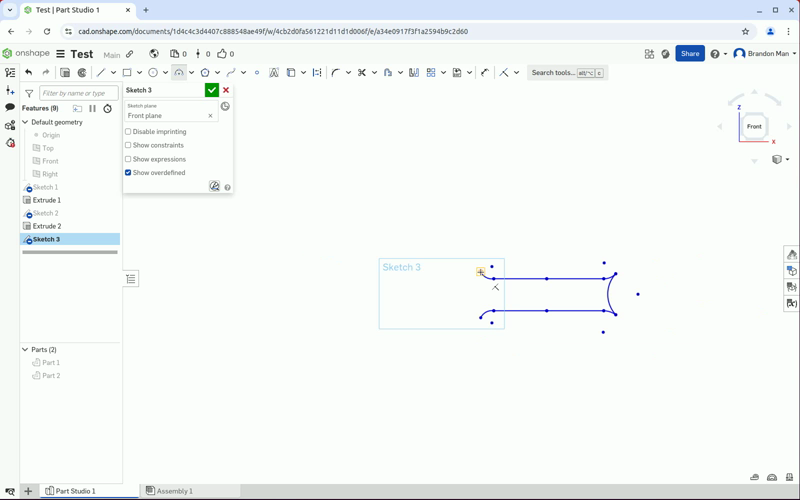
scroll(-6)
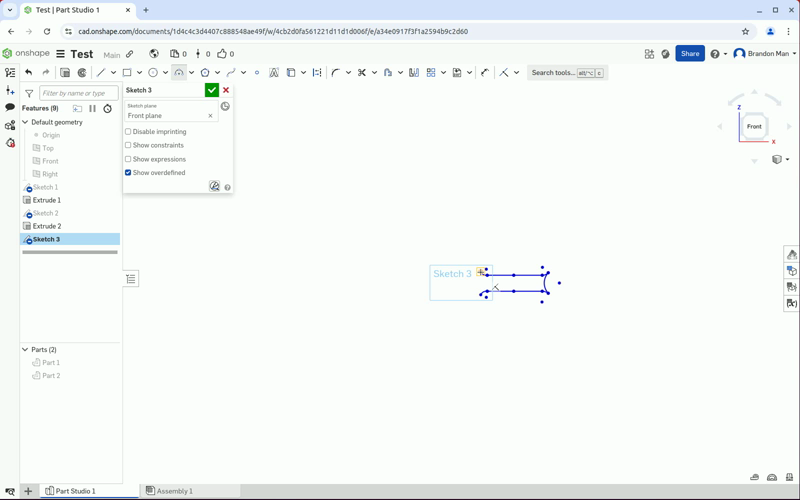
mouse_move(480, 294)
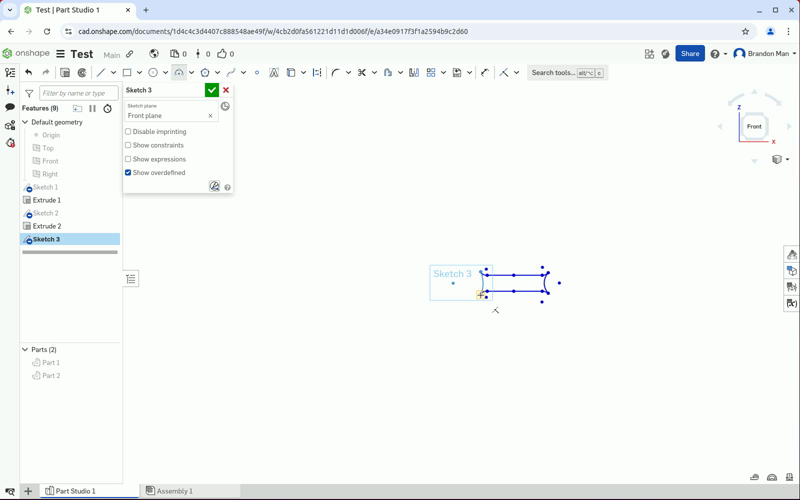
scroll(6)
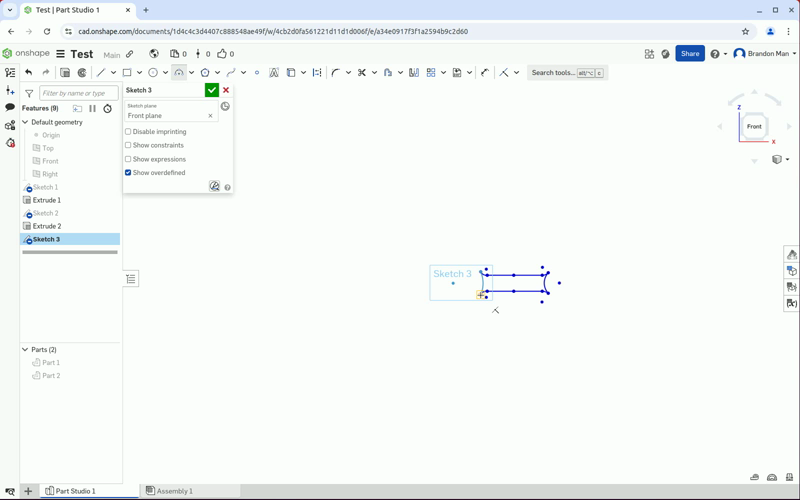
scroll(6)
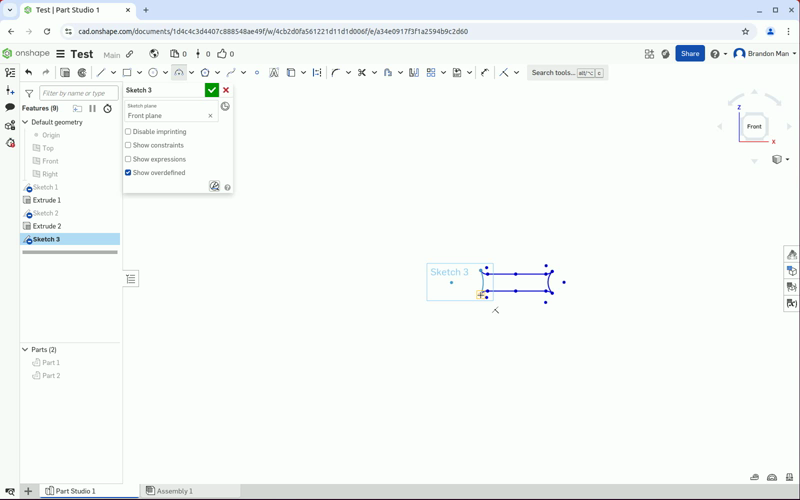
scroll(6)
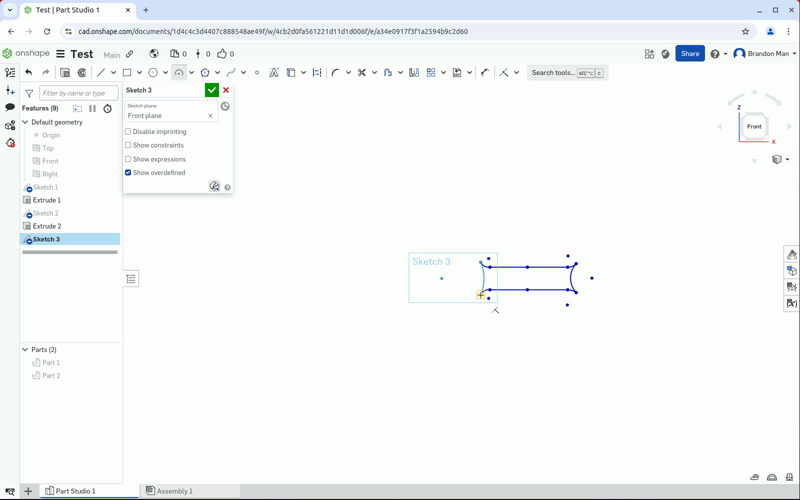
scroll(6)
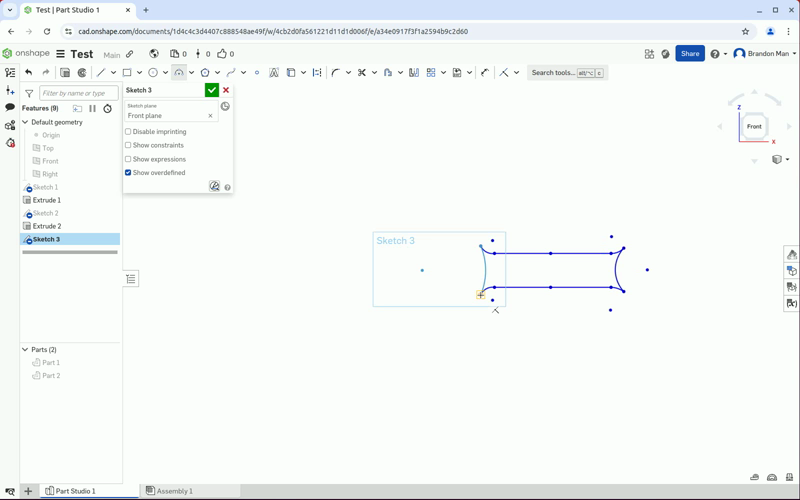
scroll(6)
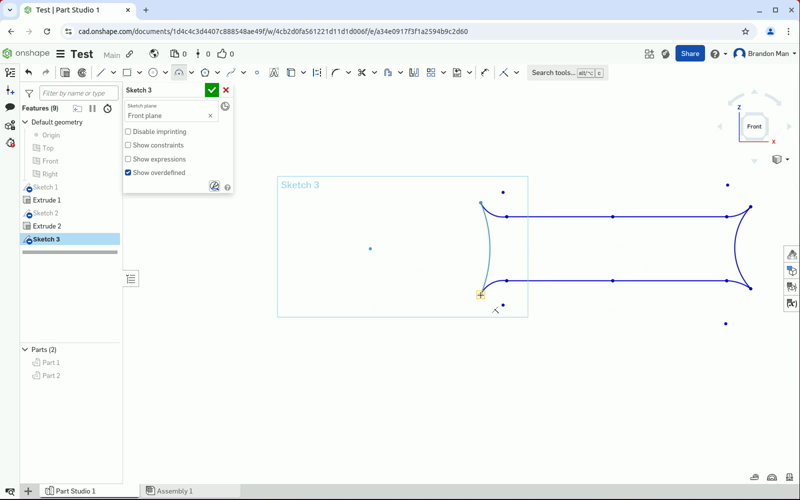
scroll(6)
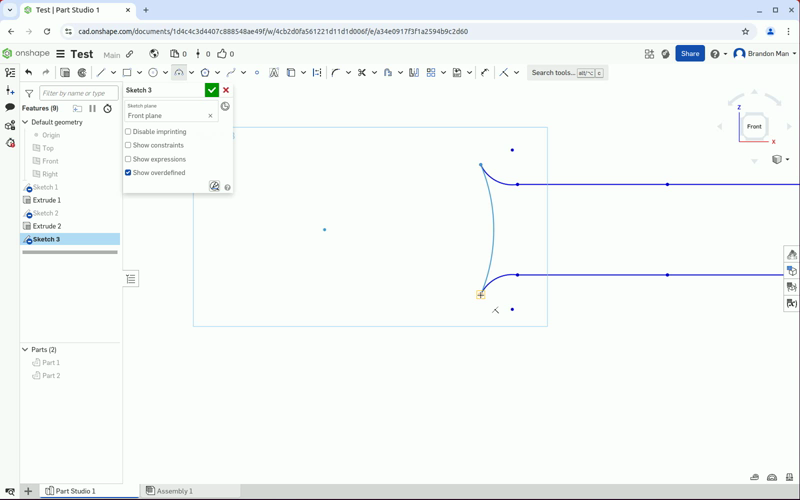
scroll(6)
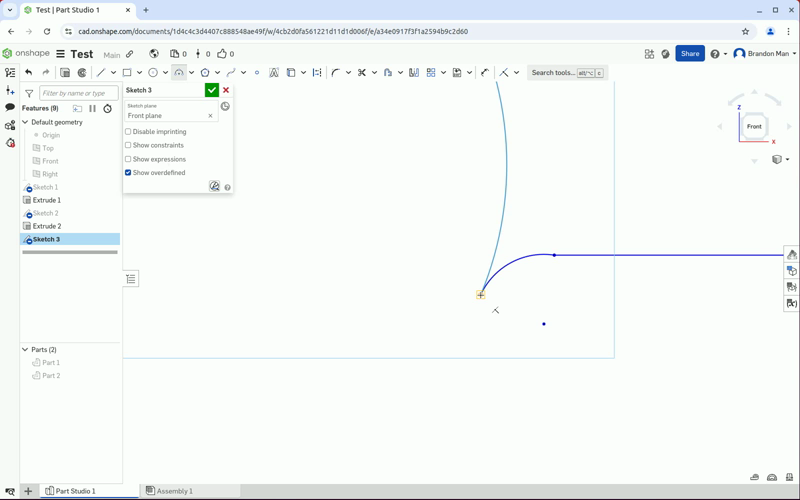
click(480, 294)
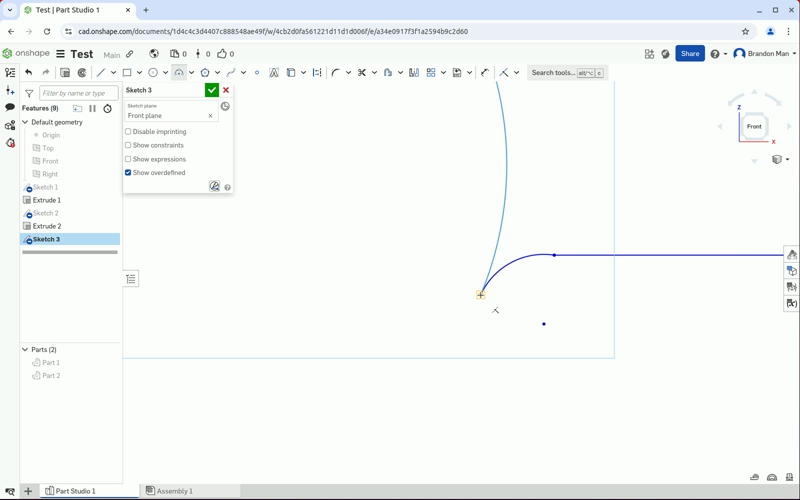
scroll(-6)
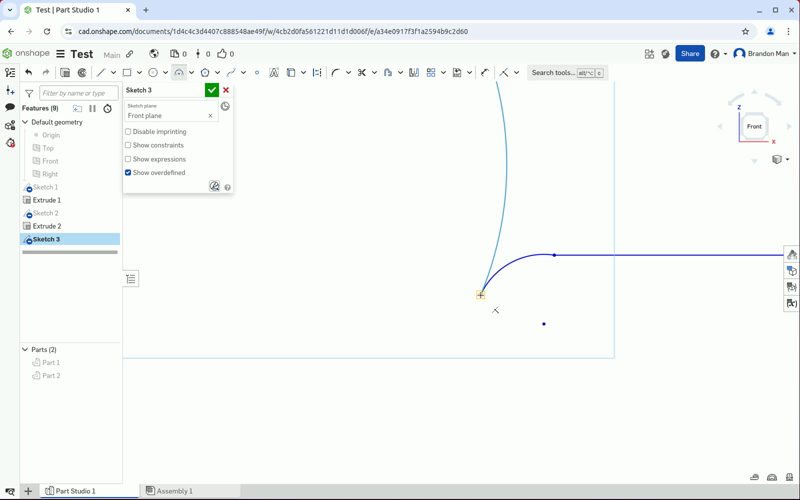
scroll(-6)
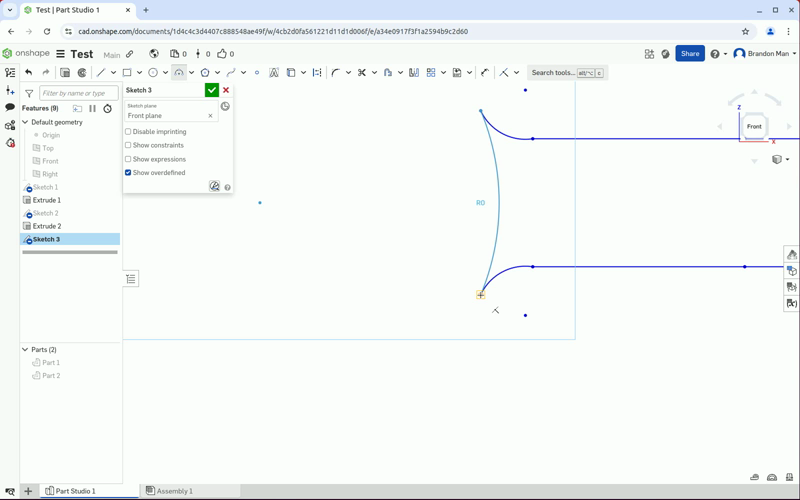
scroll(-6)
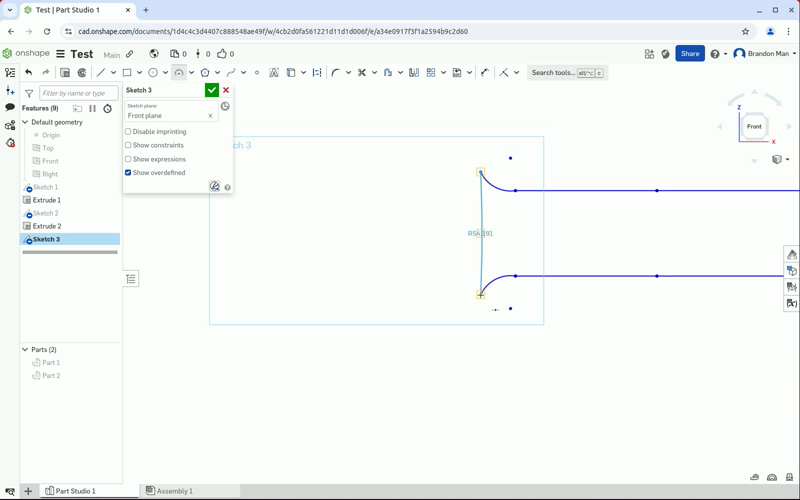
scroll(-6)
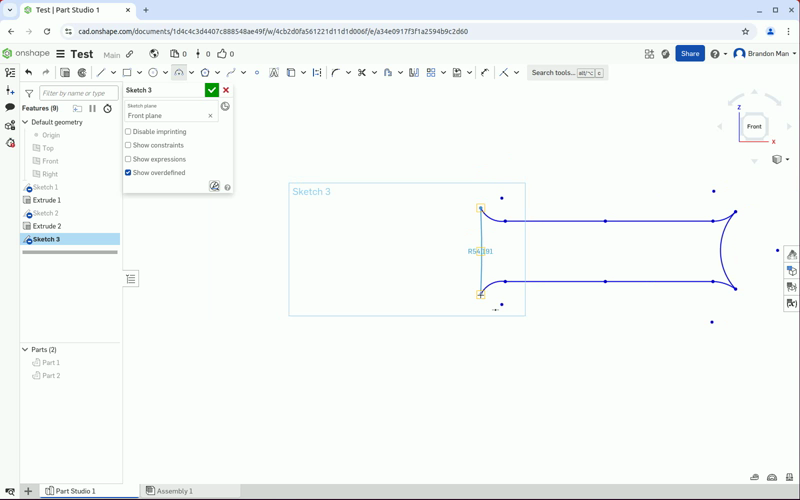
scroll(-6)
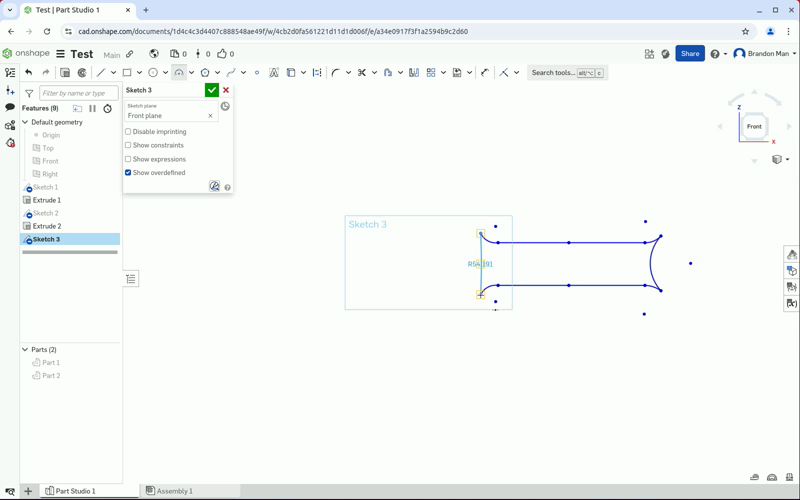
scroll(-6)
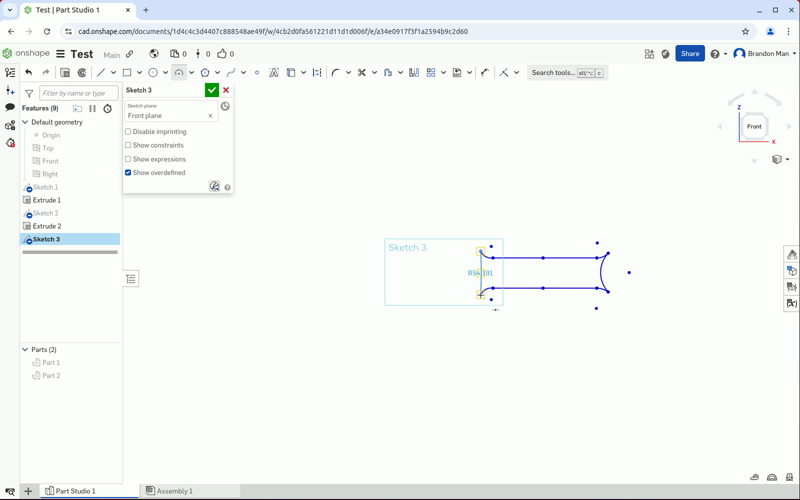
scroll(-6)
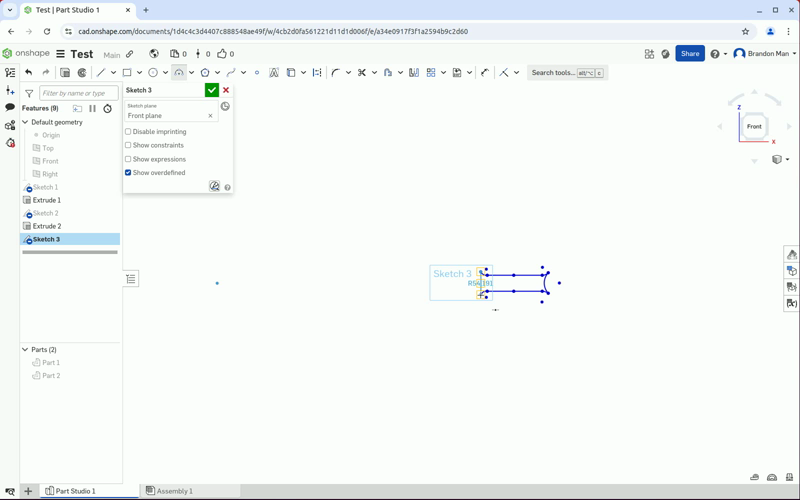
key_down(shift)
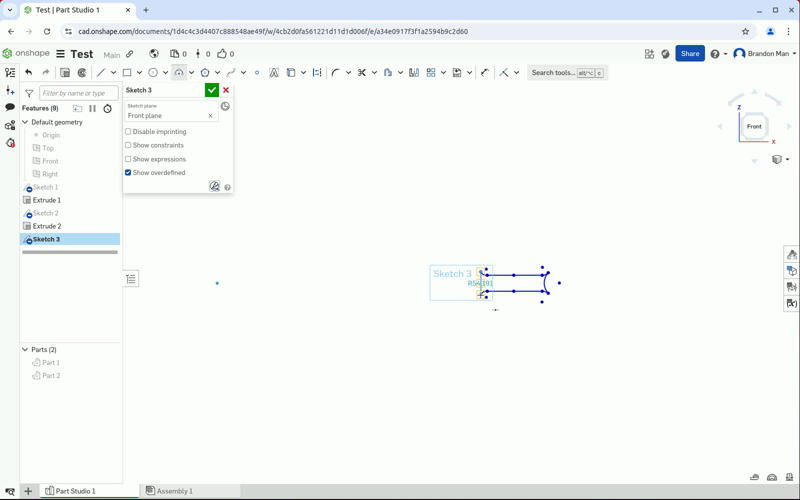
mouse_move(483, 283)
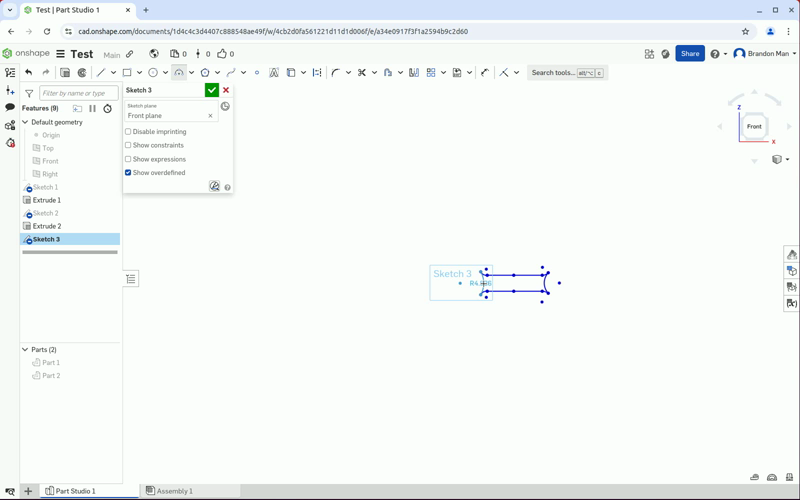
click(483, 283)
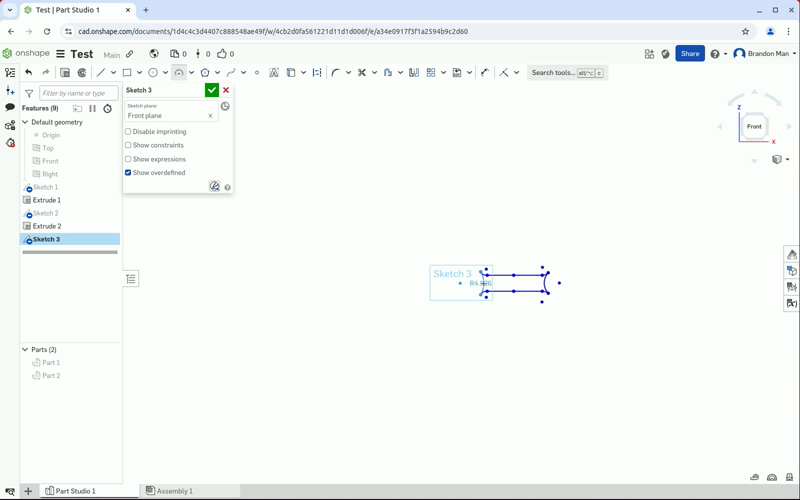
key_up(shift)
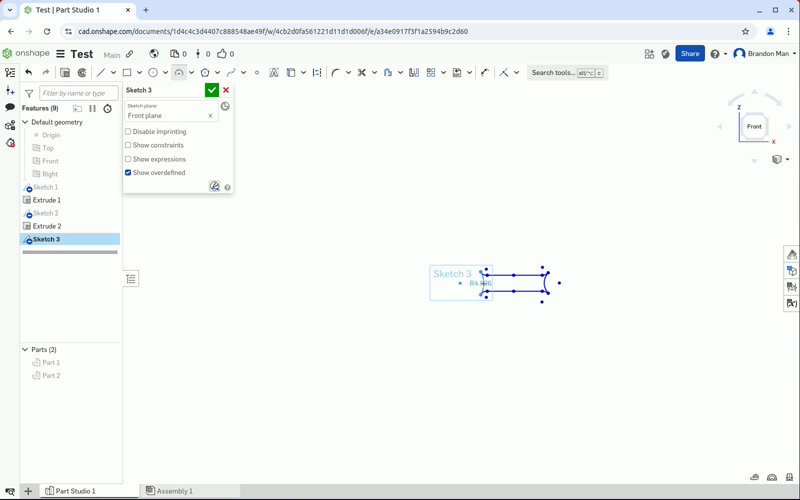
key(esc)
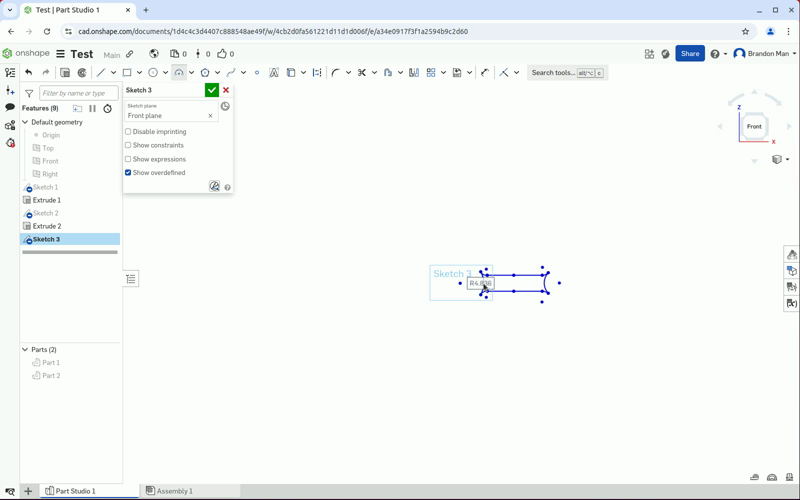
key(l)
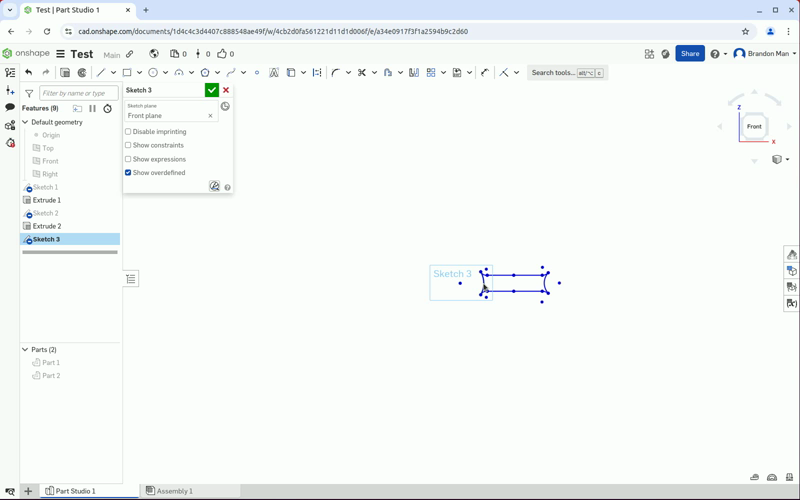
key_down(shift)
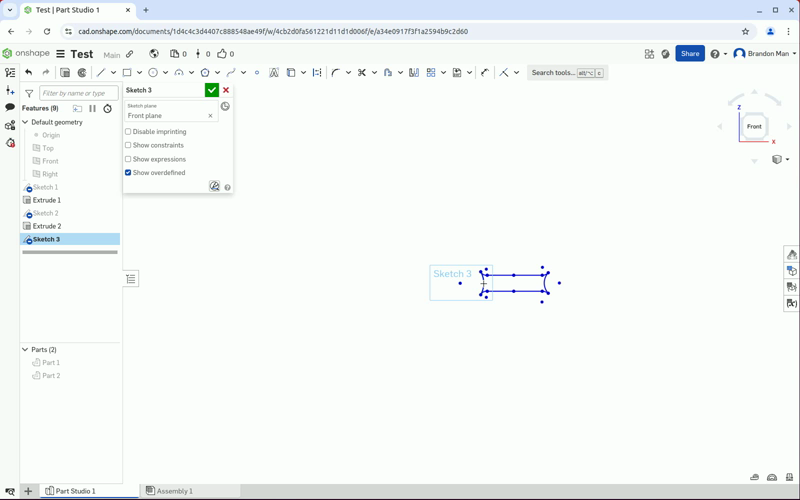
mouse_move(491, 286)
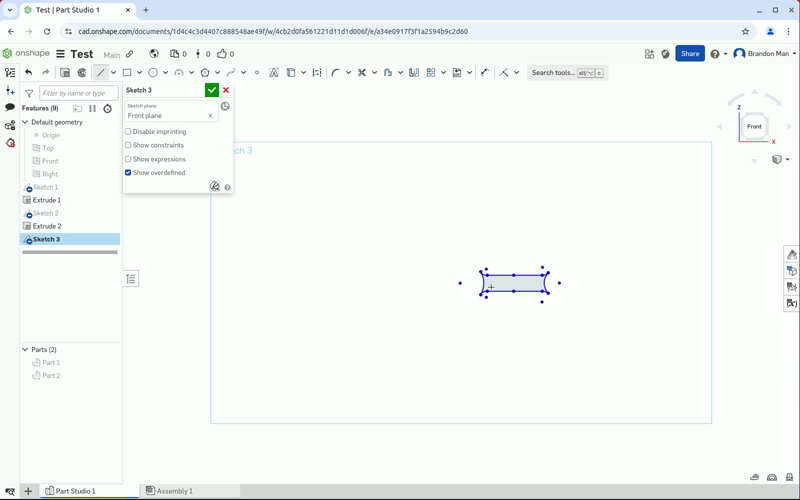
click(491, 286)
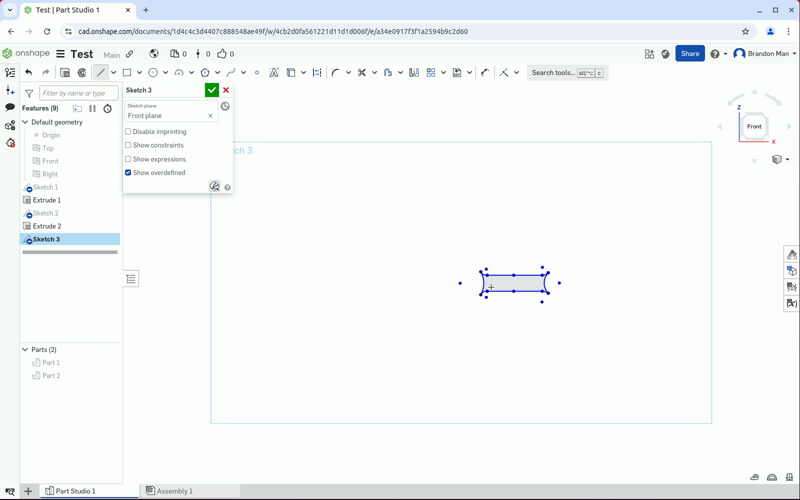
key_up(shift)
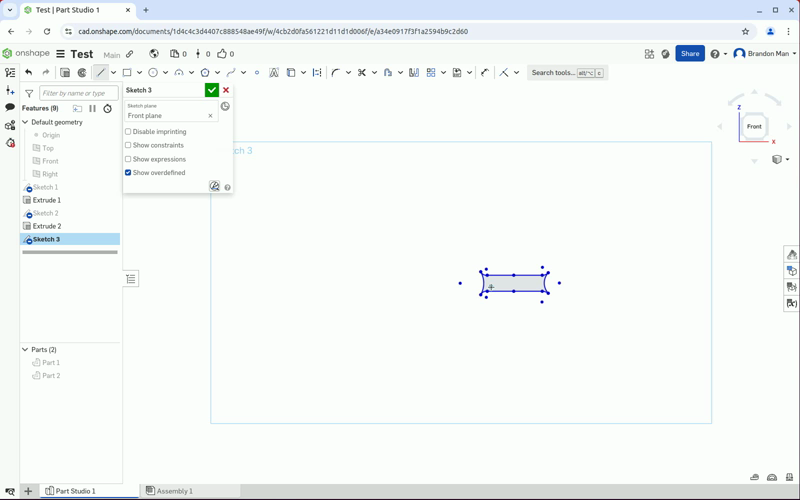
key_down(shift)
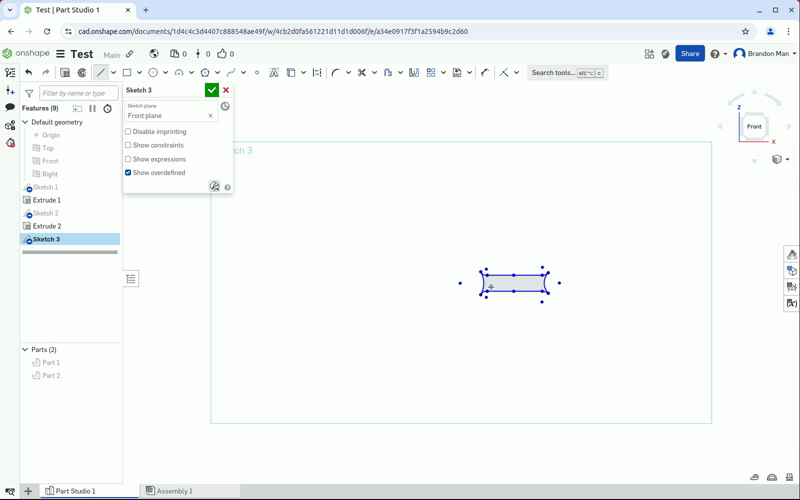
mouse_move(521, 286)
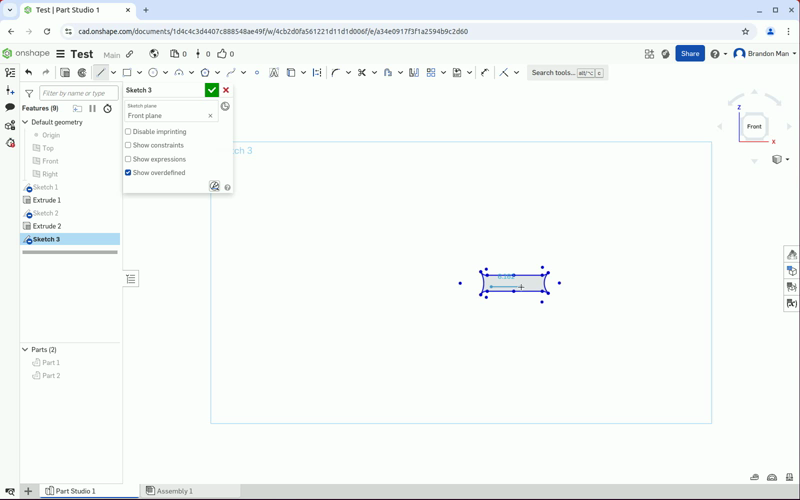
mouse_move(536, 286)
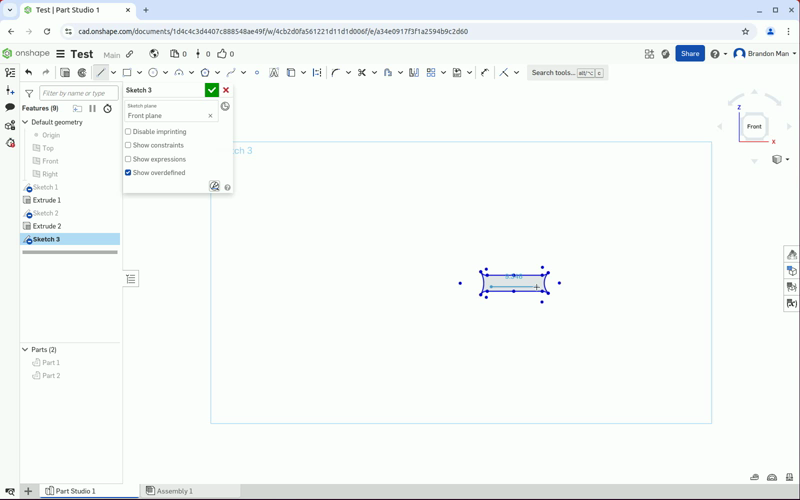
click(536, 286)
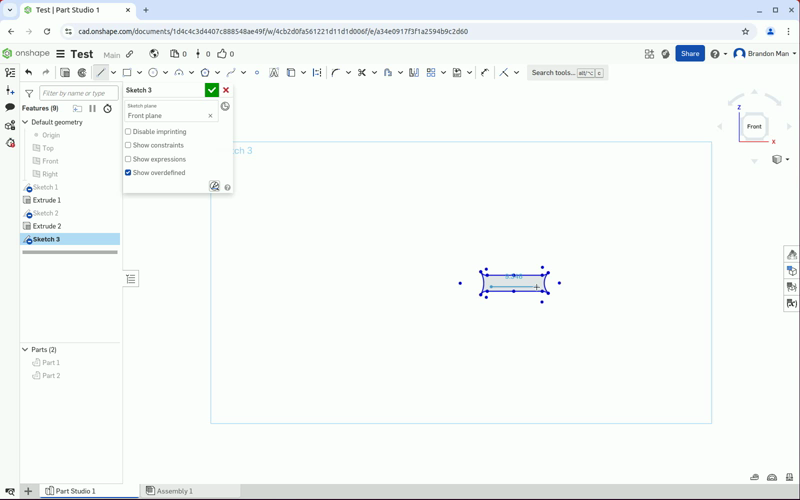
key_up(shift)
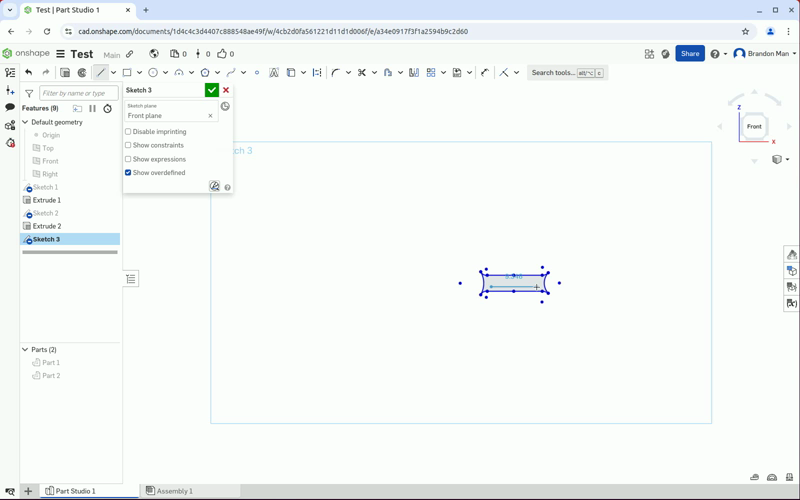
key(esc)
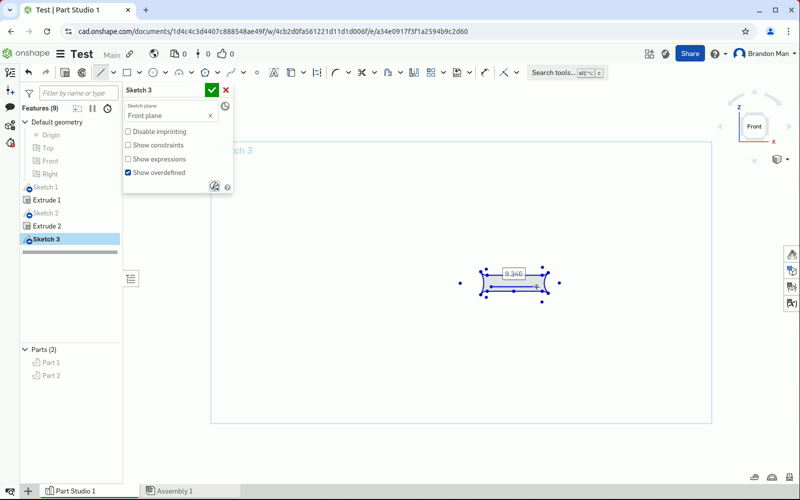
key(a)
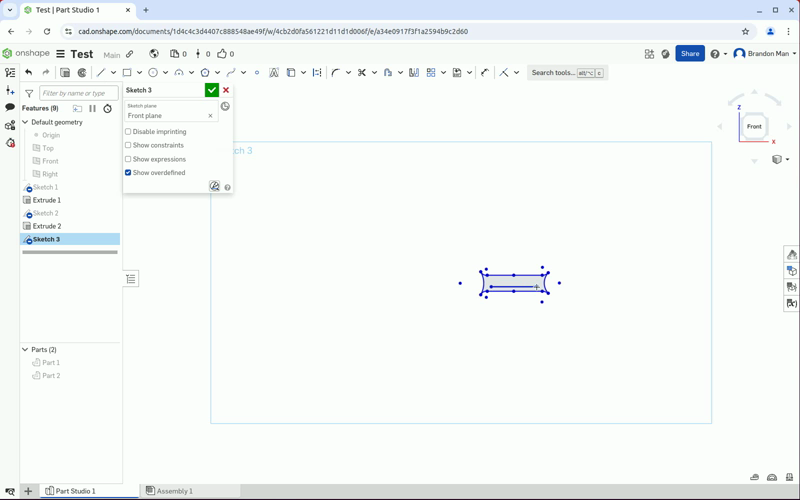
mouse_move(536, 286)
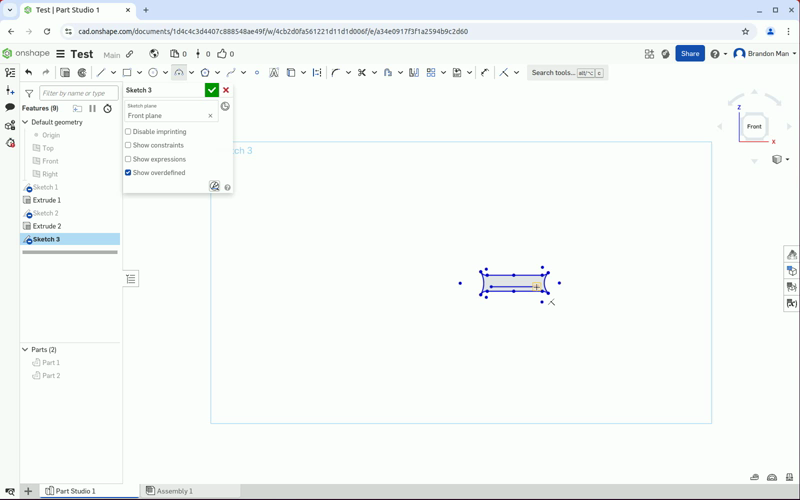
click(536, 286)
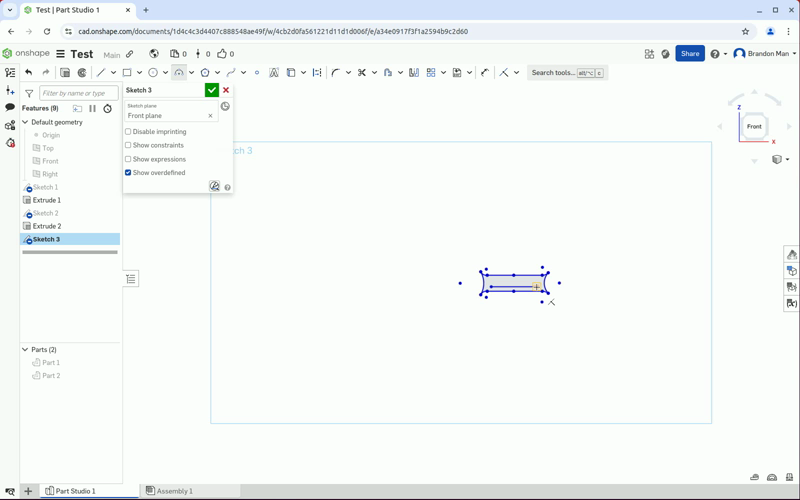
key_down(shift)
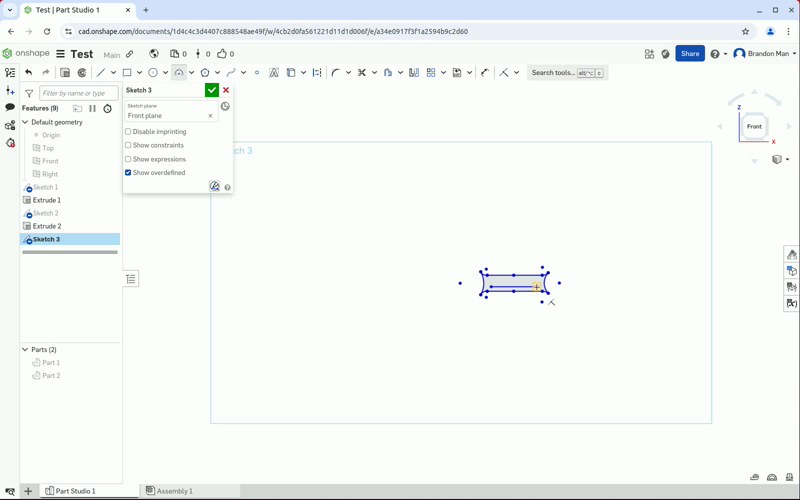
mouse_move(536, 279)
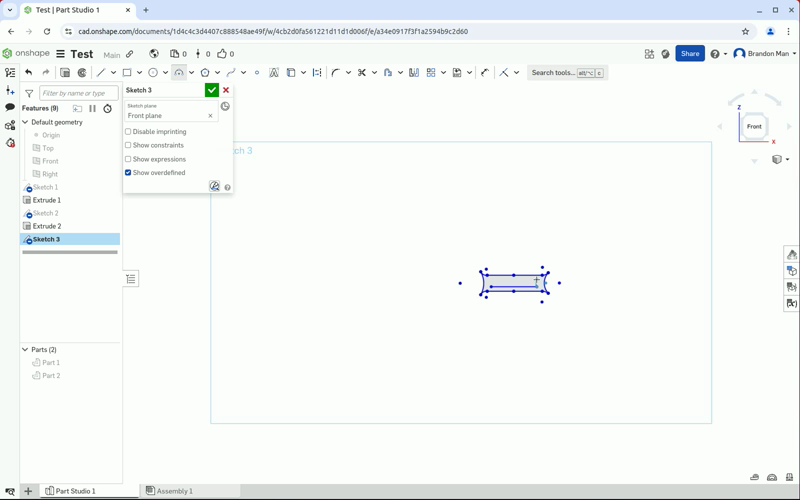
click(536, 279)
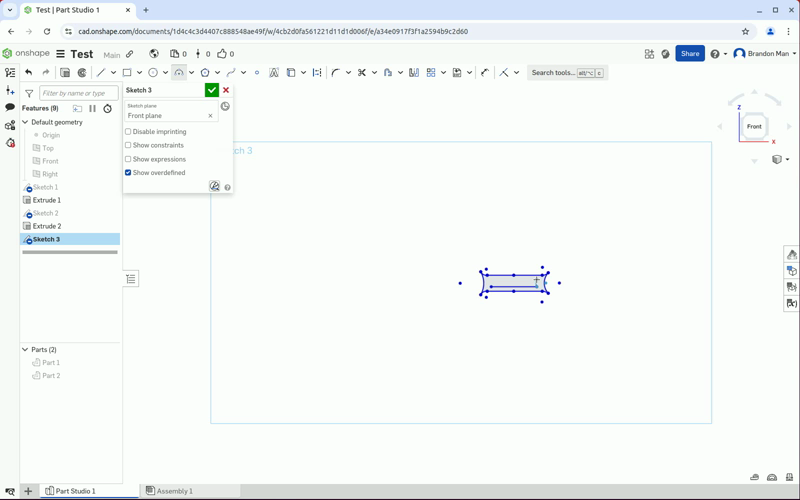
mouse_move(540, 282)
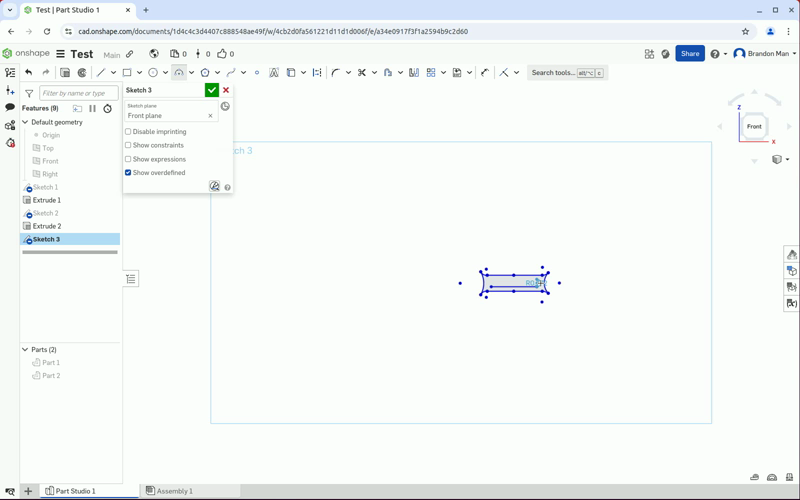
scroll(6)
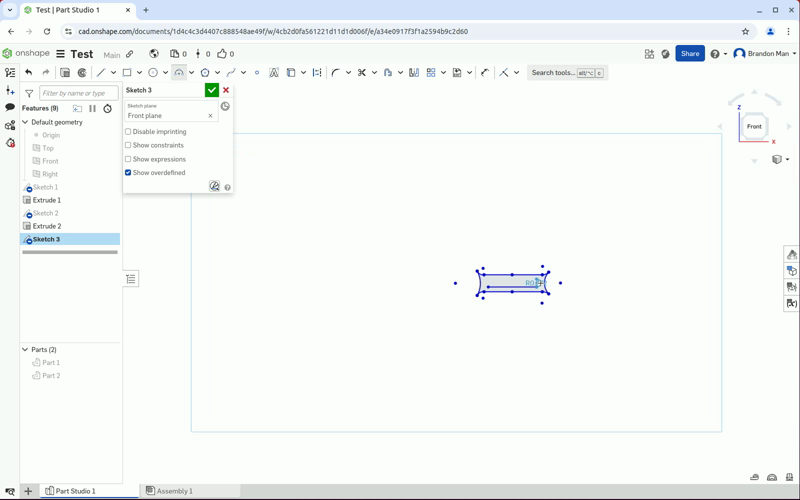
scroll(6)
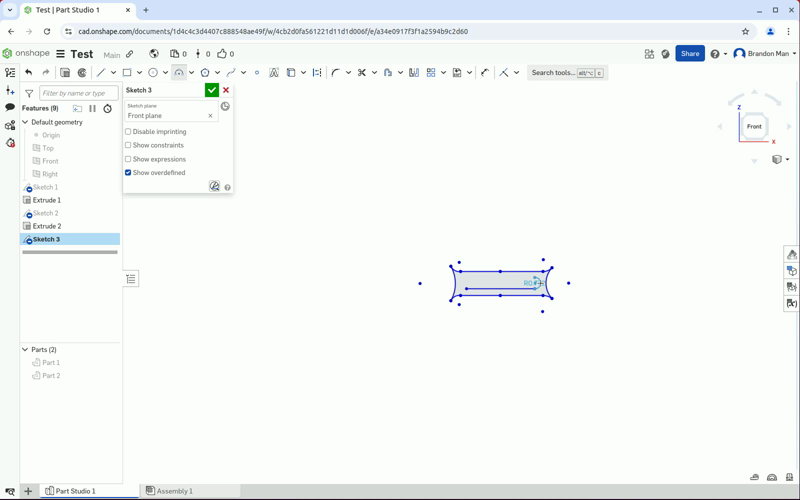
scroll(6)
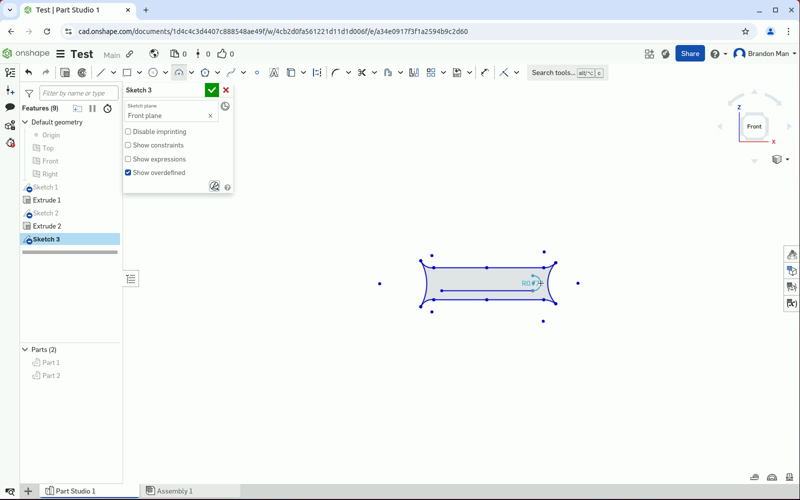
scroll(6)
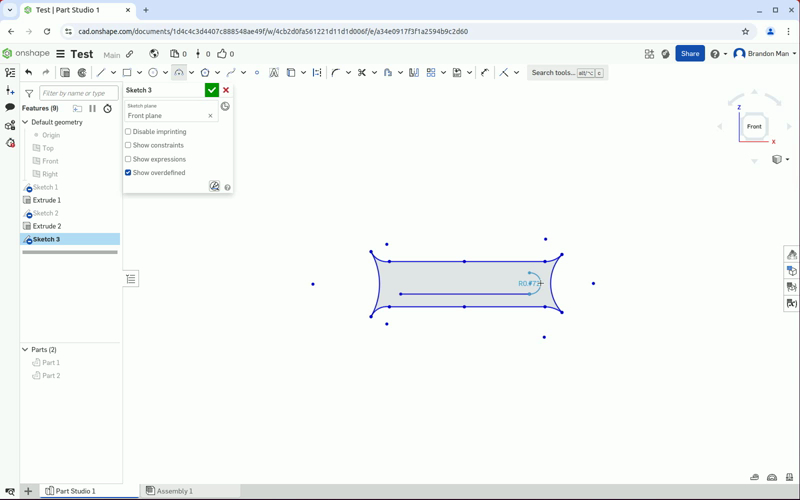
scroll(6)
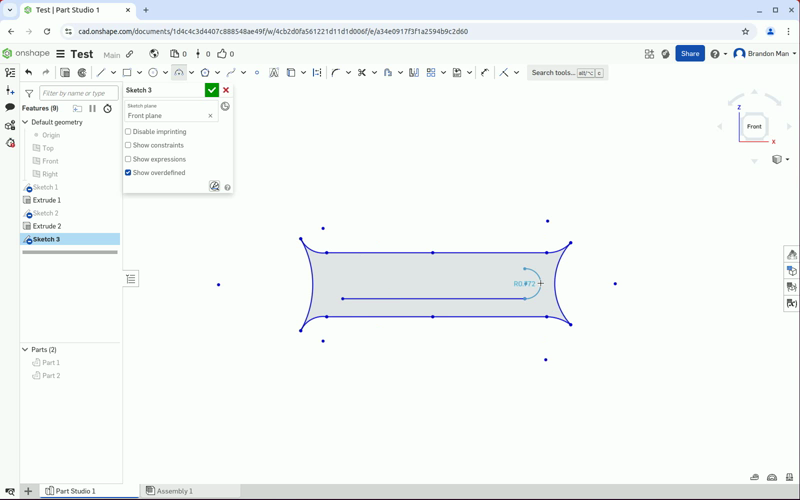
scroll(6)
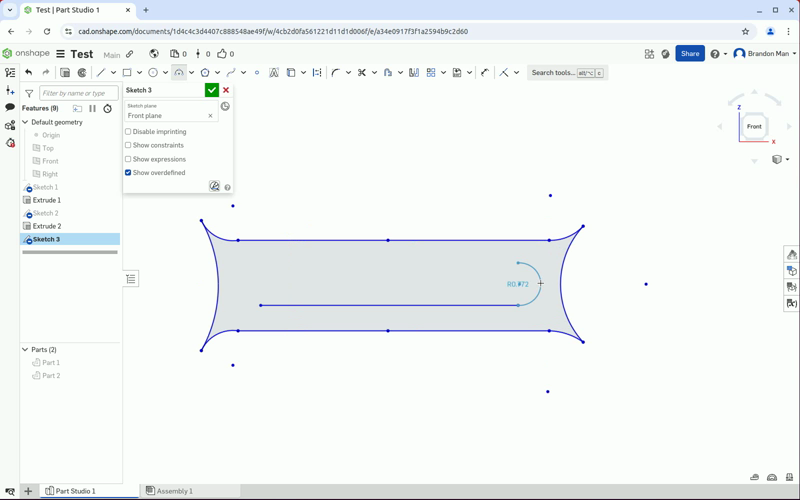
scroll(6)
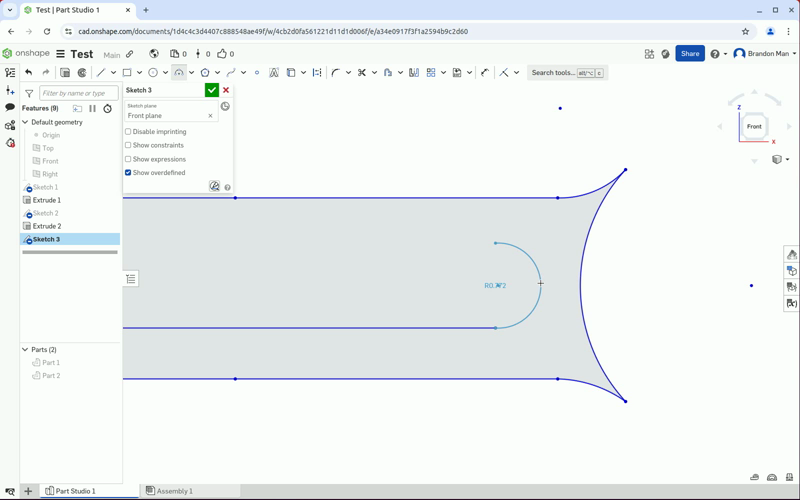
click(540, 282)
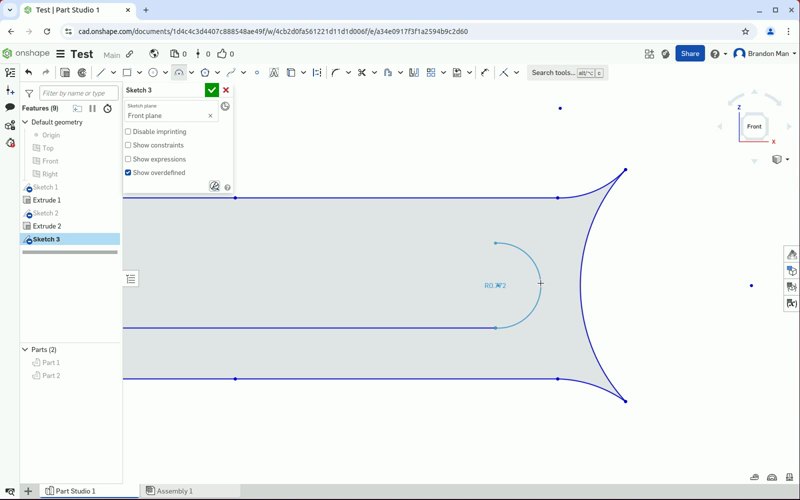
scroll(-6)
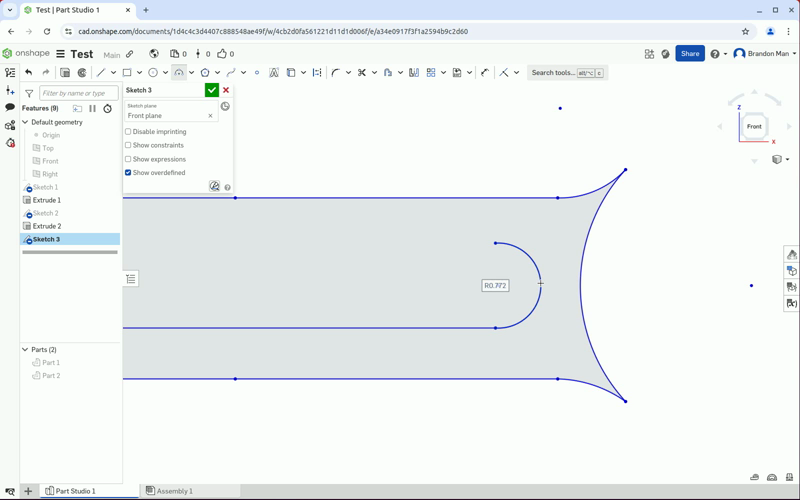
scroll(-6)
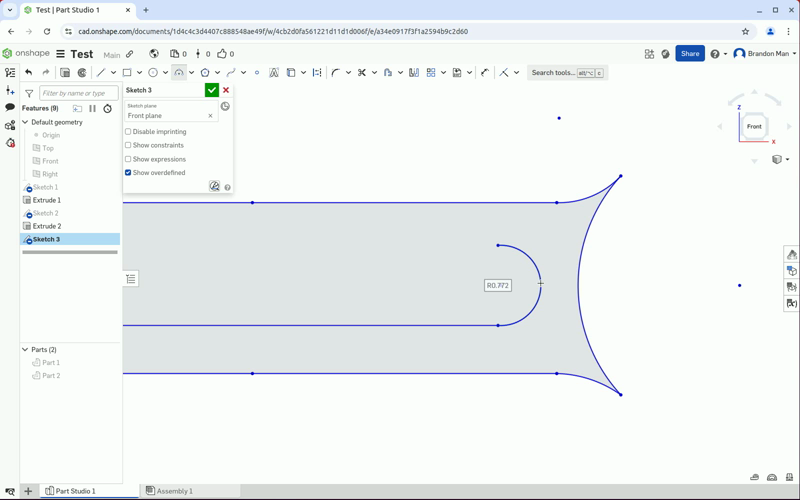
scroll(-6)
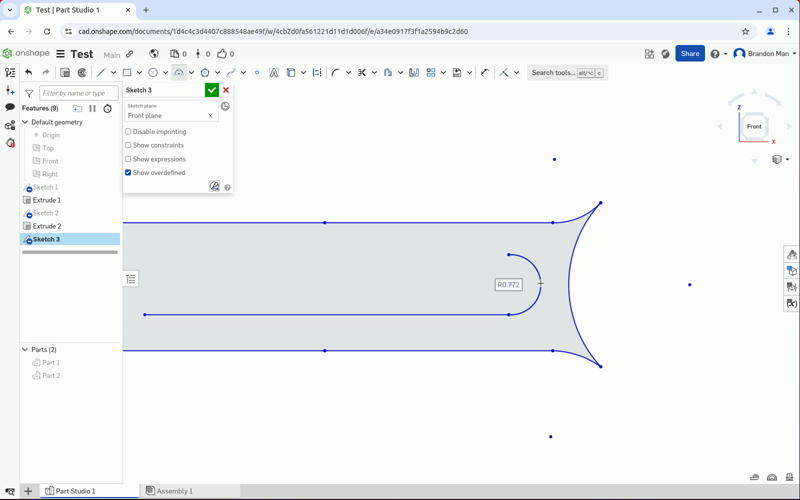
scroll(-6)
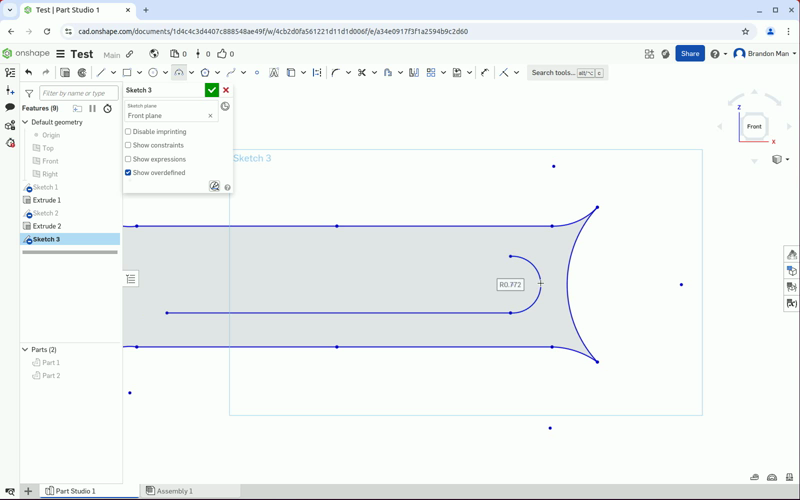
scroll(-6)
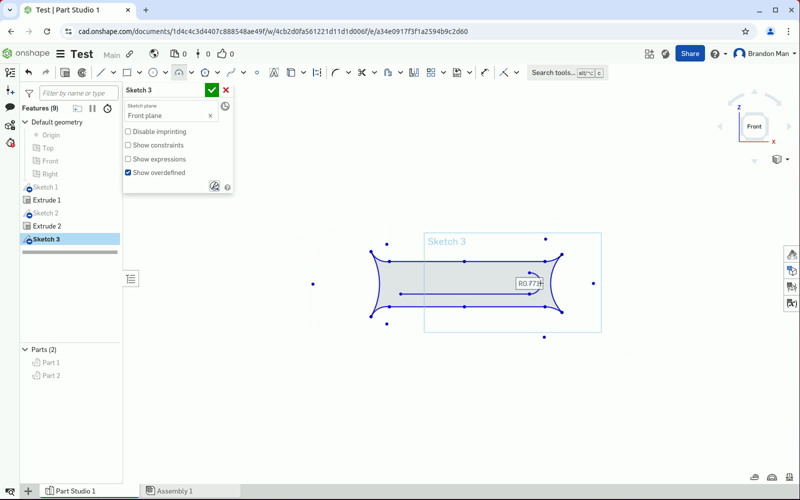
scroll(-6)
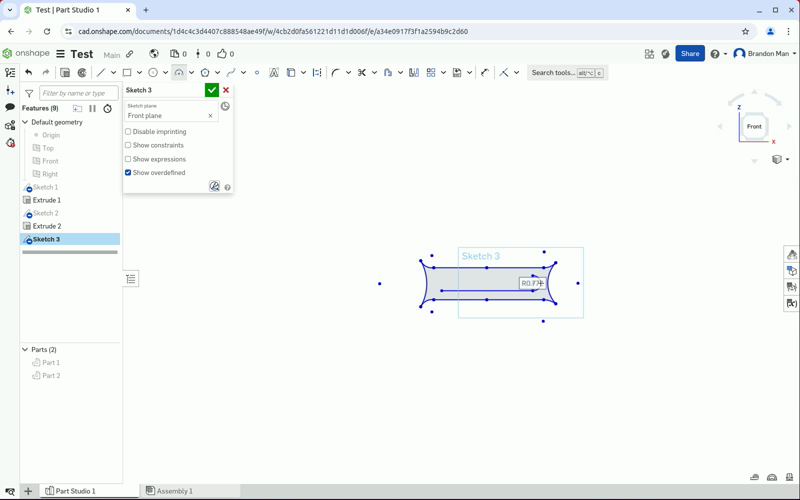
scroll(-6)
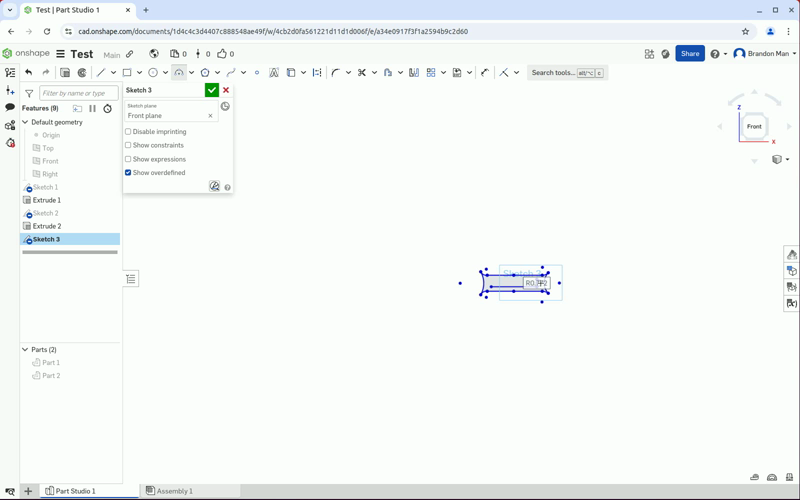
key_up(shift)
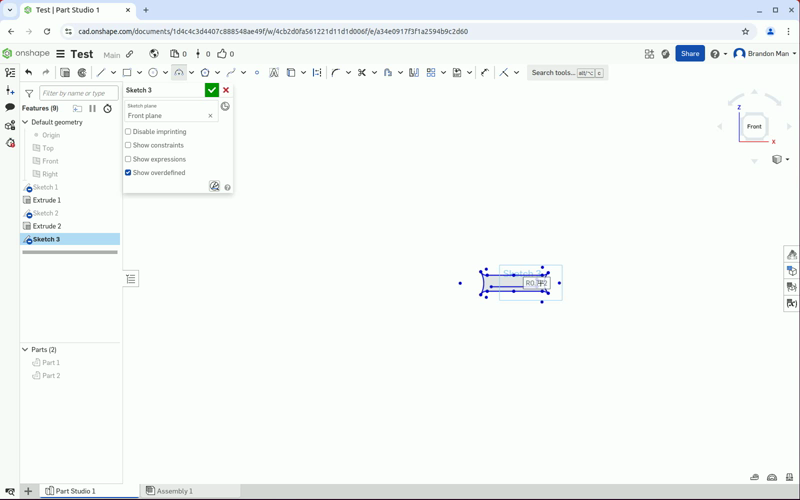
key(esc)
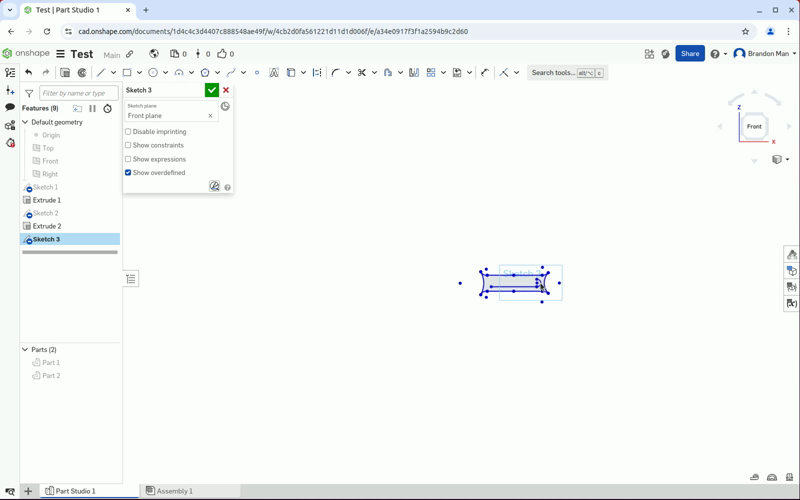
key(l)
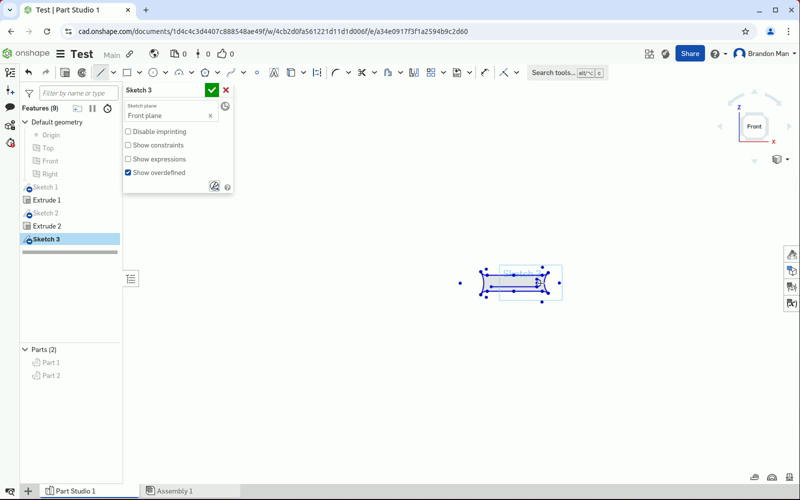
mouse_move(536, 279)
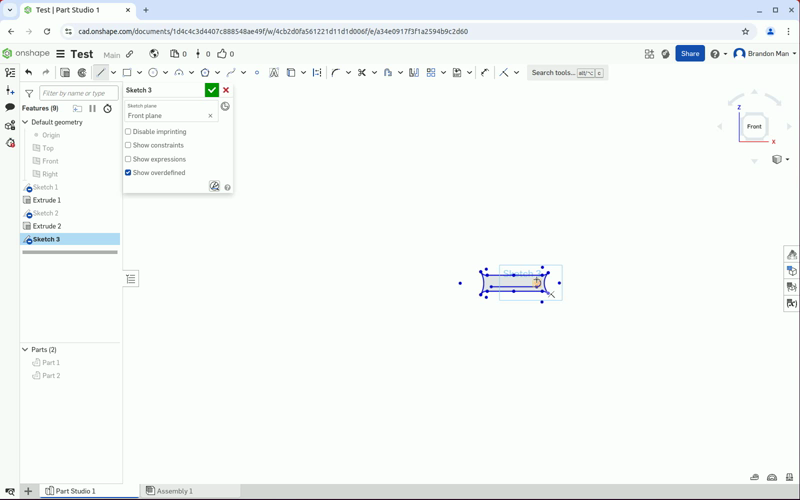
scroll(6)
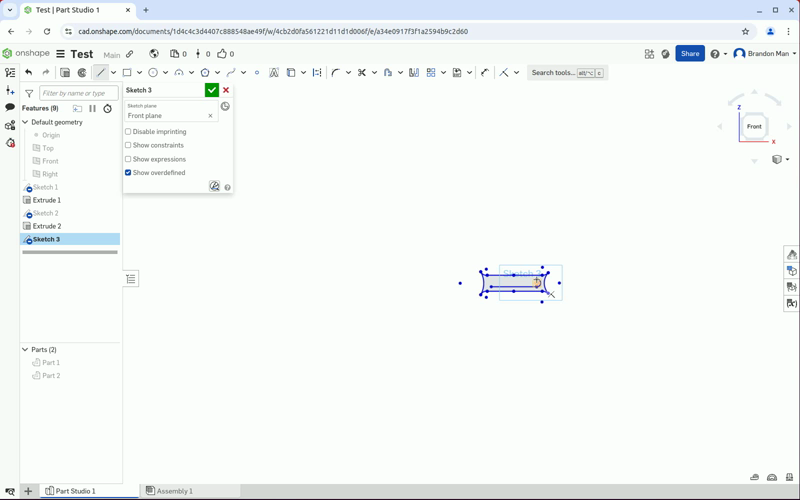
scroll(6)
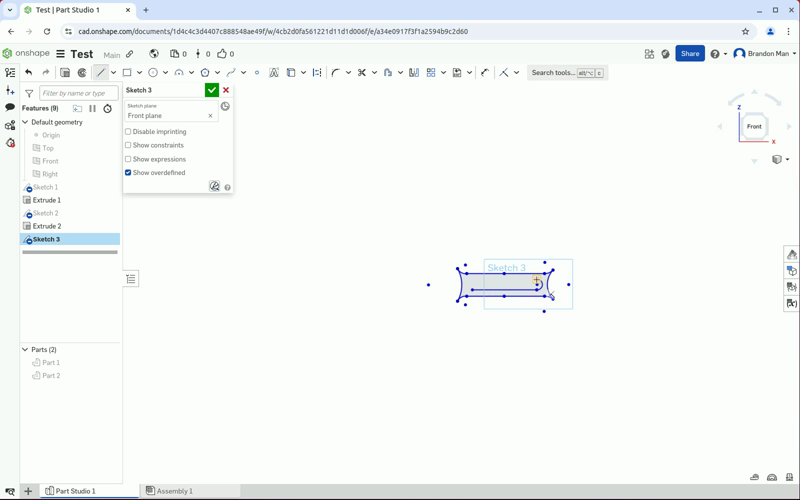
scroll(6)
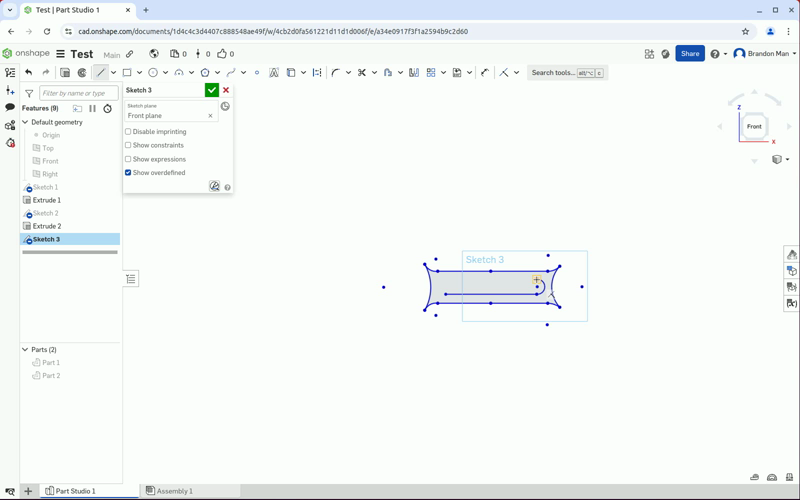
scroll(6)
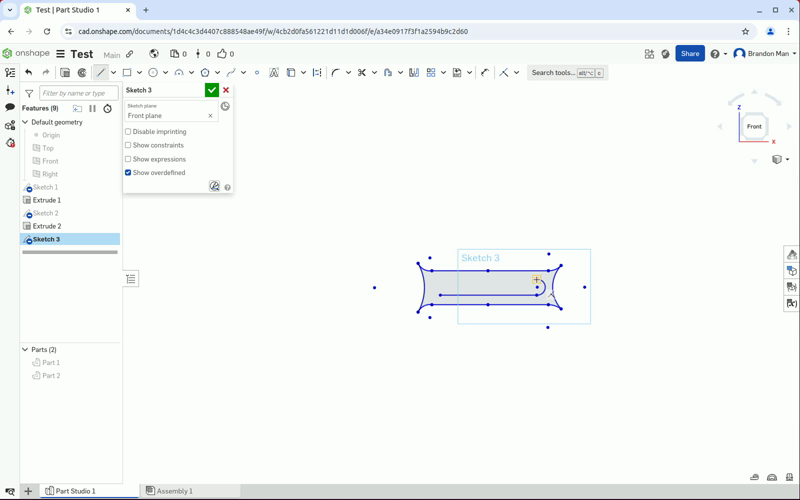
scroll(6)
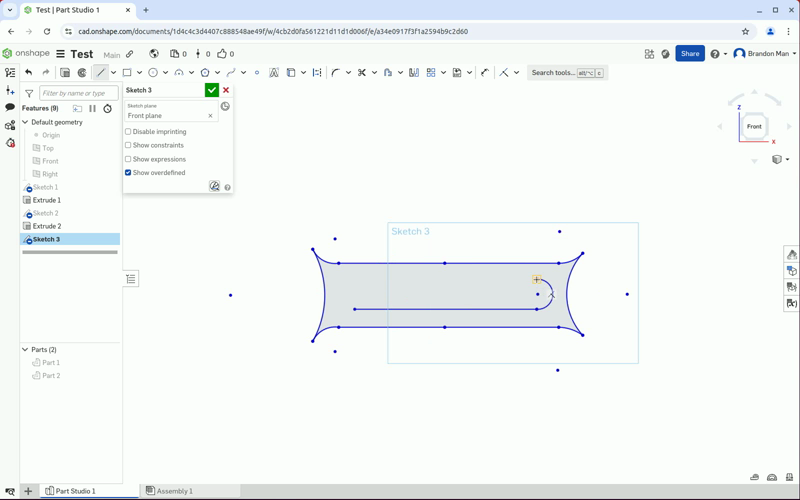
scroll(6)
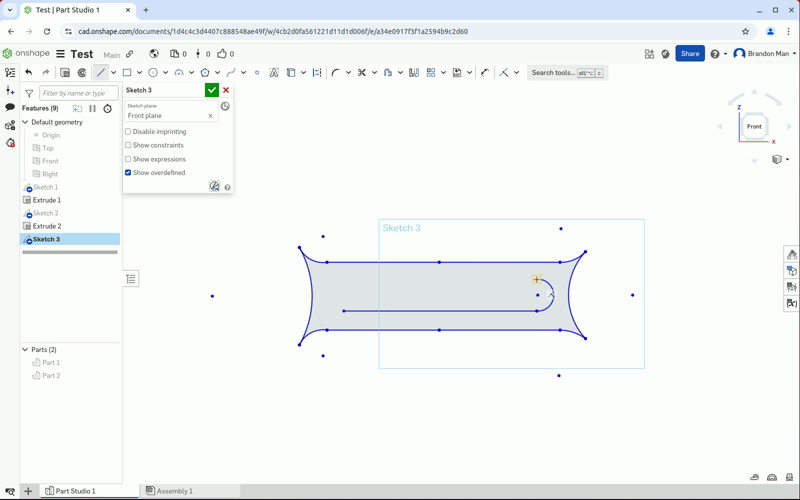
scroll(6)
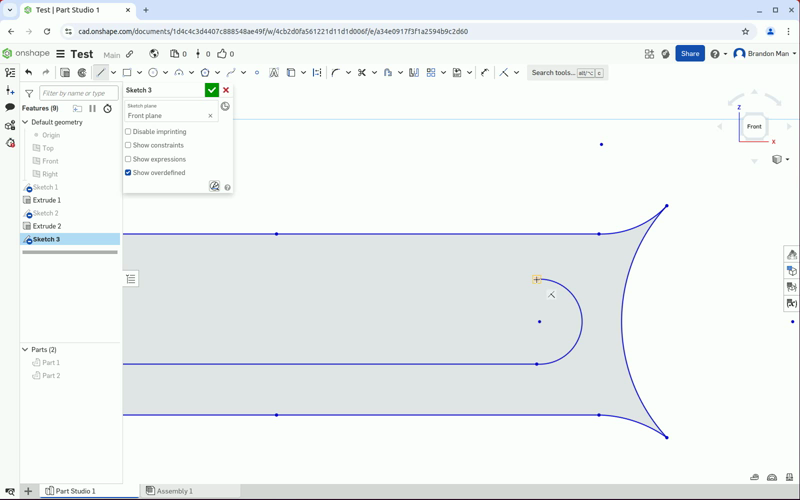
click(536, 279)
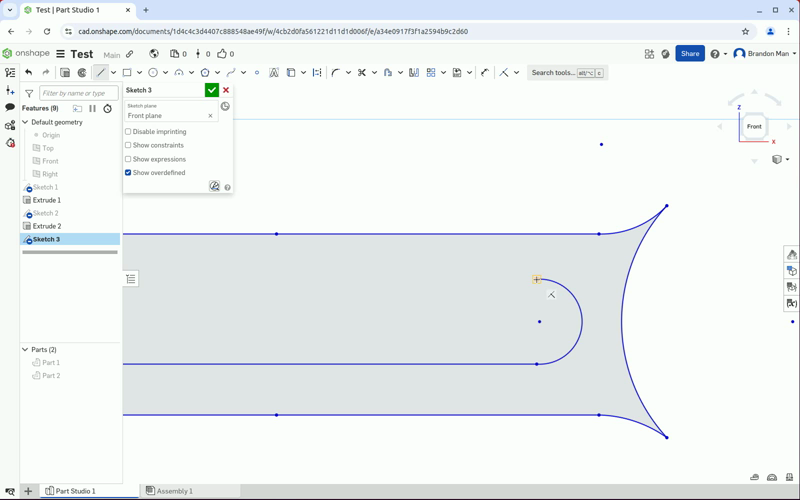
scroll(-6)
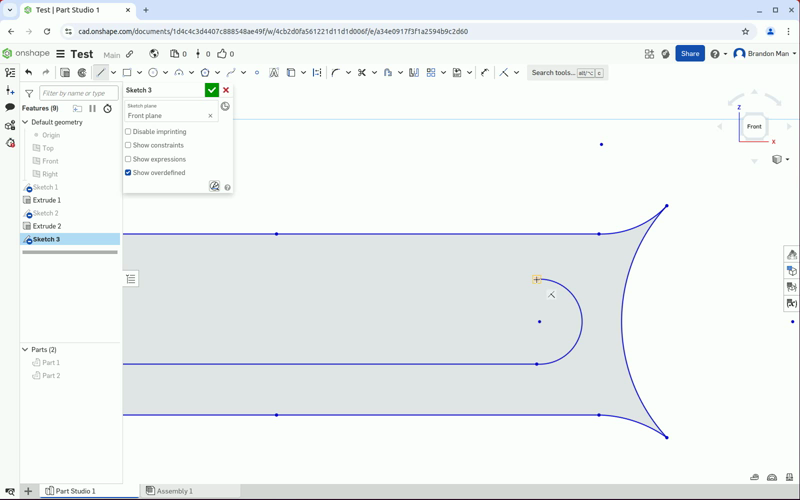
scroll(-6)
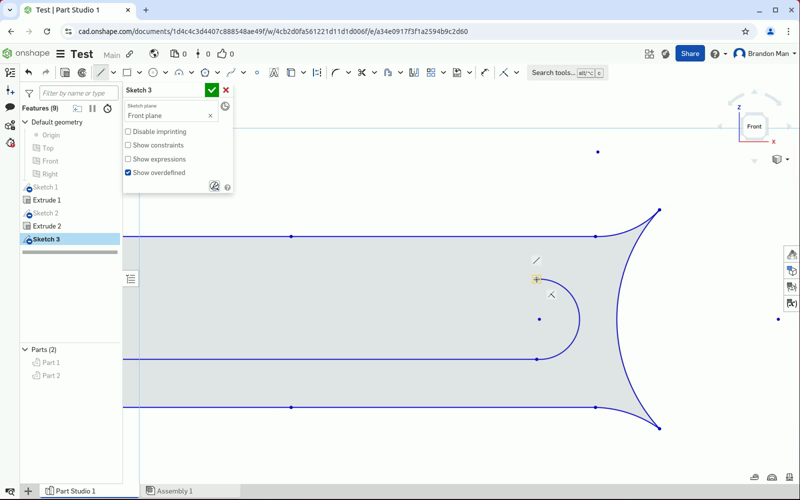
scroll(-6)
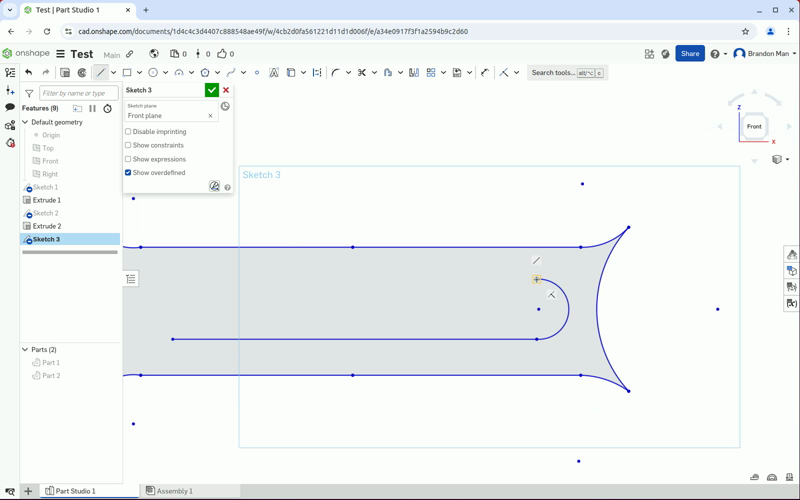
scroll(-6)
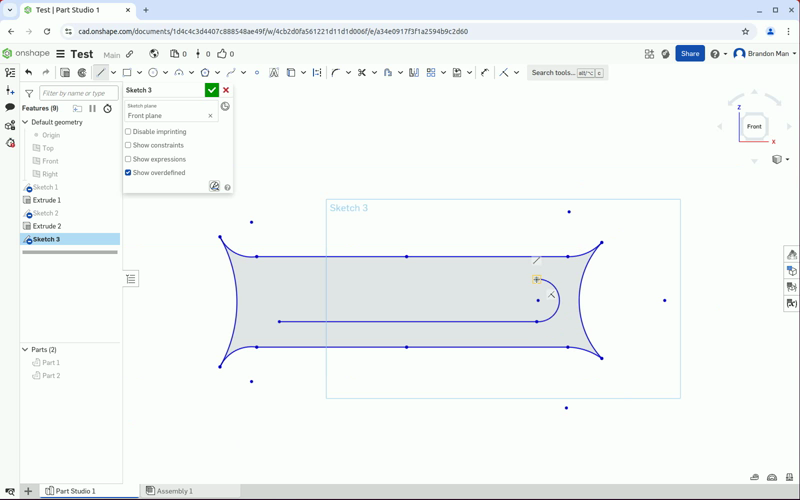
scroll(-6)
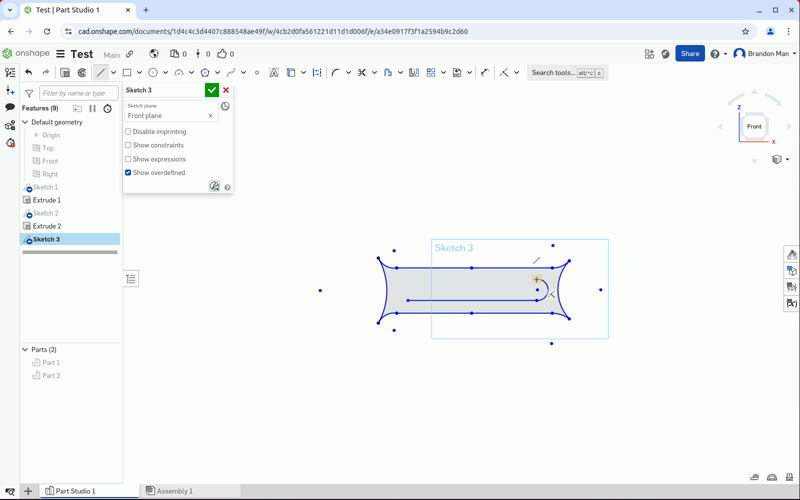
scroll(-6)
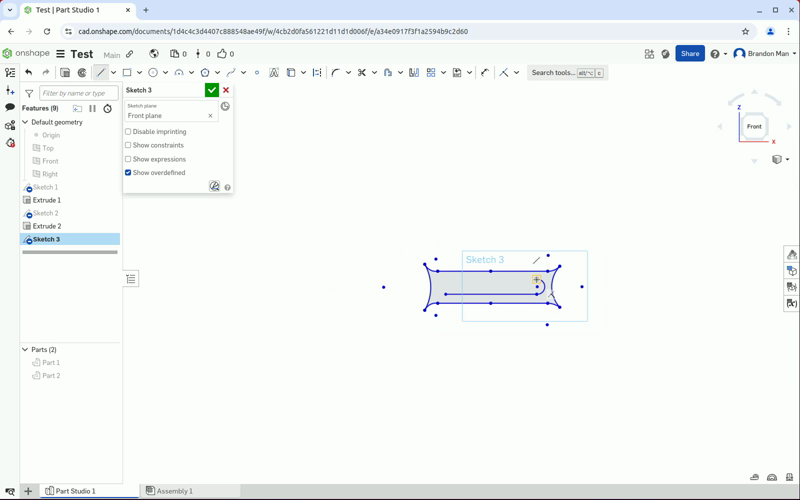
scroll(-6)
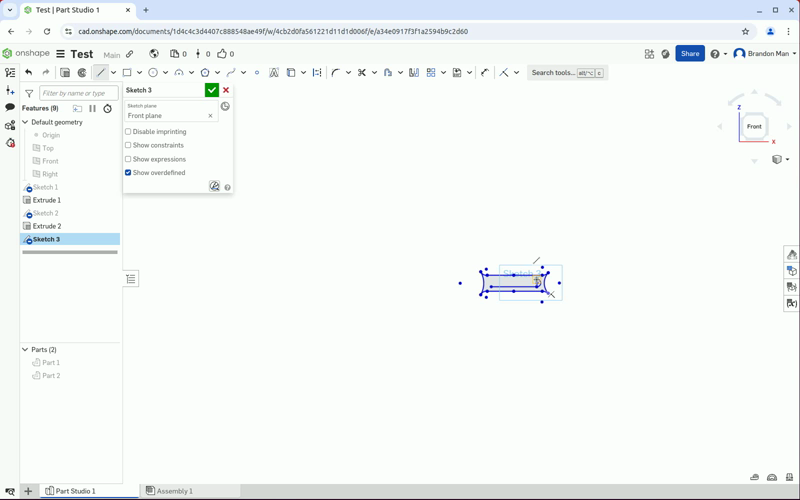
key_down(shift)
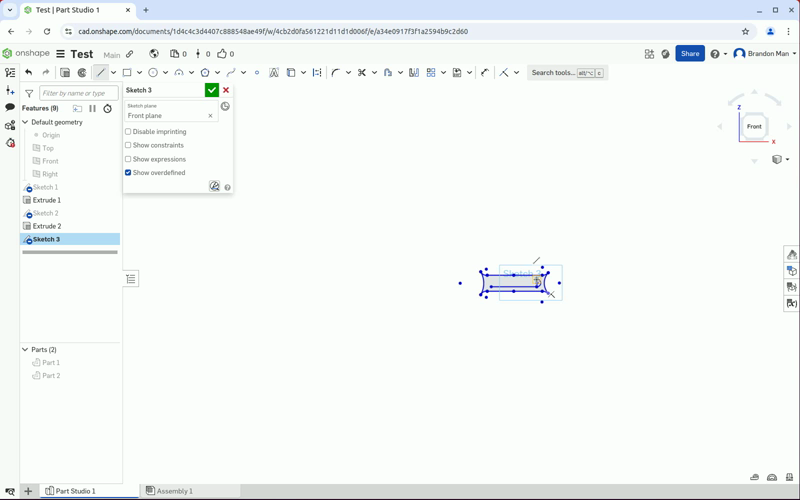
mouse_move(566, 279)
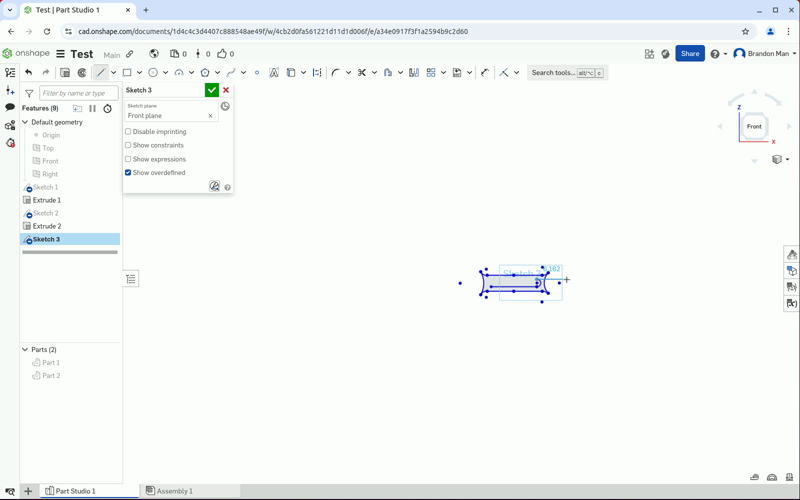
mouse_move(513, 279)
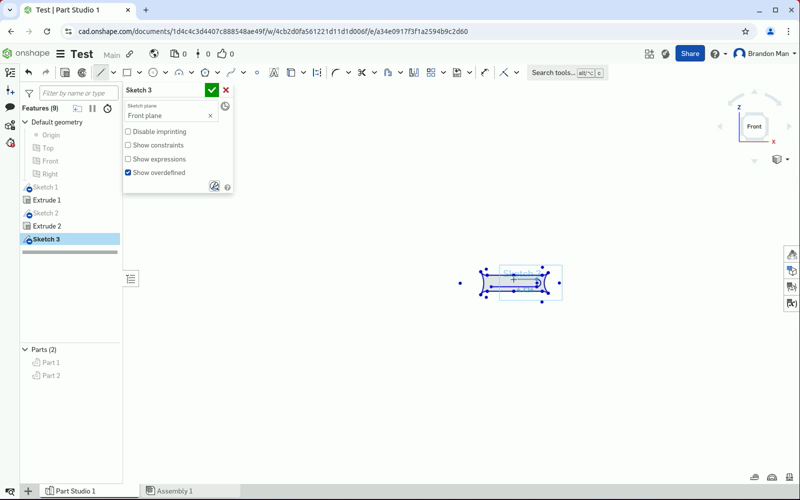
scroll(6)
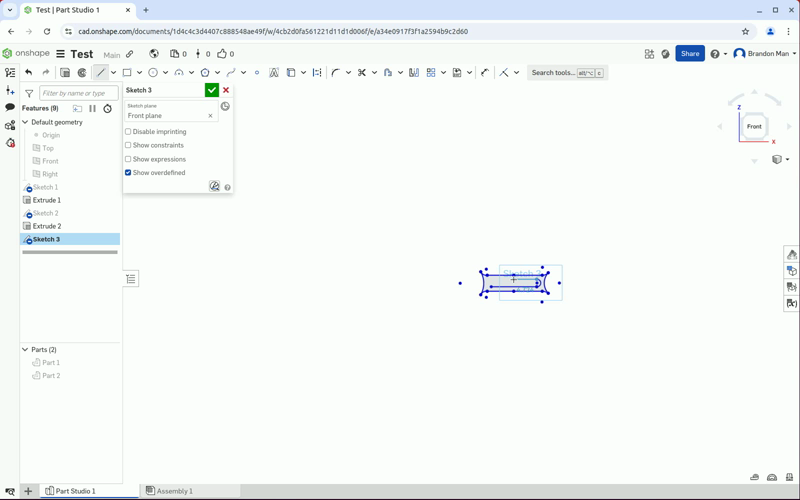
scroll(6)
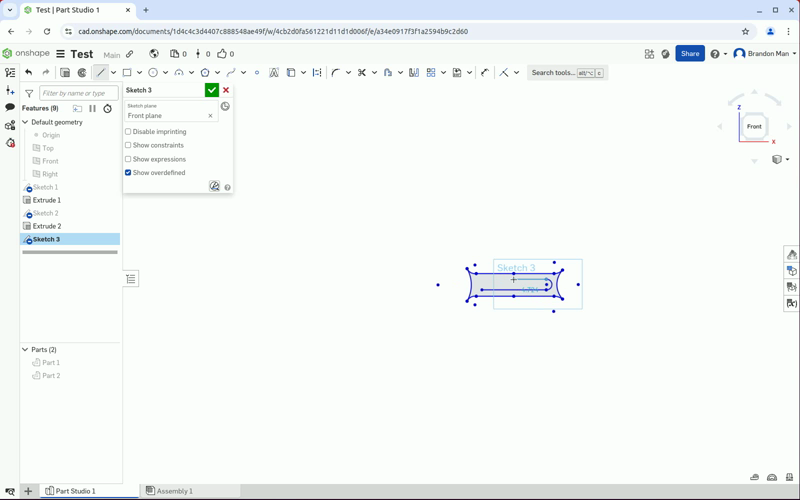
scroll(6)
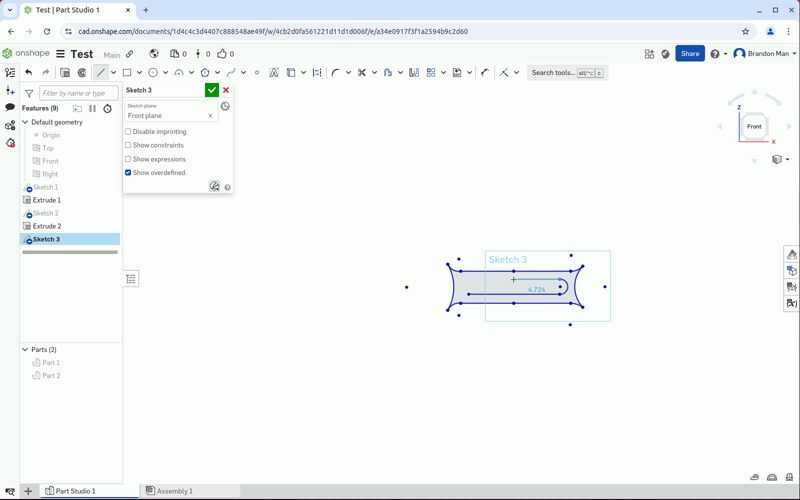
scroll(6)
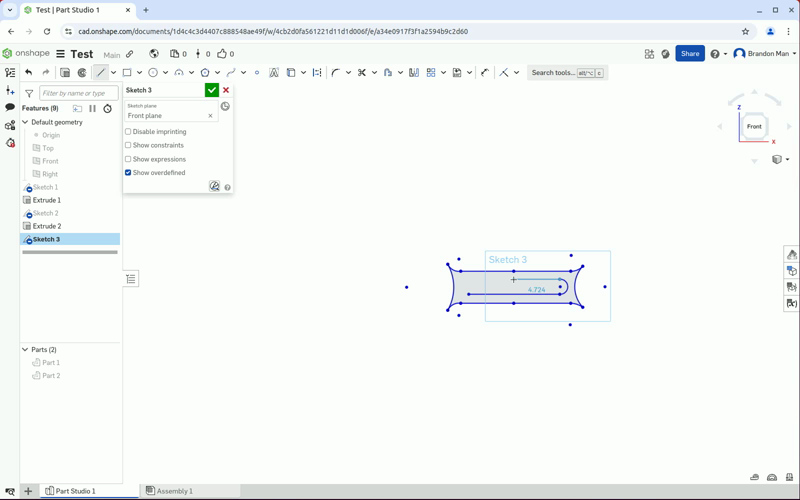
scroll(6)
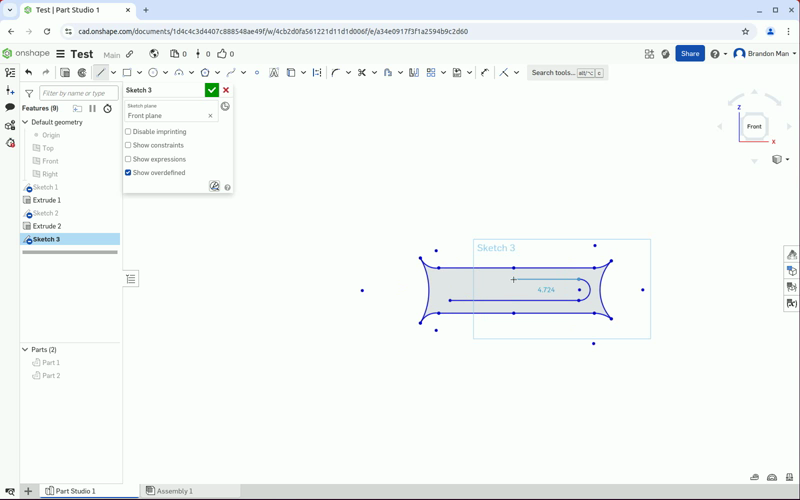
scroll(6)
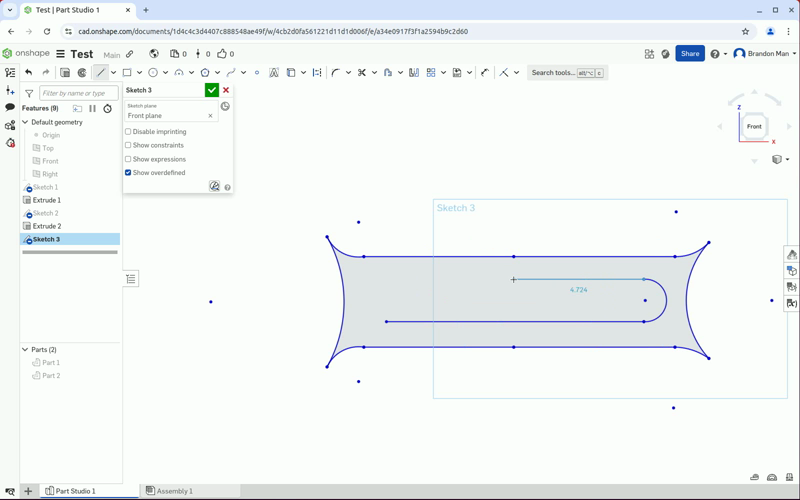
scroll(6)
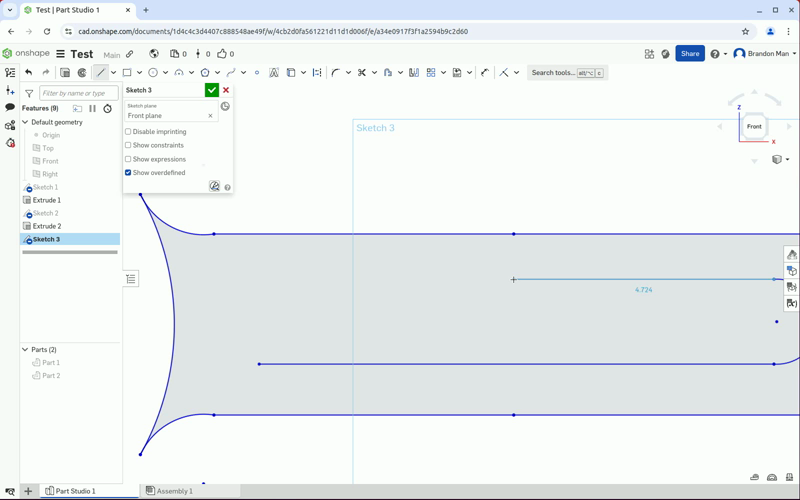
click(513, 279)
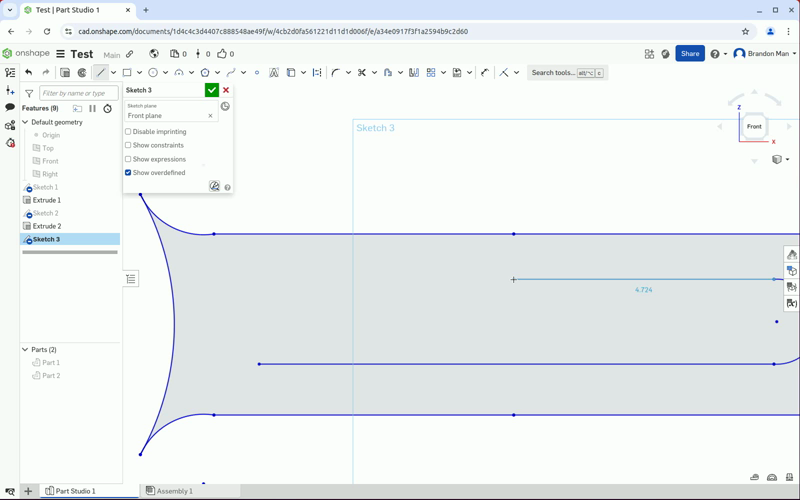
scroll(-6)
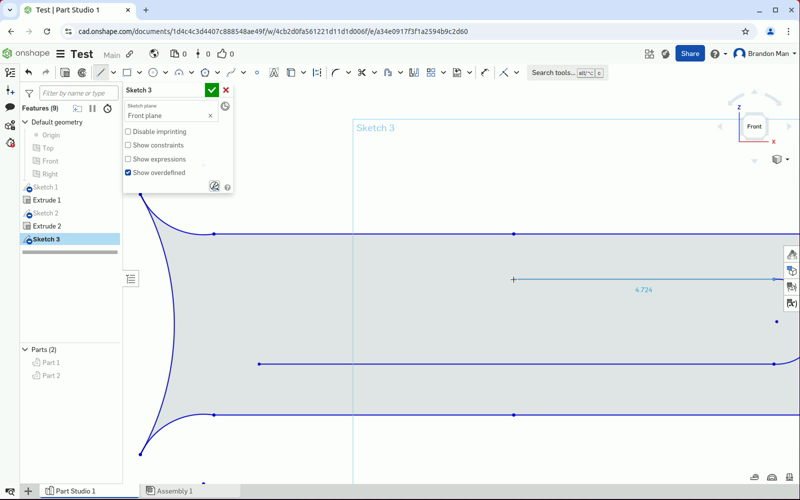
scroll(-6)
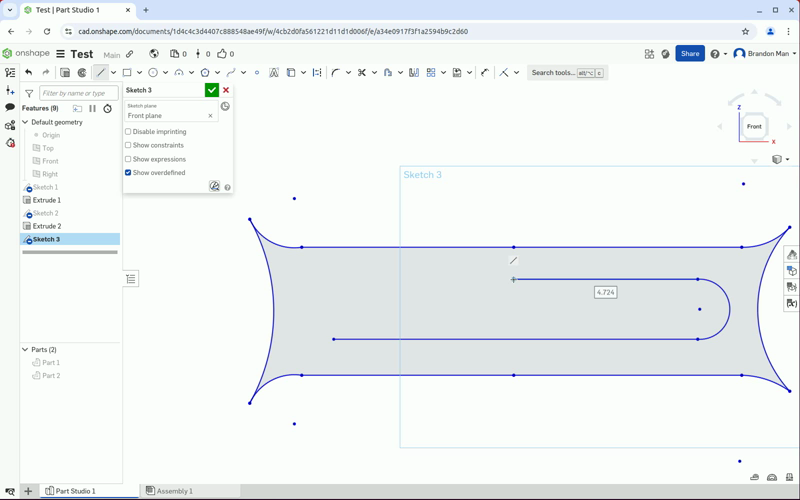
scroll(-6)
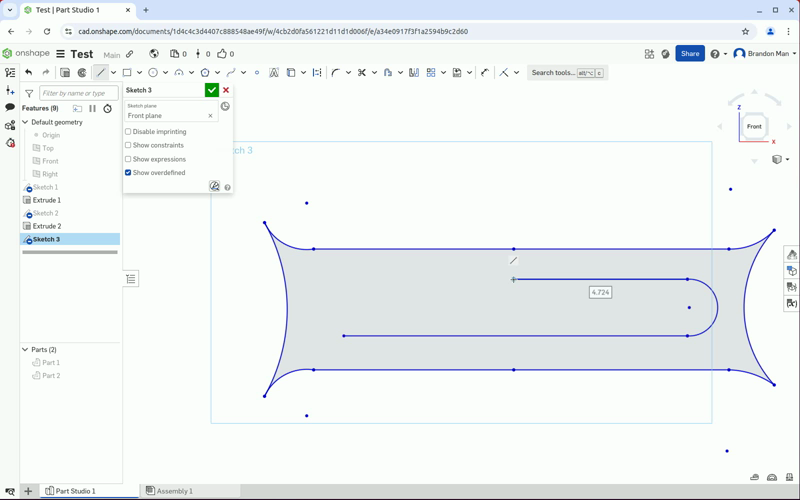
scroll(-6)
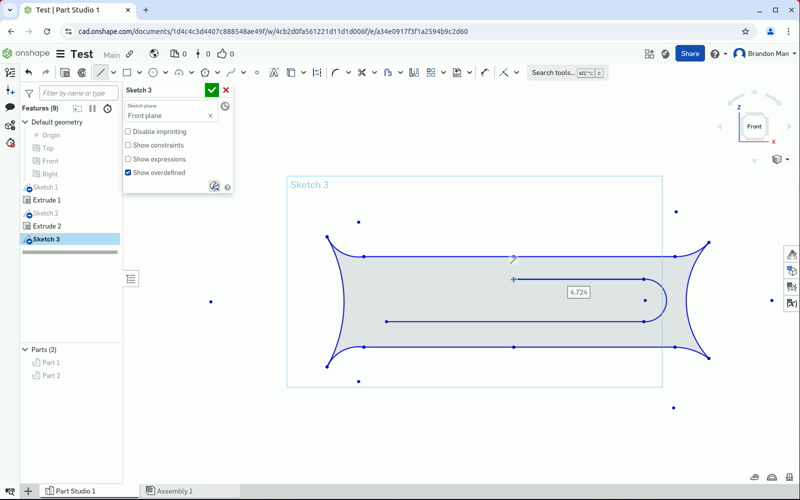
scroll(-6)
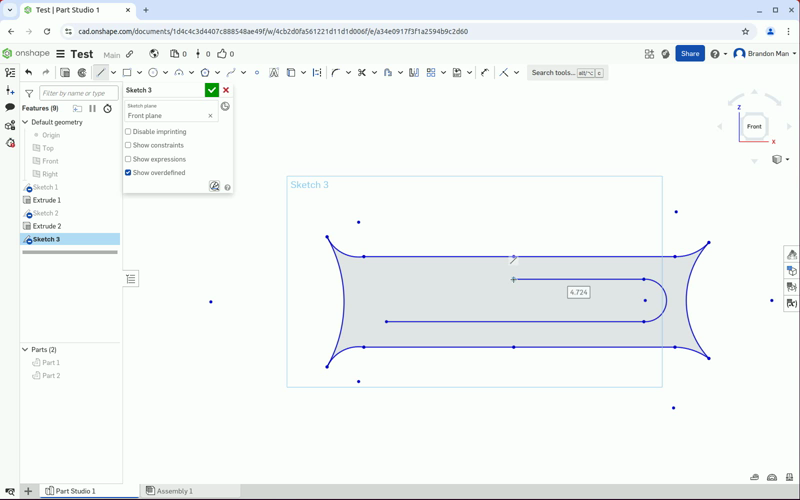
scroll(-6)
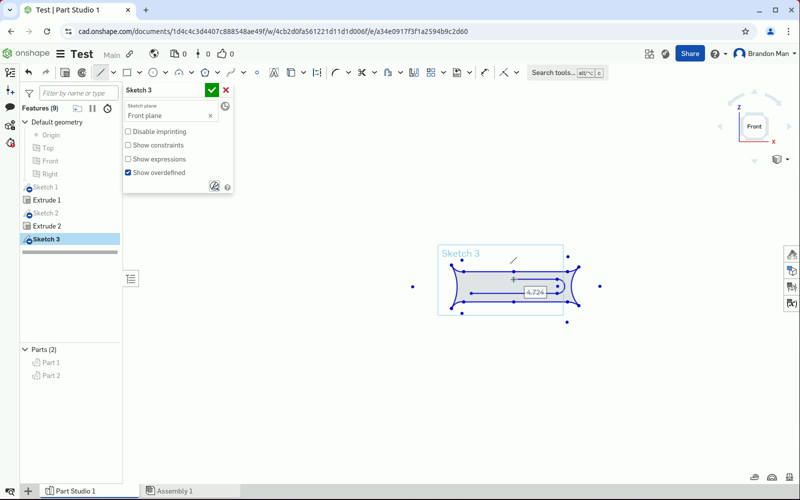
scroll(-6)
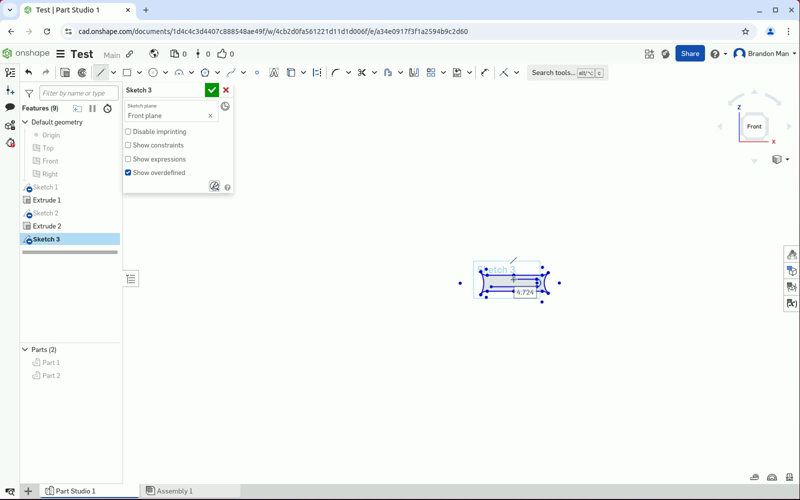
key_up(shift)
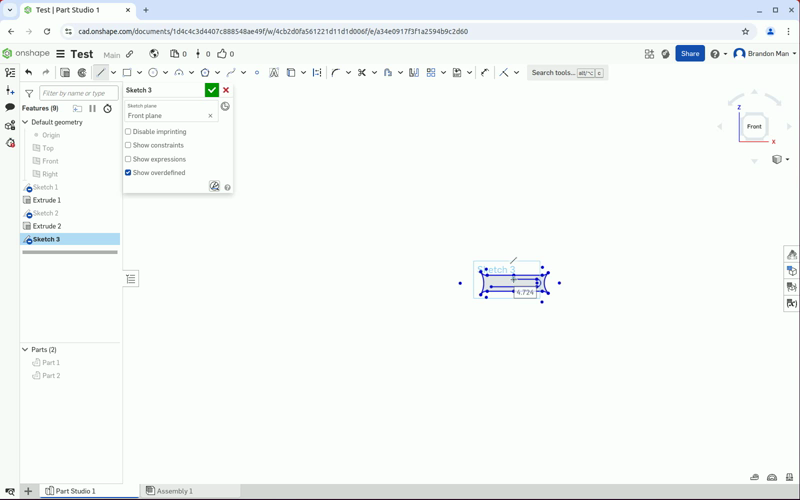
key_down(shift)
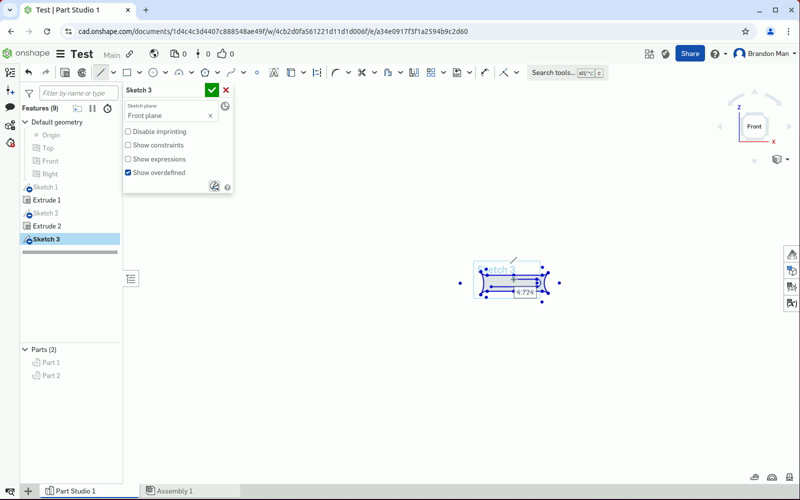
mouse_move(543, 279)
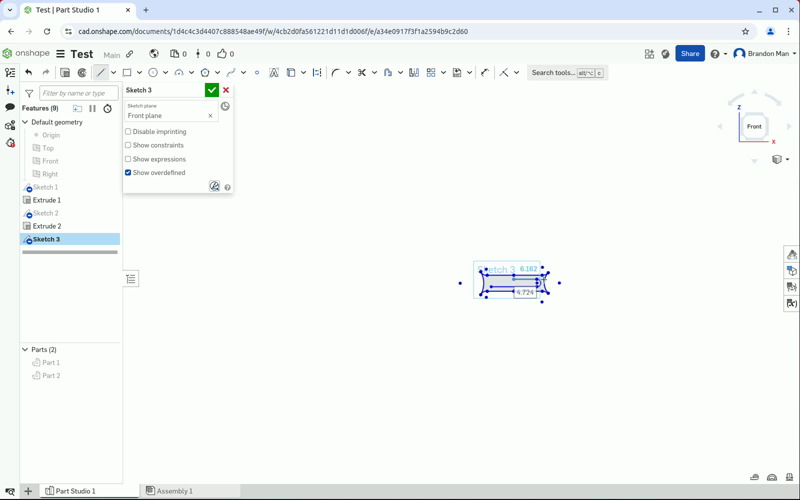
mouse_move(491, 279)
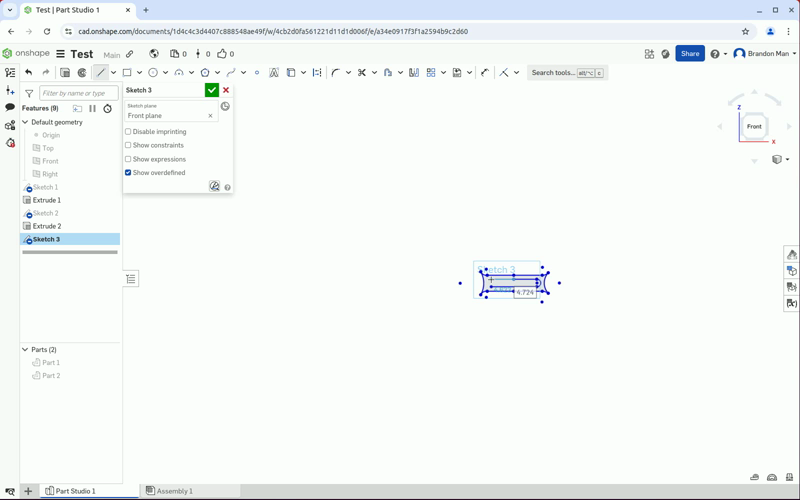
click(491, 279)
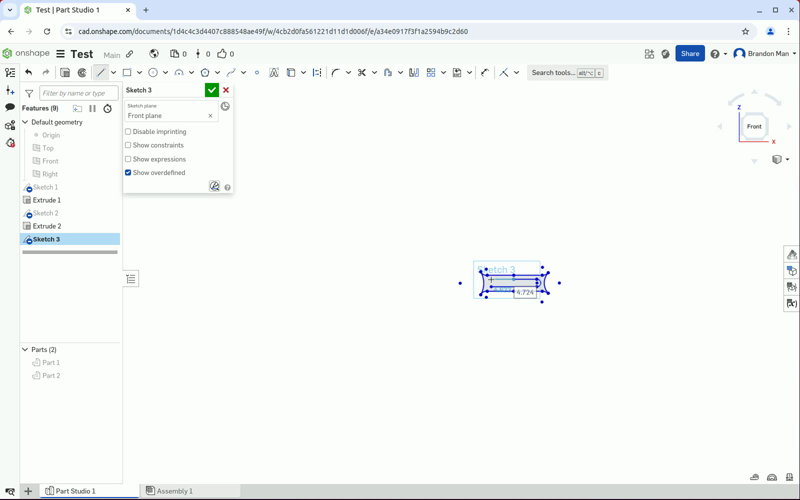
key_up(shift)
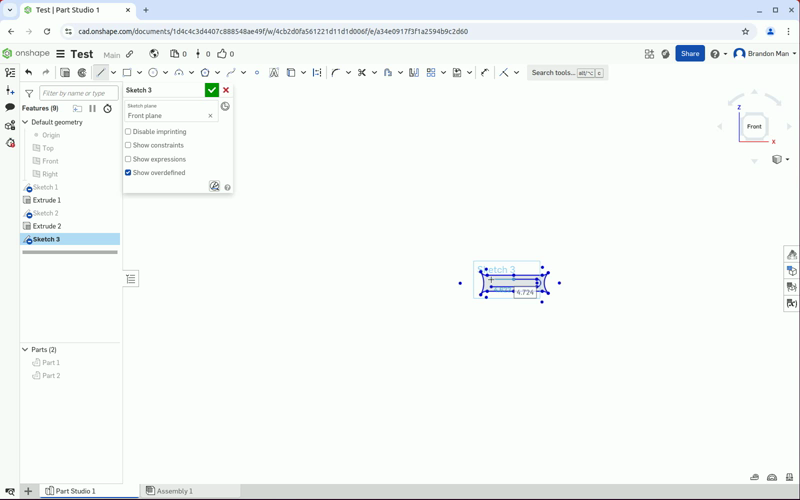
key(esc)
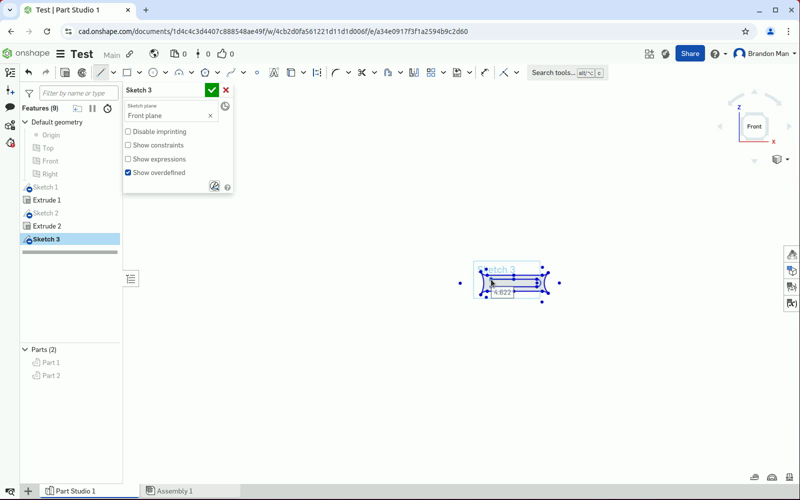
key(a)
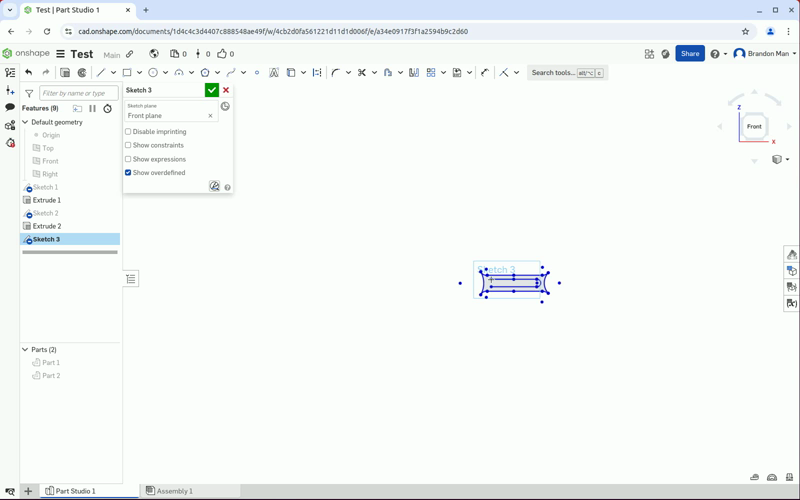
mouse_move(491, 279)
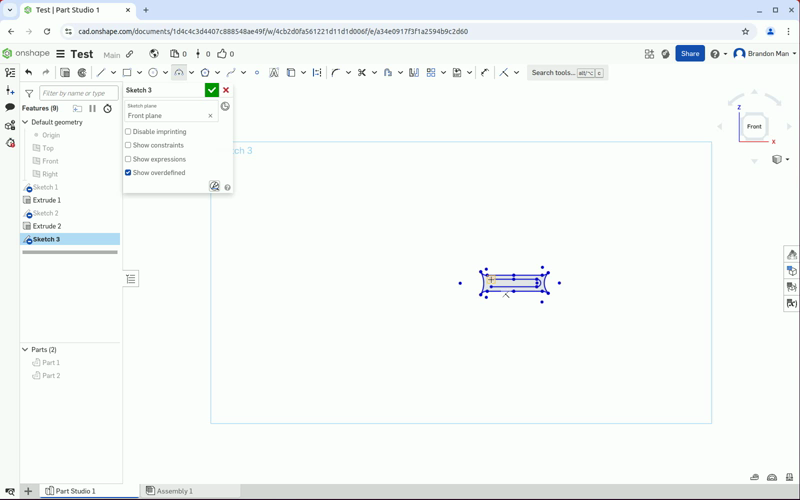
click(491, 279)
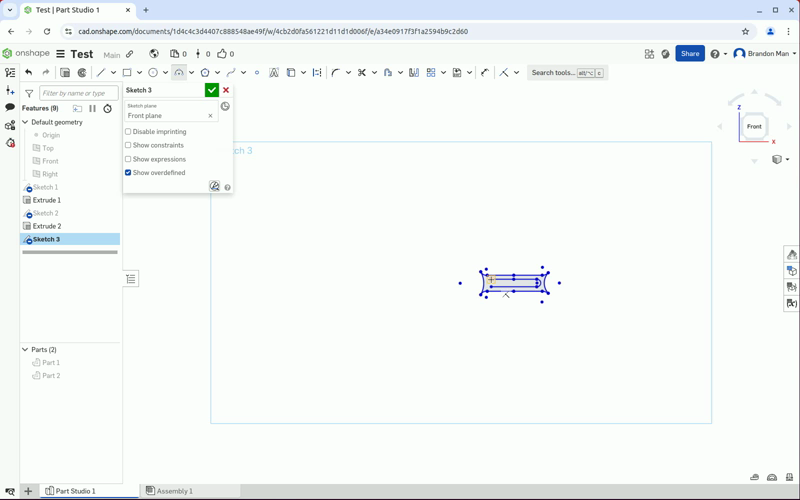
mouse_move(491, 286)
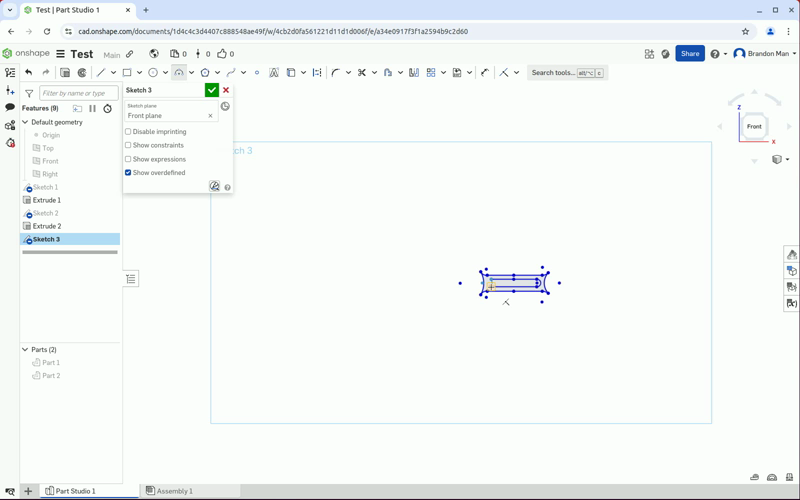
click(491, 286)
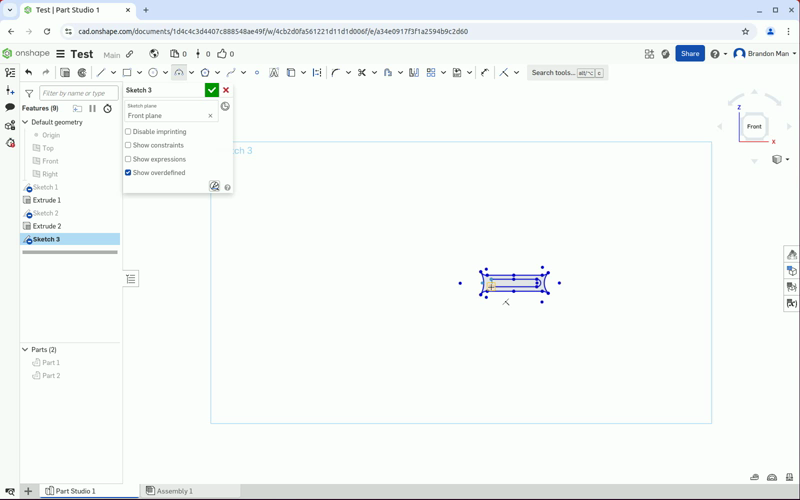
key_down(shift)
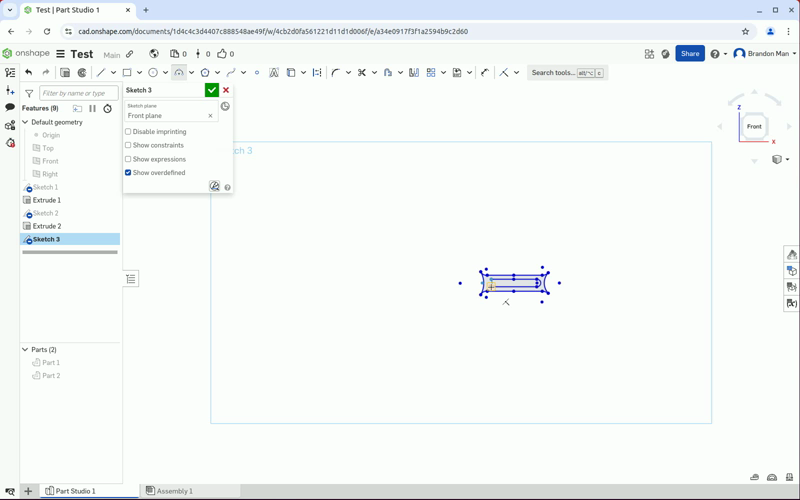
mouse_move(487, 282)
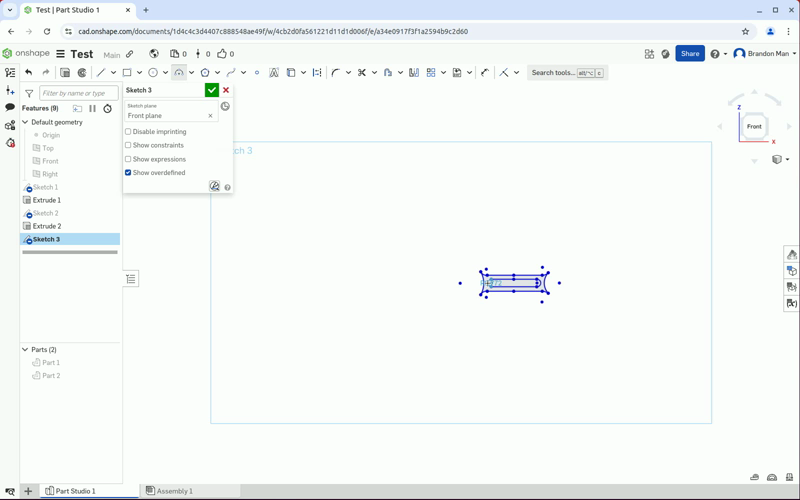
scroll(6)
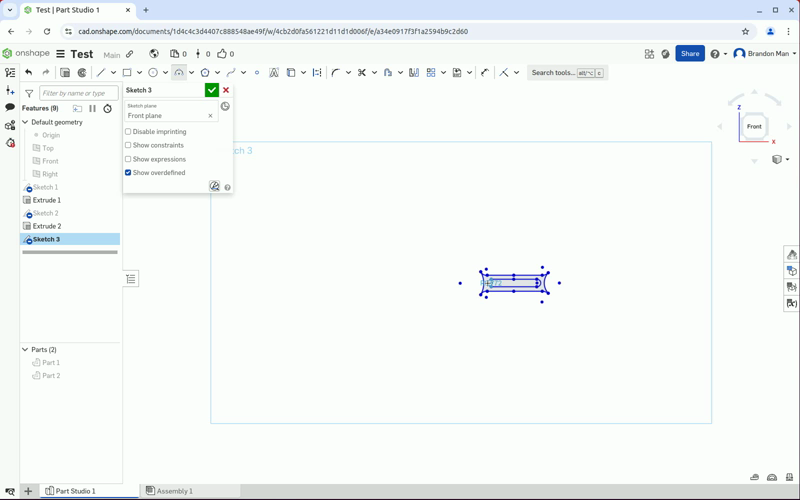
scroll(6)
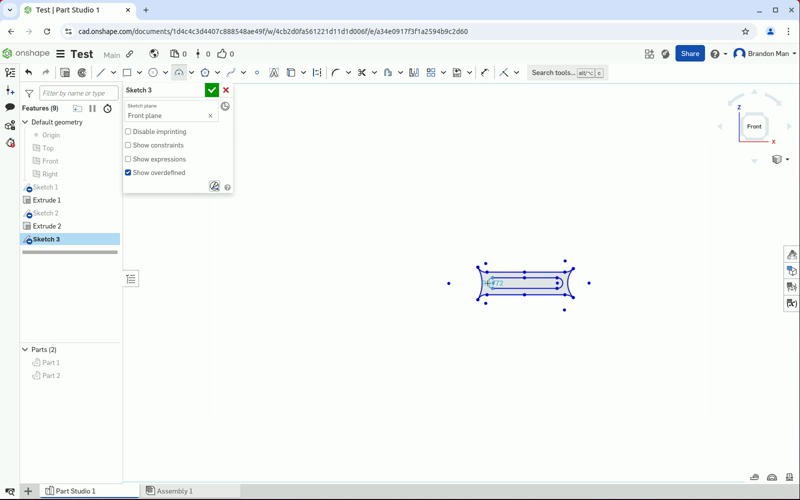
scroll(6)
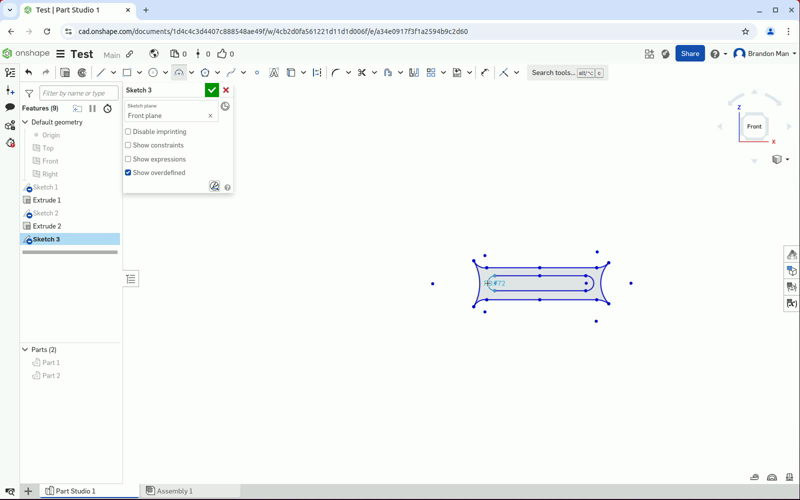
scroll(6)
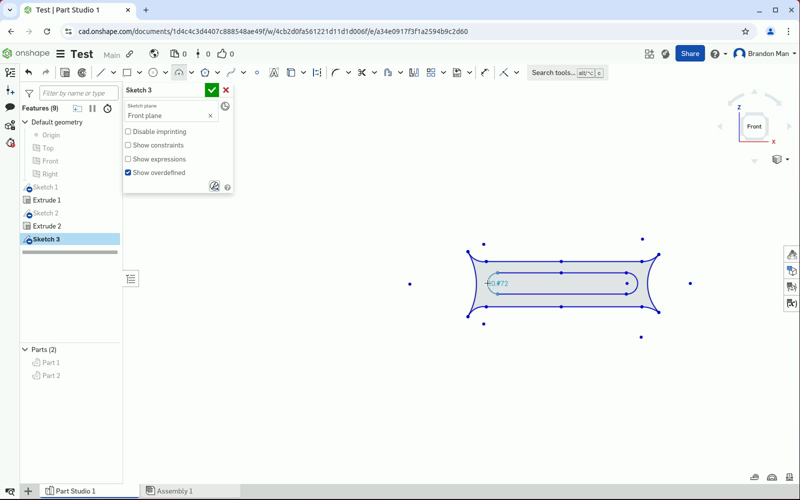
scroll(6)
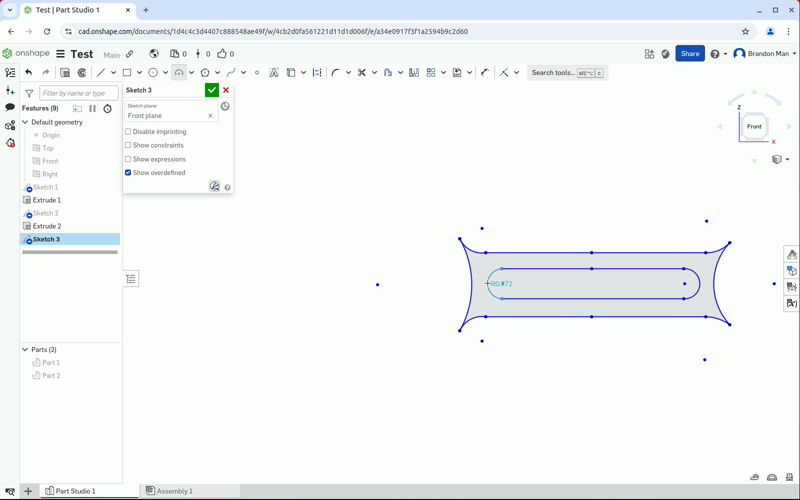
scroll(6)
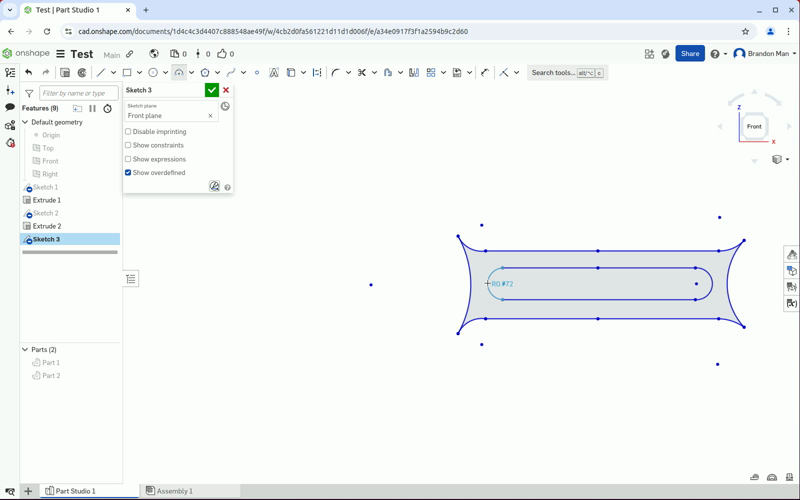
scroll(6)
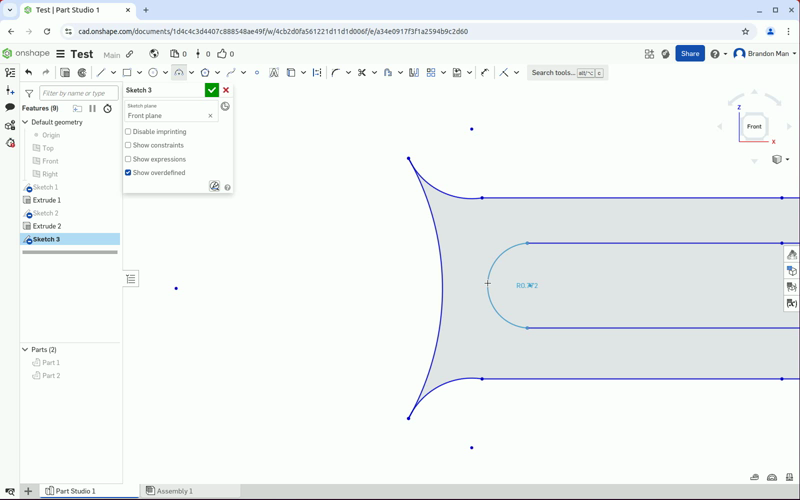
click(487, 282)
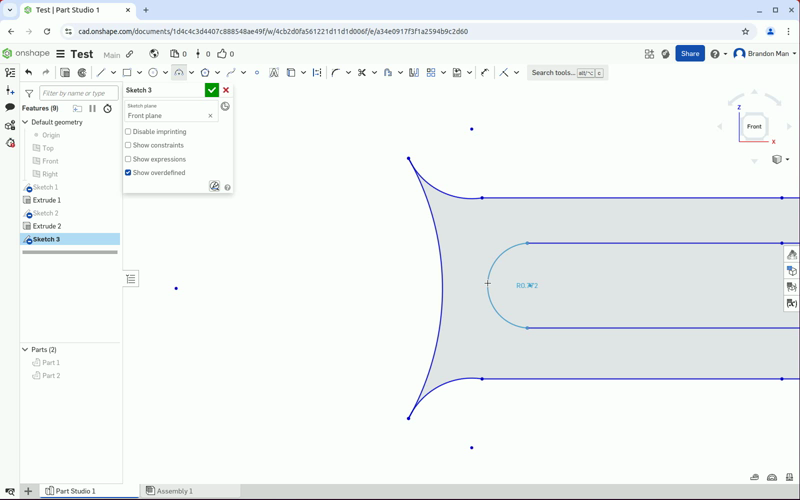
scroll(-6)
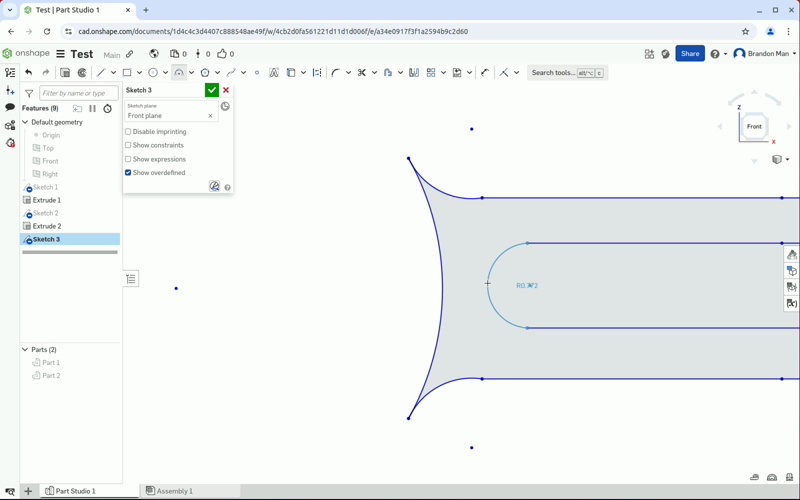
scroll(-6)
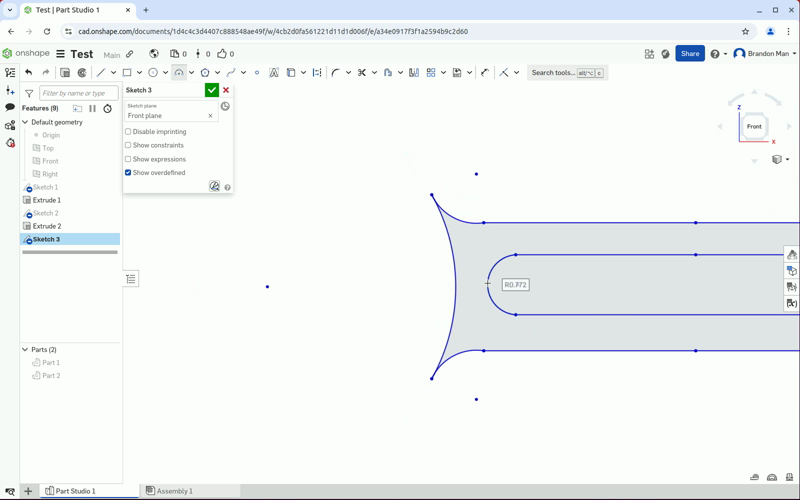
scroll(-6)
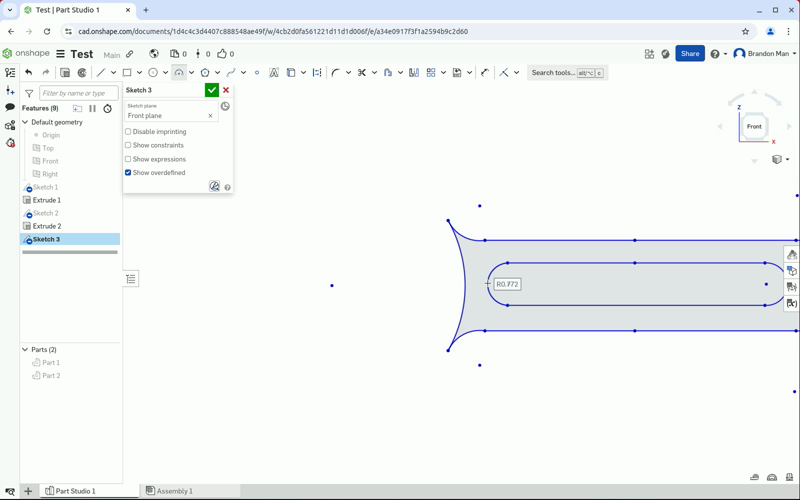
scroll(-6)
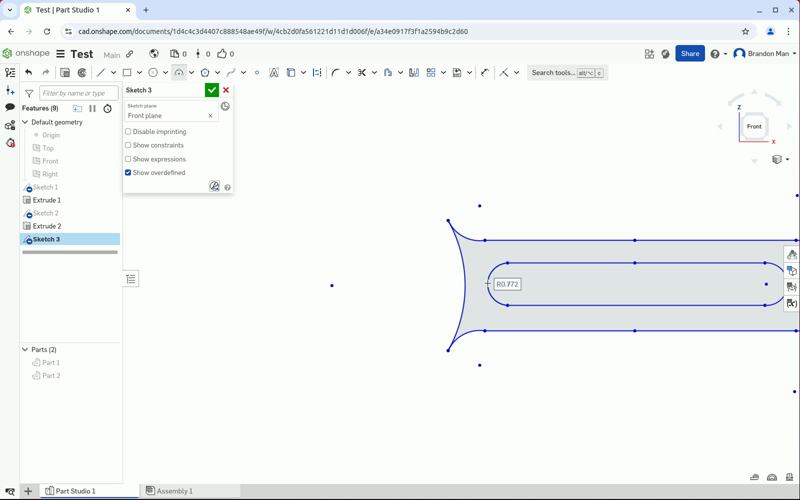
scroll(-6)
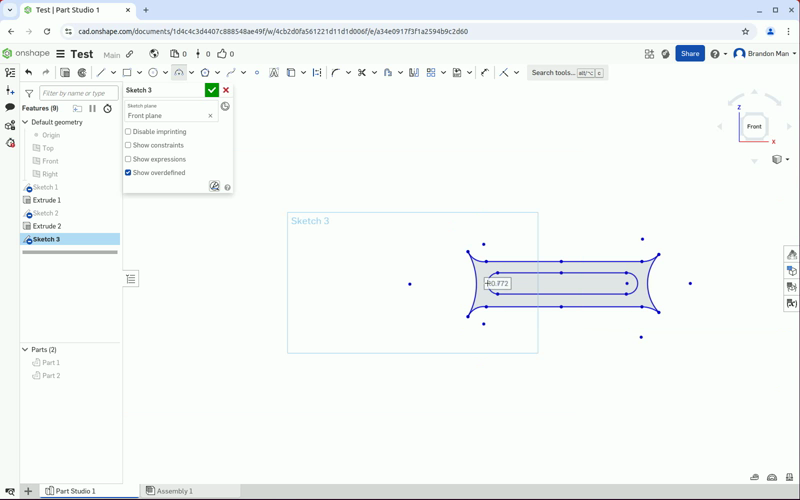
scroll(-6)
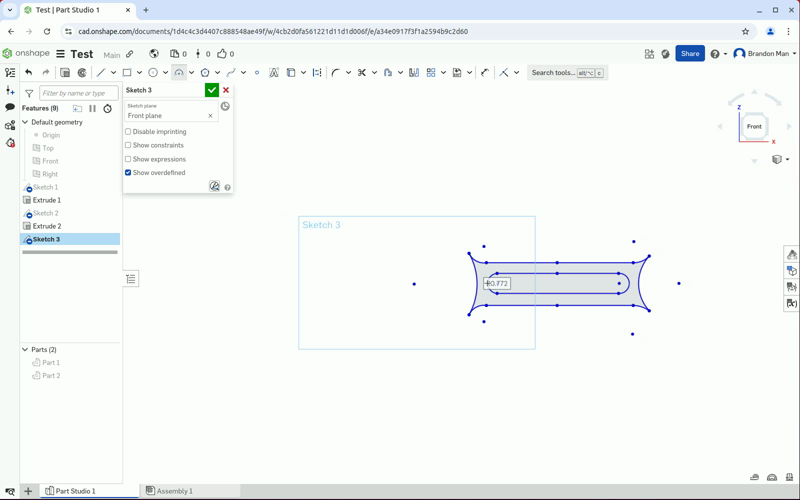
scroll(-6)
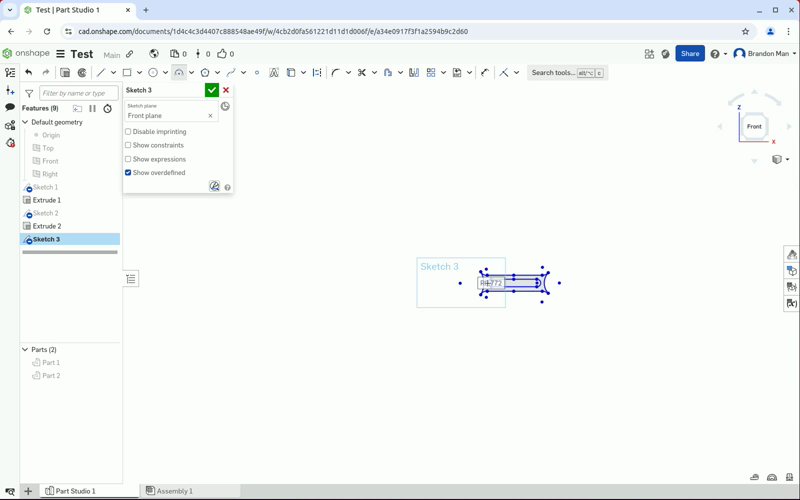
key_up(shift)
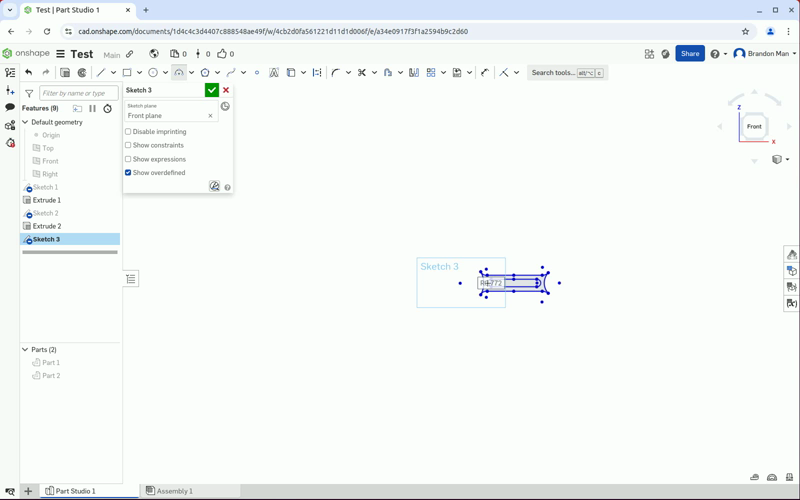
key(esc)
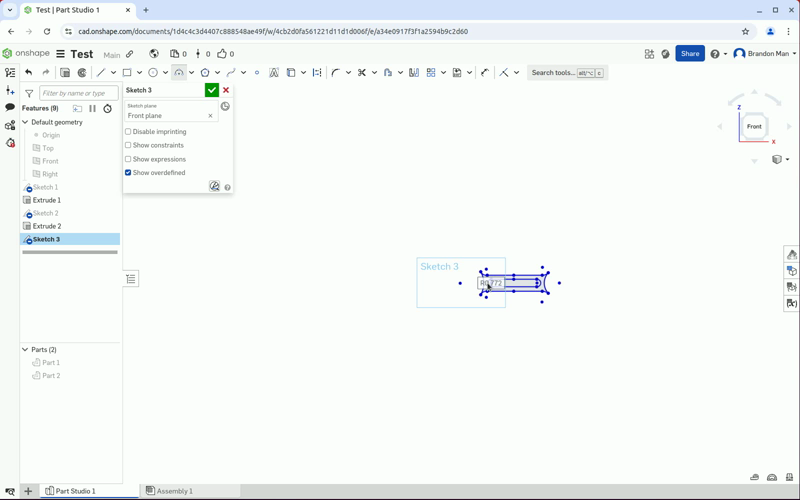
mouse_move(496, 278)
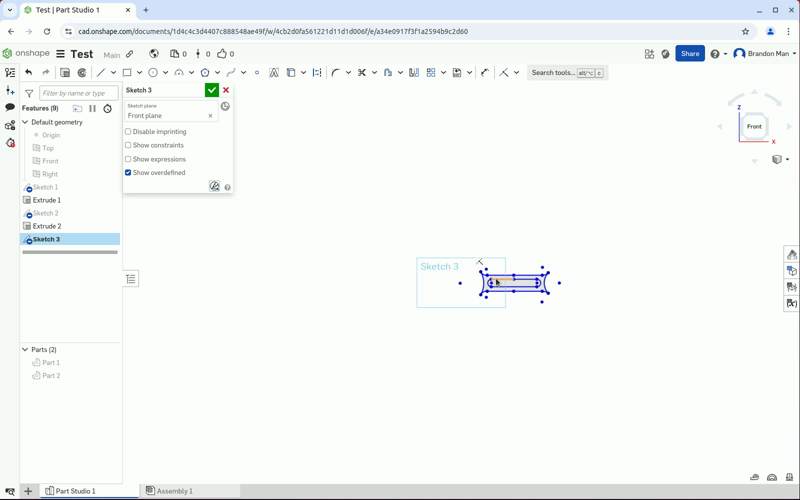
scroll(6)
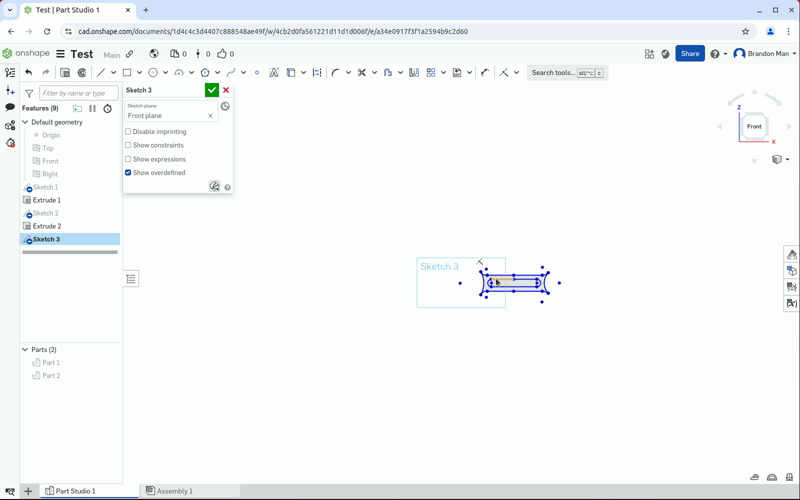
scroll(6)
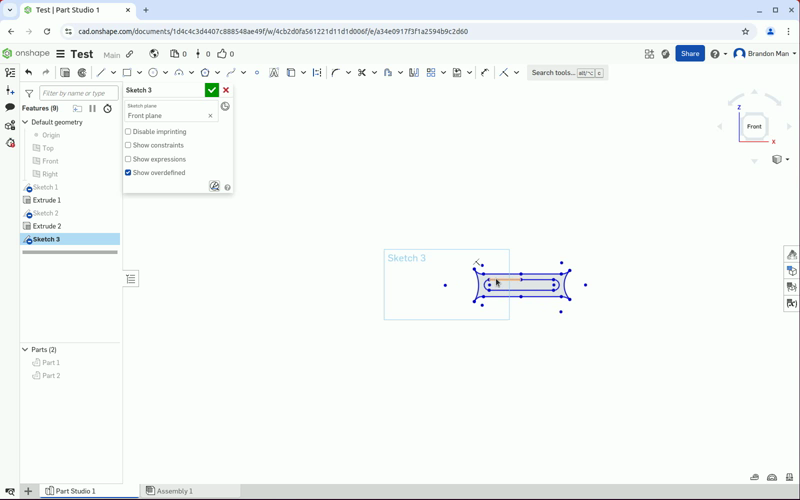
scroll(6)
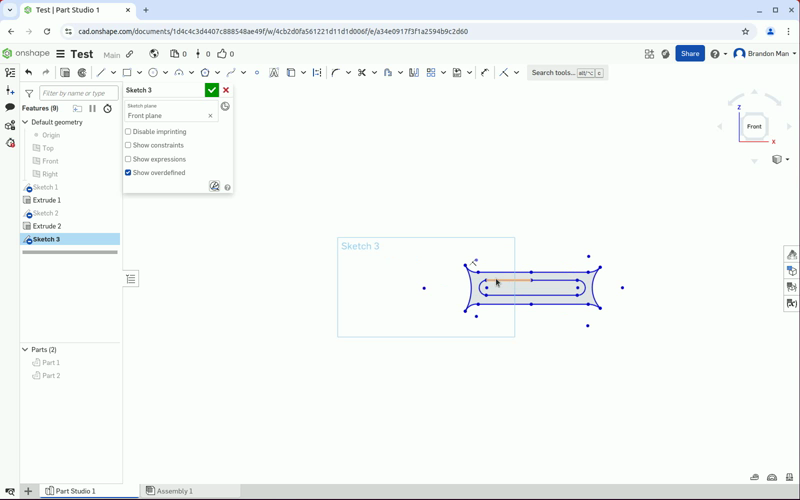
scroll(6)
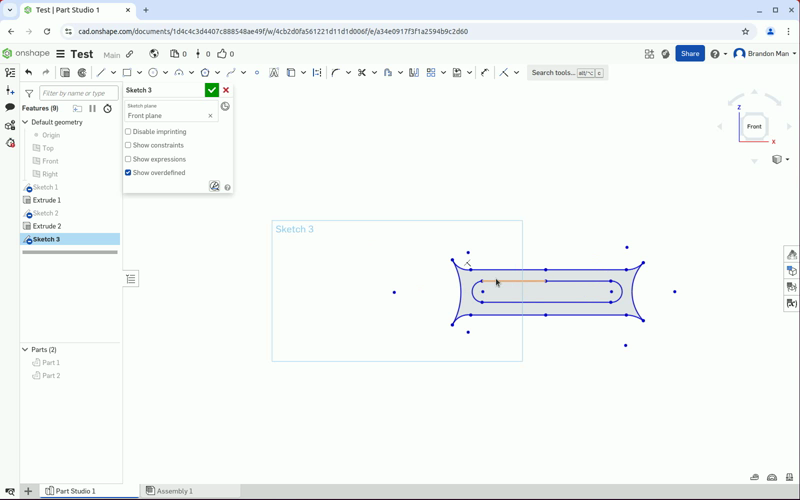
scroll(6)
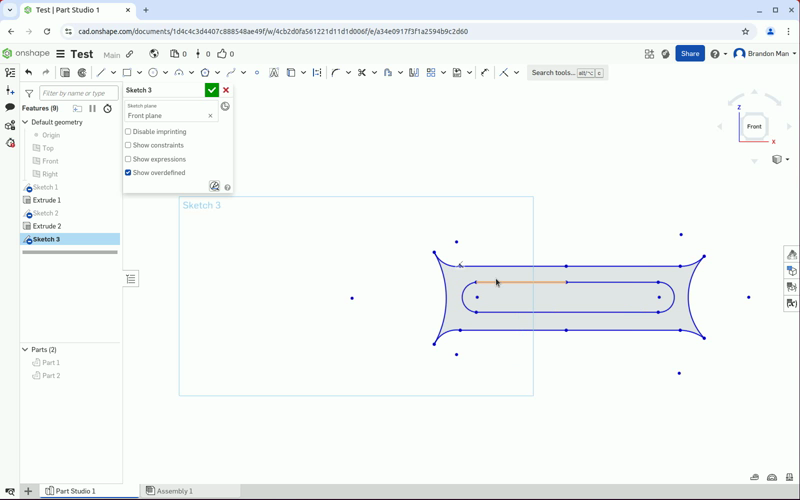
scroll(6)
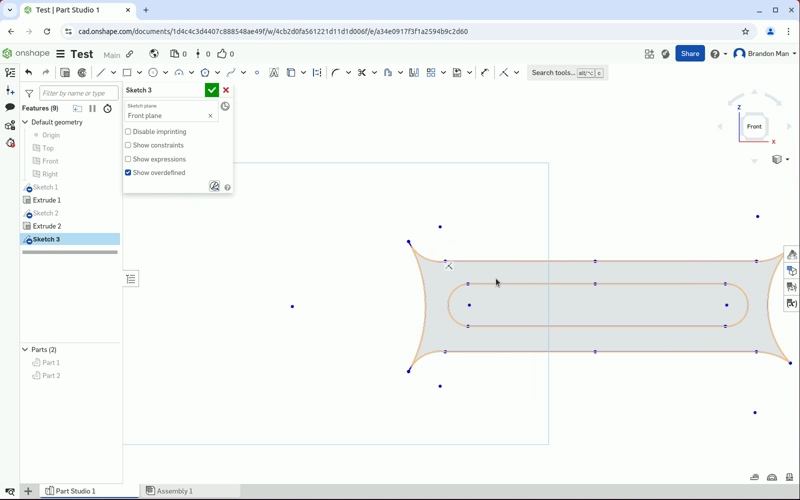
scroll(6)
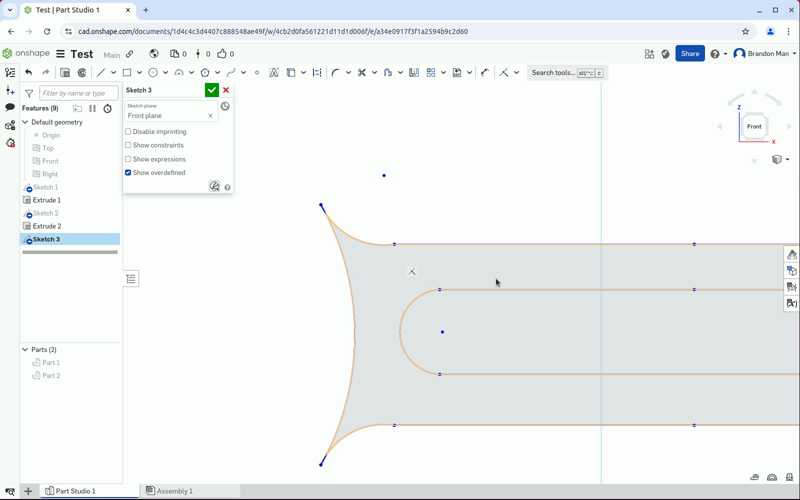
click(496, 278)
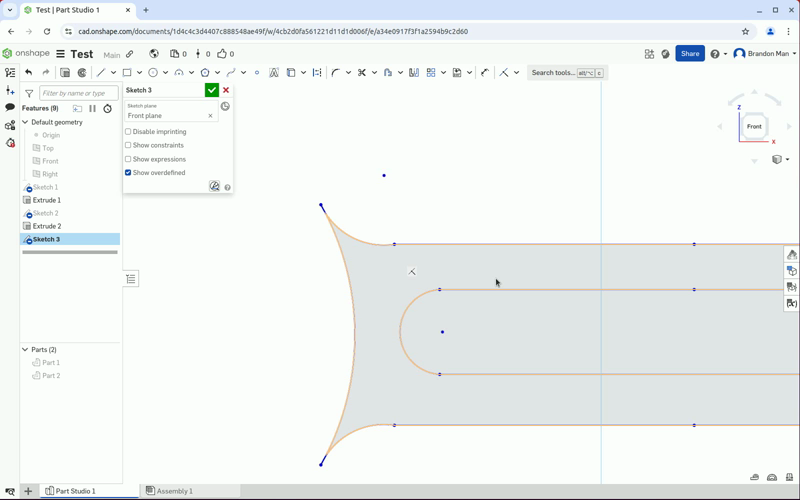
scroll(-6)
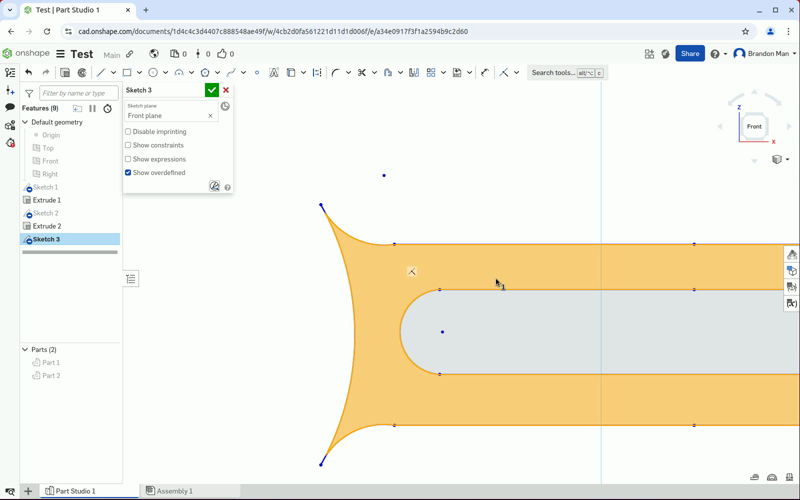
scroll(-6)
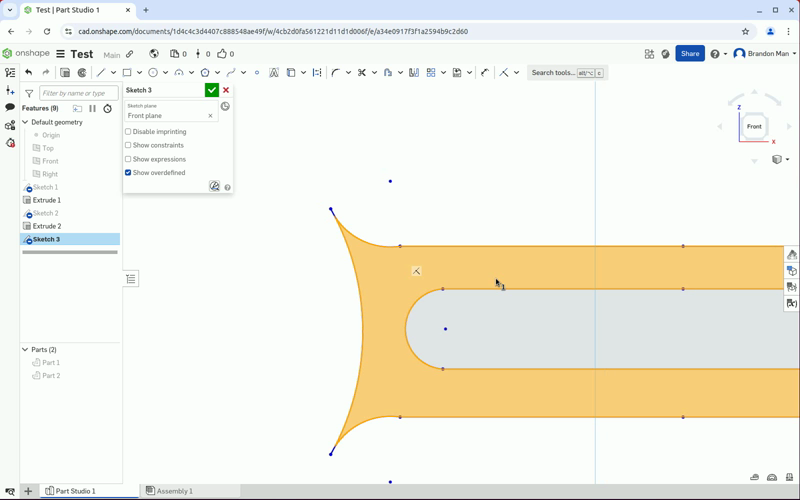
scroll(-6)
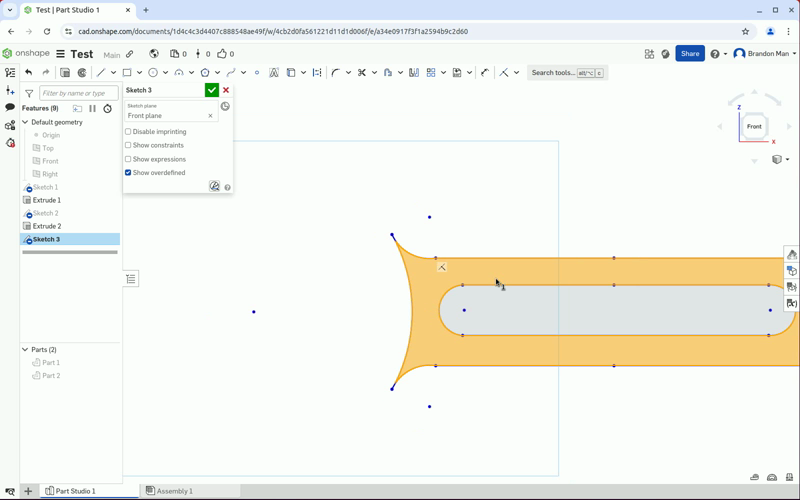
scroll(-6)
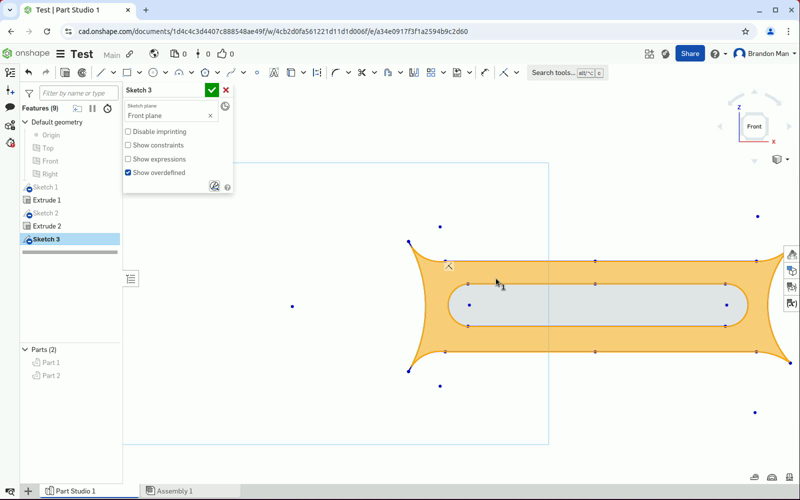
scroll(-6)
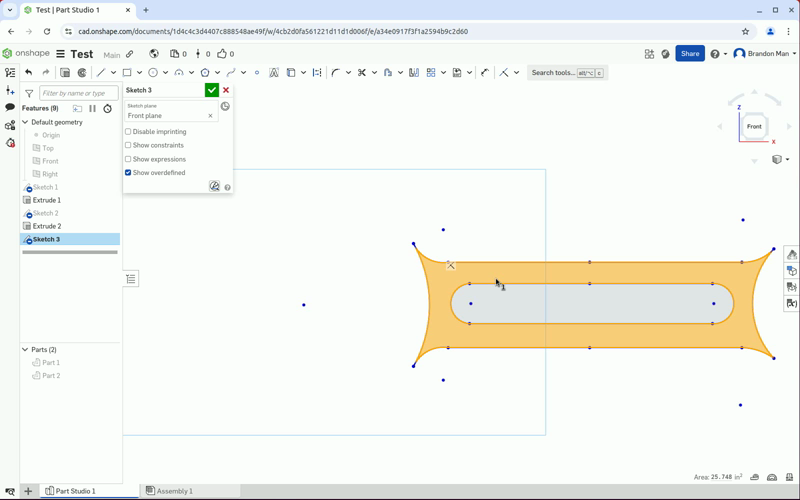
scroll(-6)
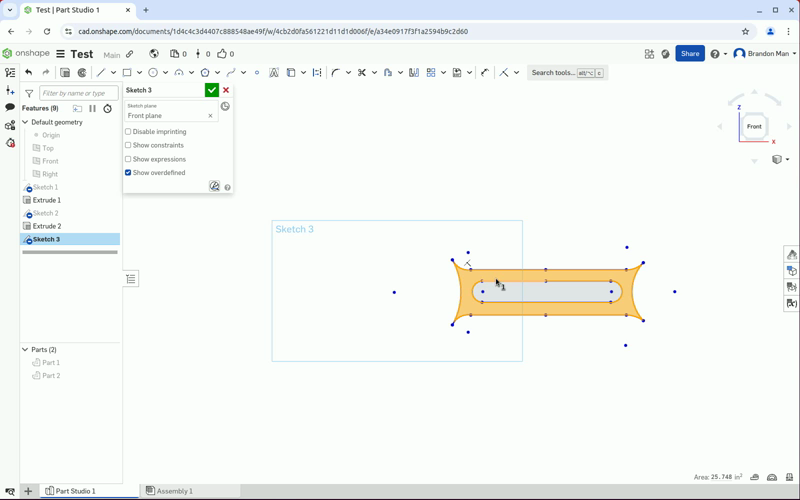
scroll(-6)
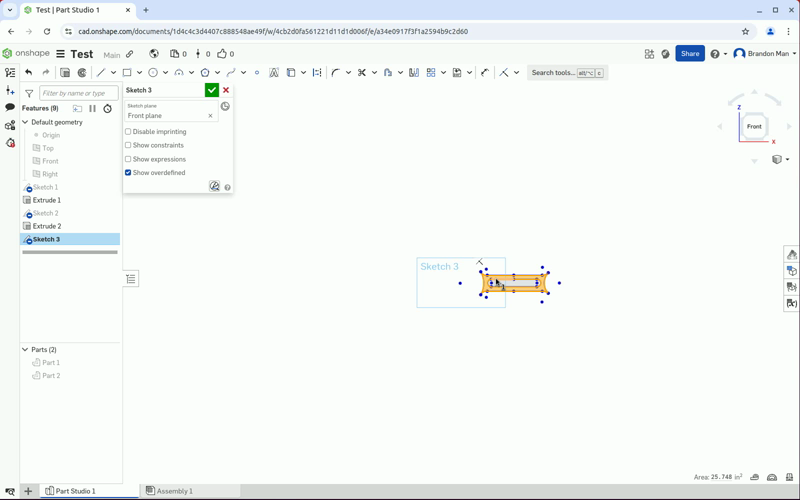
mouse_move(73, 352)
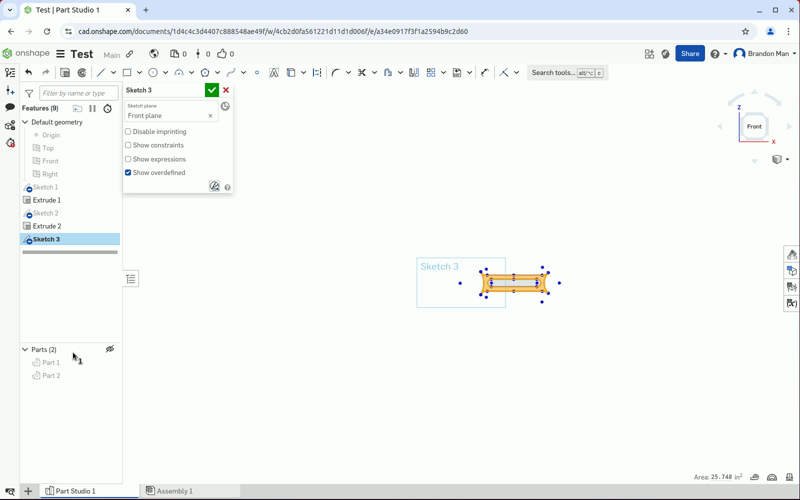
key(shift+y)
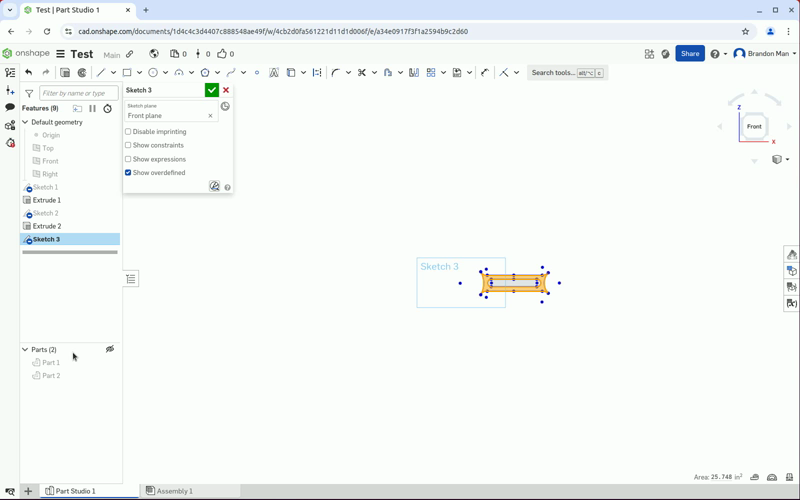
key(shift+e)
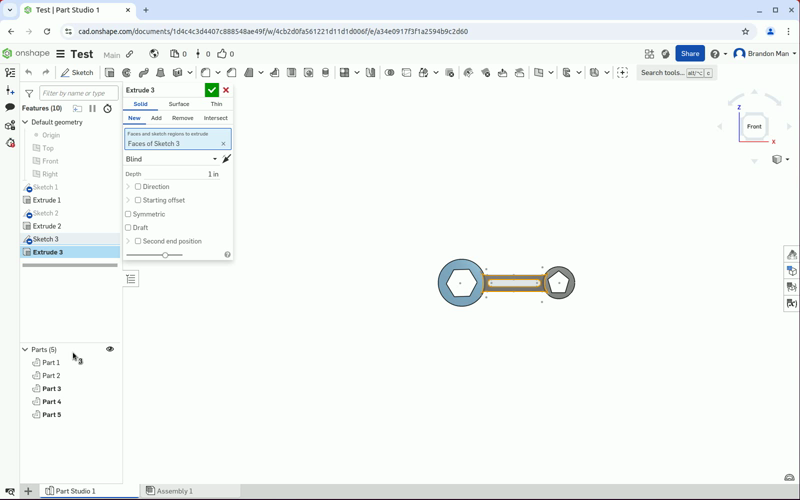
mouse_move(143, 106)
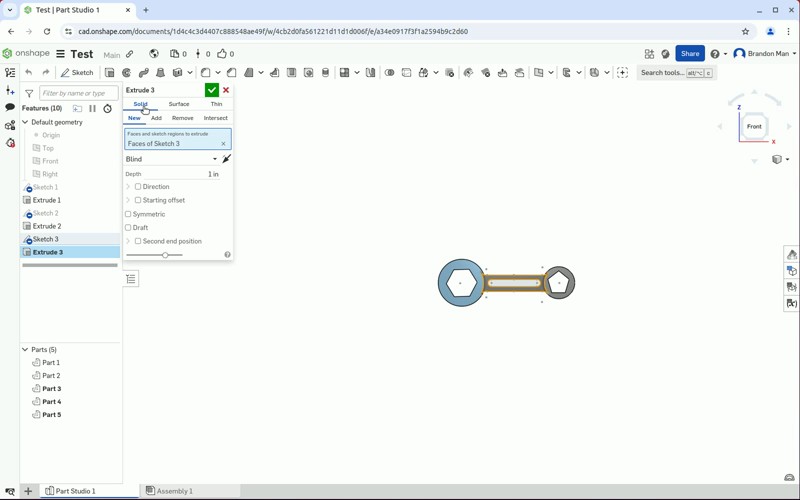
click(143, 106)
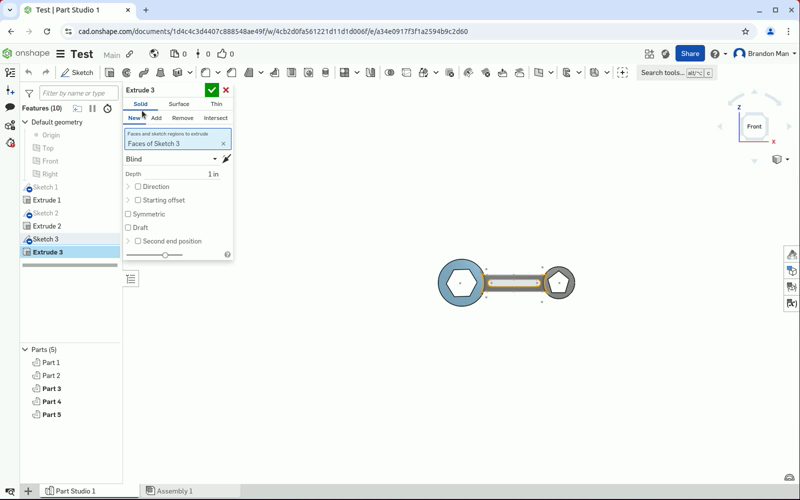
mouse_move(137, 120)
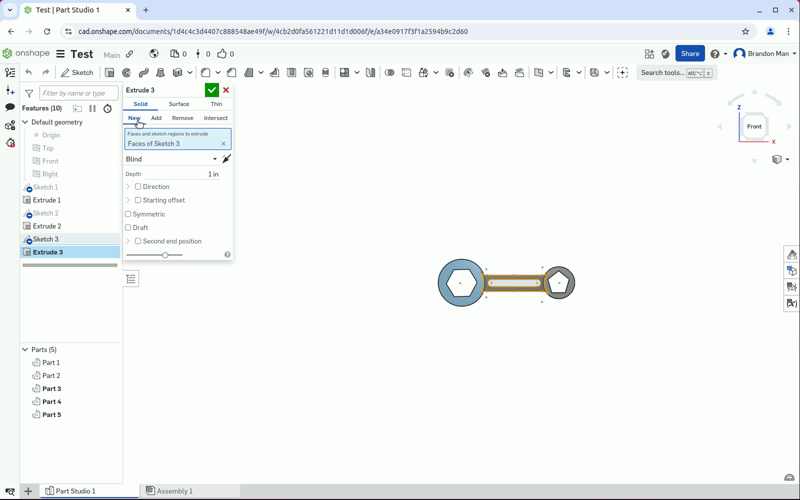
click(137, 120)
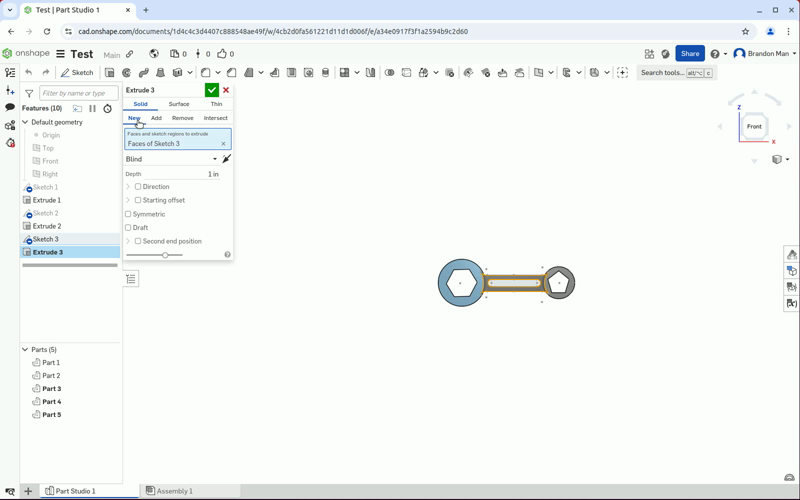
key(tab, 4)
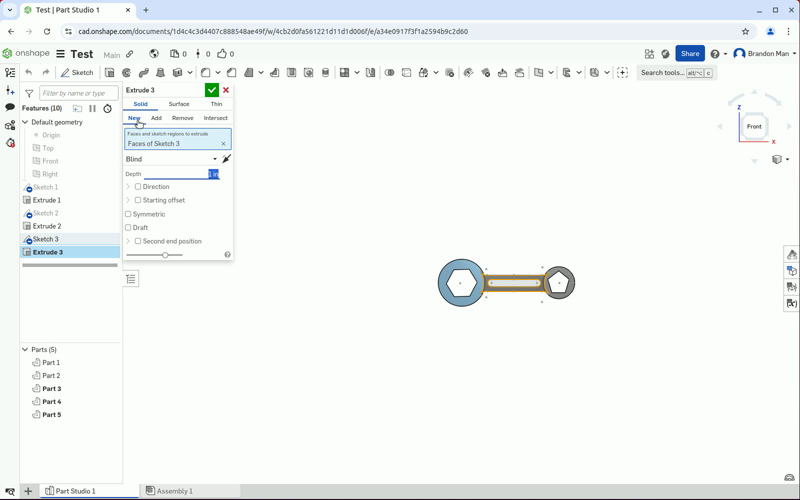
text(0.962)
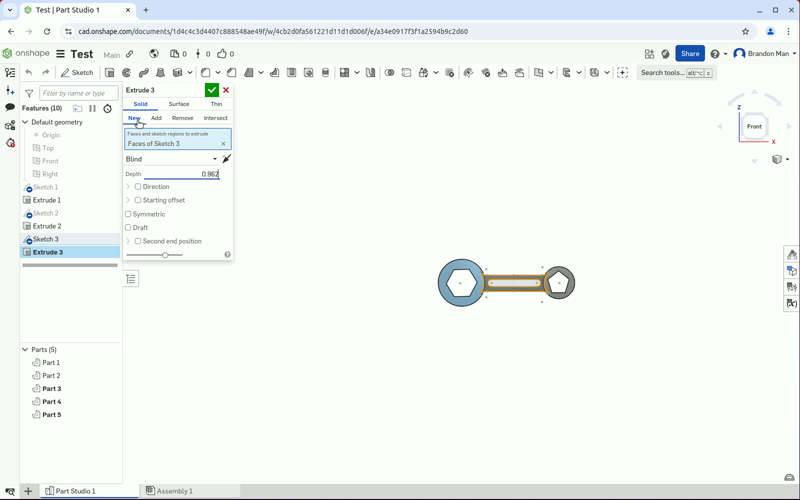
key(tab, 3)
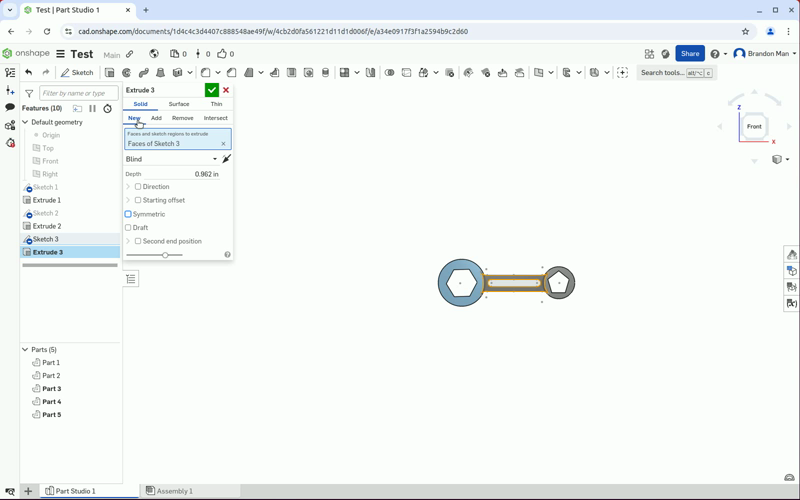
key(space)
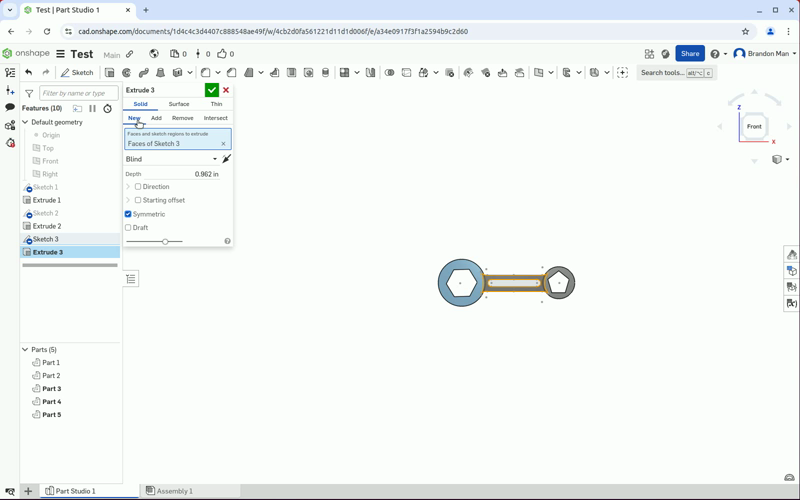
key(enter)
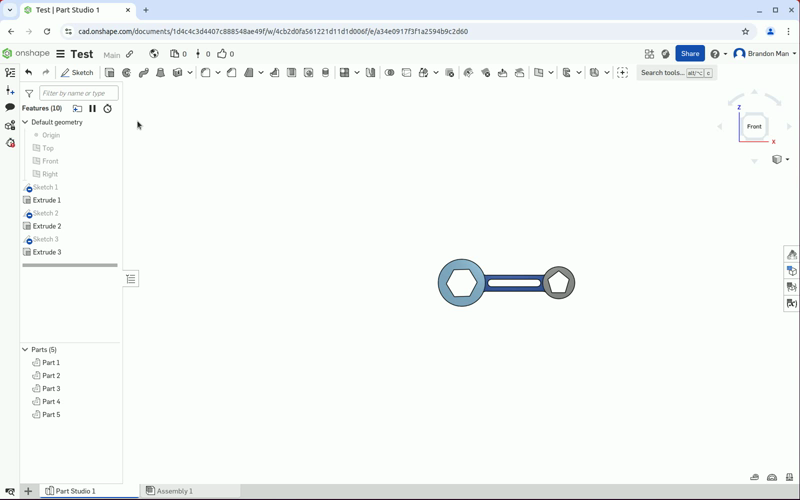
key(shift+h)
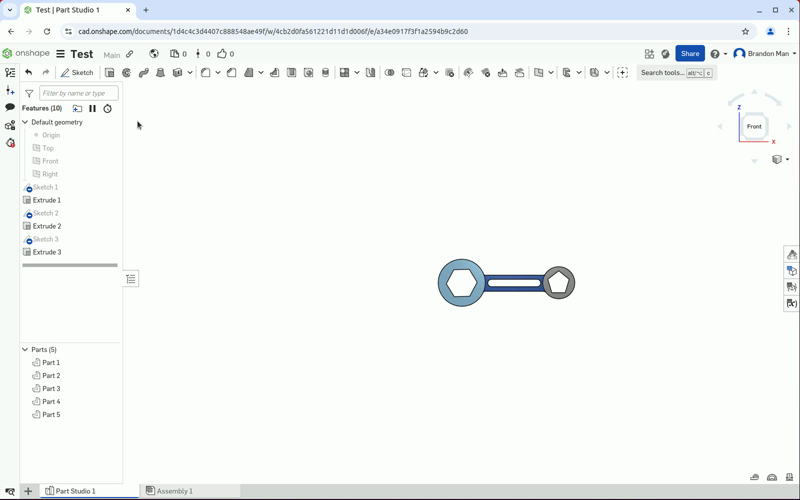
key(shift+h)
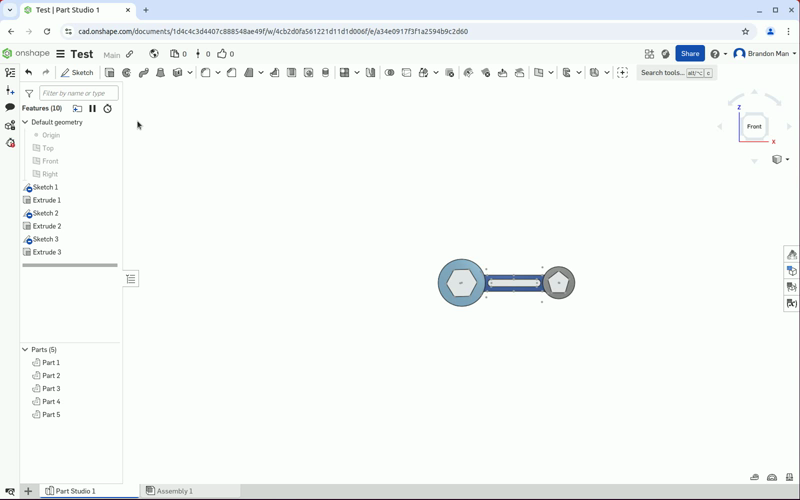
key(shift+7)
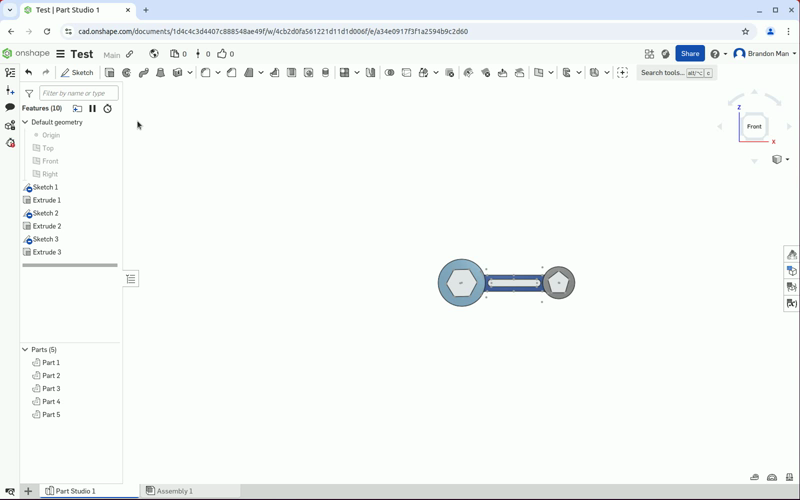
key(left, 2)
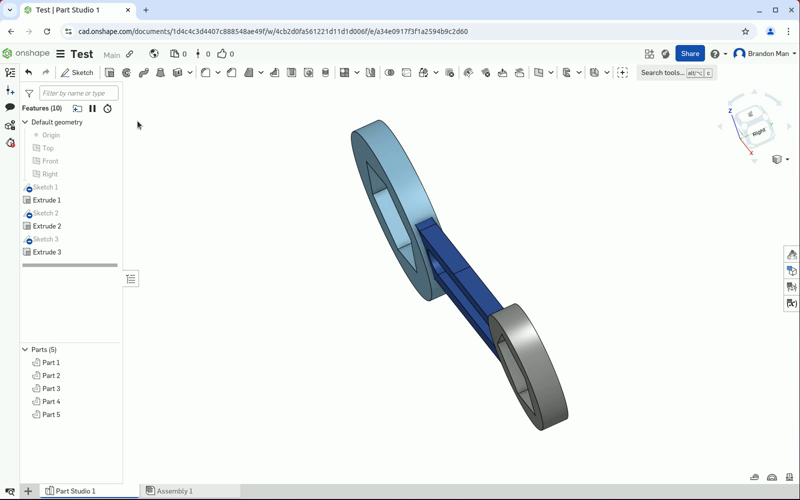
key(down, 2)
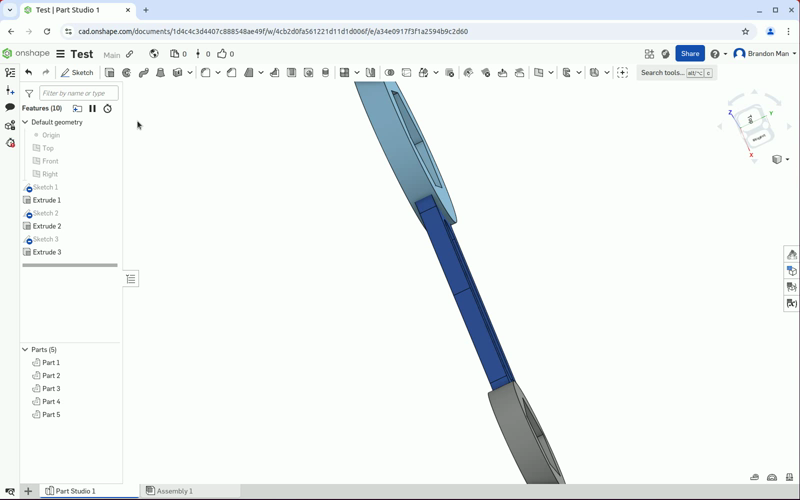
key(up, 2)
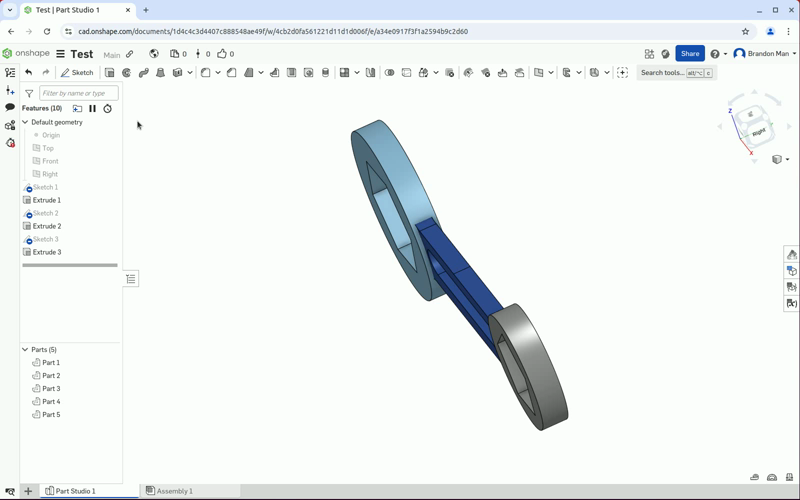
key(right, 2)
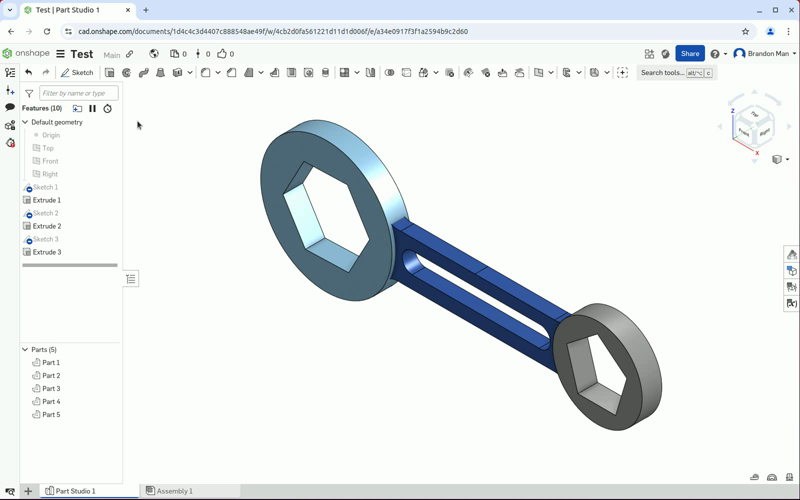
mouse_move(73, 189)
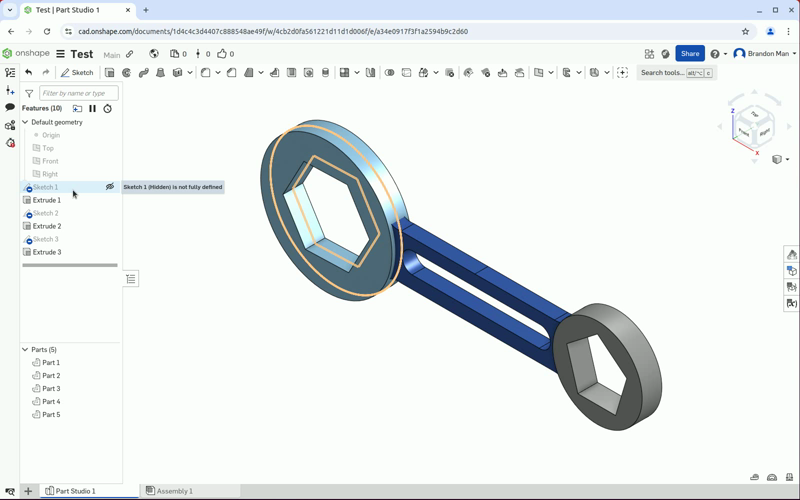
click(73, 189)